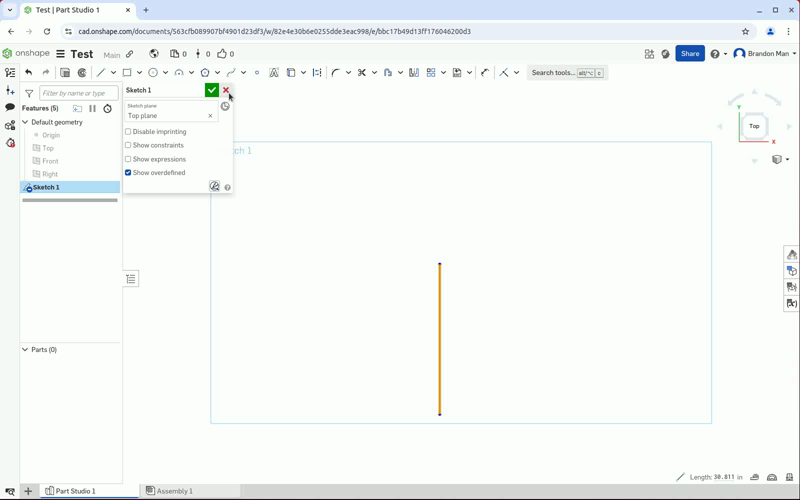
key(shift+h)
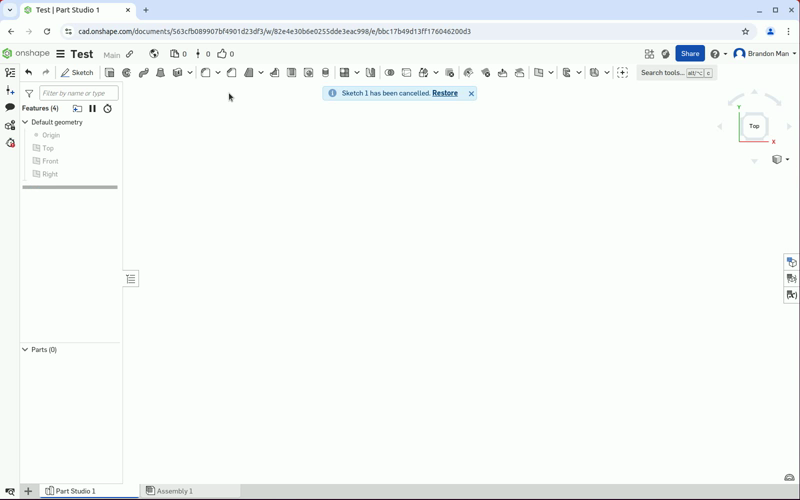
mouse_move(73, 352)
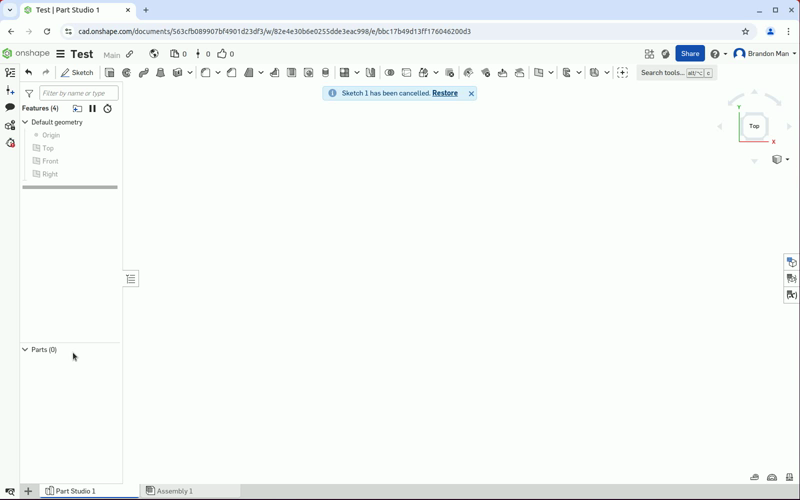
key(y)
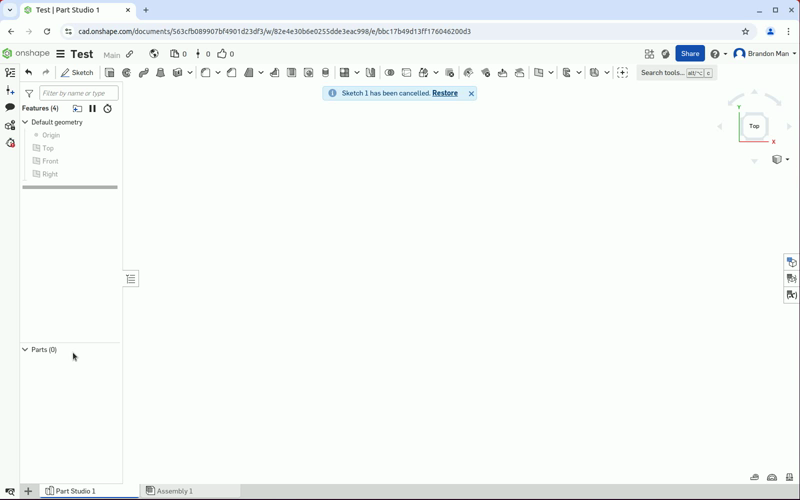
key(shift+p)
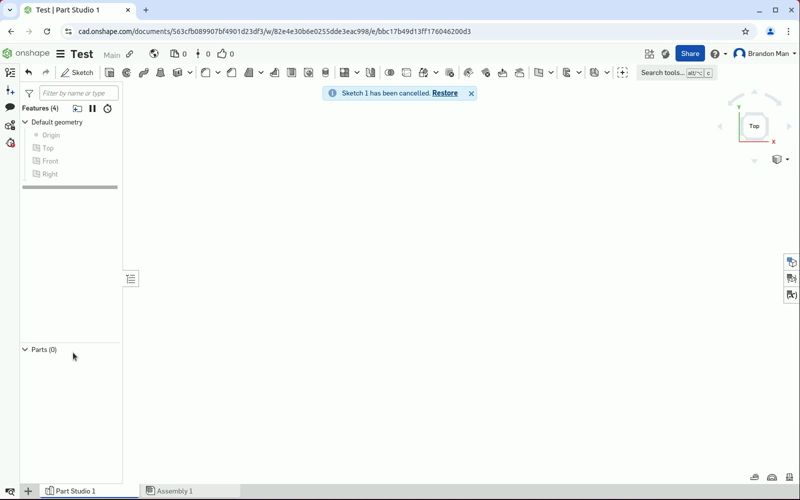
key(space)
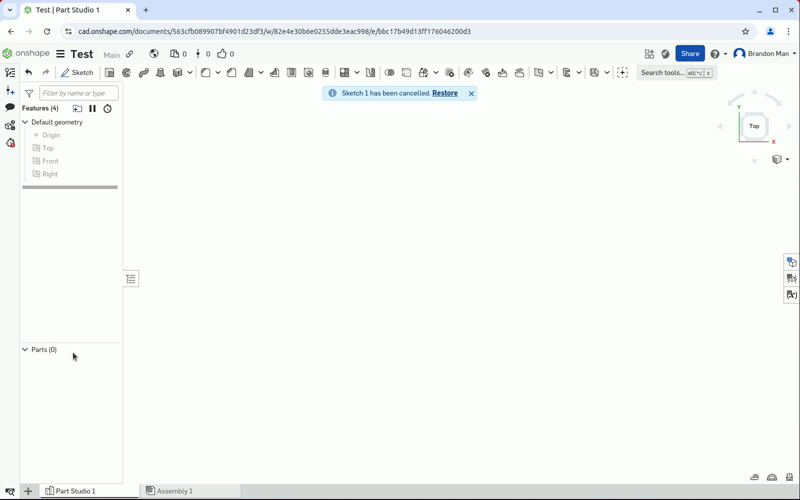
key_down(shift)
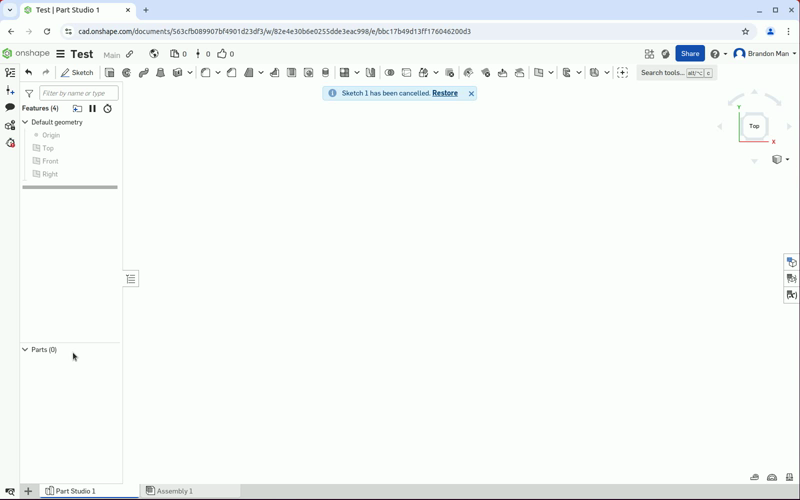
key(up)
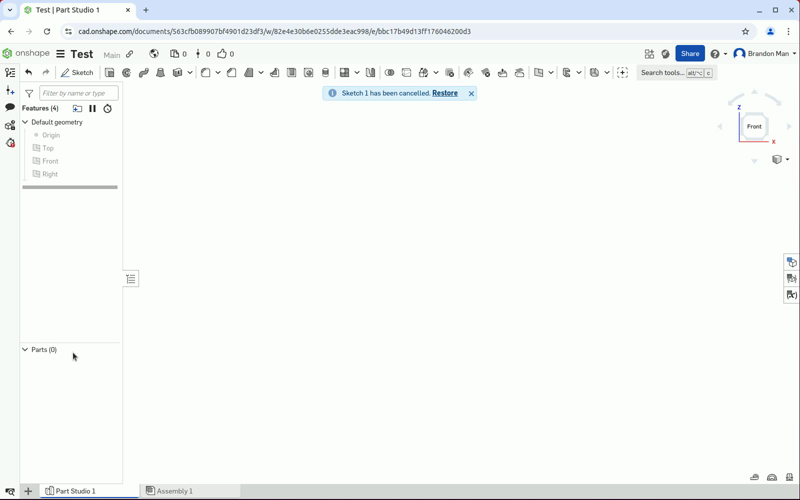
key_up(shift)
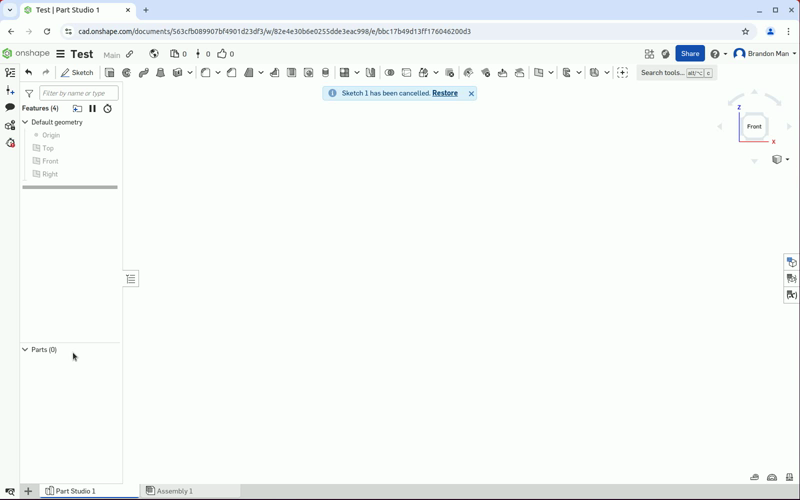
mouse_move(73, 352)
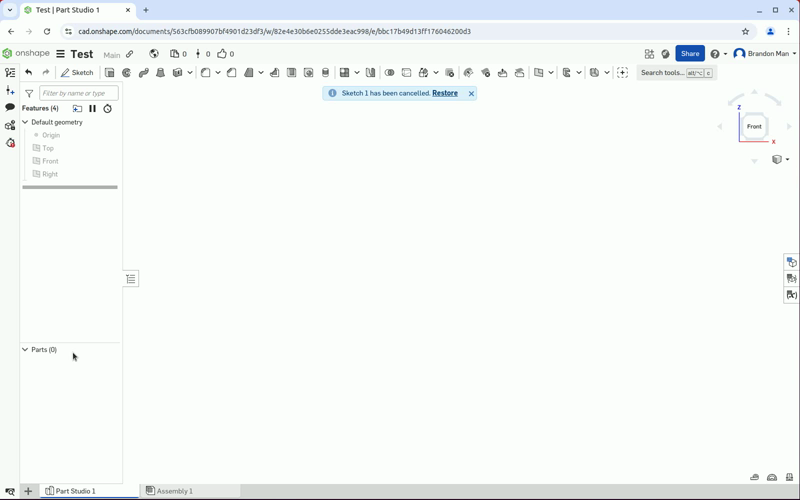
key(shift+y)
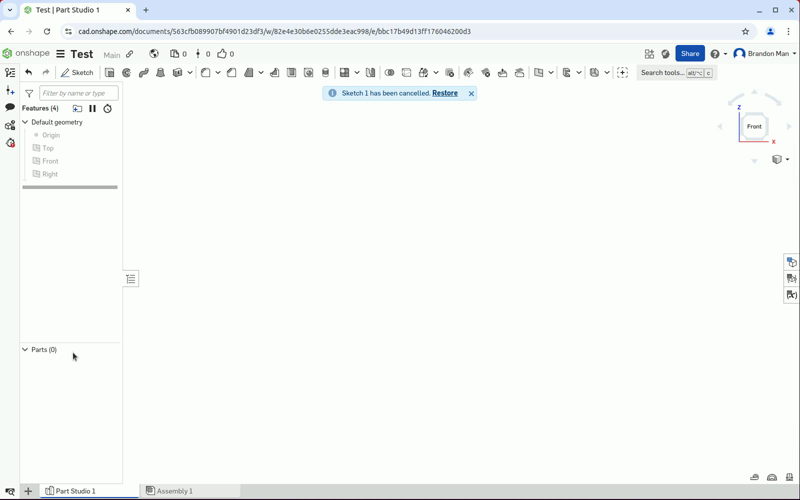
key(shift+s)
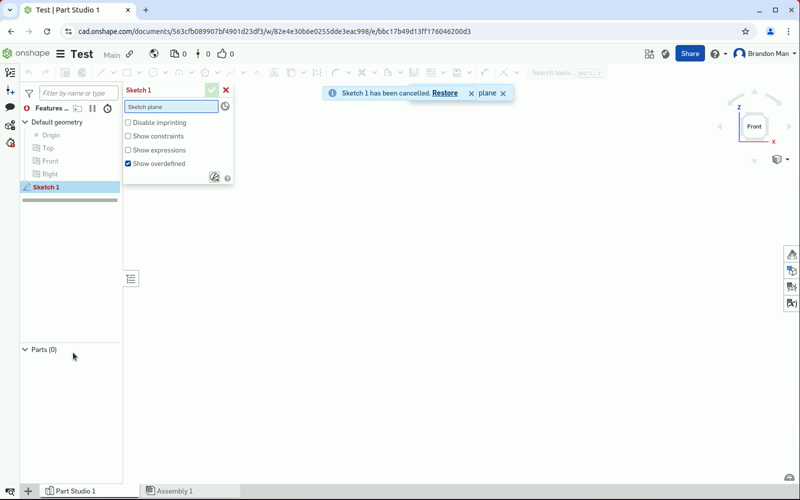
mouse_move(73, 163)
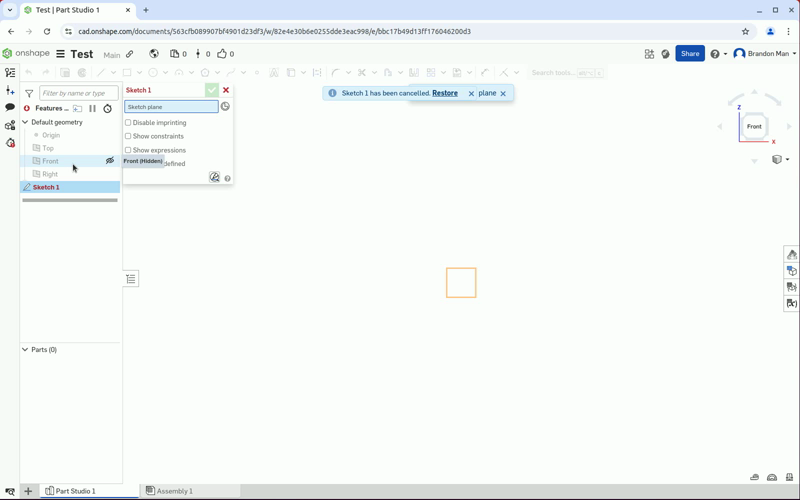
click(73, 163)
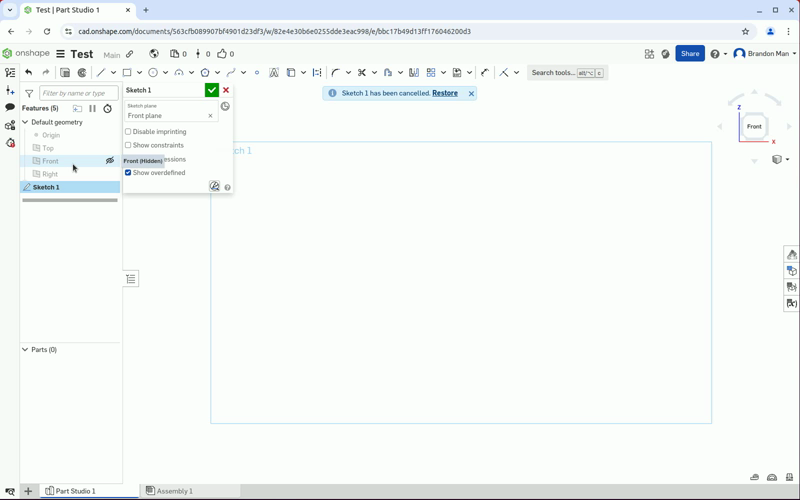
mouse_move(73, 352)
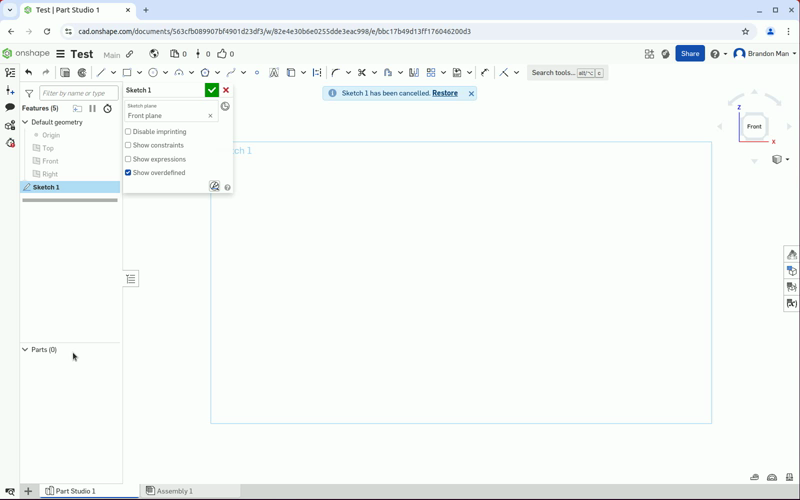
key(y)
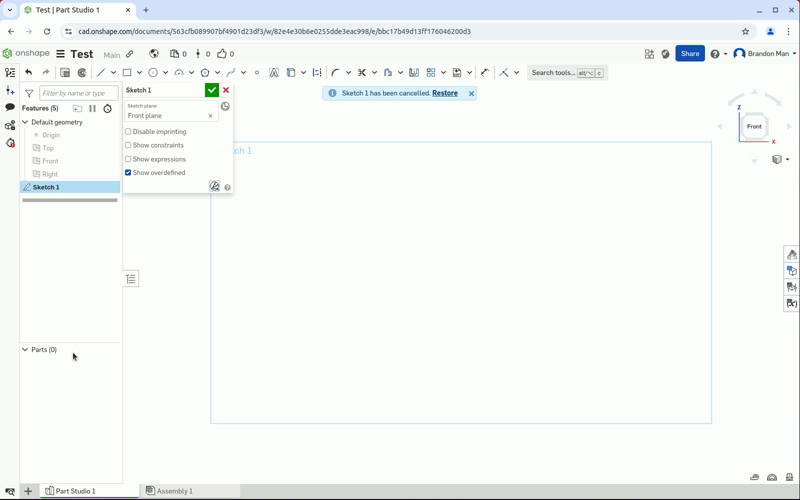
key(l)
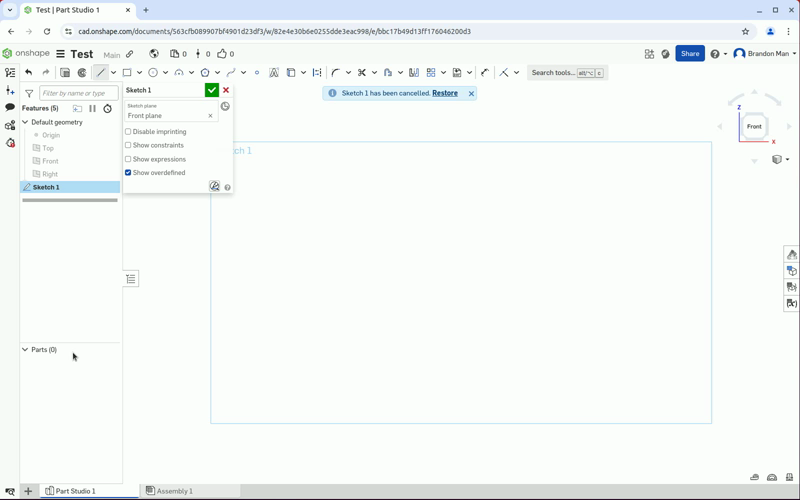
key_down(shift)
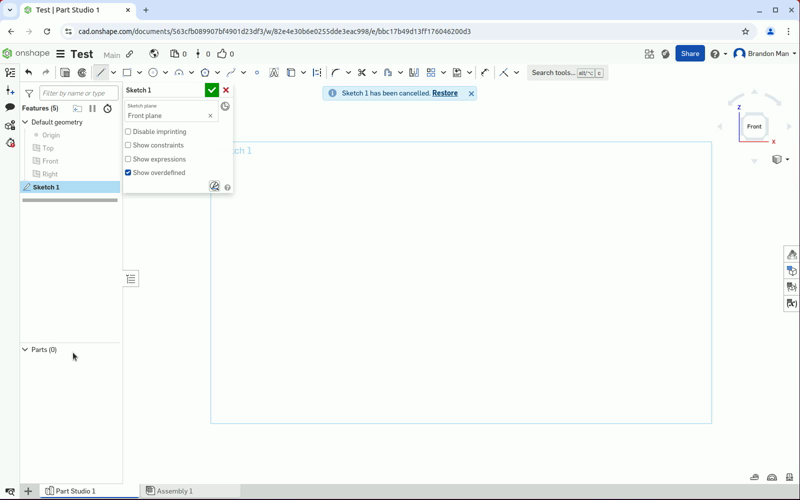
mouse_move(451, 284)
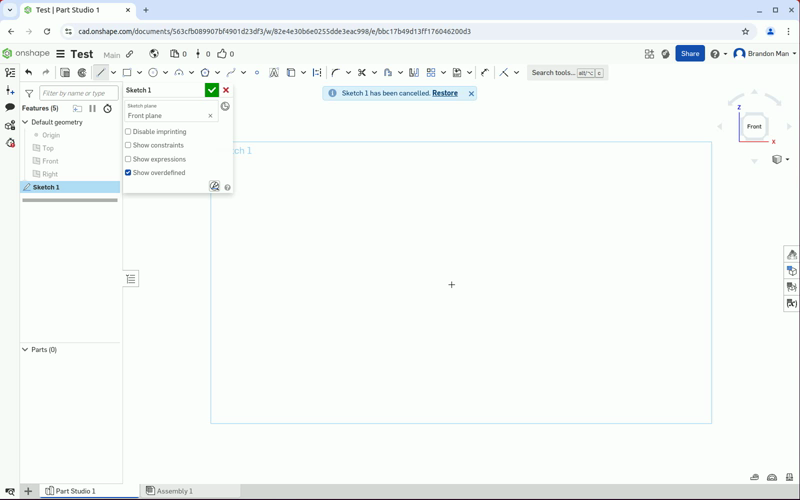
click(451, 284)
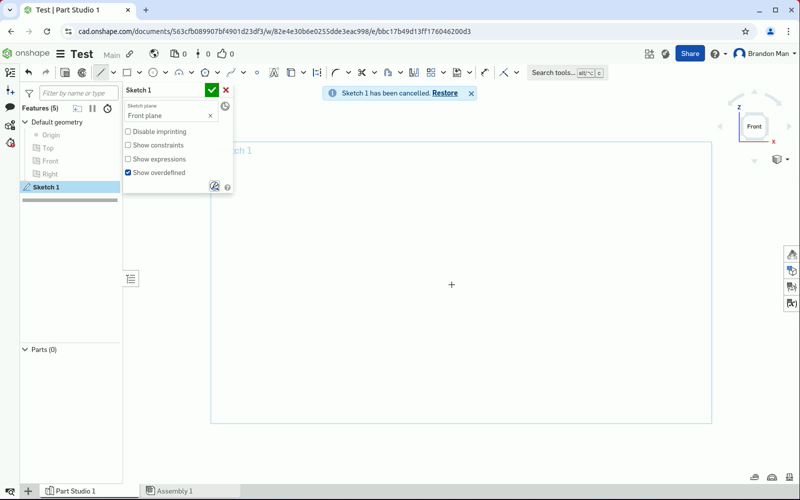
key_up(shift)
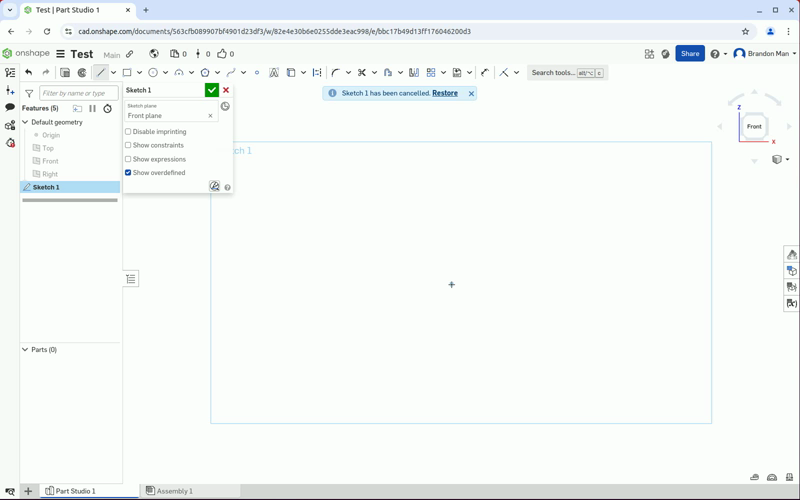
key_down(shift)
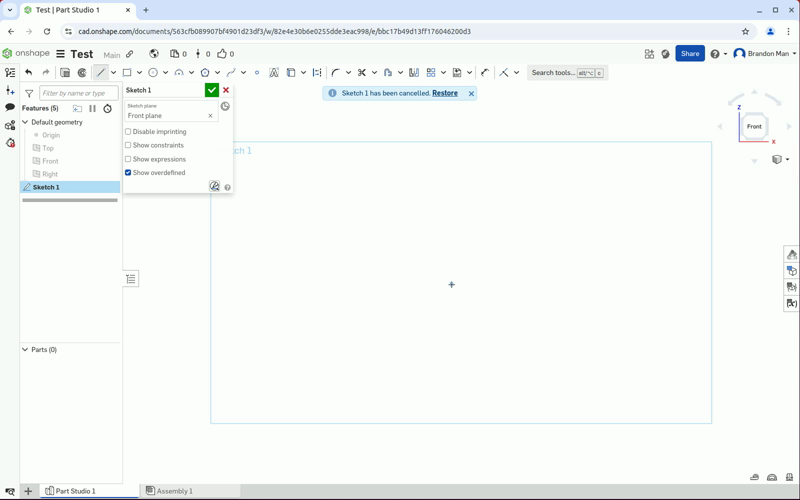
mouse_move(481, 284)
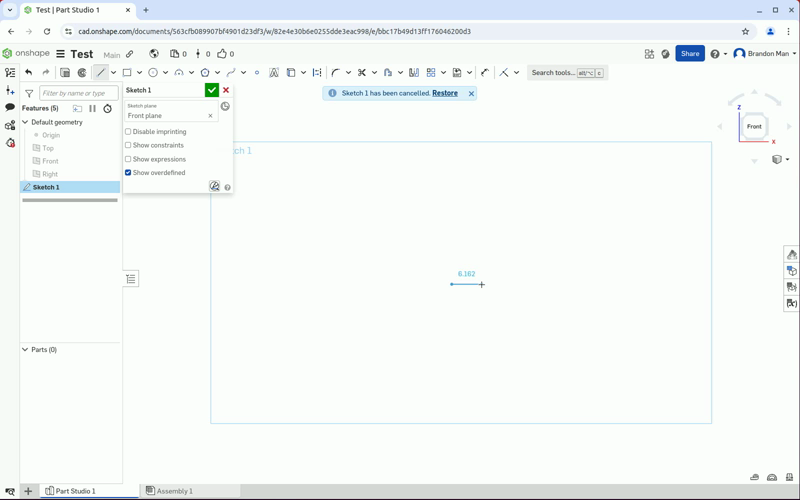
mouse_move(471, 284)
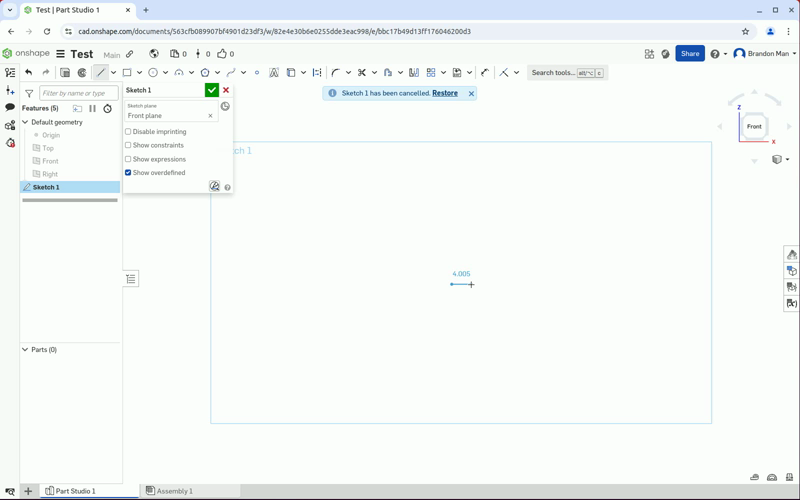
click(471, 284)
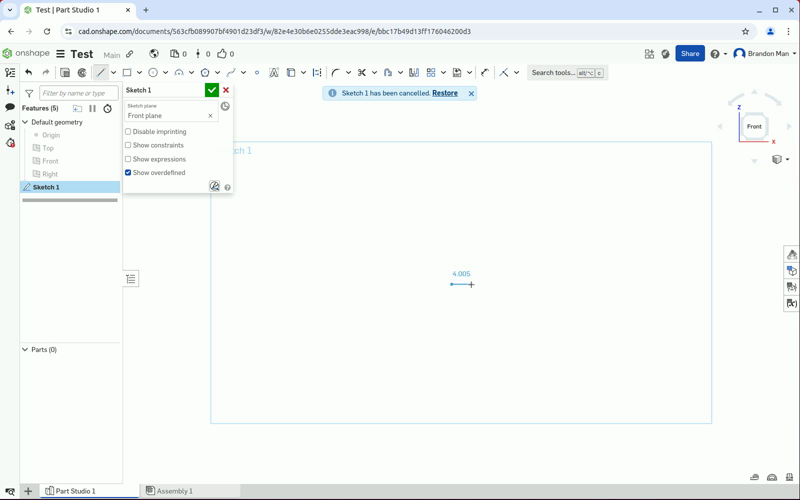
key_up(shift)
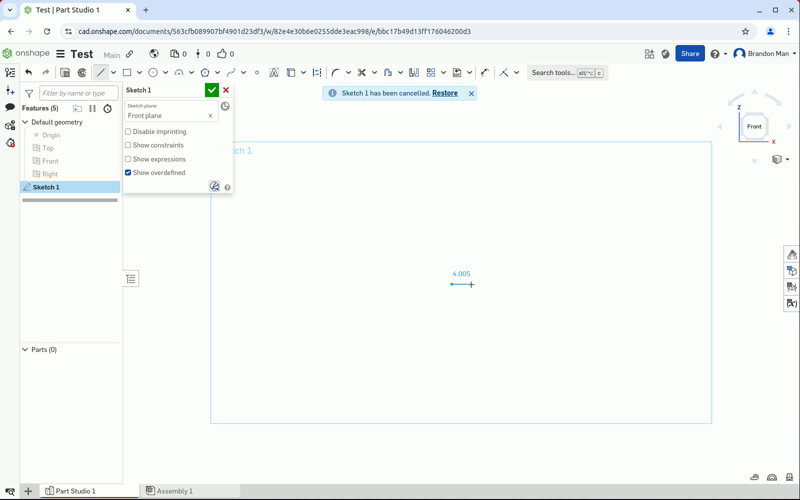
key_down(shift)
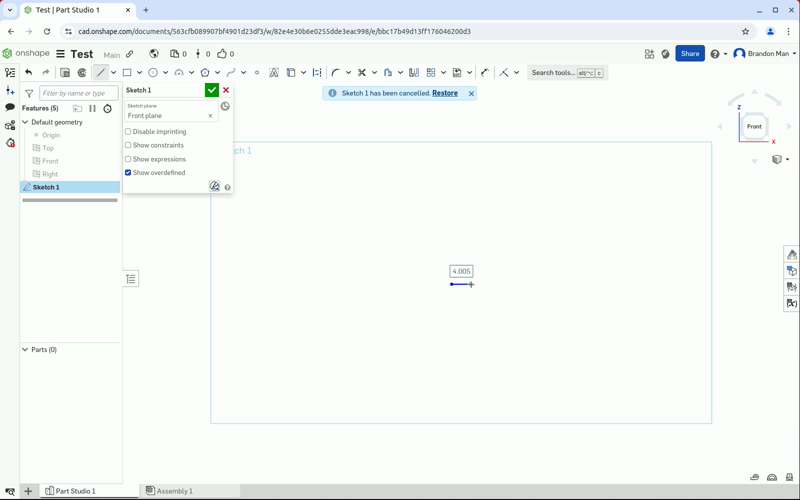
mouse_move(501, 284)
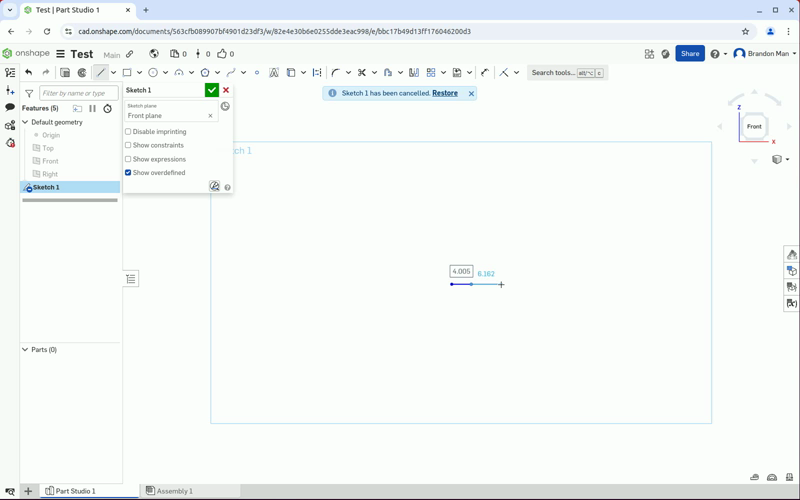
mouse_move(471, 281)
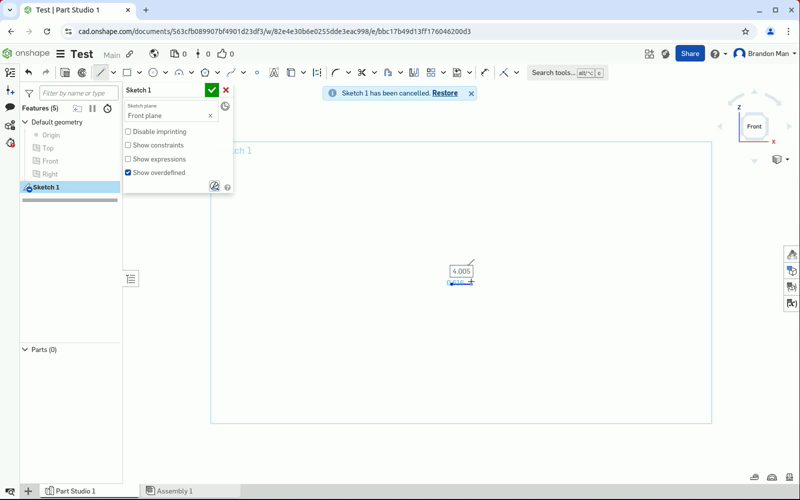
scroll(6)
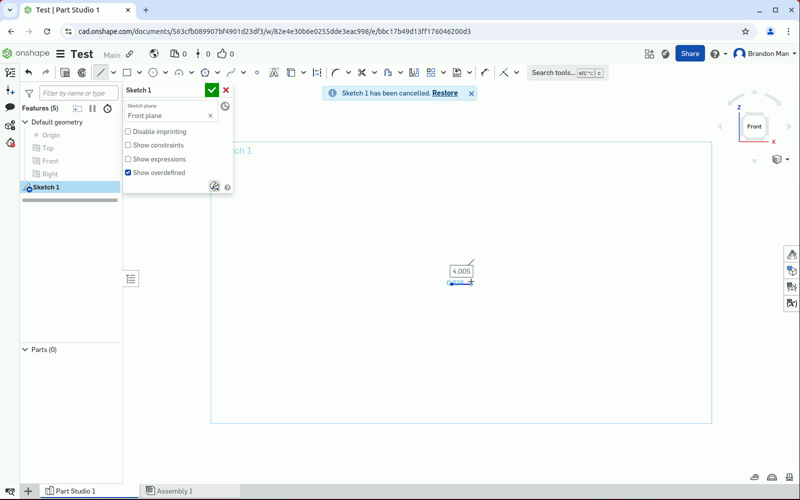
scroll(6)
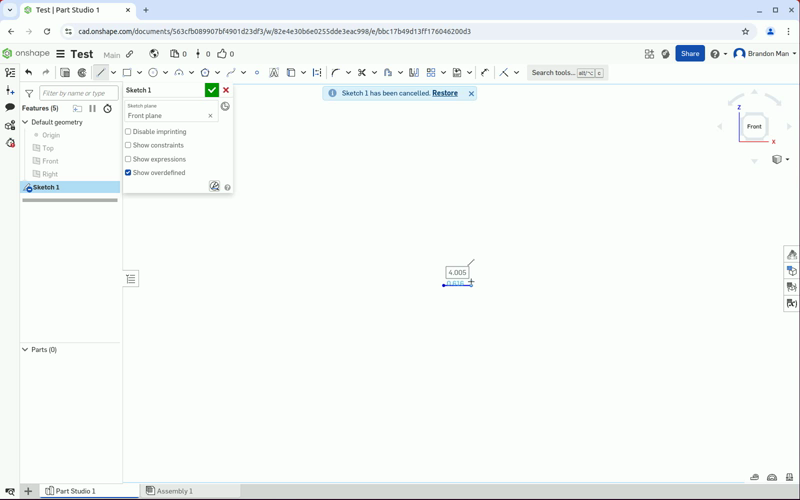
scroll(6)
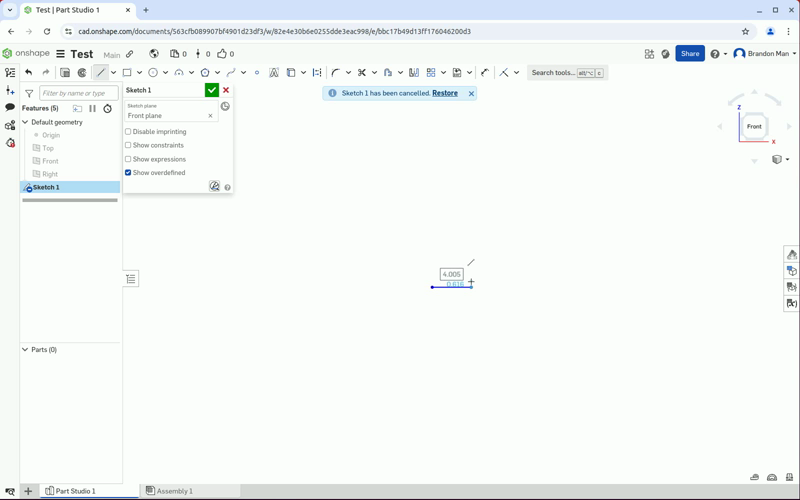
scroll(6)
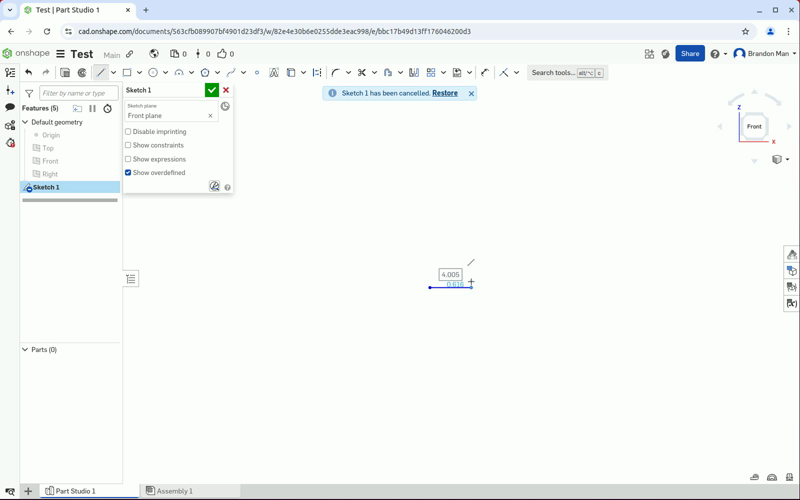
scroll(6)
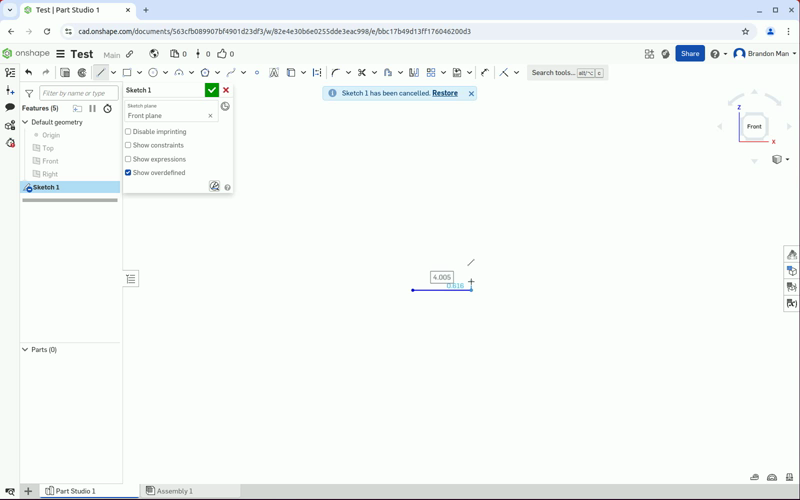
scroll(6)
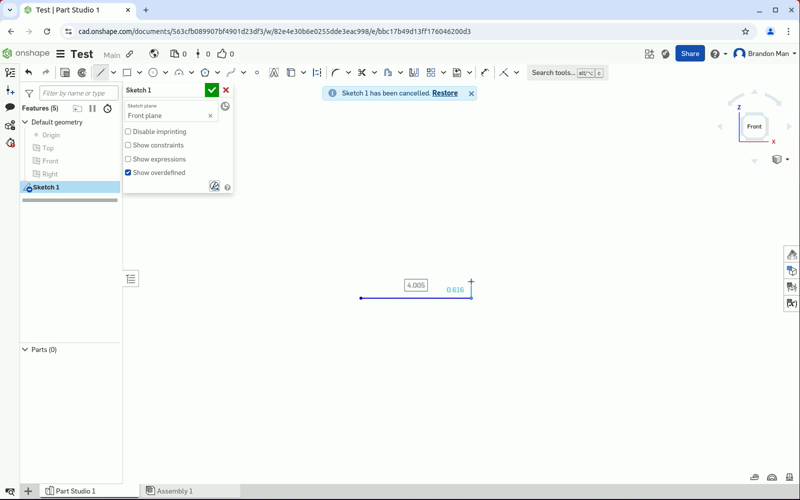
scroll(6)
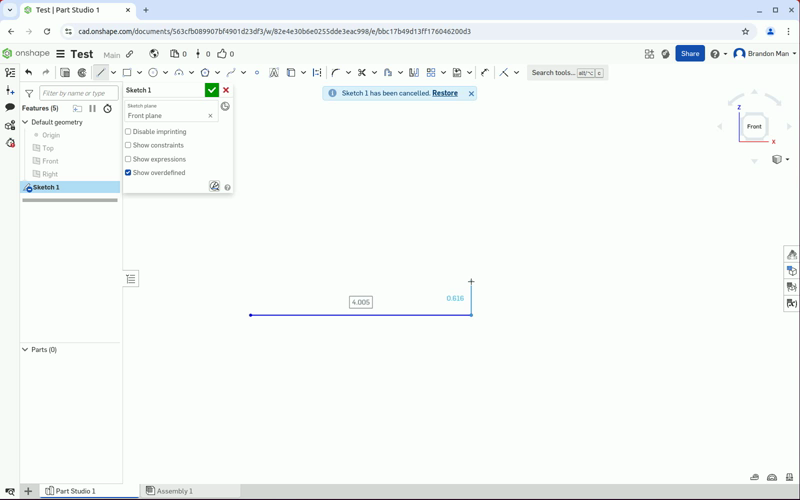
click(471, 281)
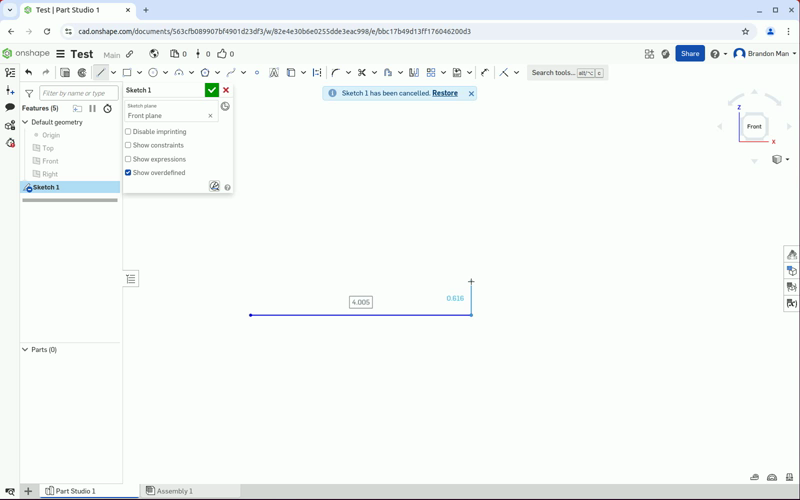
scroll(-6)
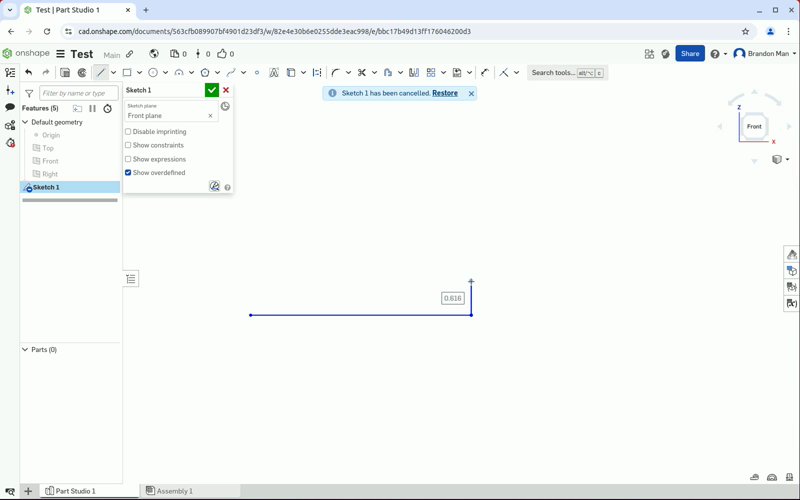
scroll(-6)
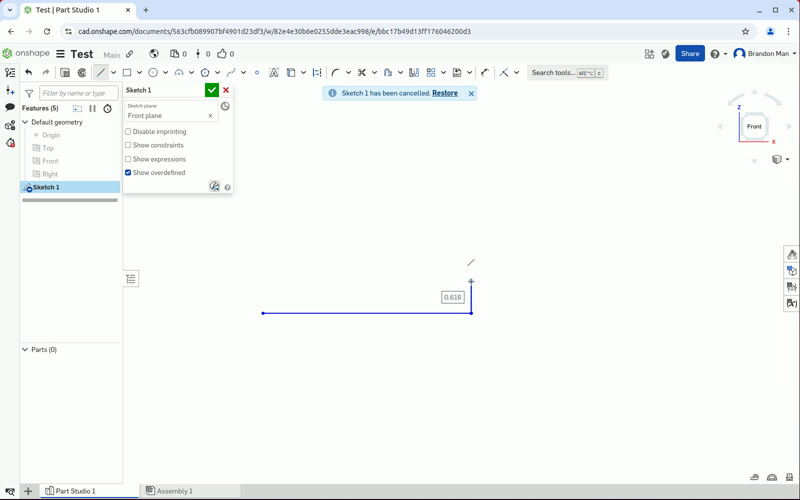
scroll(-6)
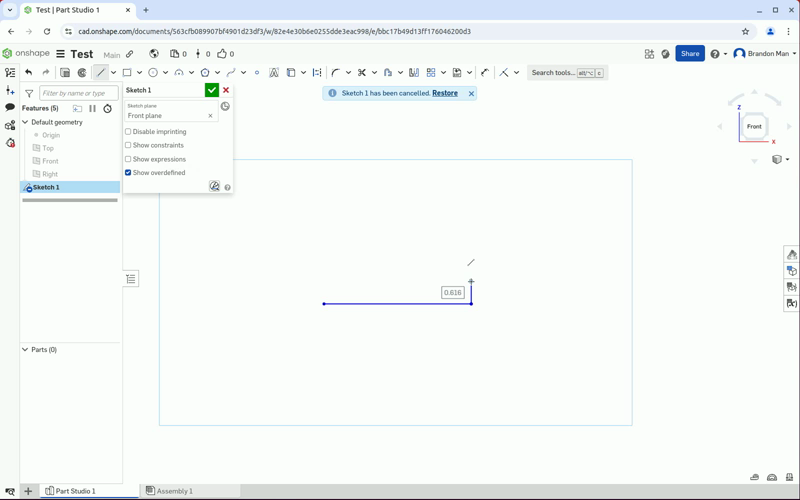
scroll(-6)
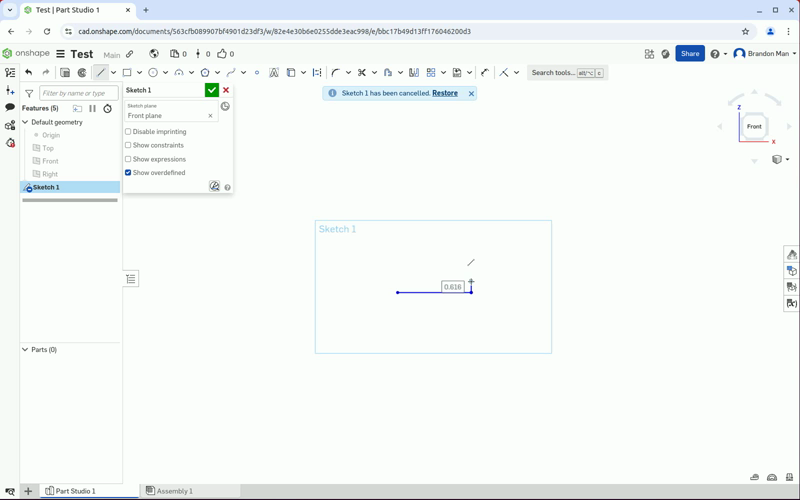
scroll(-6)
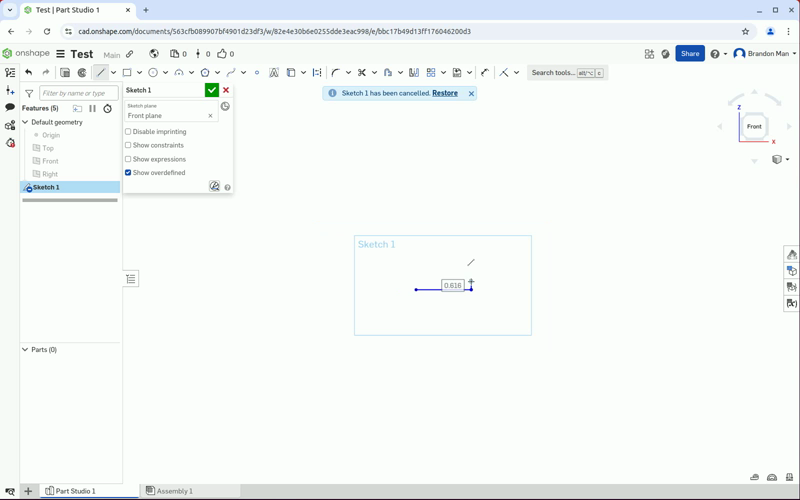
scroll(-6)
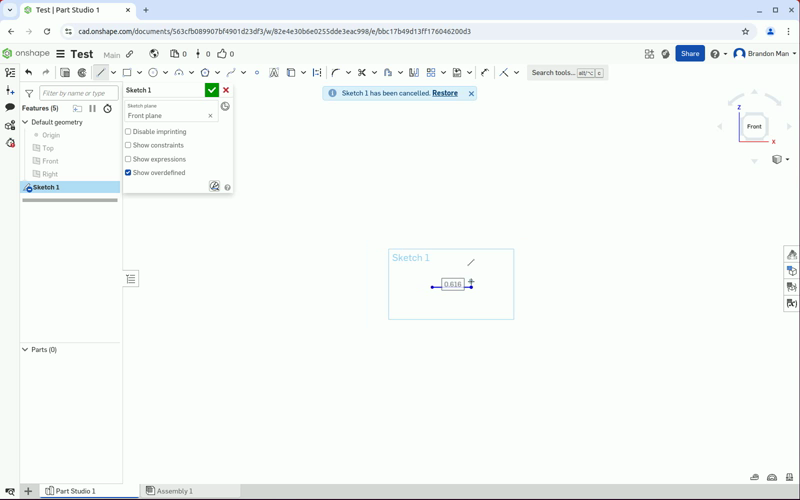
scroll(-6)
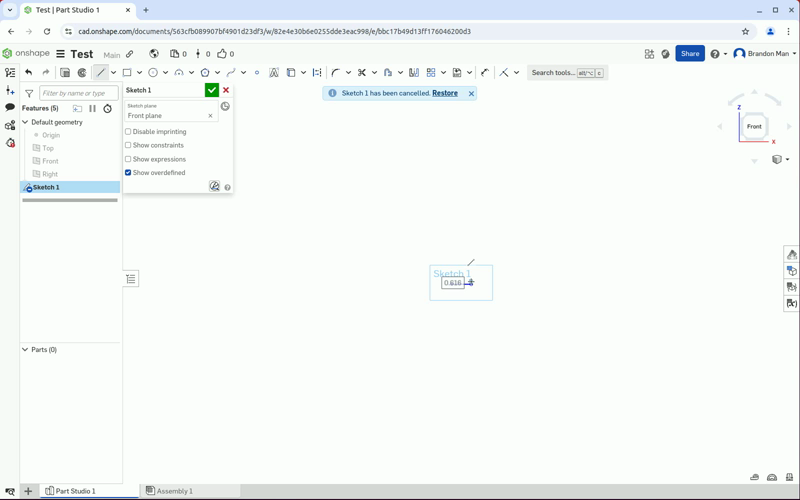
key_up(shift)
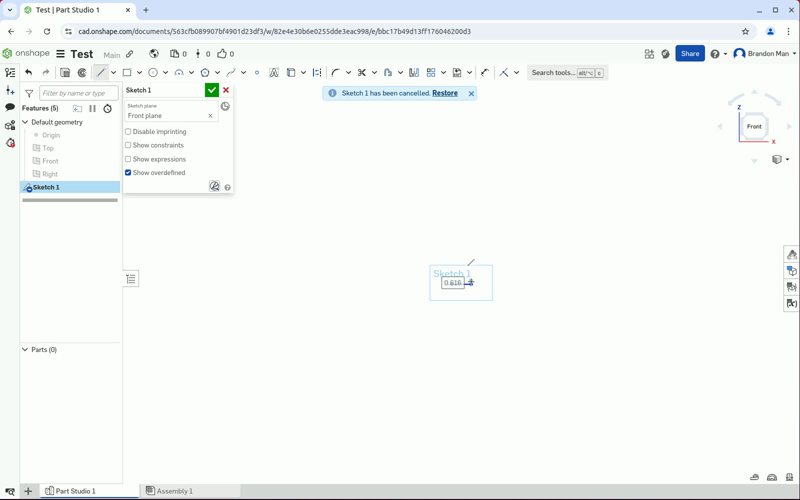
key_down(shift)
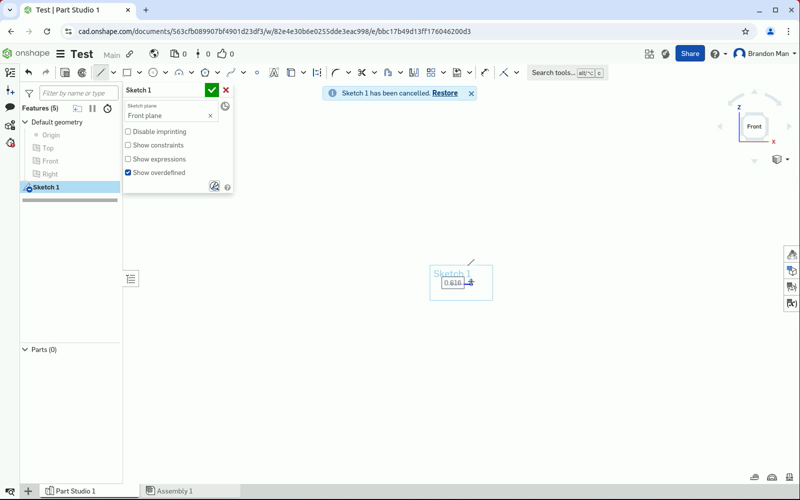
mouse_move(501, 281)
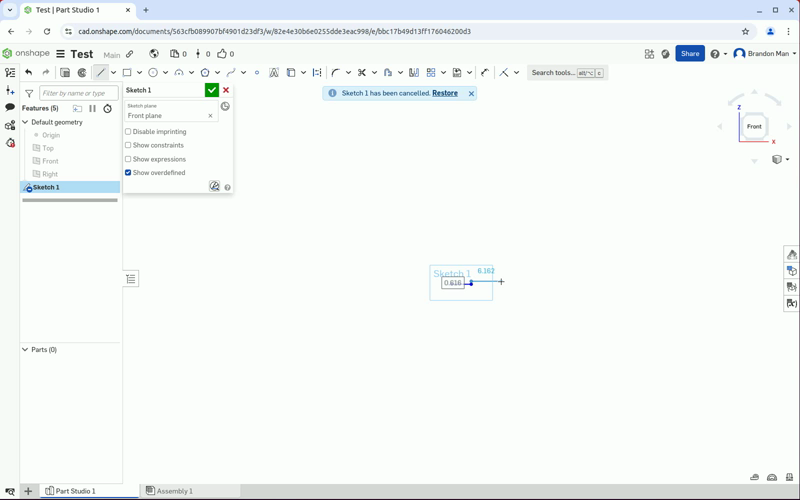
mouse_move(451, 281)
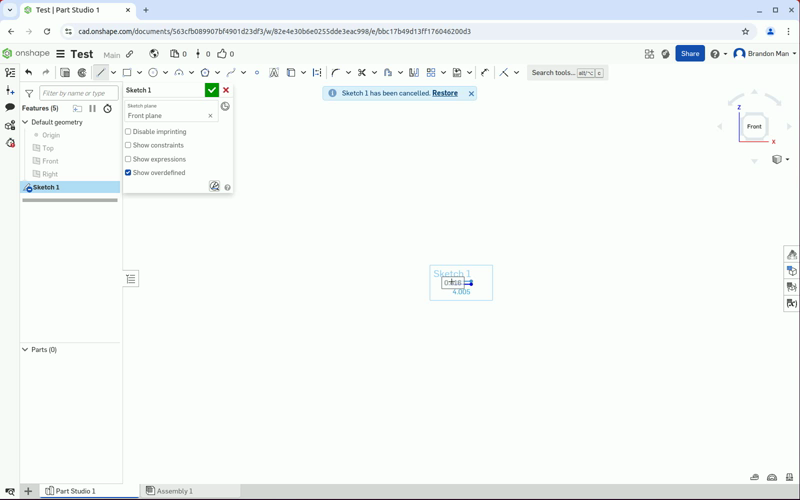
scroll(6)
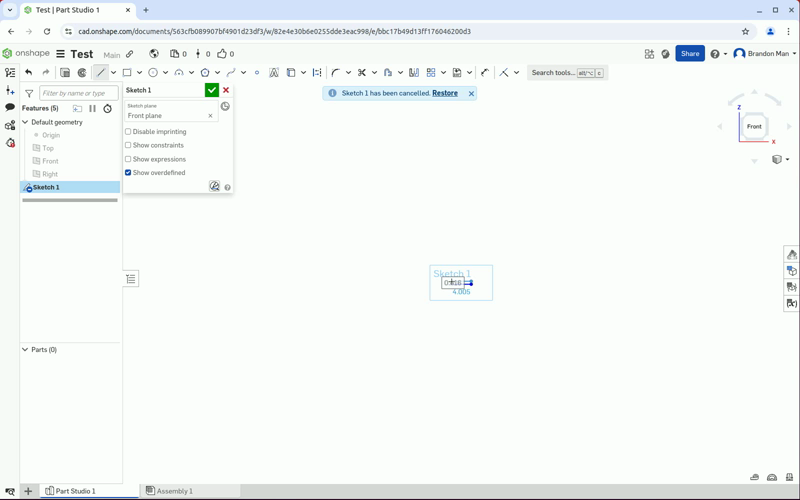
scroll(6)
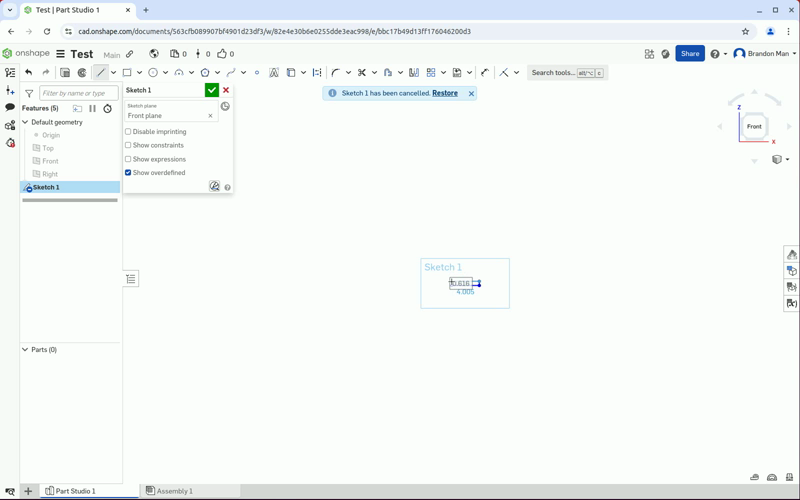
scroll(6)
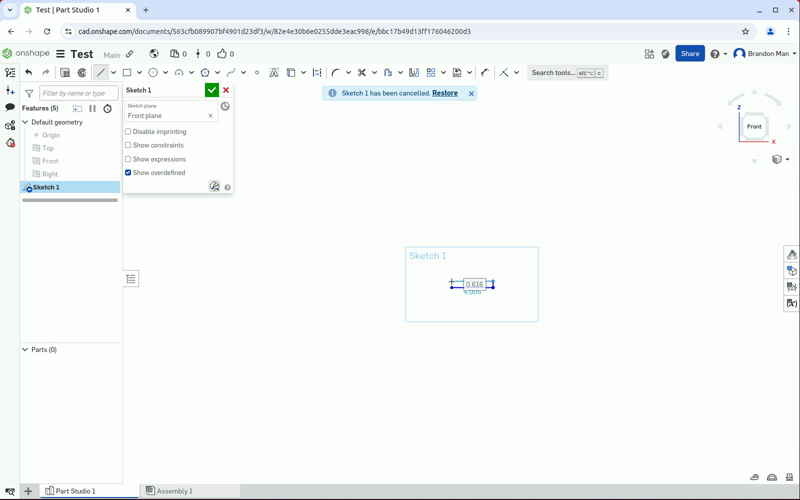
scroll(6)
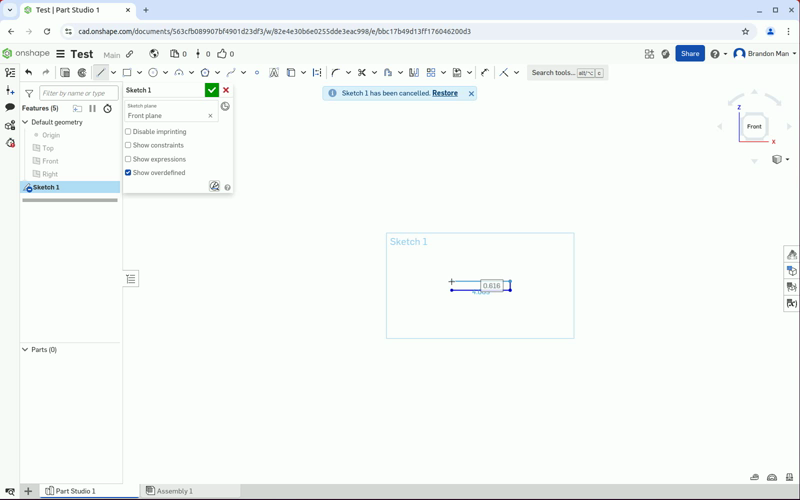
scroll(6)
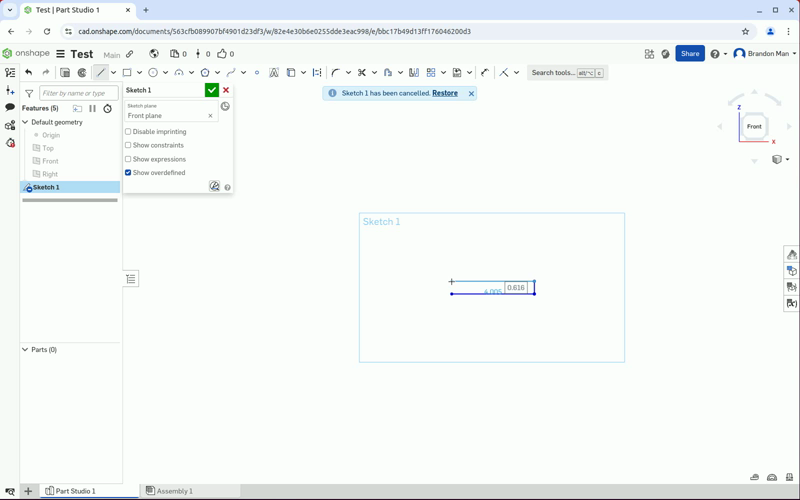
scroll(6)
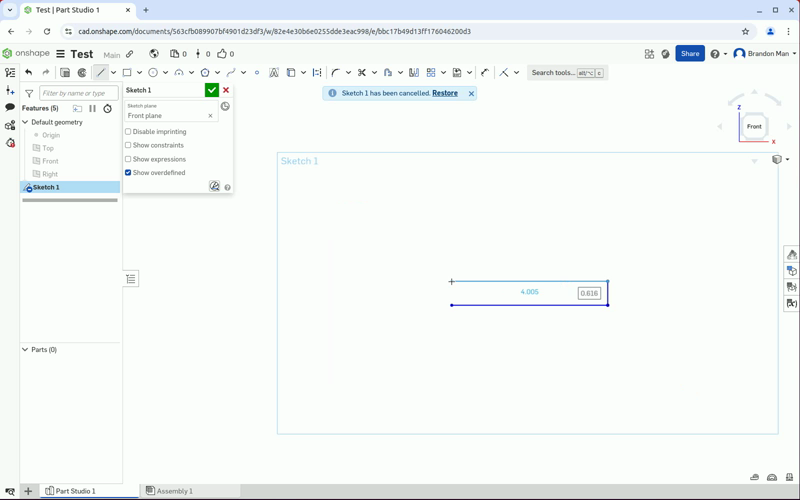
scroll(6)
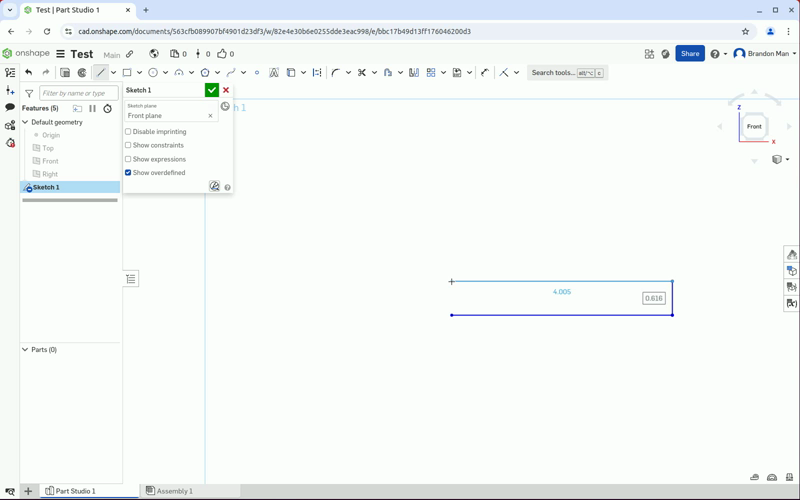
click(451, 281)
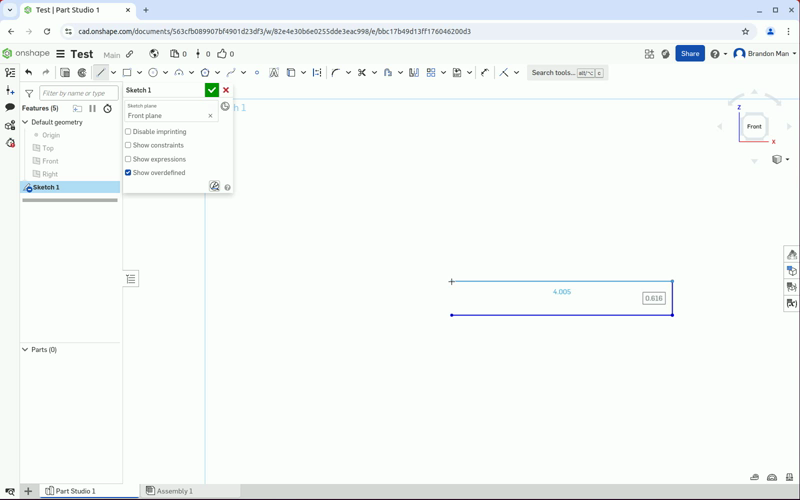
scroll(-6)
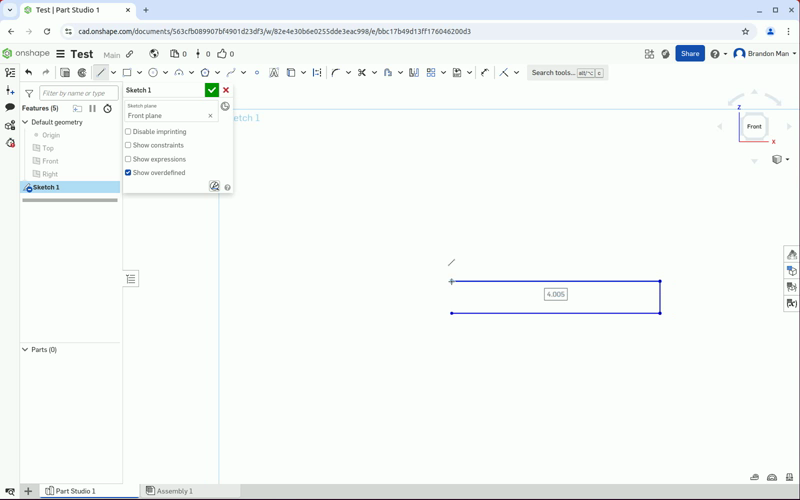
scroll(-6)
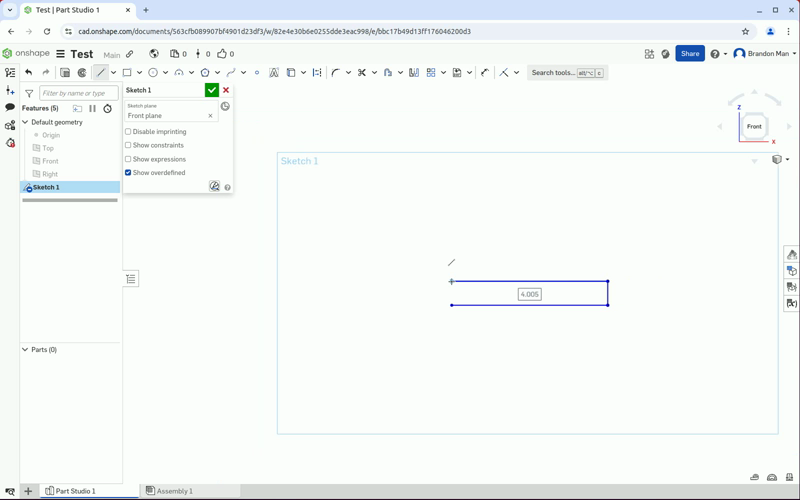
scroll(-6)
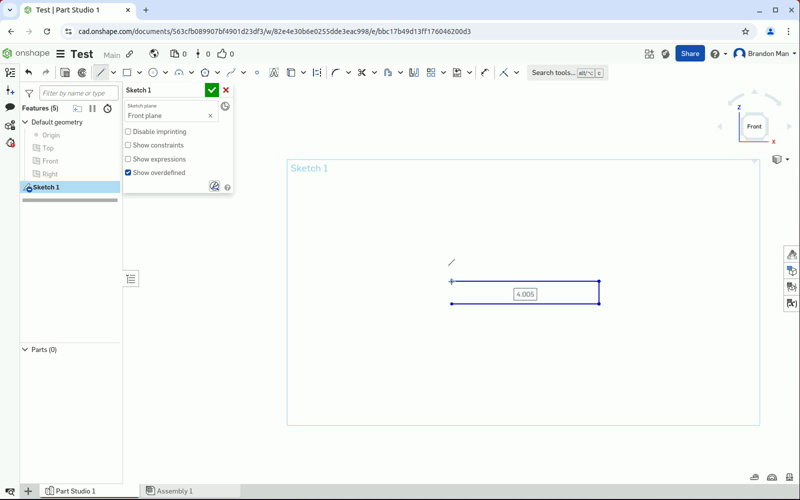
scroll(-6)
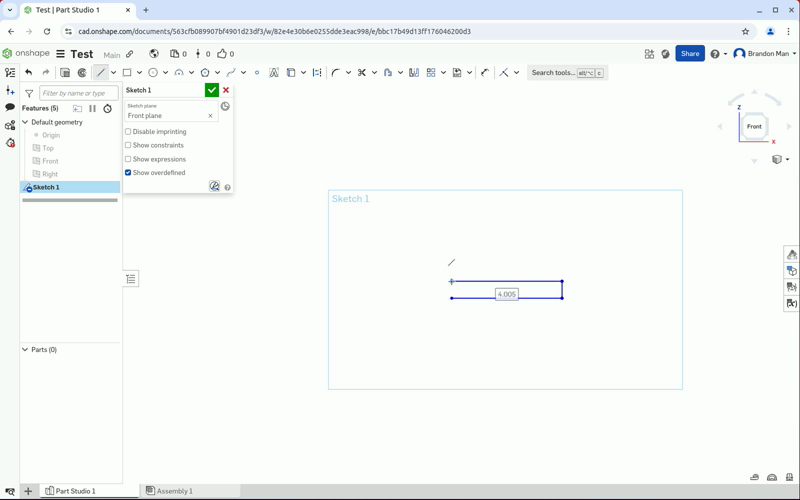
scroll(-6)
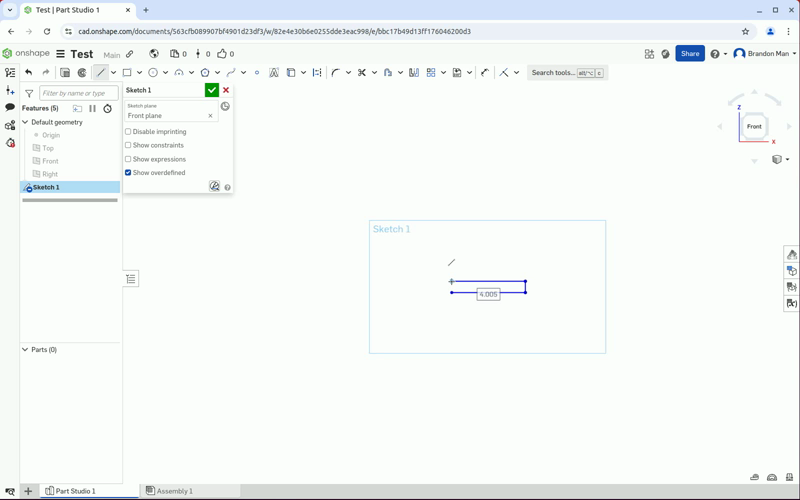
scroll(-6)
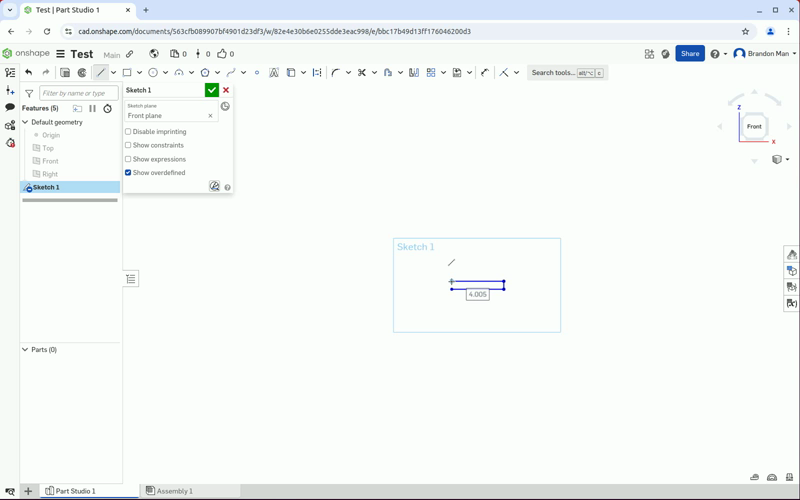
scroll(-6)
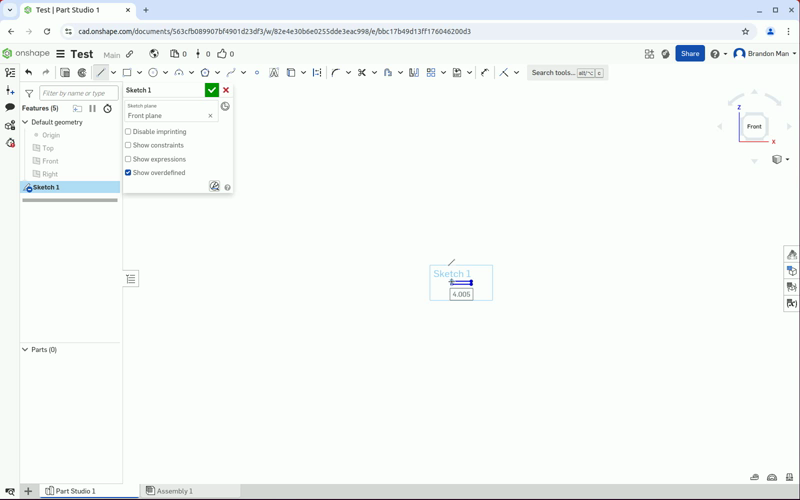
key_up(shift)
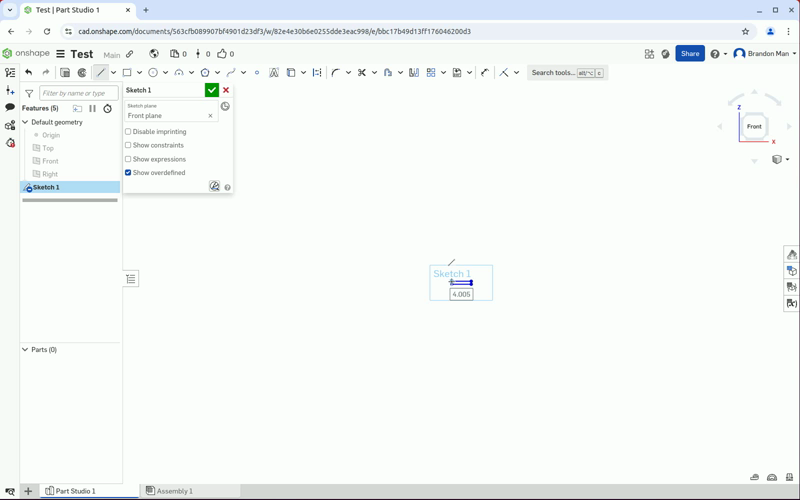
mouse_move(481, 281)
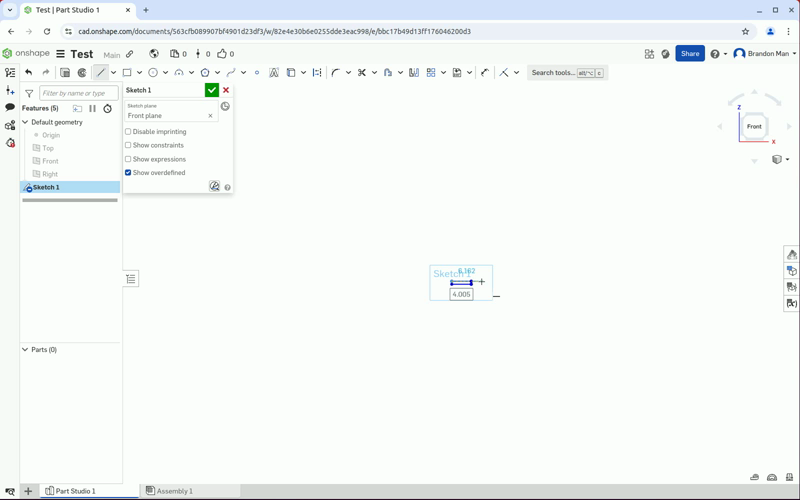
key_down(shift)
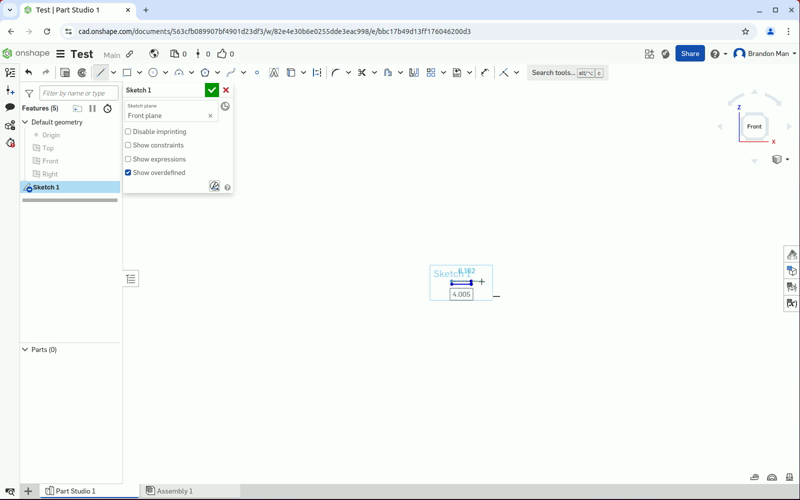
mouse_move(451, 284)
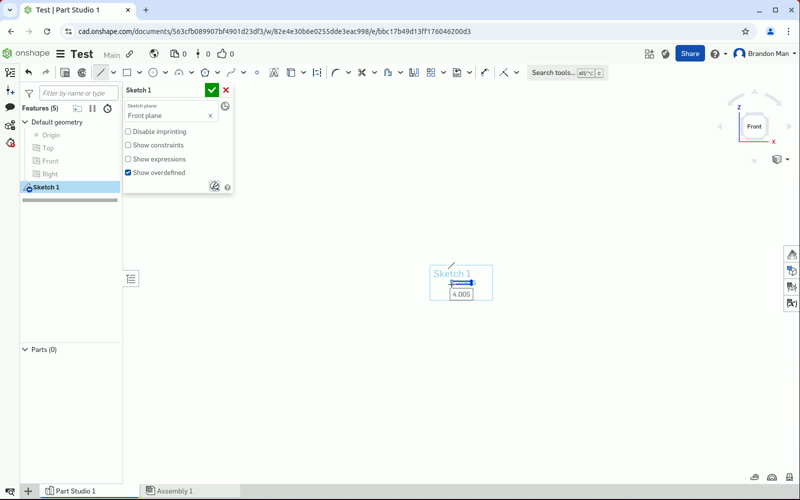
scroll(6)
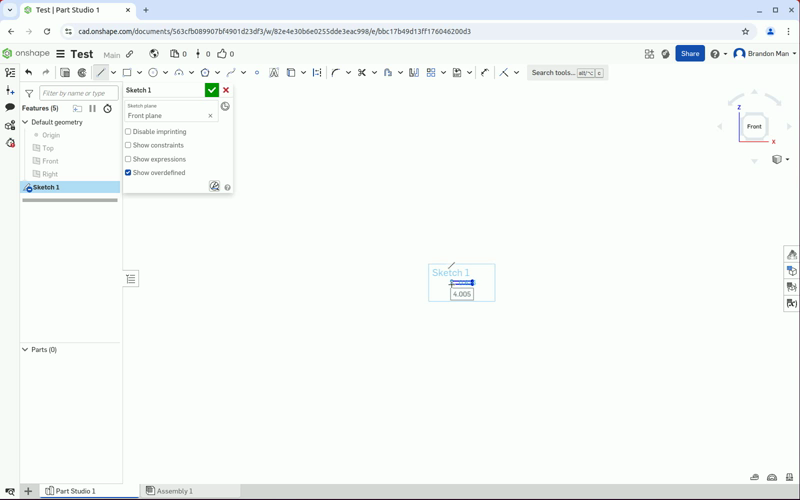
scroll(6)
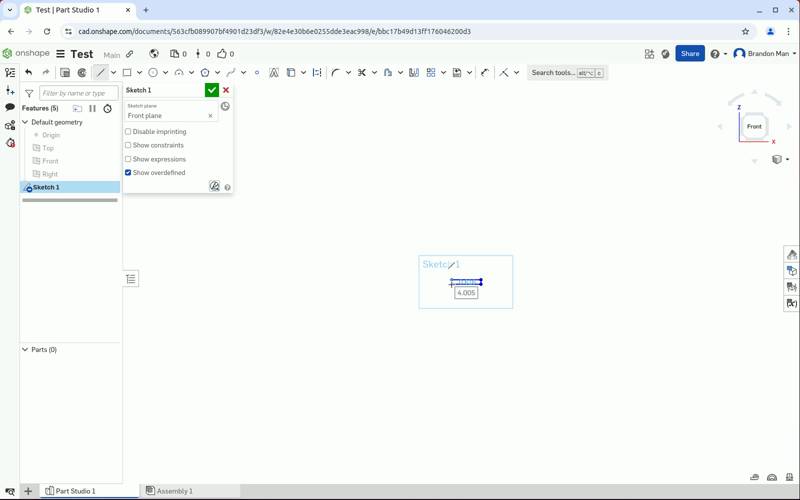
scroll(6)
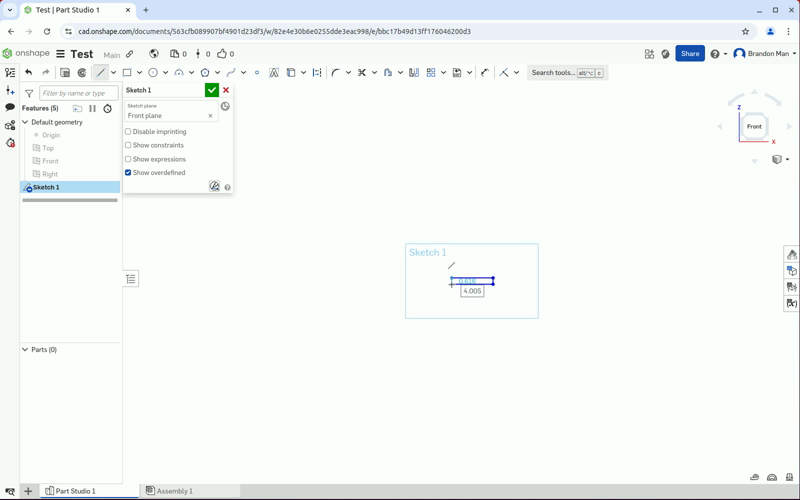
scroll(6)
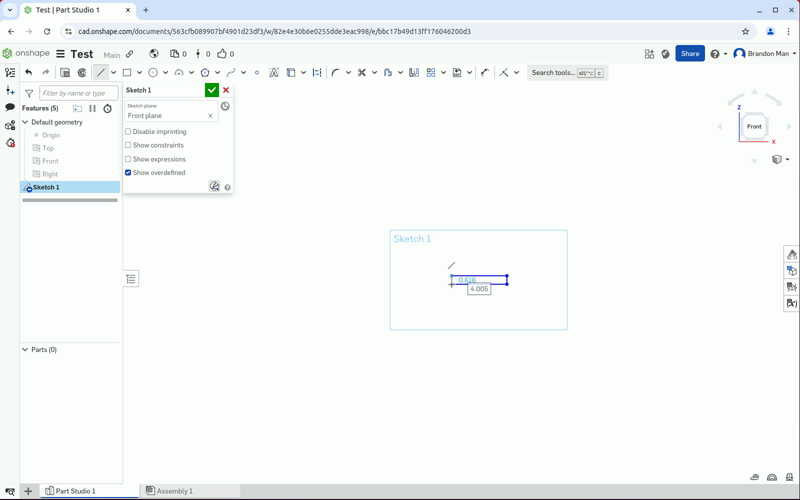
scroll(6)
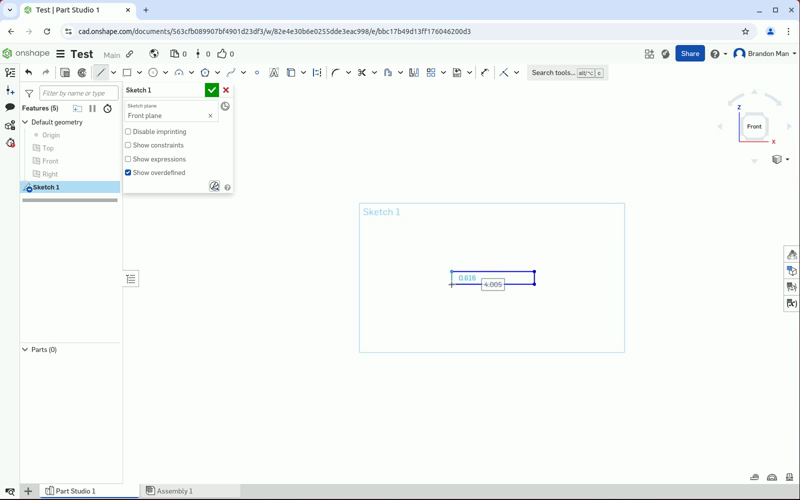
scroll(6)
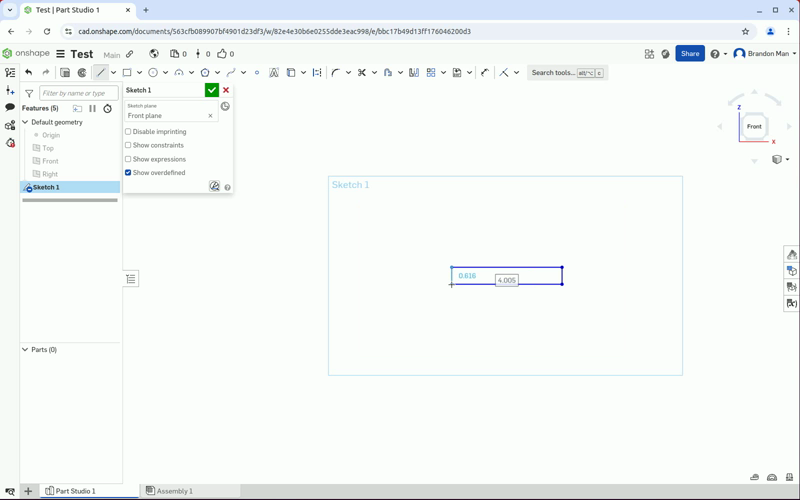
scroll(6)
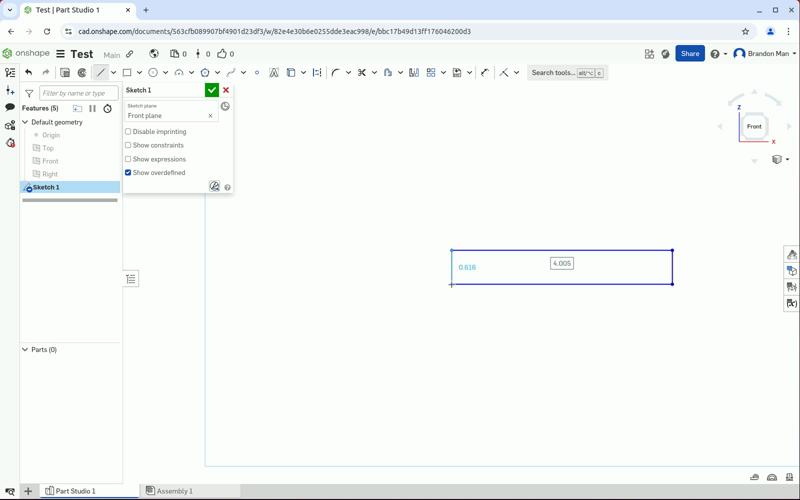
key_up(shift)
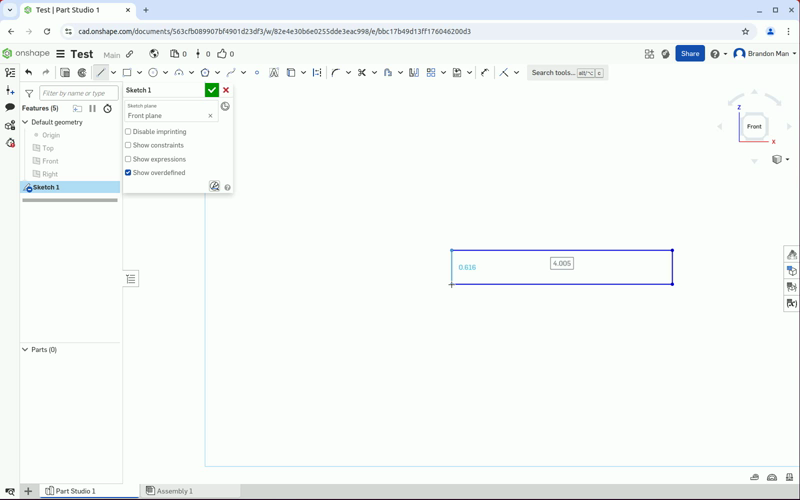
click(451, 284)
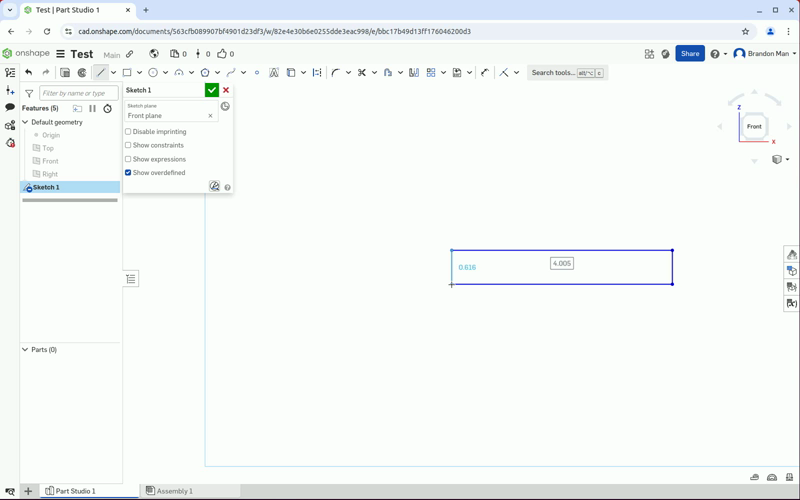
scroll(-6)
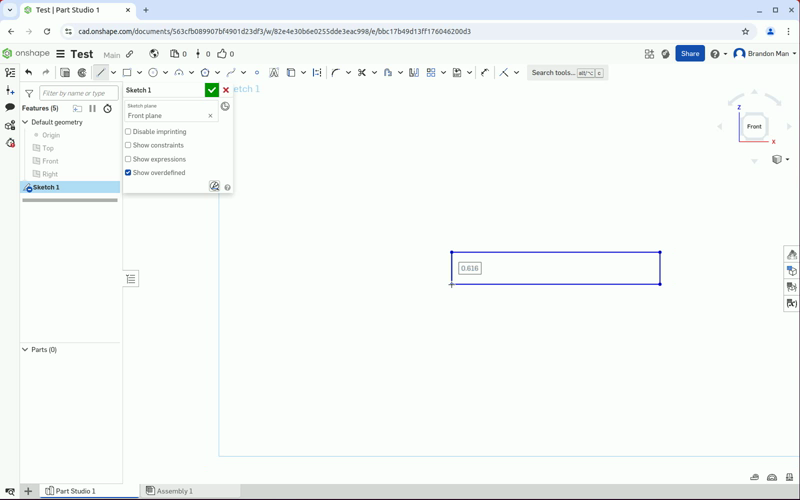
scroll(-6)
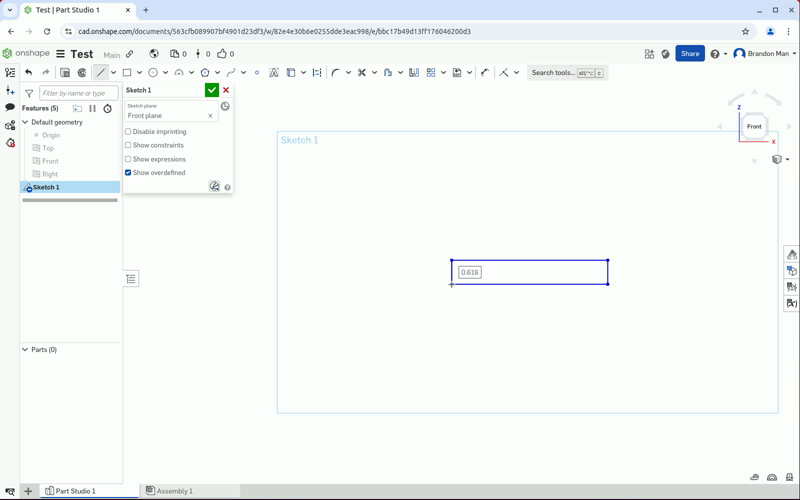
scroll(-6)
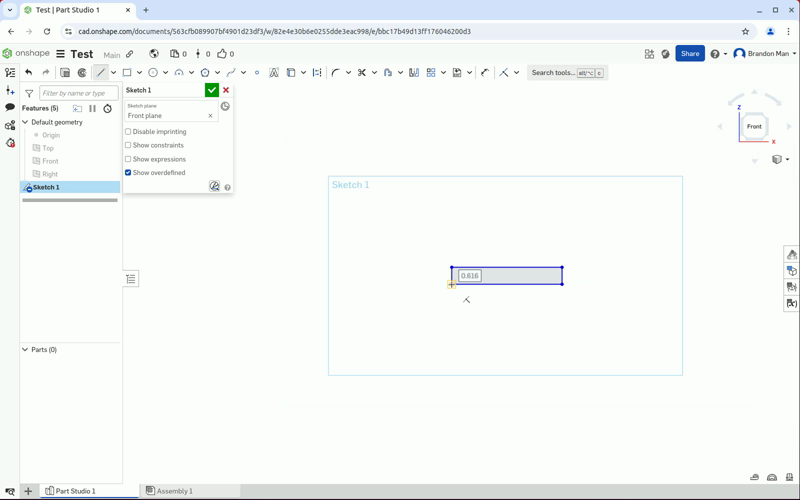
scroll(-6)
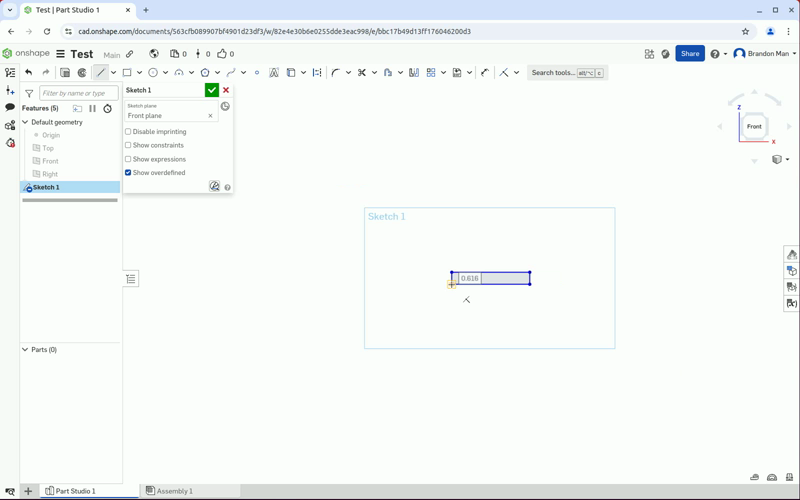
scroll(-6)
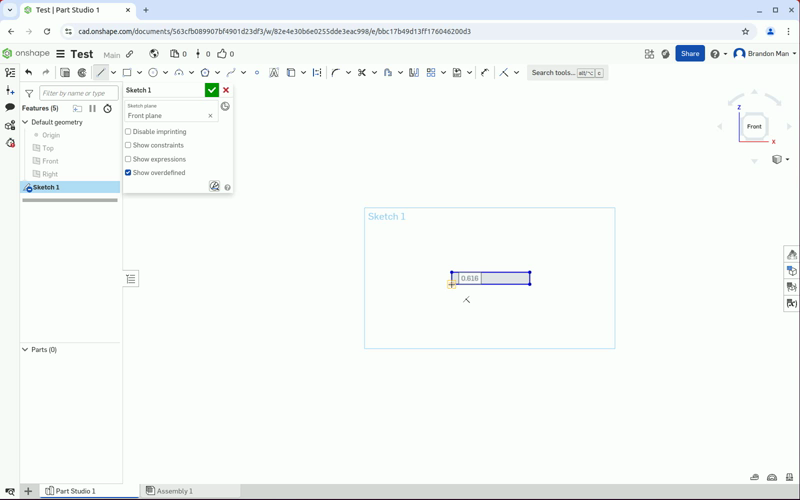
scroll(-6)
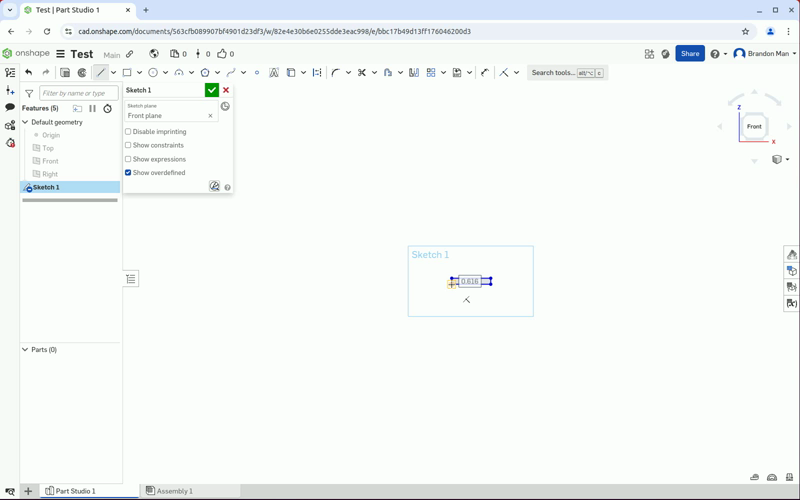
scroll(-6)
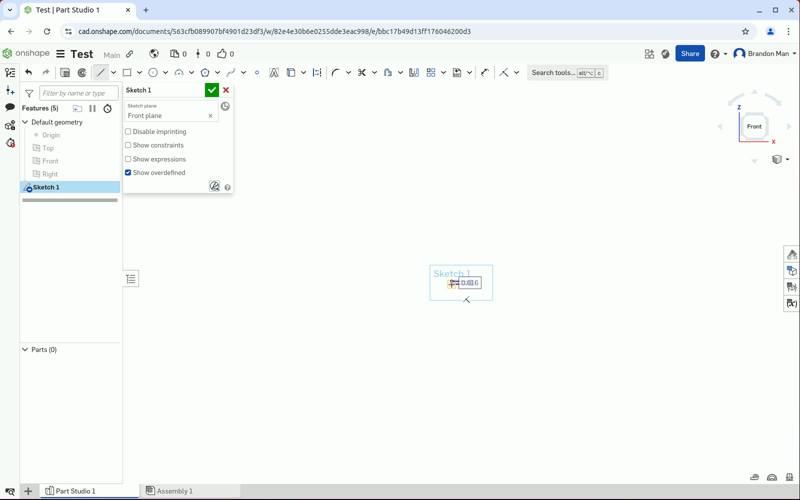
key(esc)
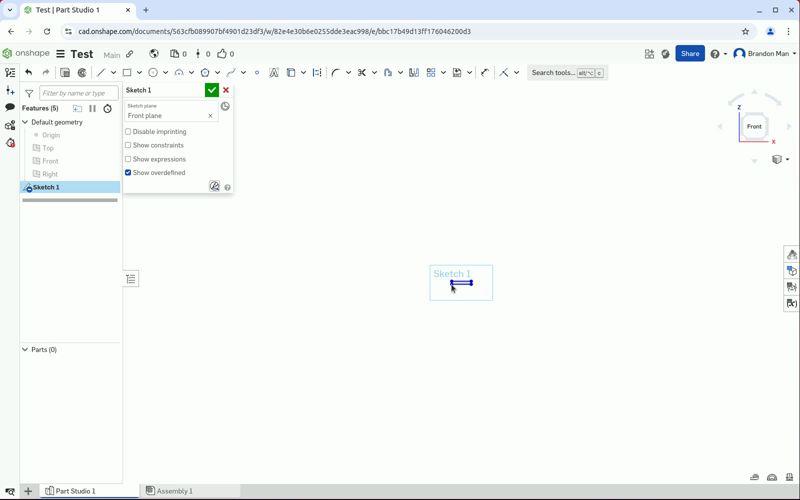
key(c)
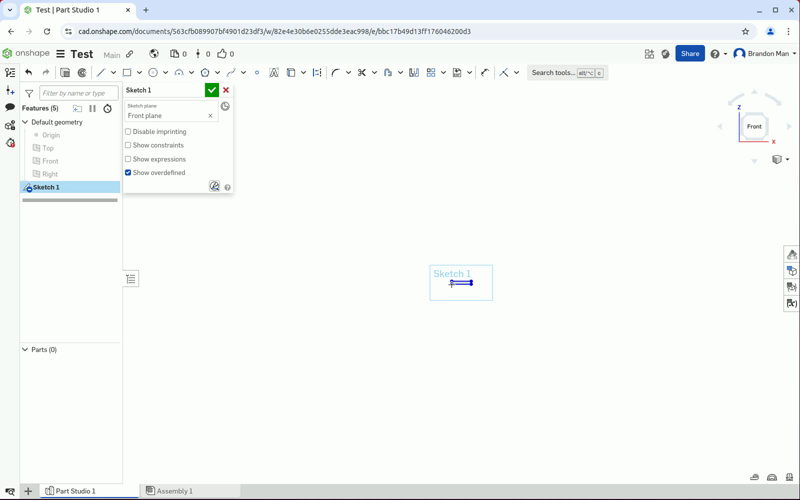
key_down(shift)
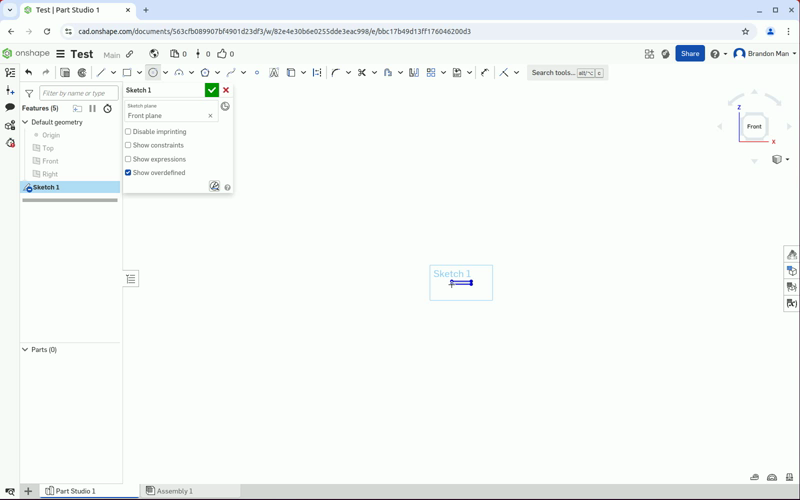
mouse_move(461, 282)
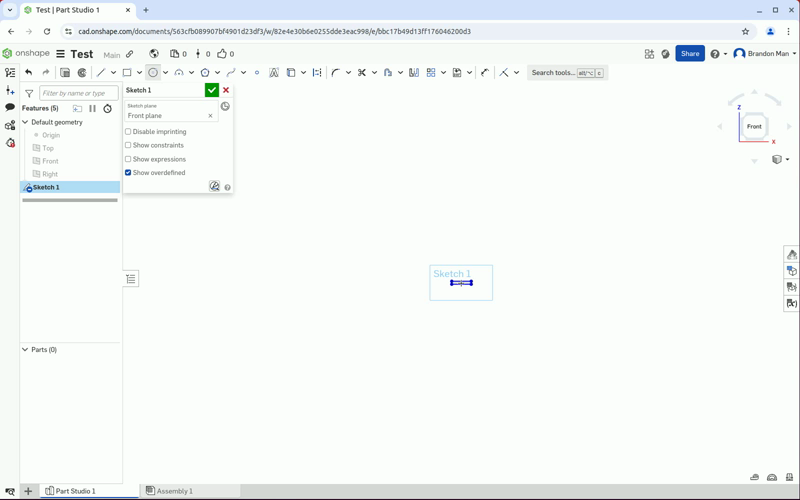
click(461, 282)
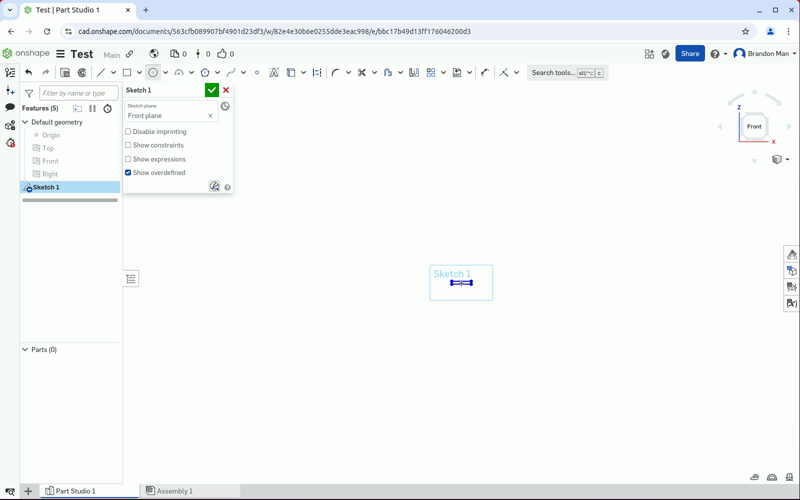
key_up(shift)
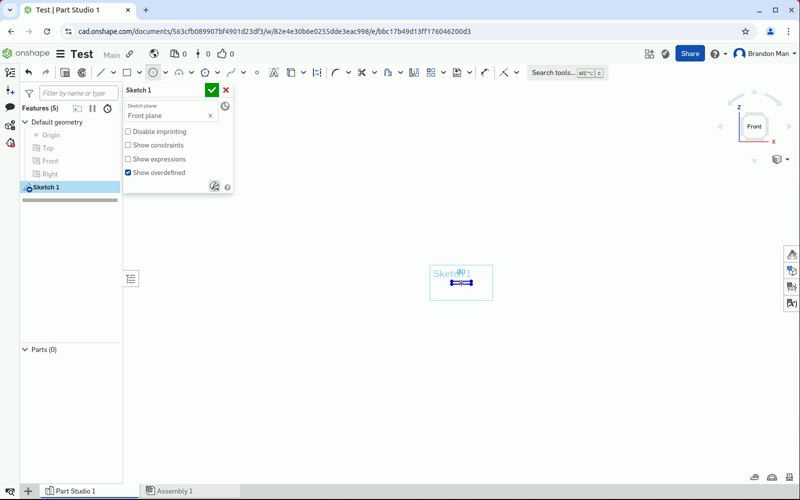
mouse_move(462, 282)
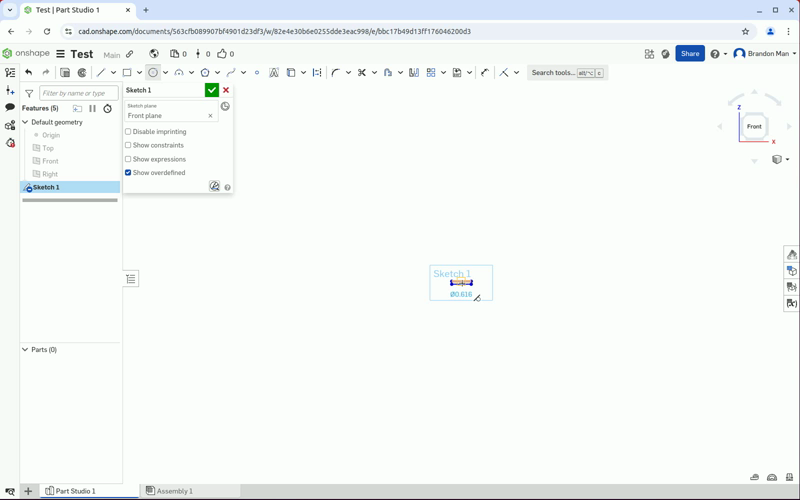
scroll(6)
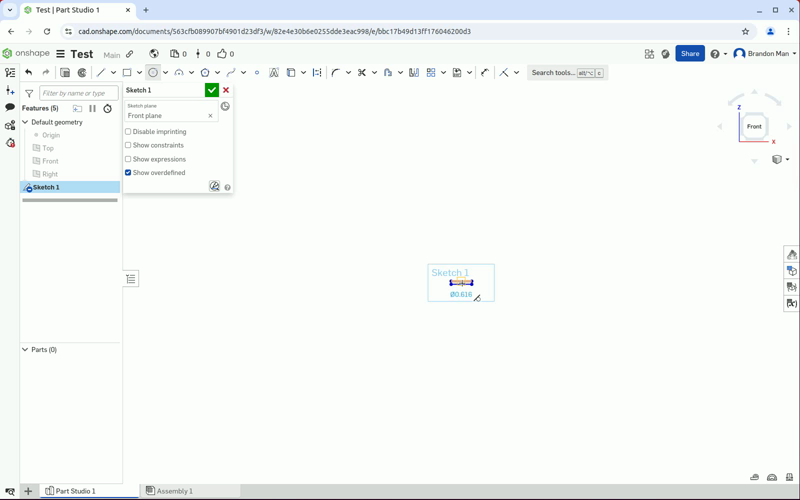
scroll(6)
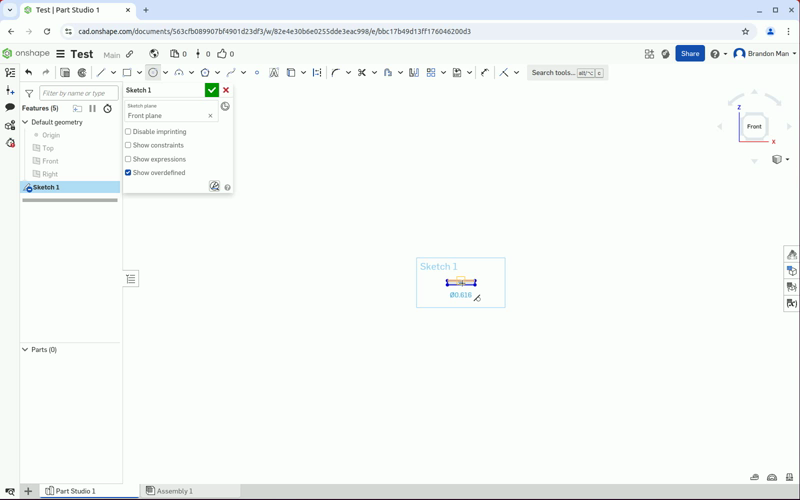
scroll(6)
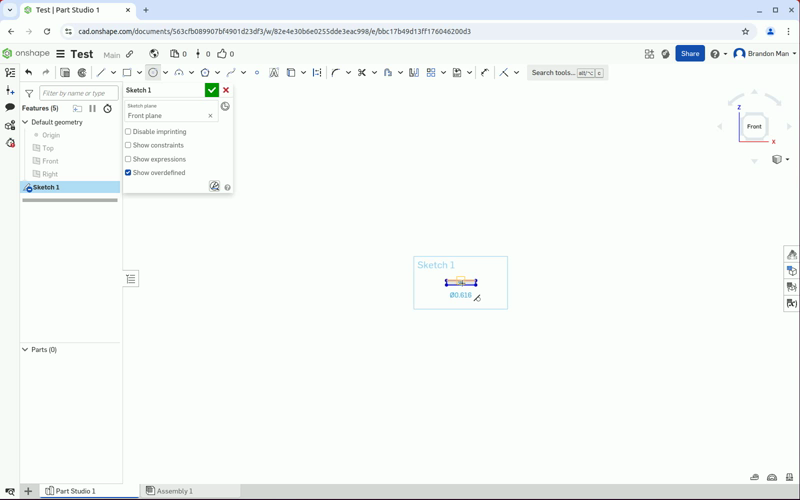
scroll(6)
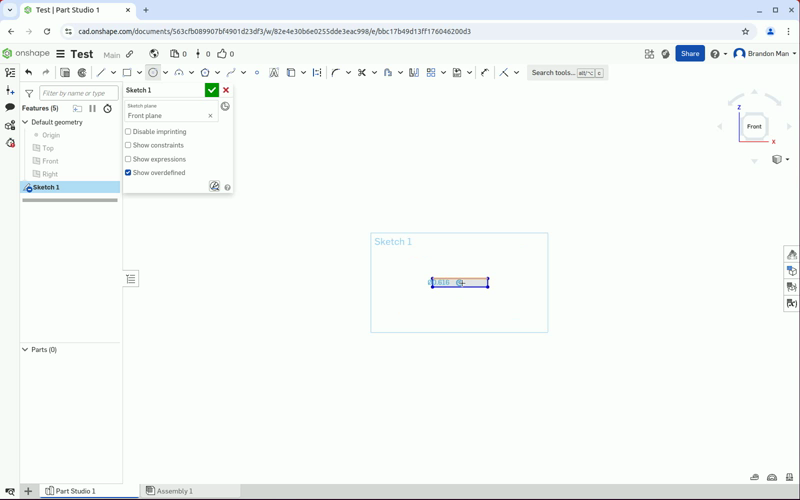
scroll(6)
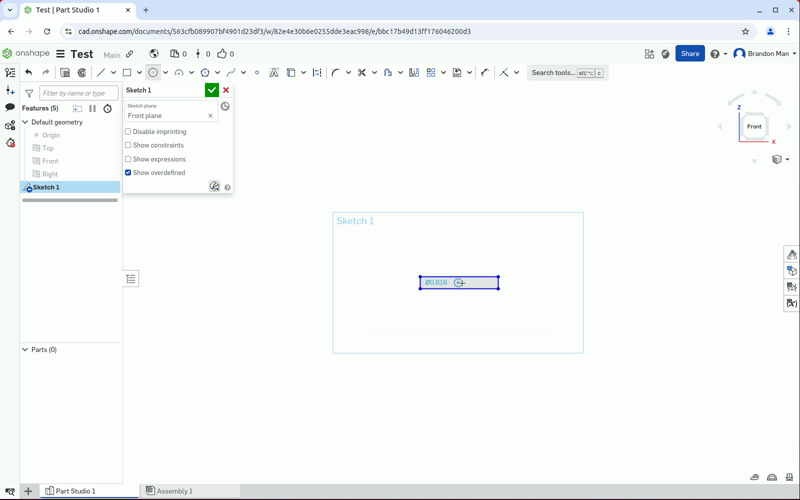
scroll(6)
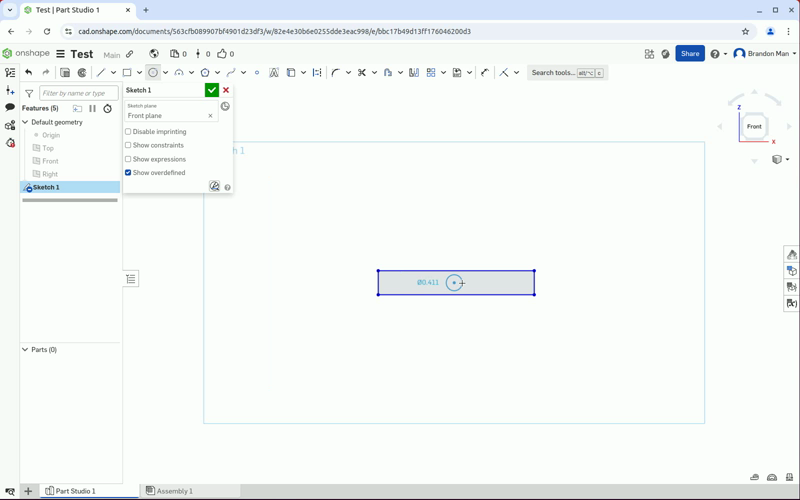
scroll(6)
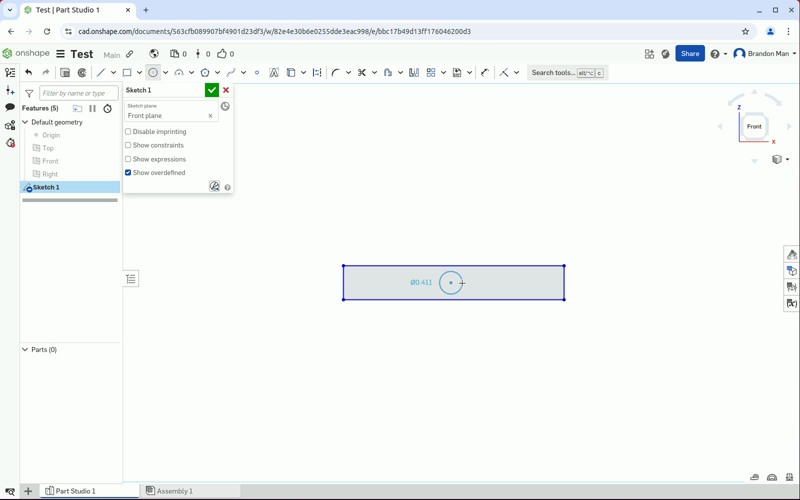
click(462, 282)
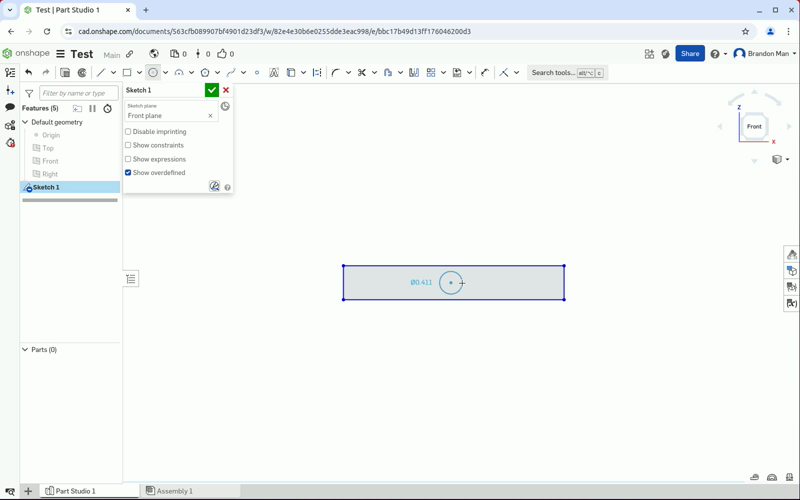
scroll(-6)
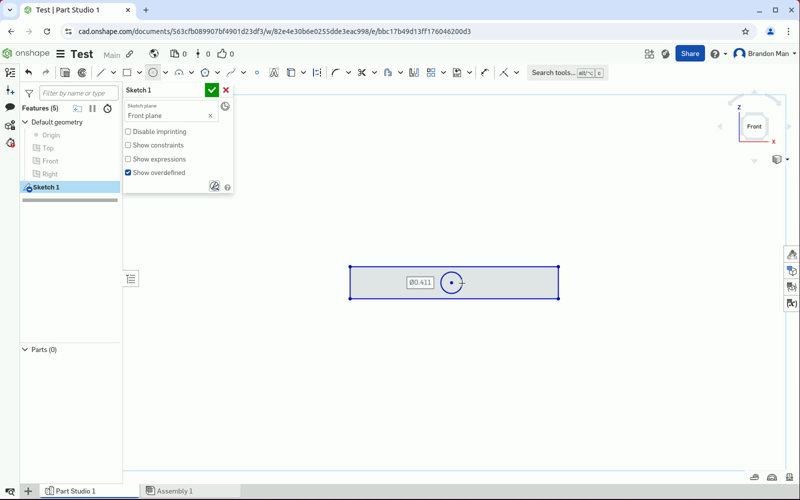
scroll(-6)
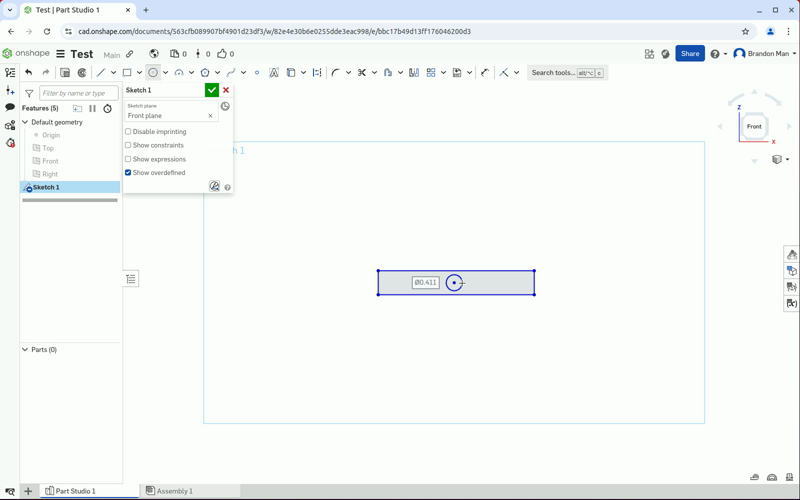
scroll(-6)
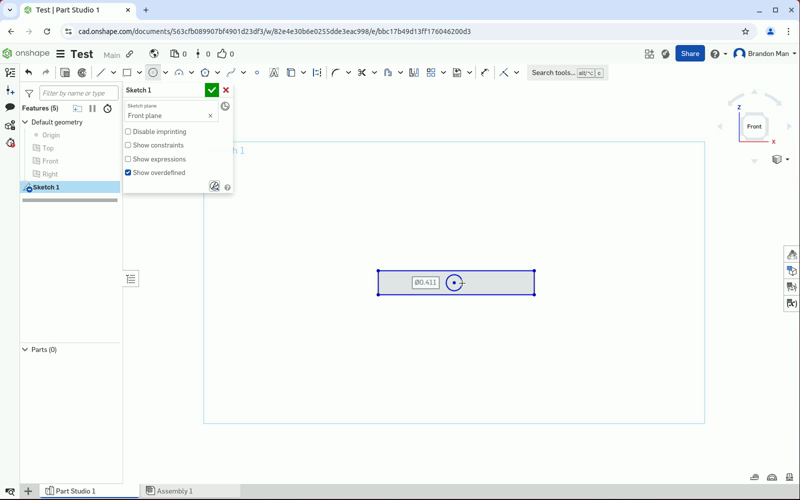
scroll(-6)
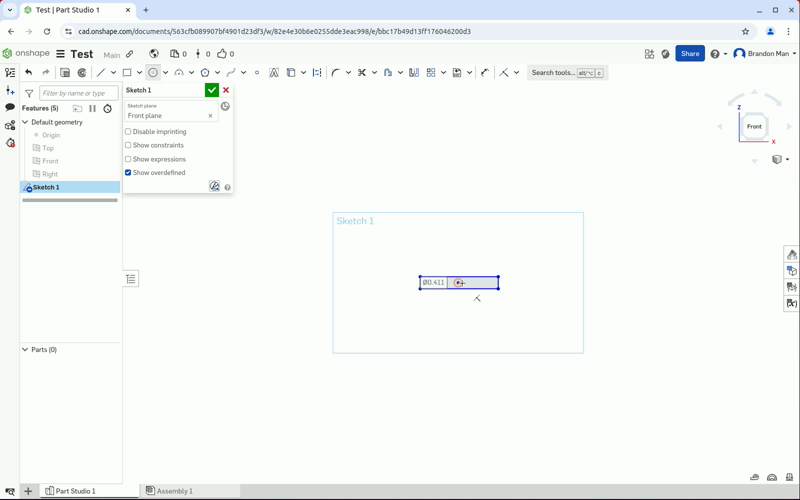
scroll(-6)
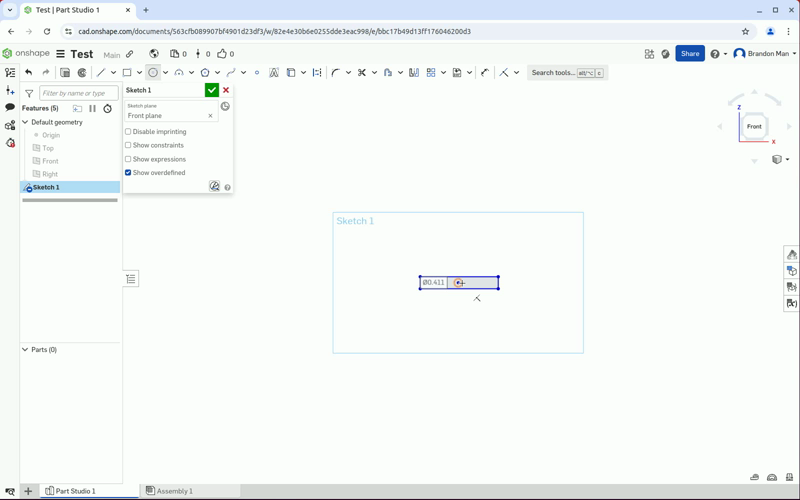
scroll(-6)
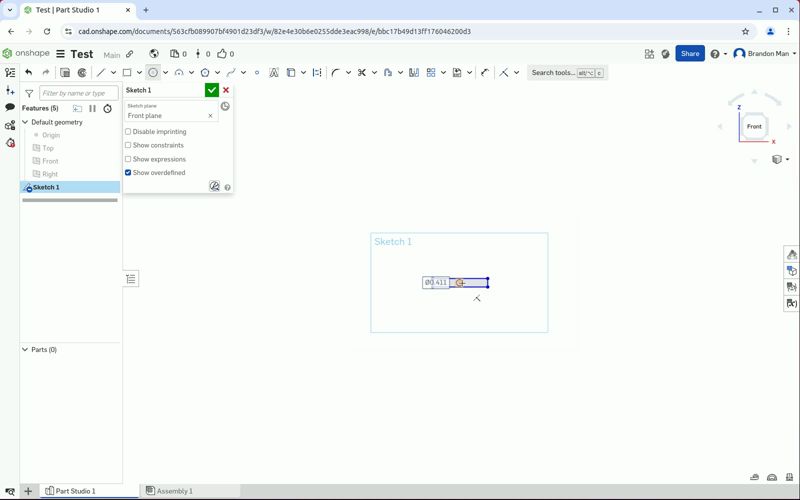
scroll(-6)
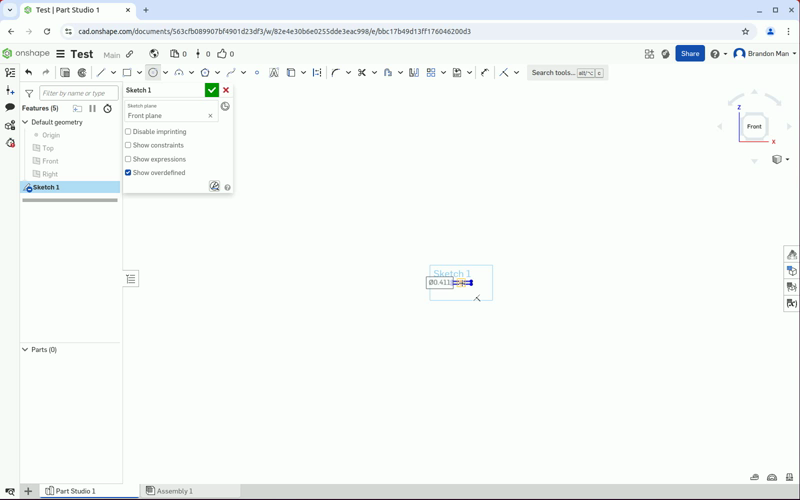
key(esc)
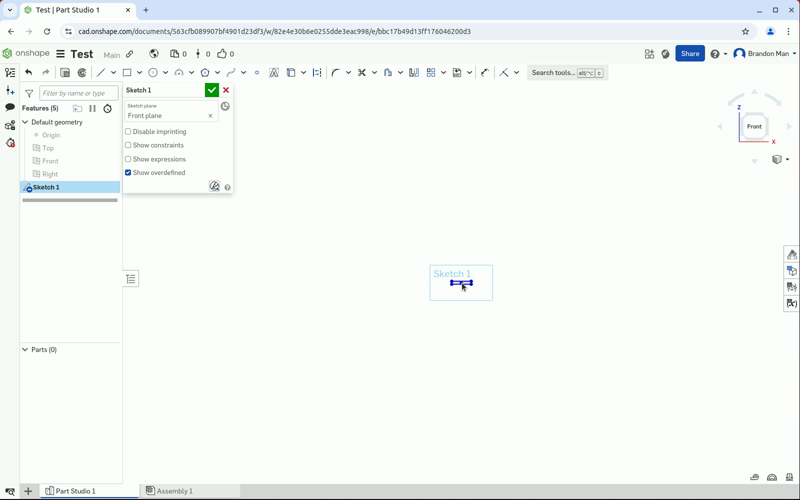
mouse_move(461, 283)
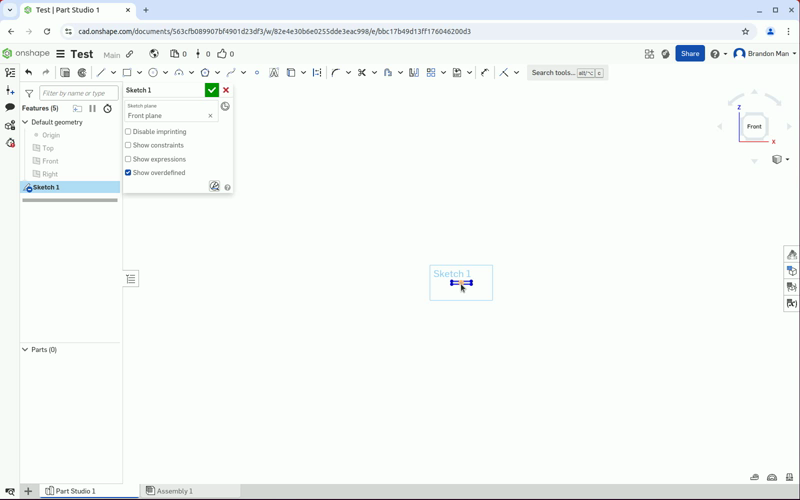
scroll(6)
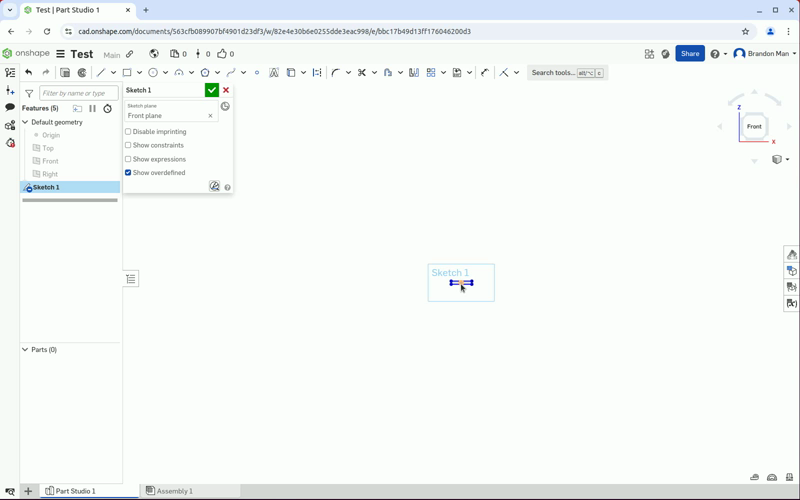
scroll(6)
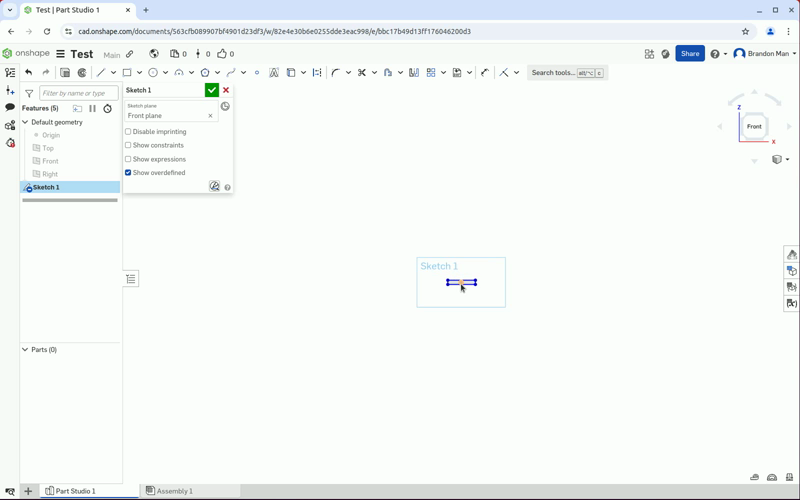
scroll(6)
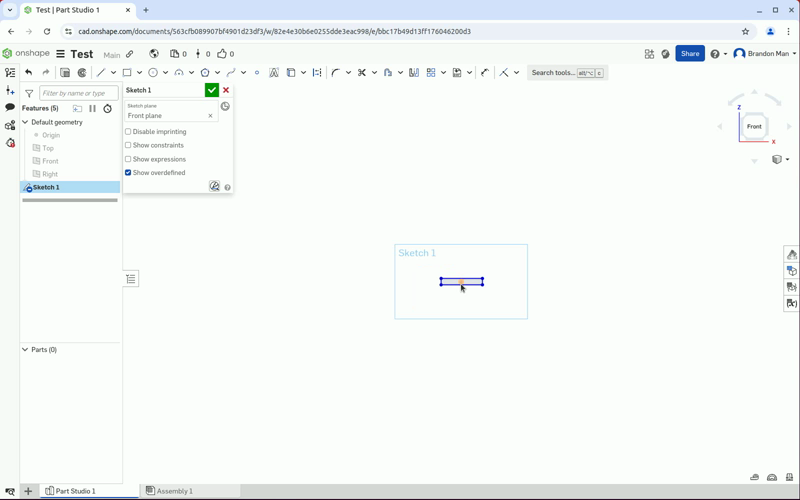
scroll(6)
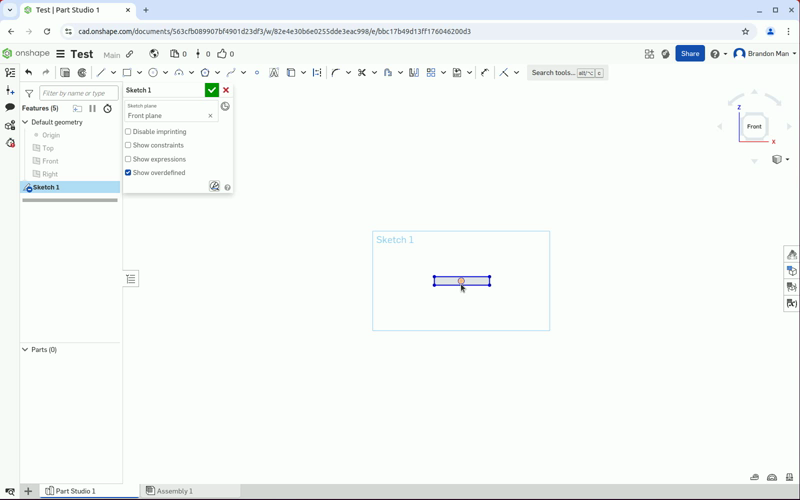
scroll(6)
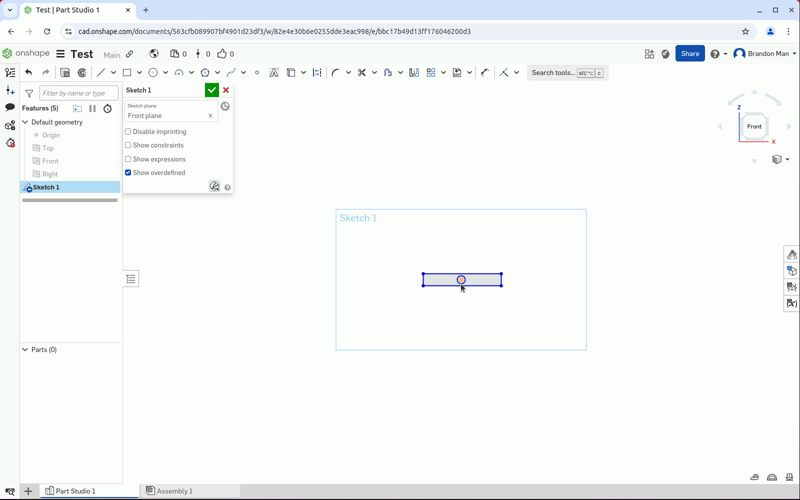
scroll(6)
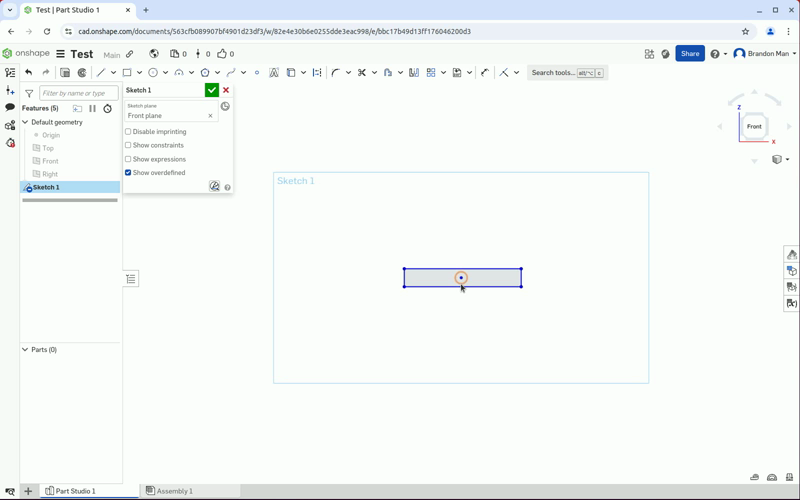
scroll(6)
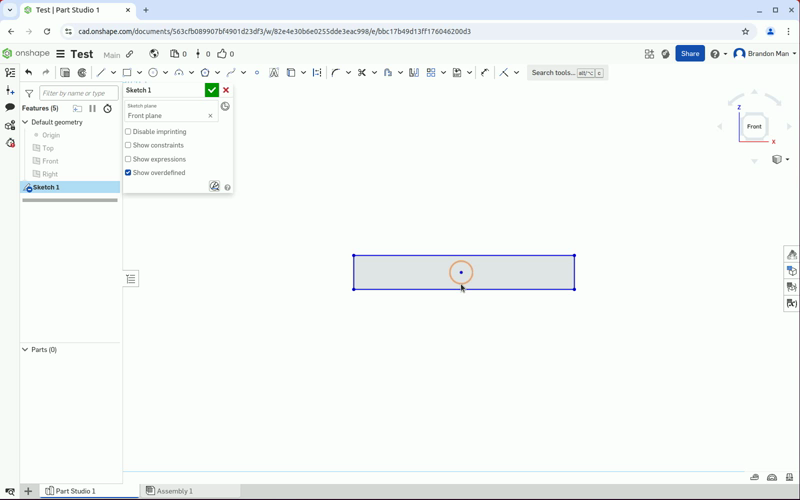
click(461, 283)
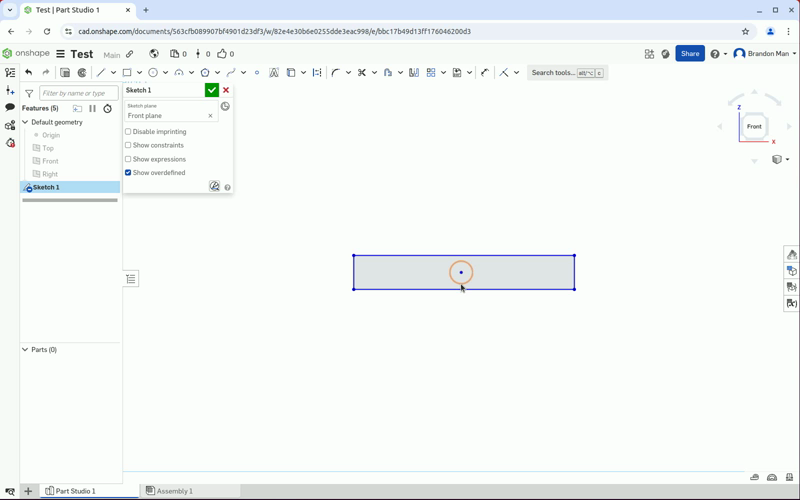
scroll(-6)
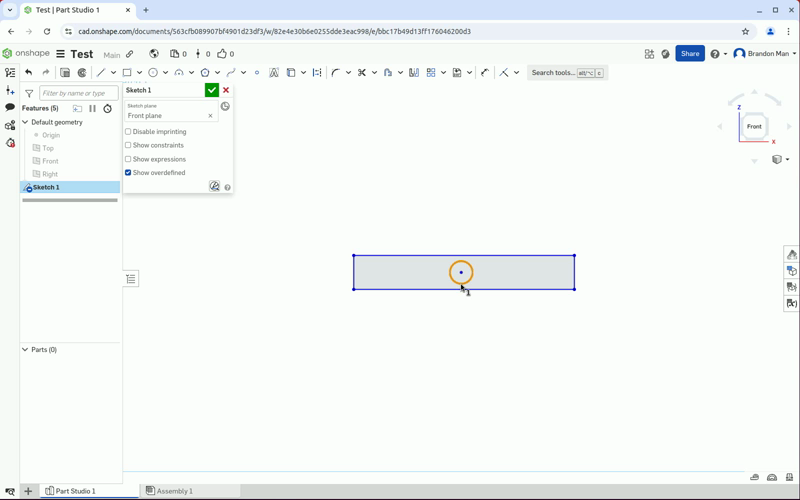
scroll(-6)
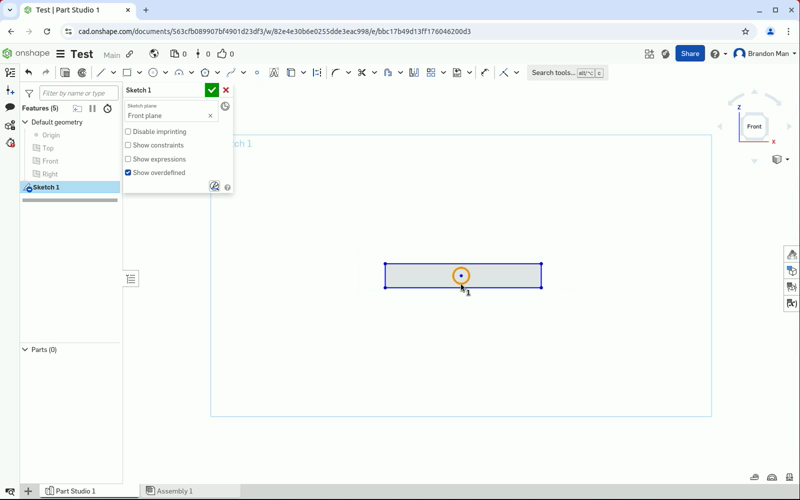
scroll(-6)
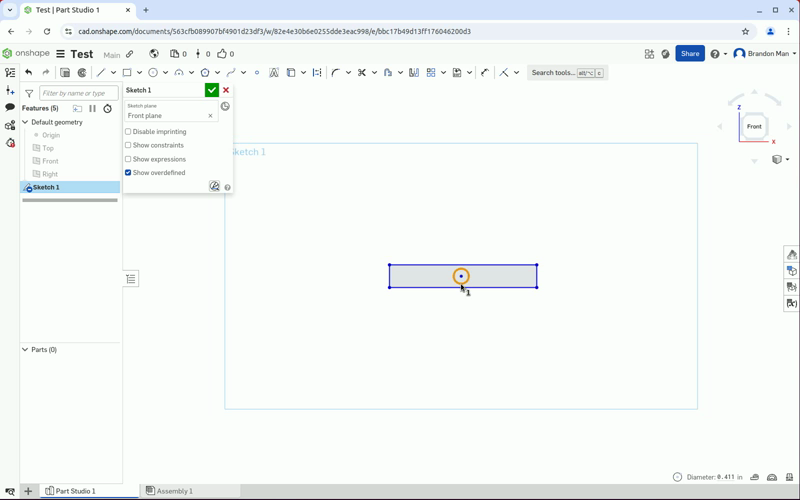
scroll(-6)
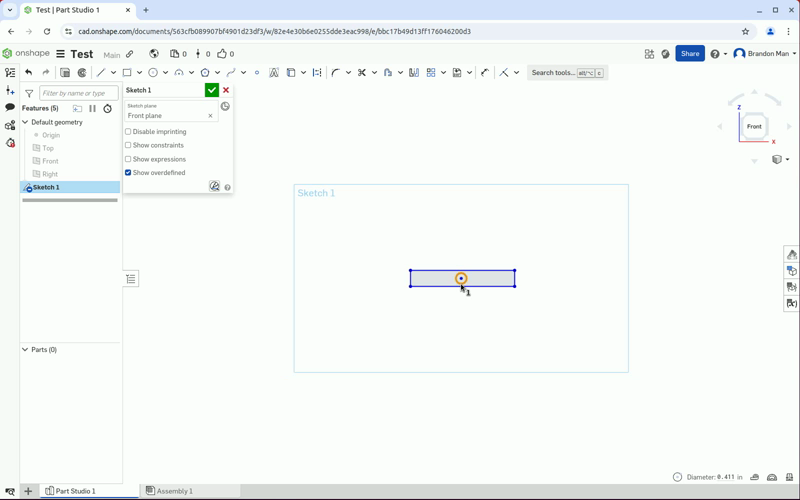
scroll(-6)
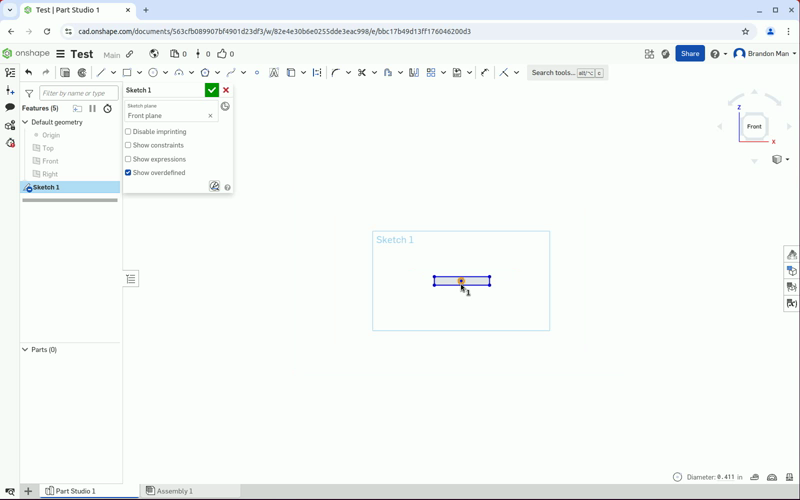
scroll(-6)
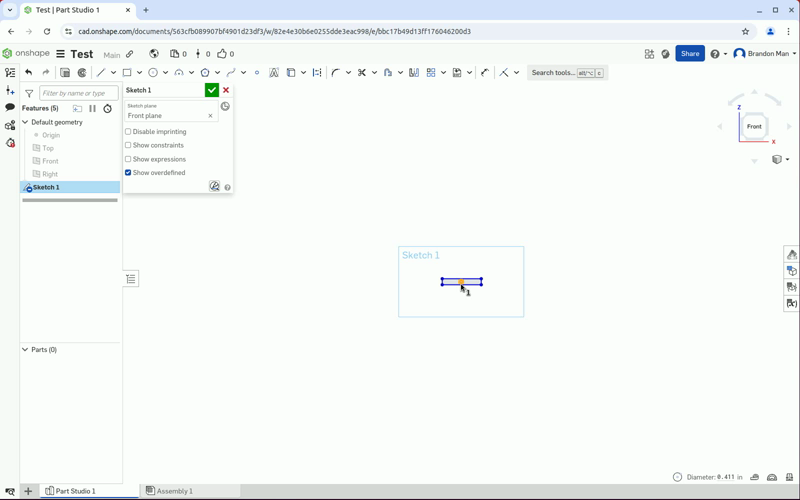
scroll(-6)
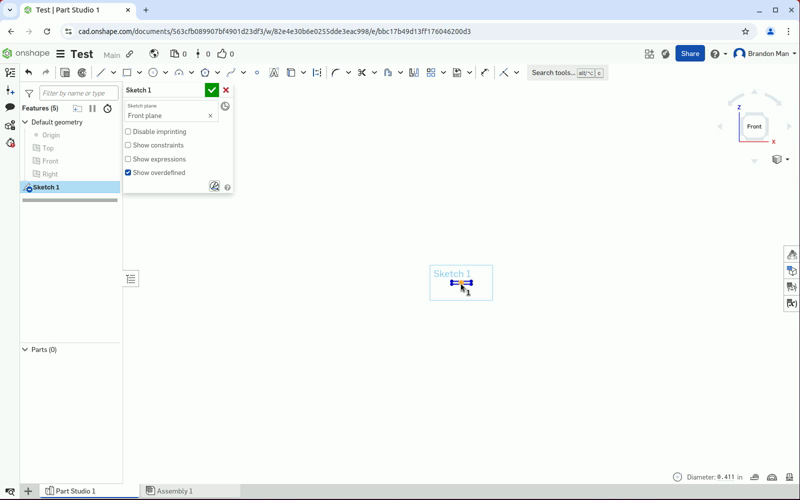
mouse_move(73, 352)
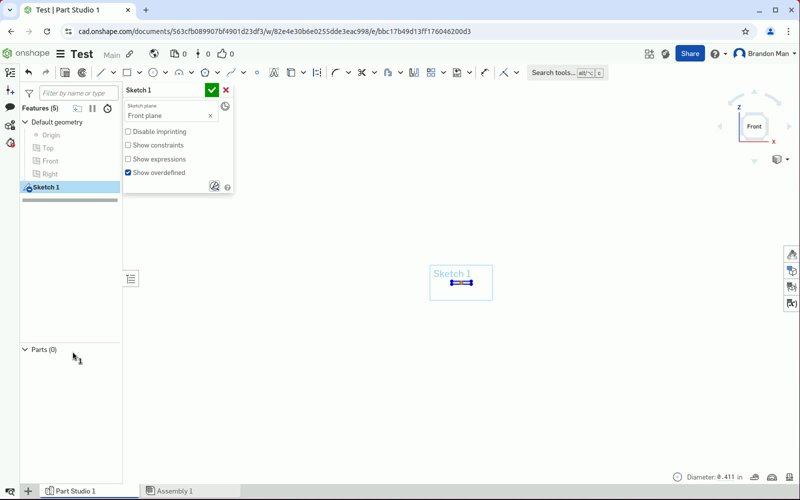
key(shift+y)
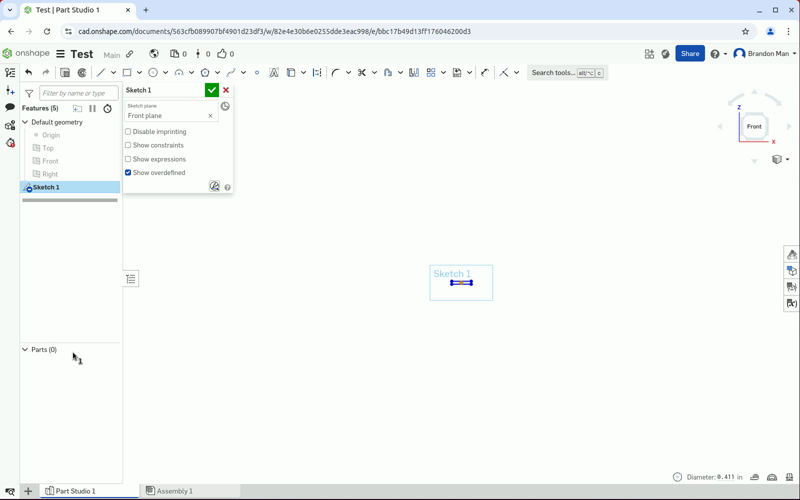
key(shift+e)
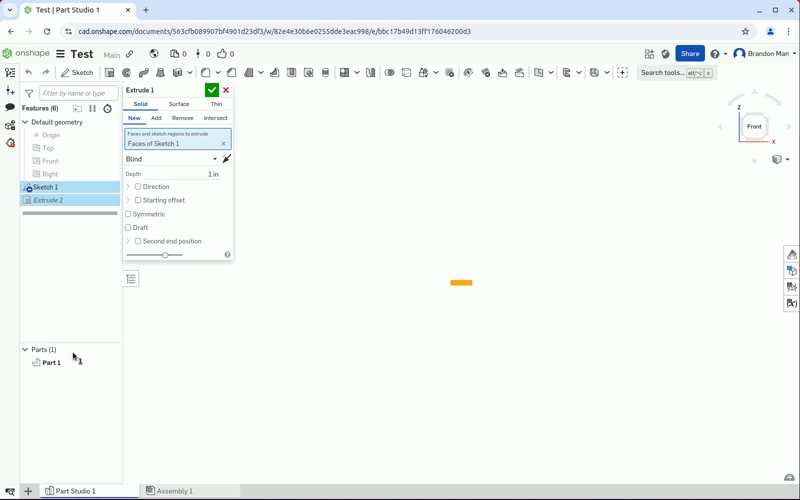
mouse_move(143, 106)
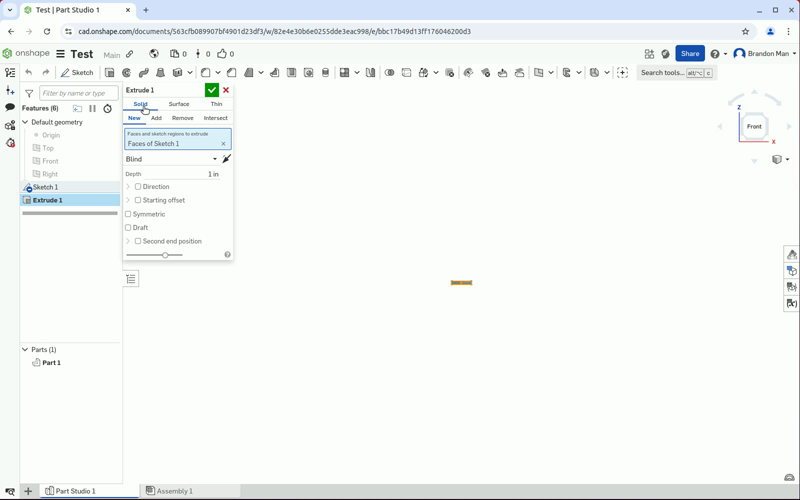
click(143, 106)
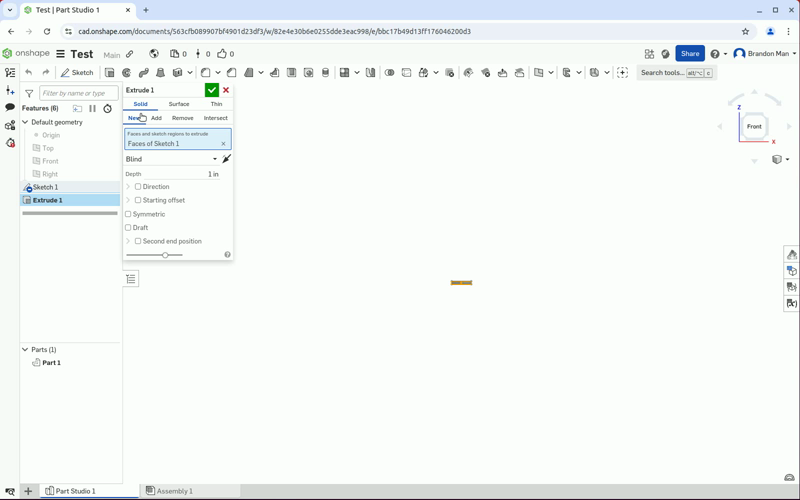
mouse_move(137, 120)
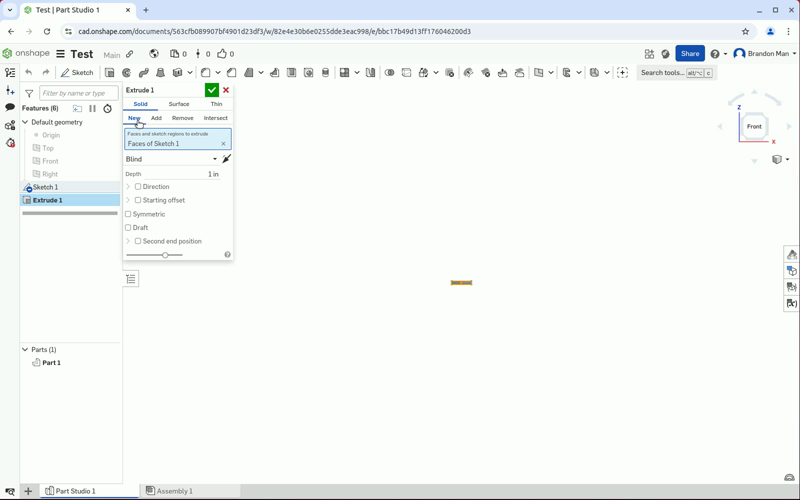
click(137, 120)
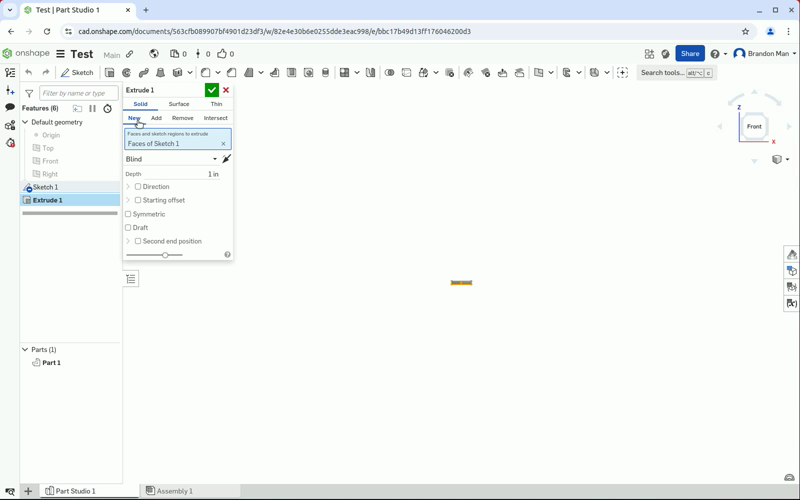
key(tab, 4)
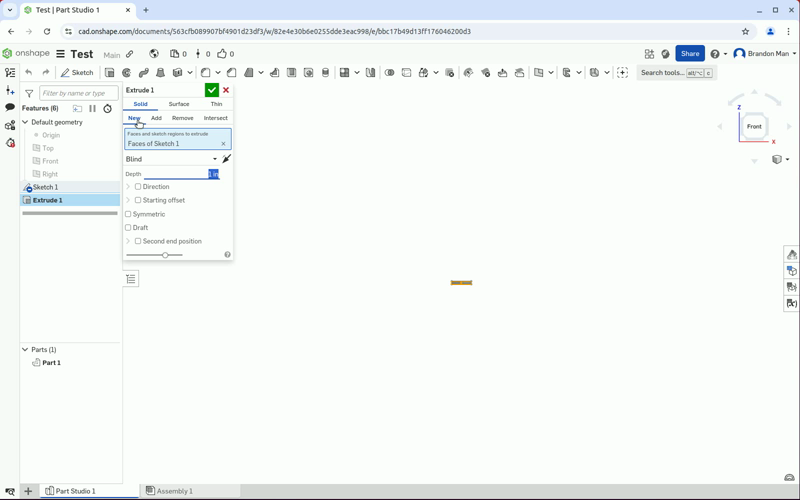
text(0.241)
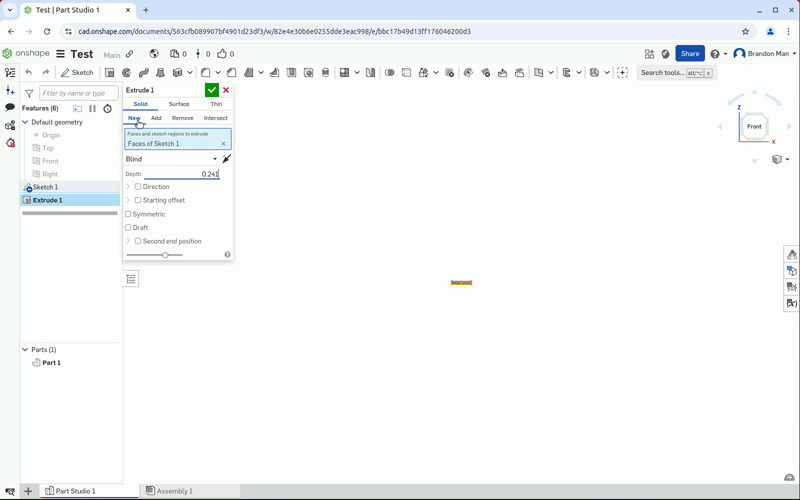
key(enter)
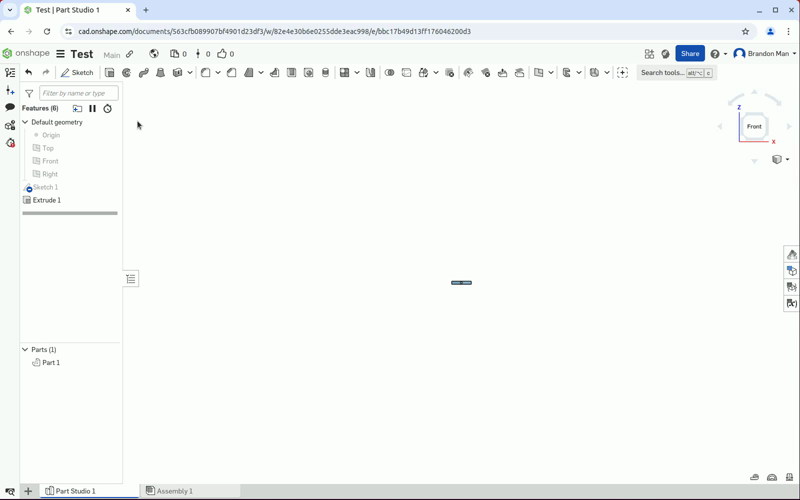
key(shift+h)
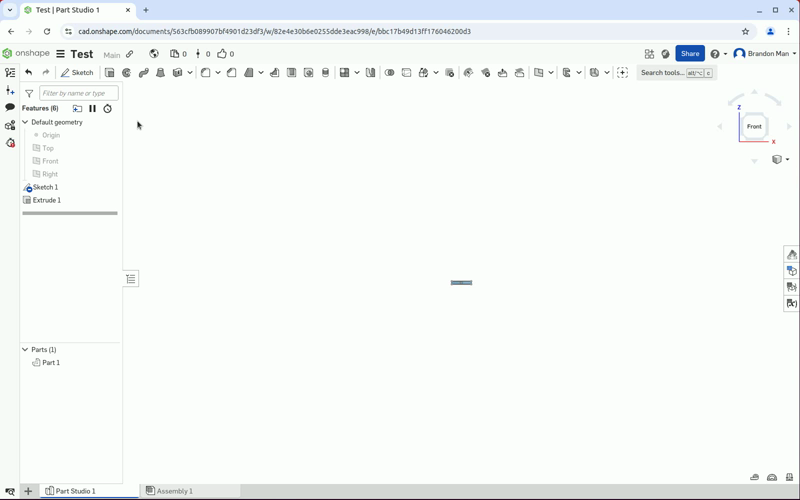
key(shift+h)
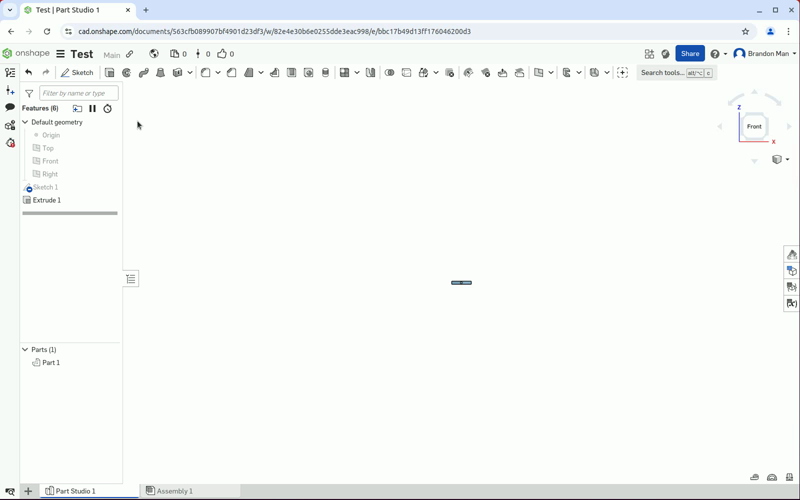
mouse_move(73, 189)
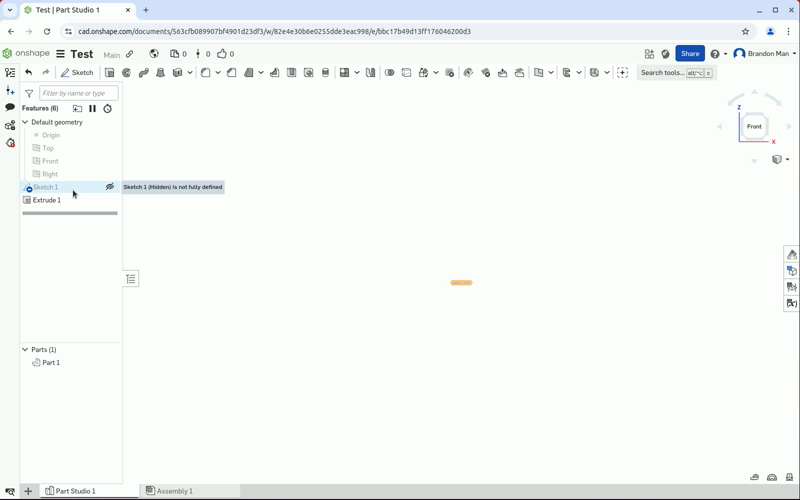
click(73, 189)
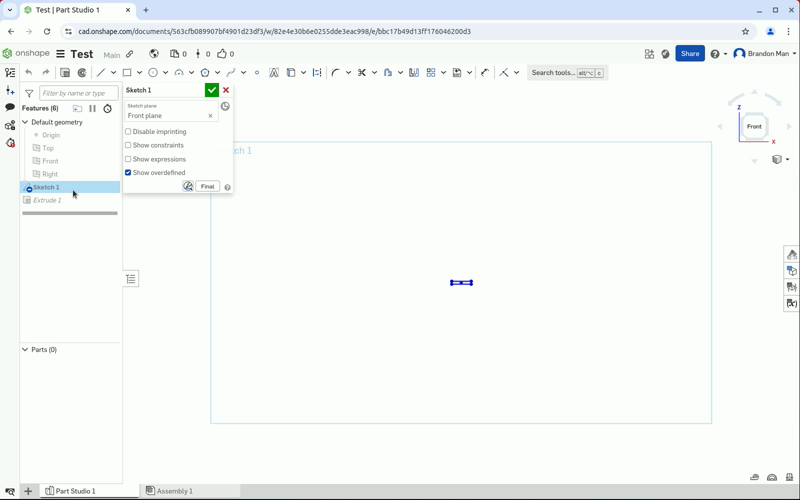
mouse_move(229, 92)
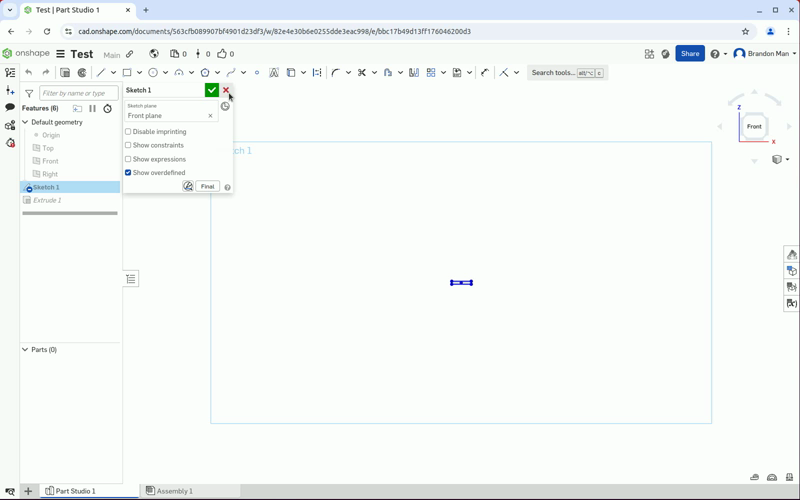
click(229, 92)
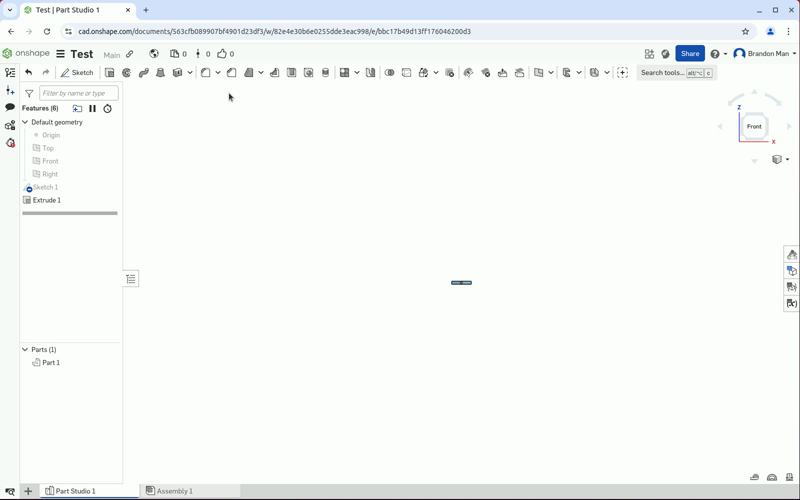
mouse_move(541, 75)
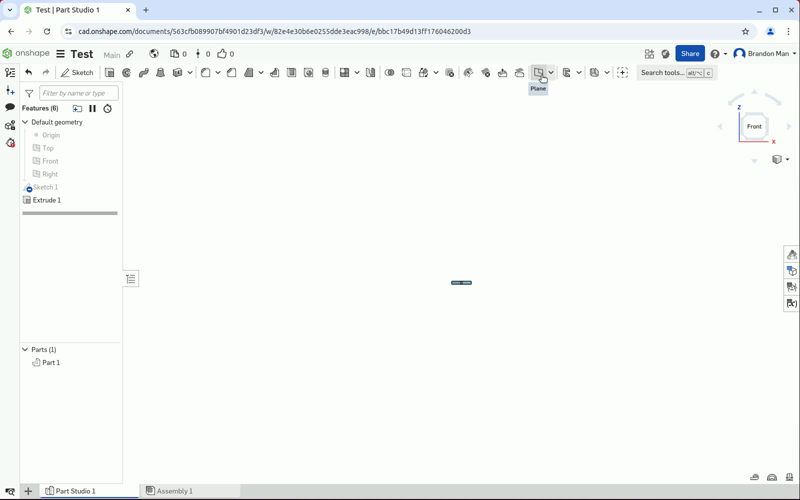
click(541, 75)
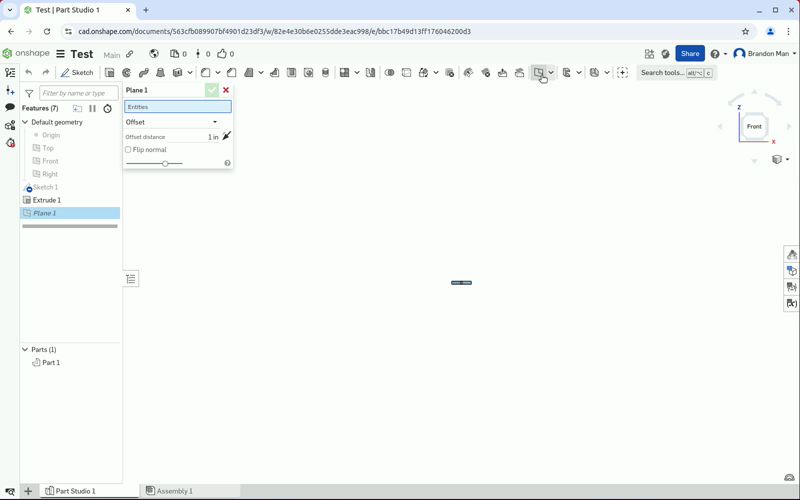
mouse_move(73, 163)
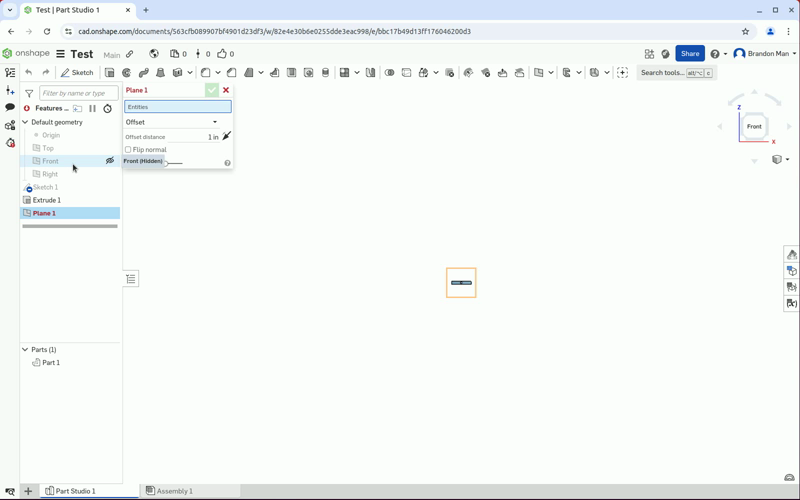
click(73, 163)
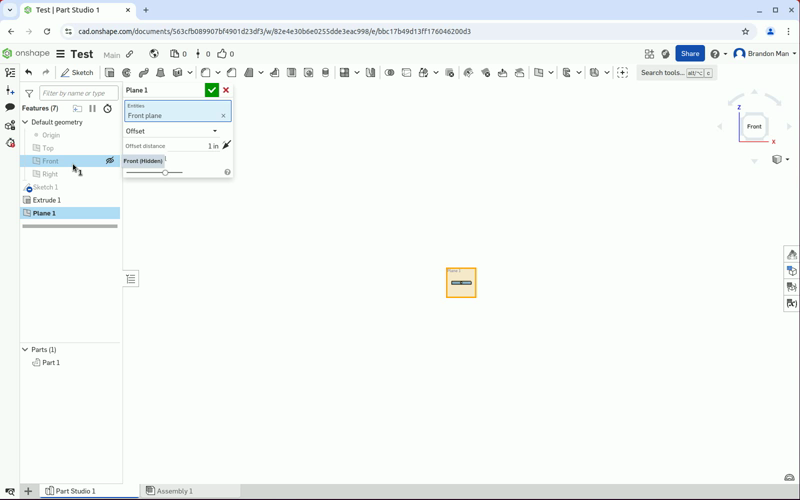
key(tab, 2)
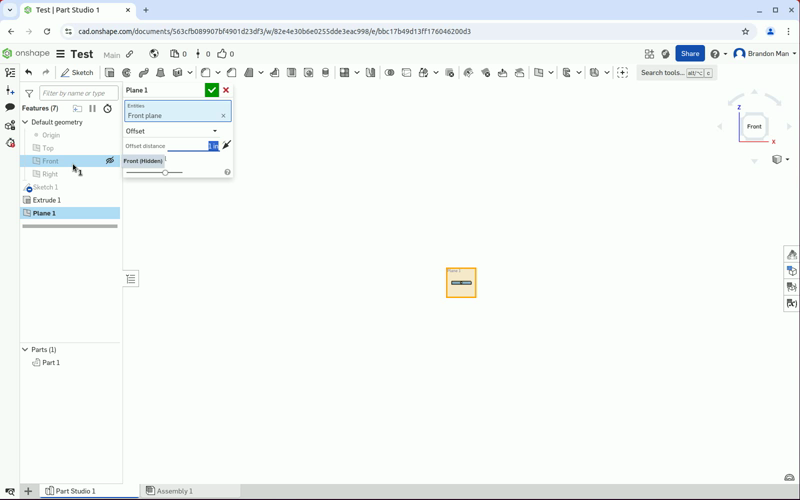
text(0.246)
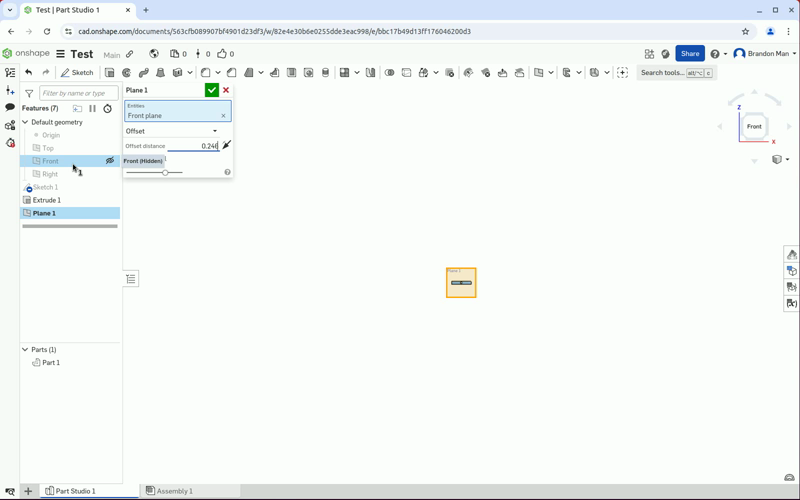
key(enter, 2)
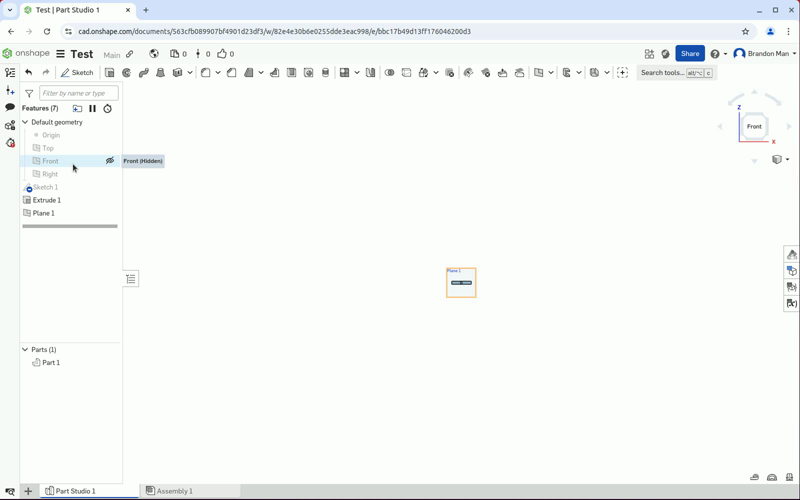
key(shift+s)
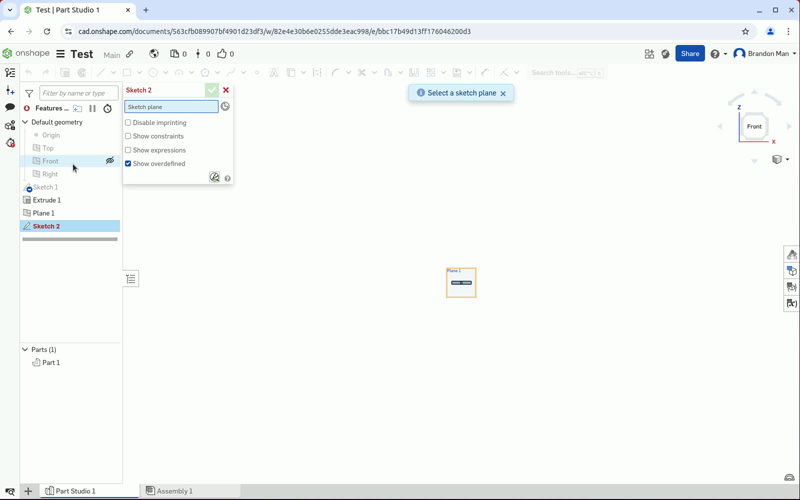
mouse_move(73, 215)
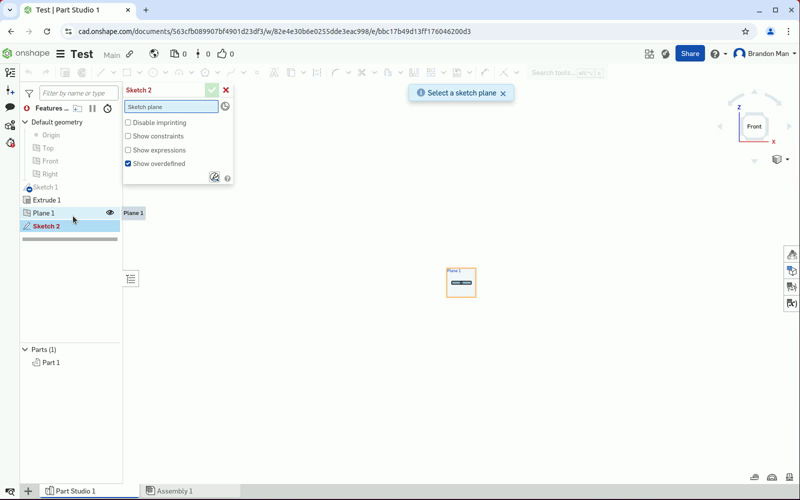
click(73, 215)
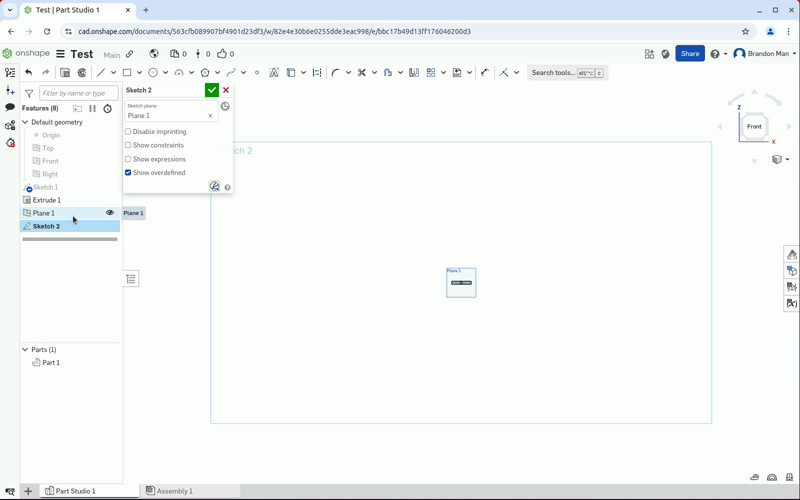
mouse_move(73, 352)
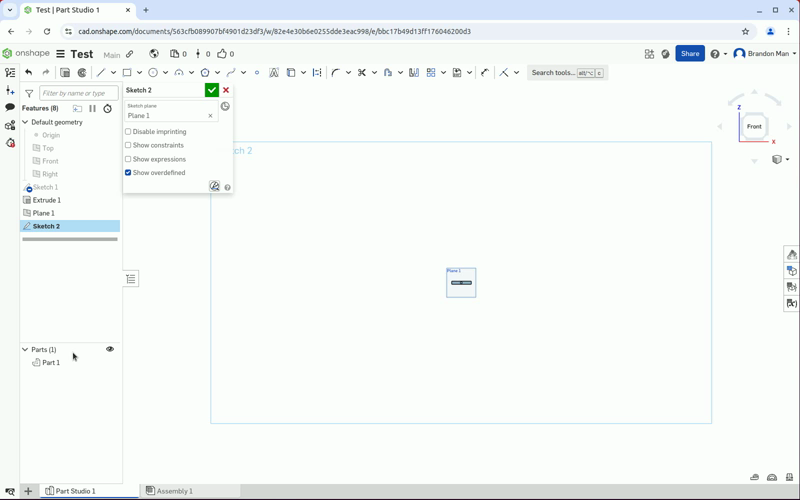
key(y)
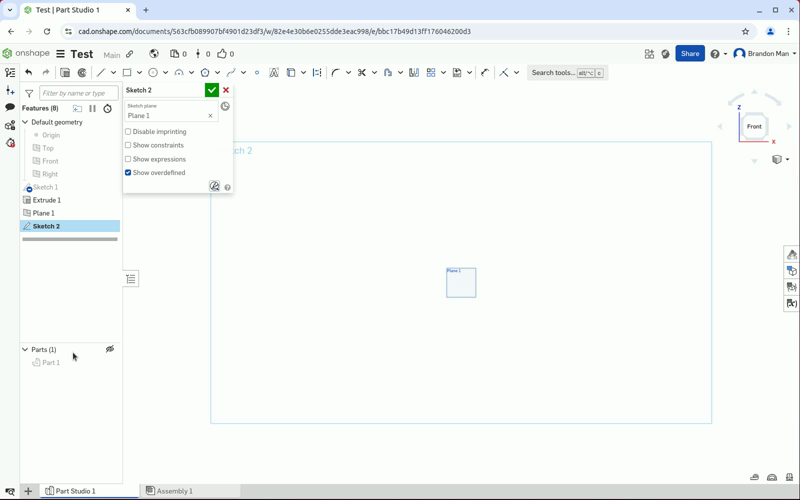
key(c)
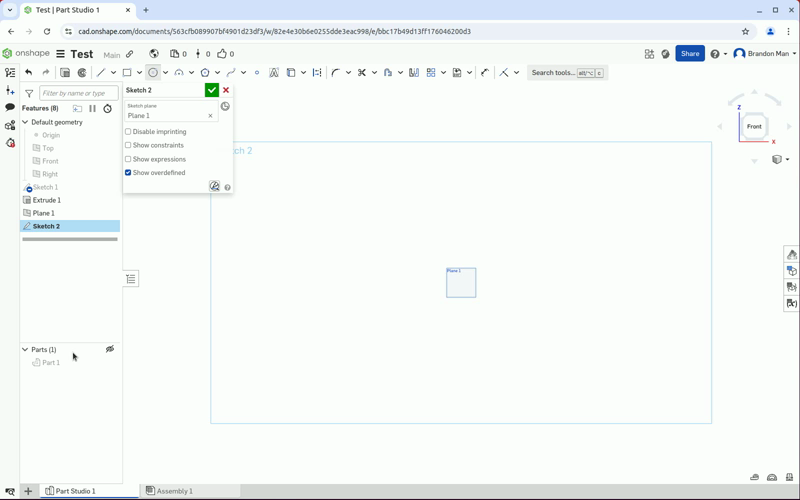
key_down(shift)
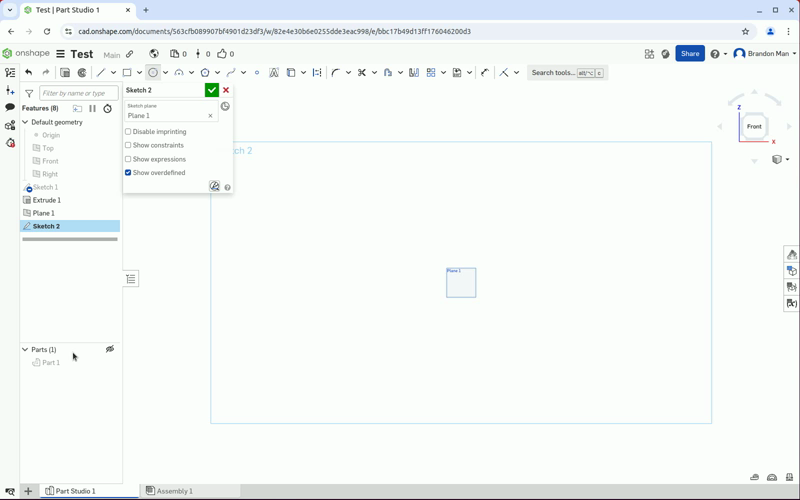
mouse_move(454, 282)
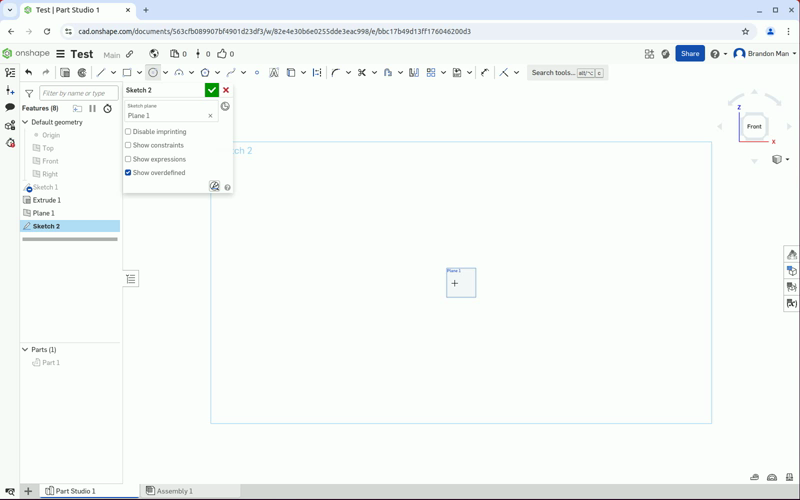
click(454, 282)
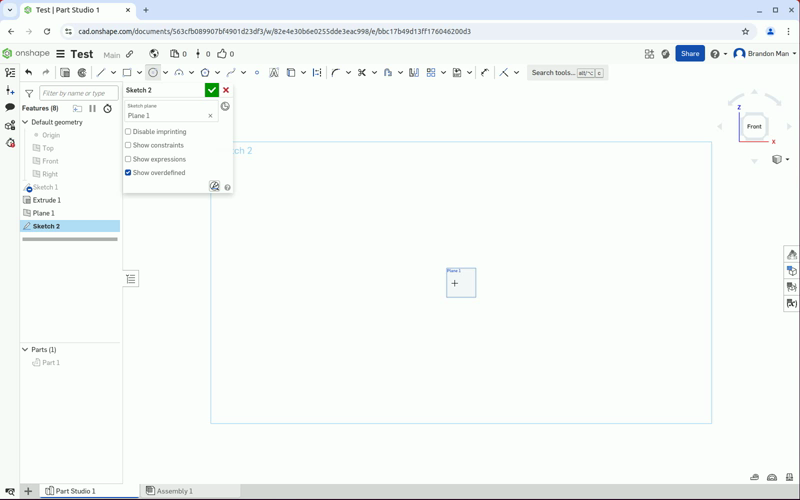
key_up(shift)
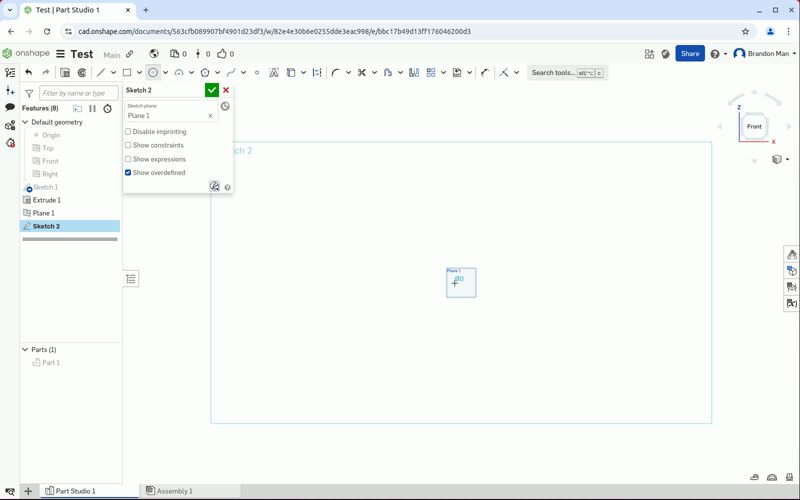
mouse_move(456, 282)
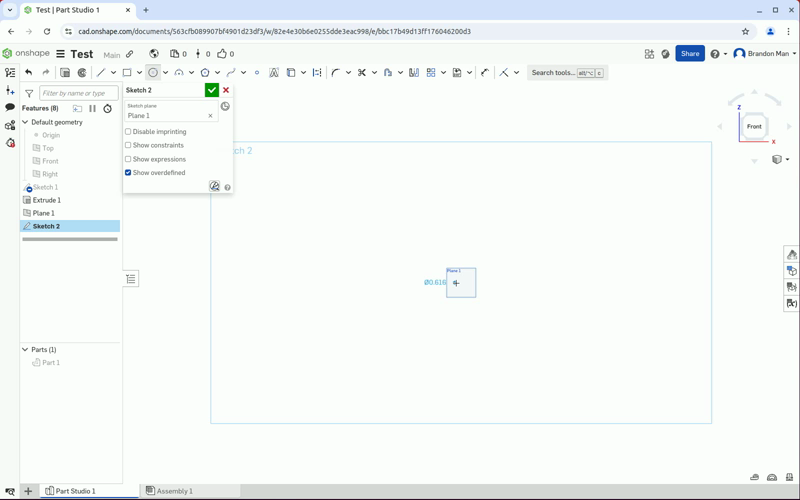
scroll(6)
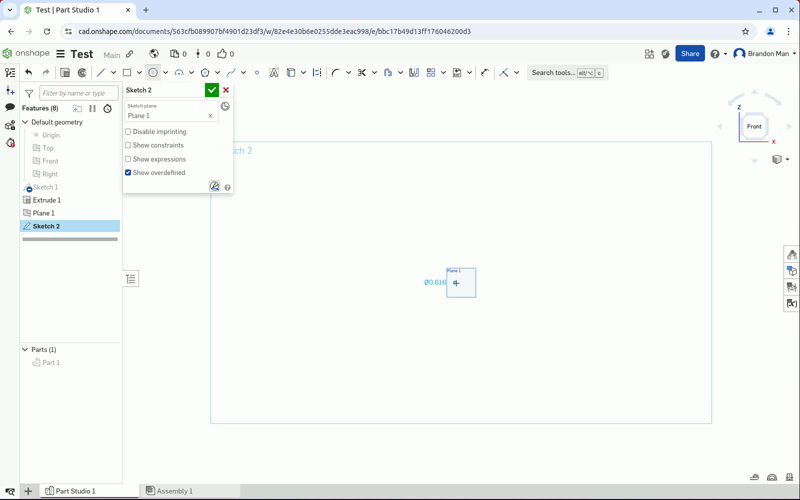
scroll(6)
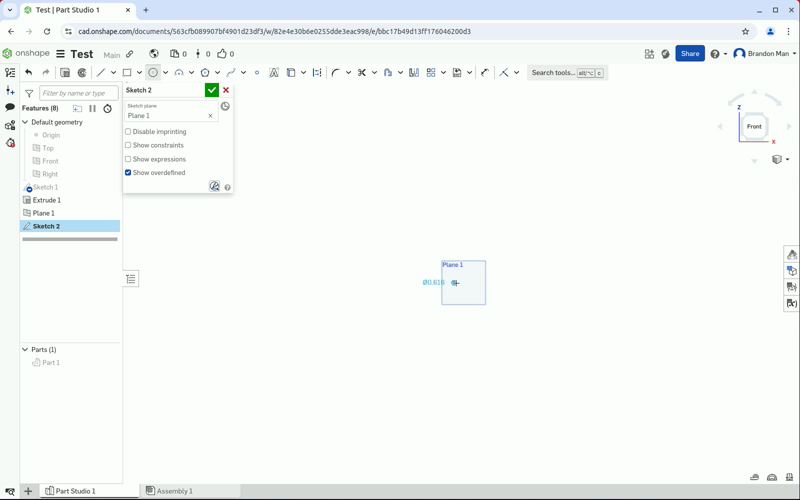
scroll(6)
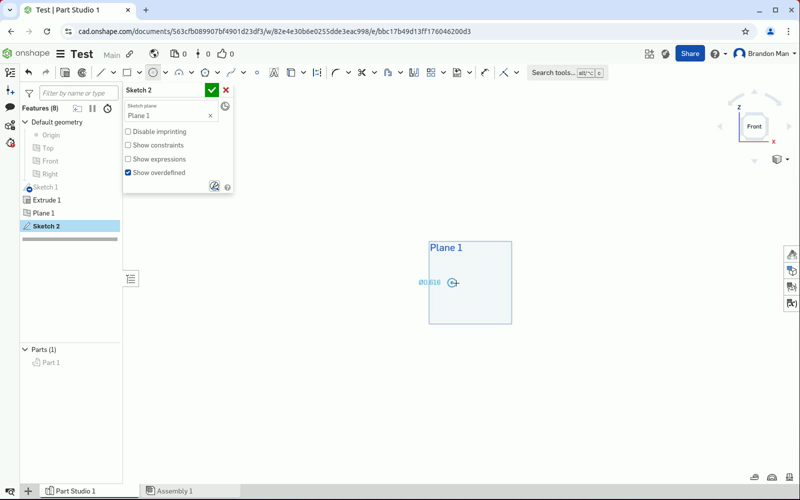
scroll(6)
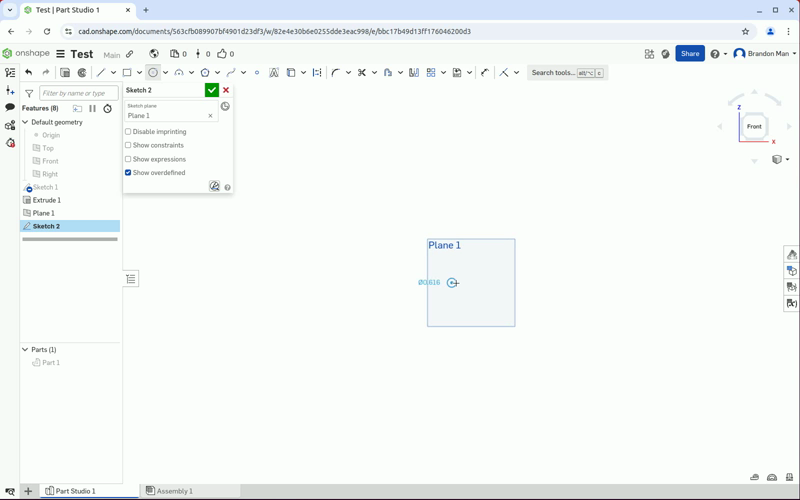
scroll(6)
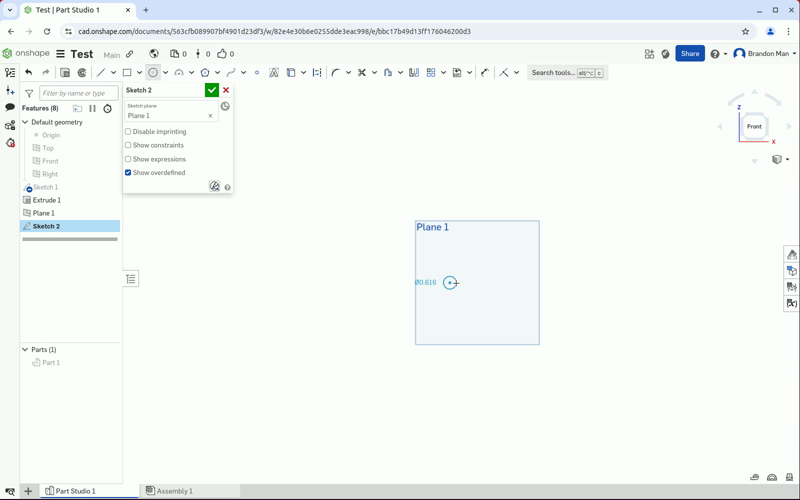
scroll(6)
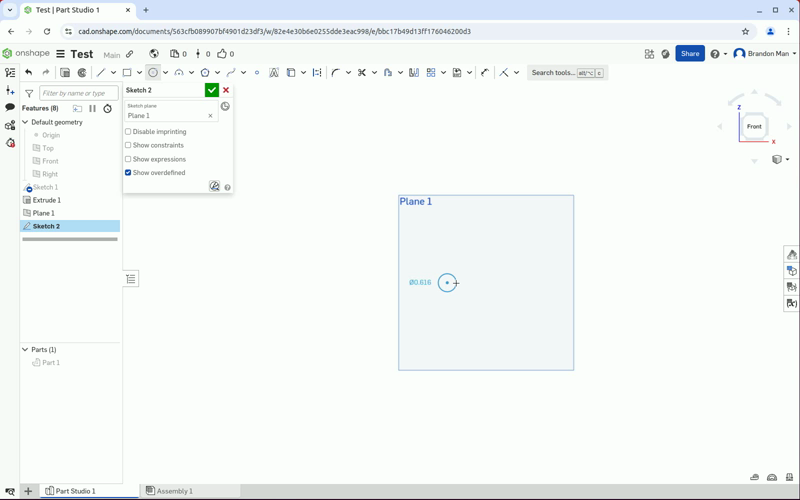
scroll(6)
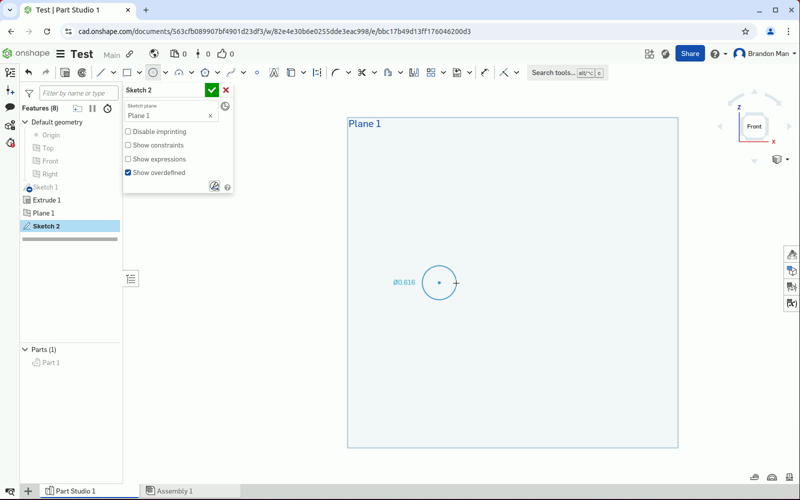
click(456, 282)
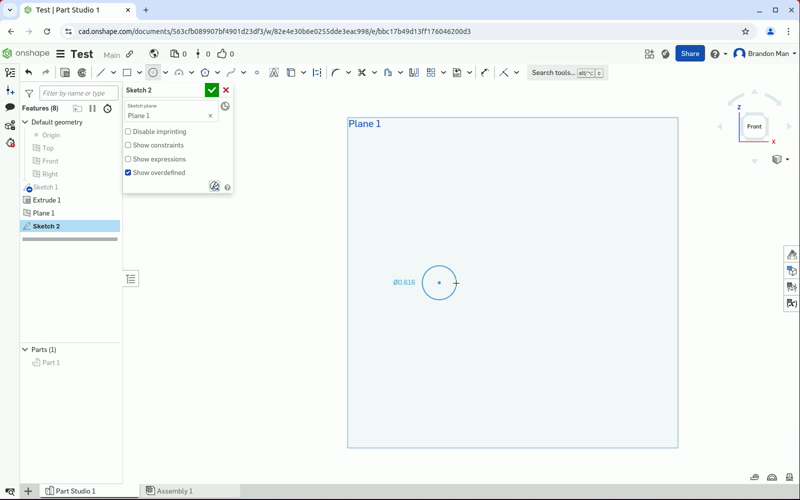
scroll(-6)
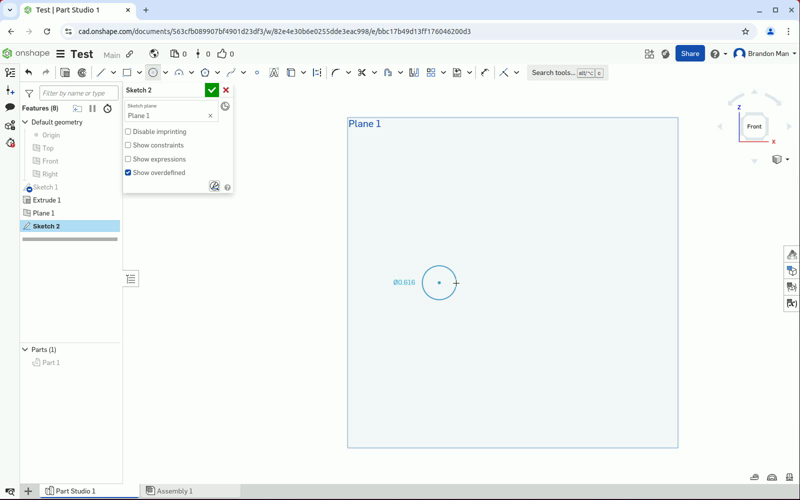
scroll(-6)
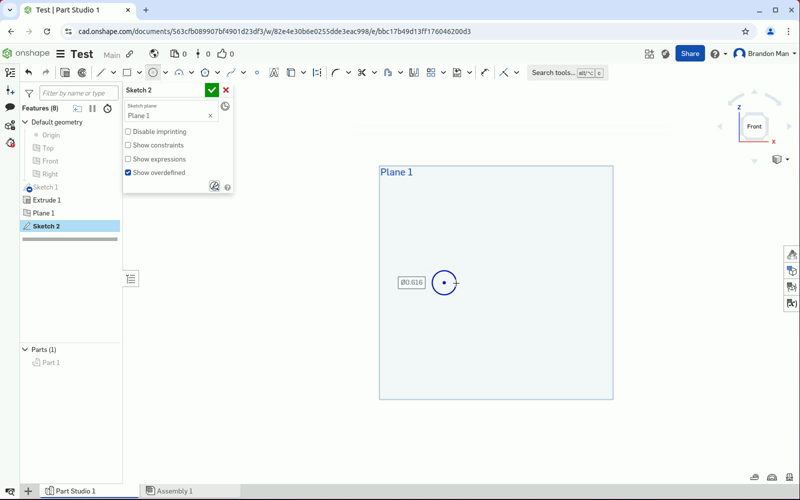
scroll(-6)
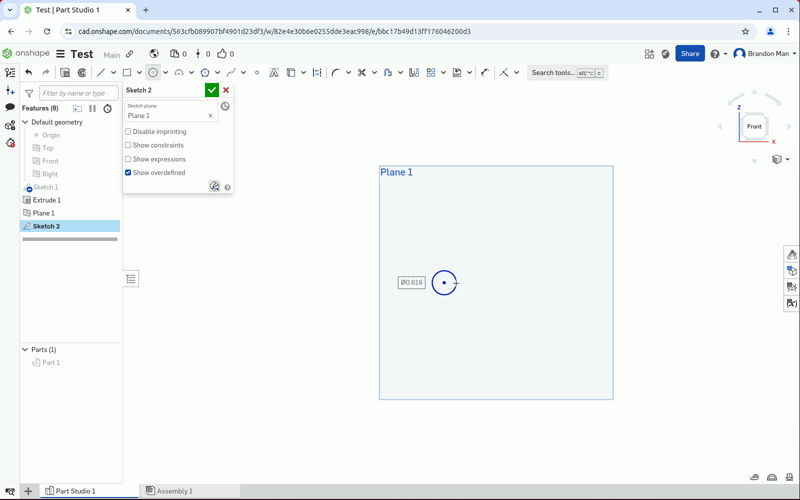
scroll(-6)
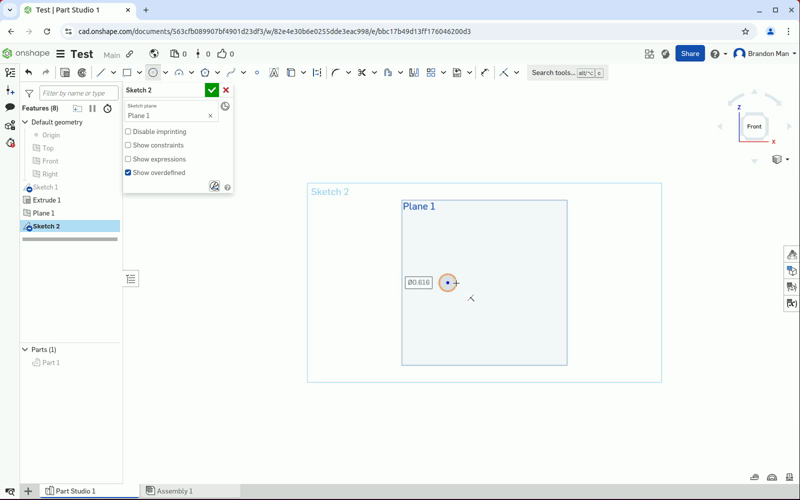
scroll(-6)
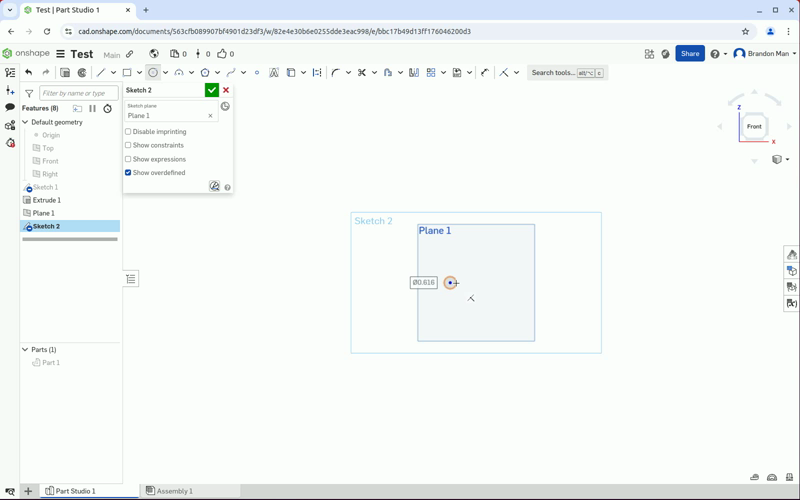
scroll(-6)
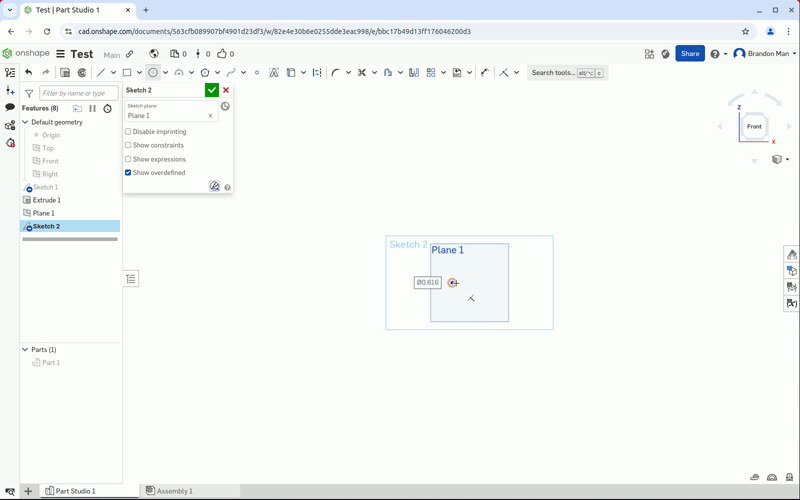
scroll(-6)
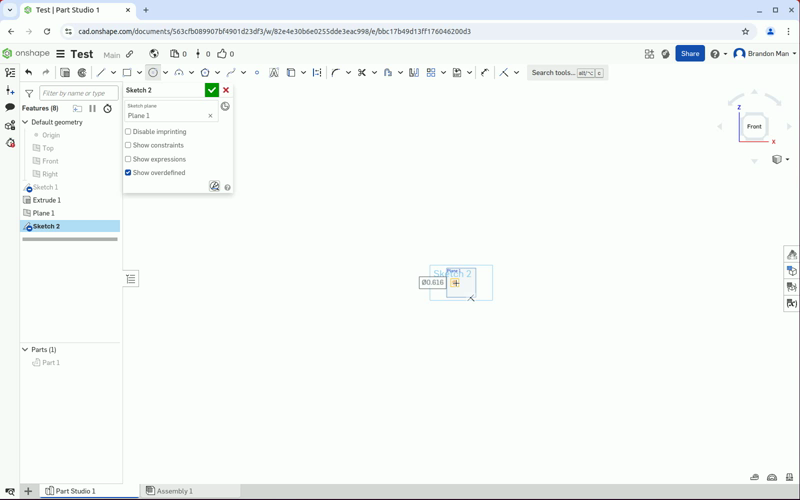
key(esc)
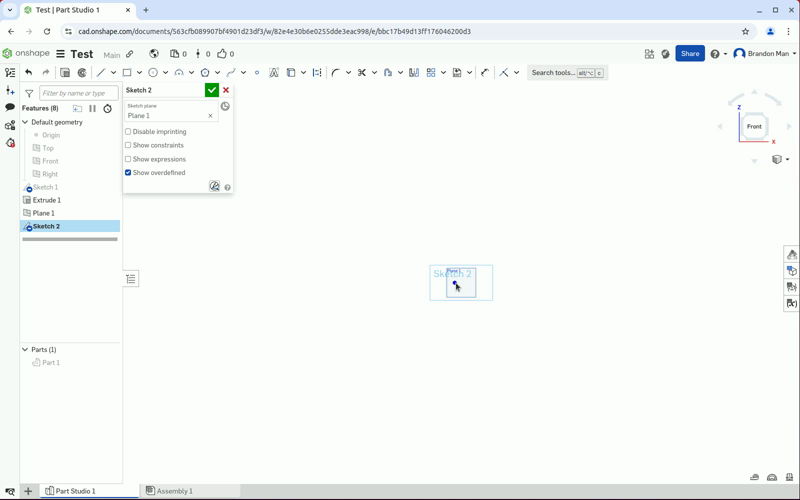
mouse_move(455, 282)
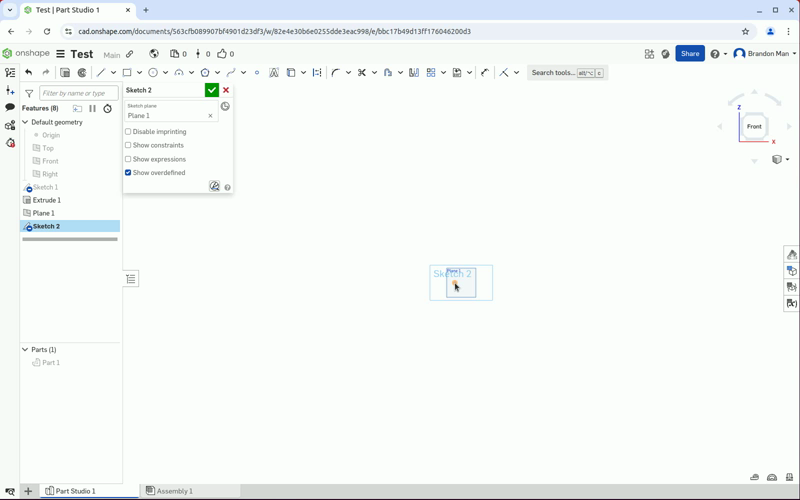
scroll(6)
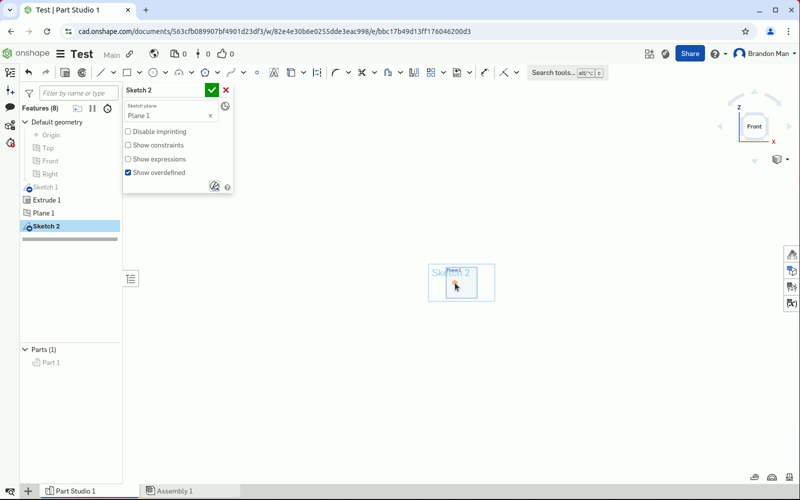
scroll(6)
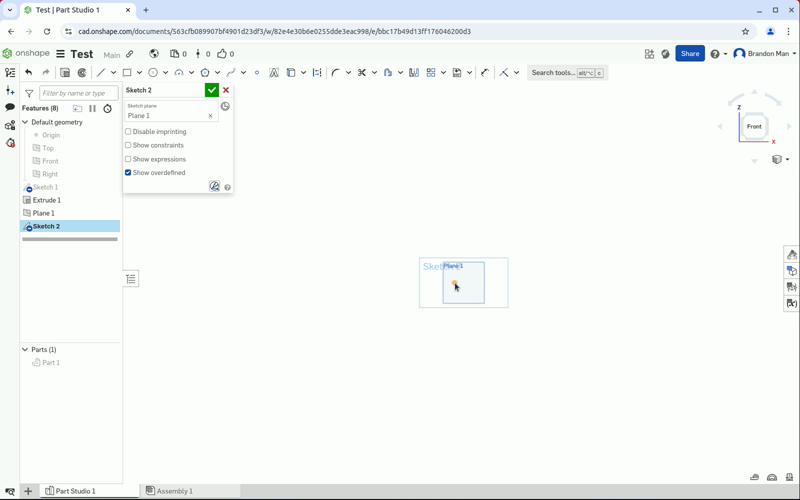
scroll(6)
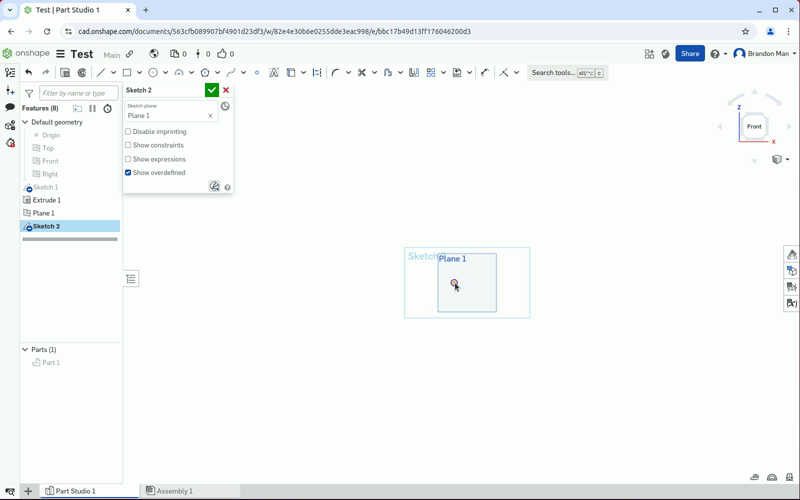
scroll(6)
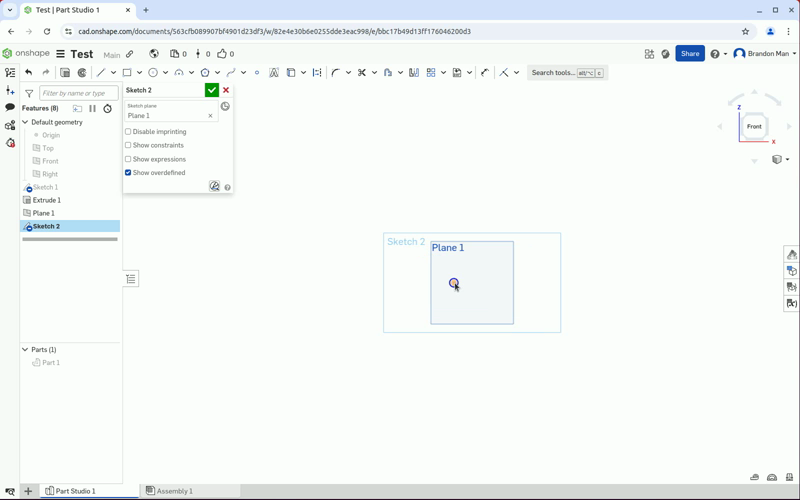
scroll(6)
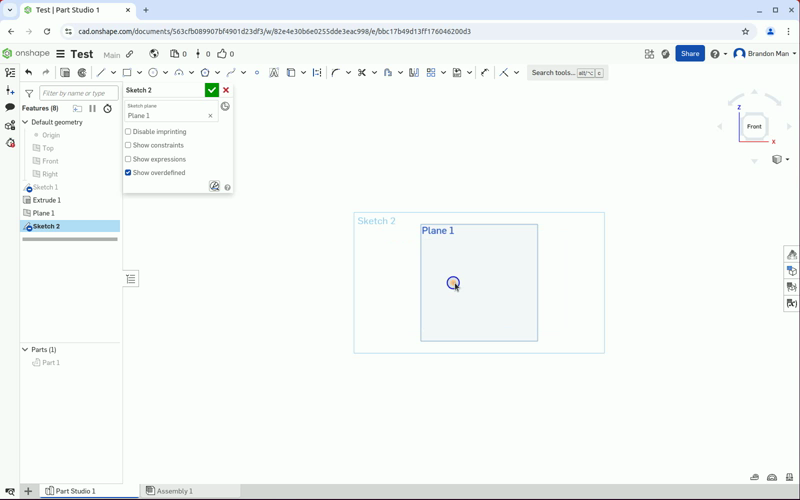
scroll(6)
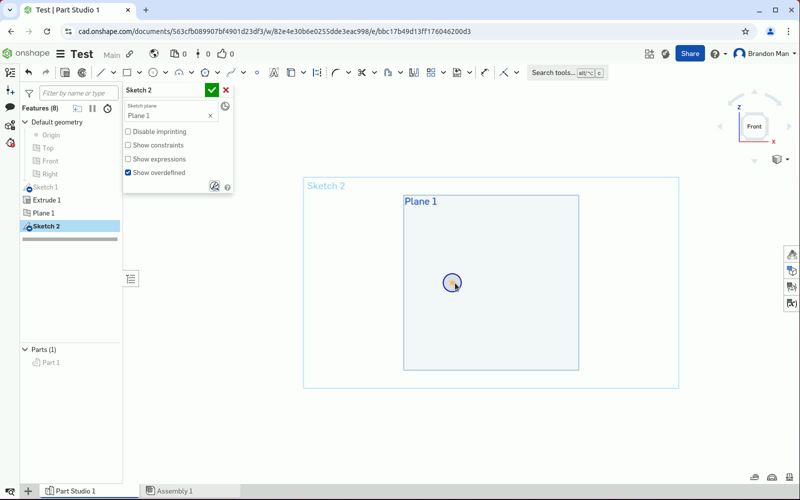
scroll(6)
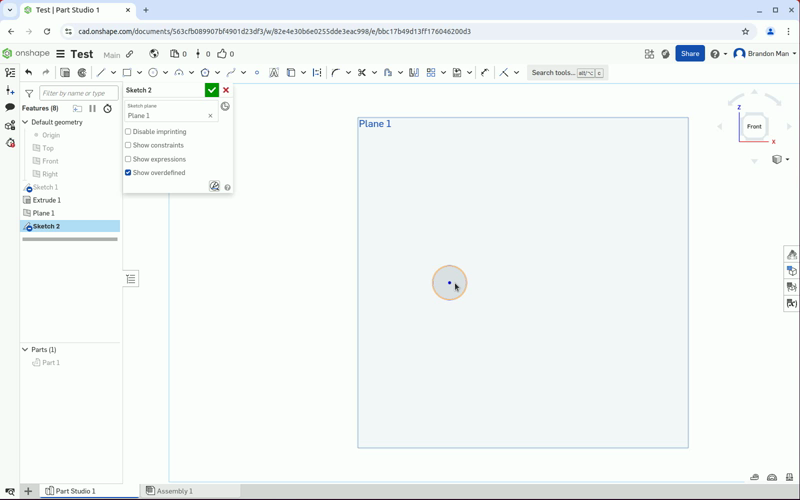
click(455, 282)
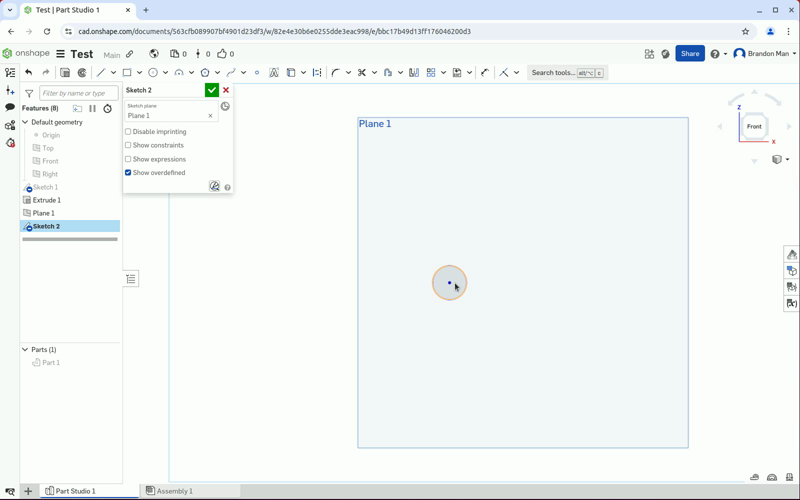
scroll(-6)
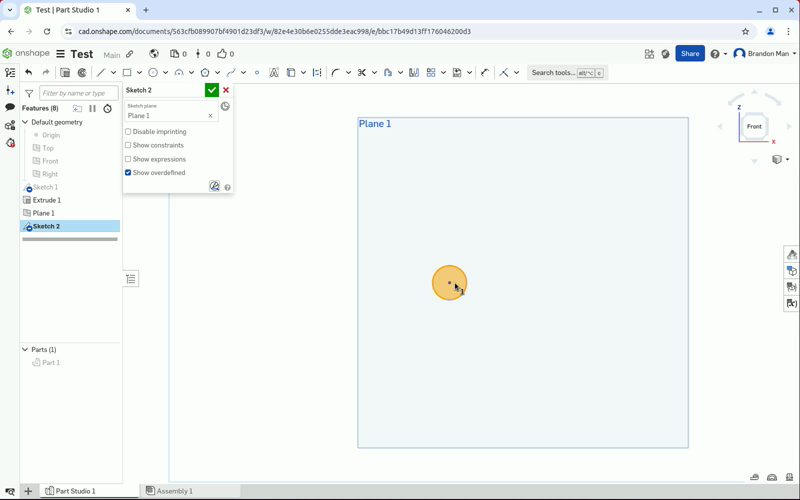
scroll(-6)
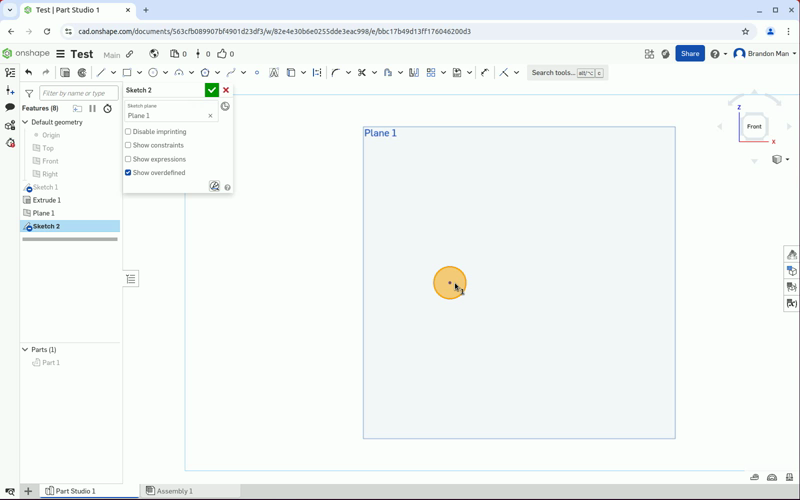
scroll(-6)
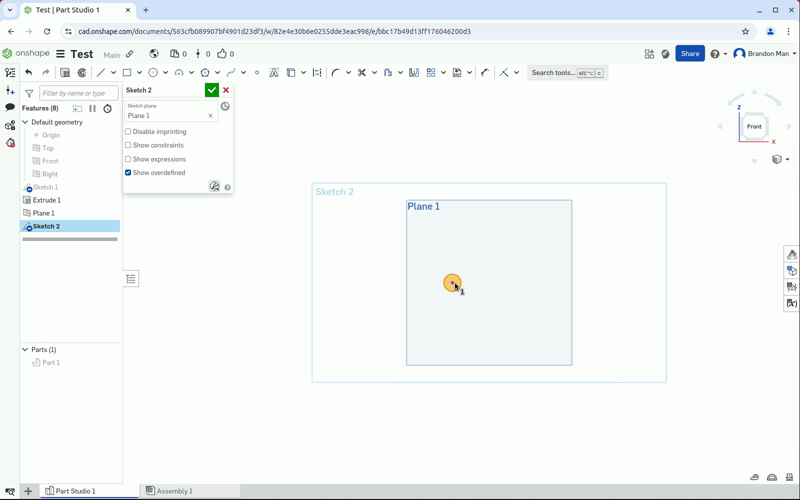
scroll(-6)
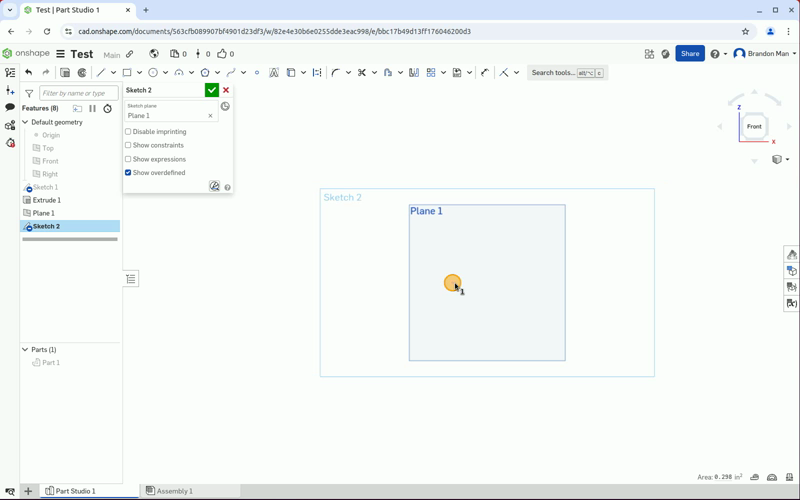
scroll(-6)
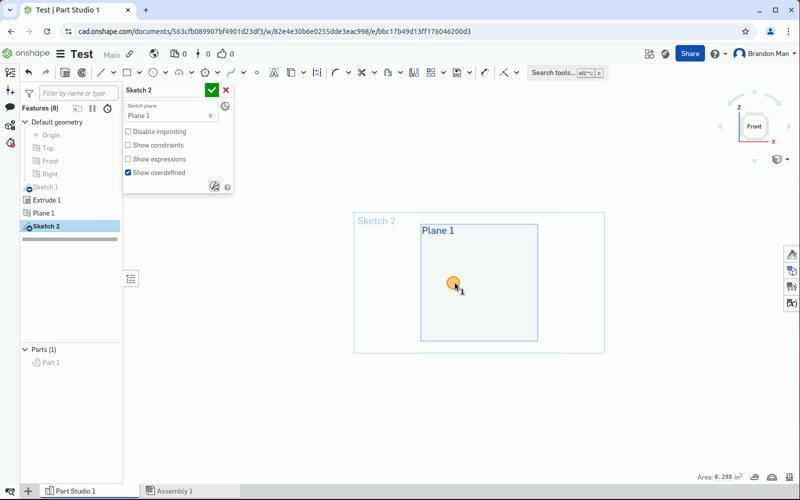
scroll(-6)
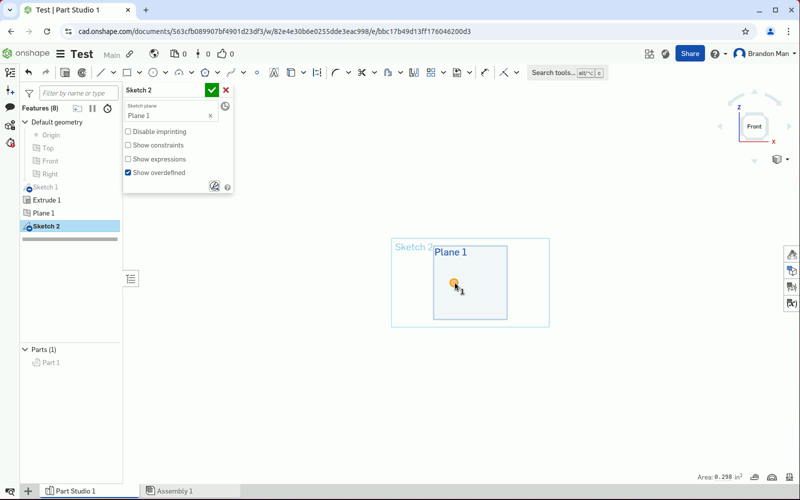
scroll(-6)
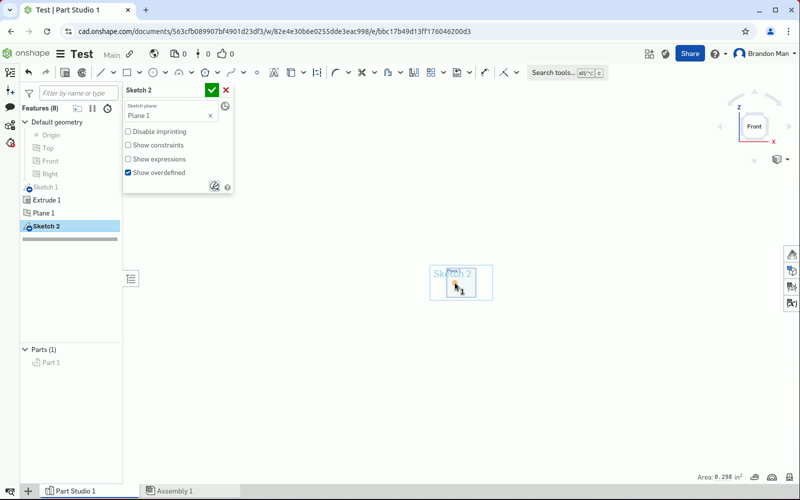
mouse_move(73, 352)
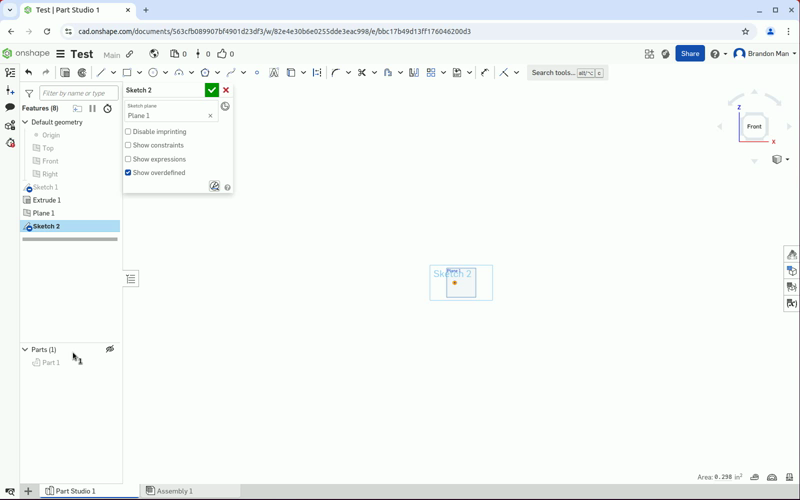
key(shift+y)
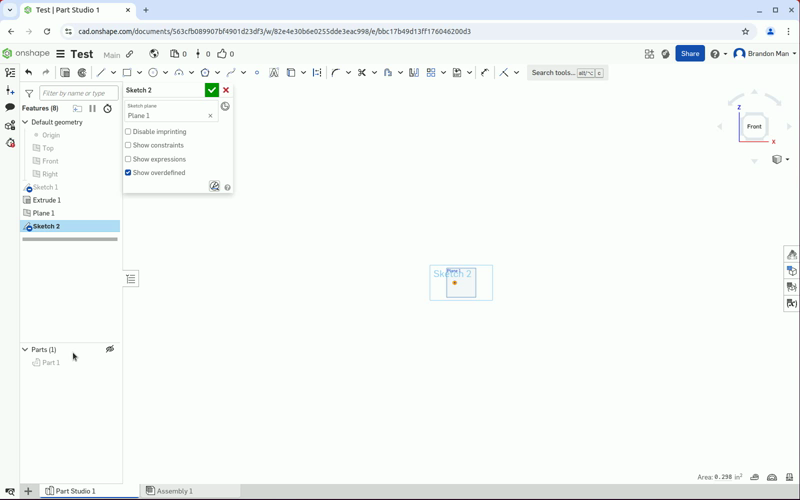
key(shift+e)
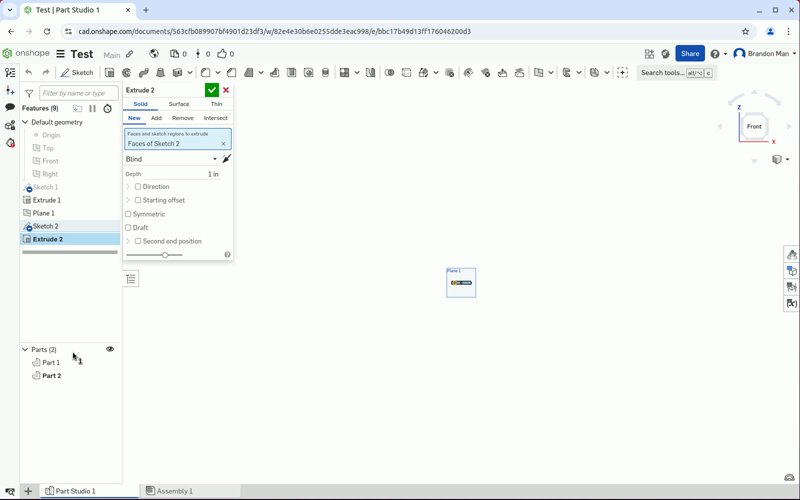
mouse_move(143, 106)
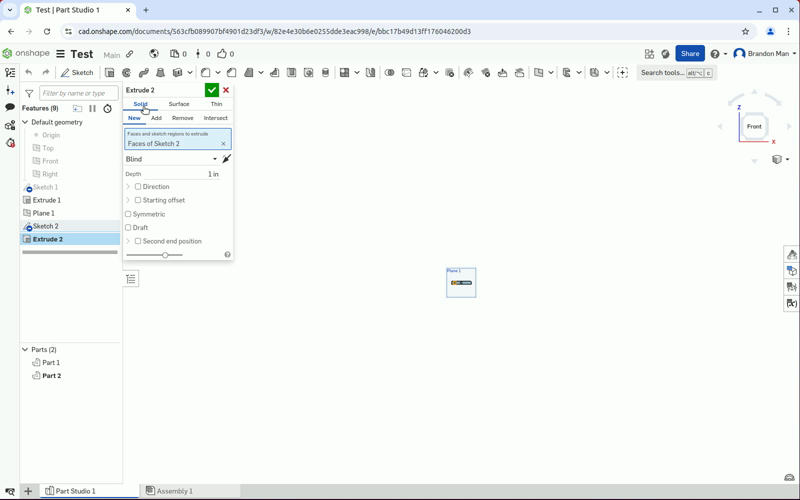
click(143, 106)
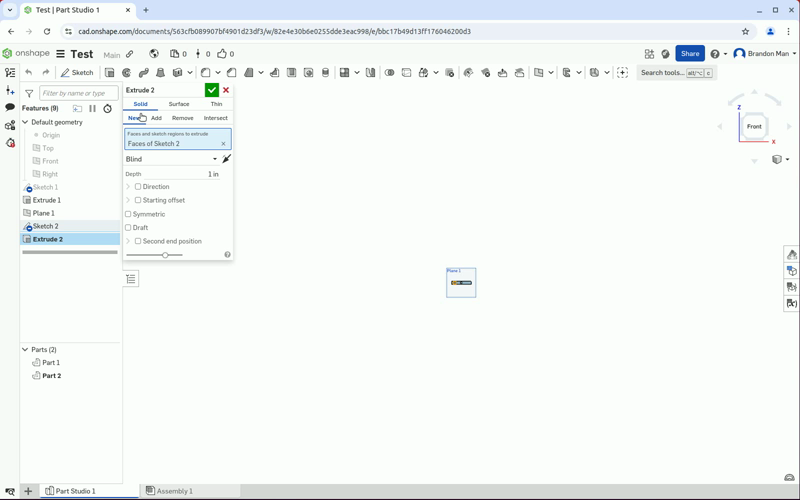
mouse_move(137, 120)
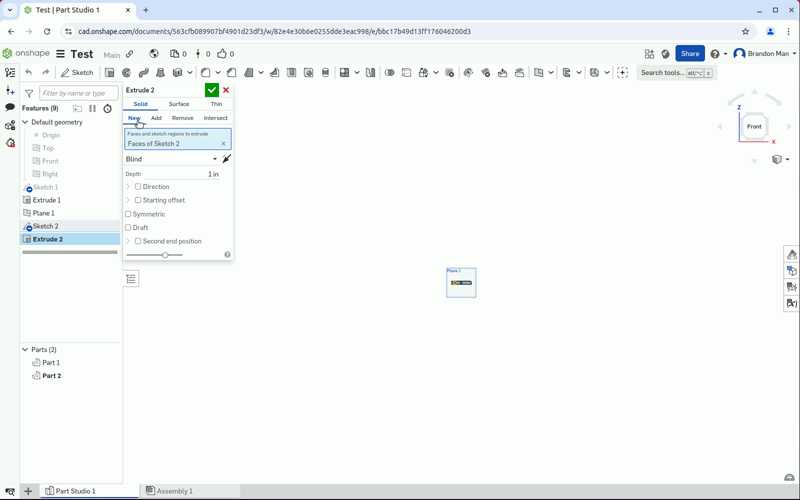
click(137, 120)
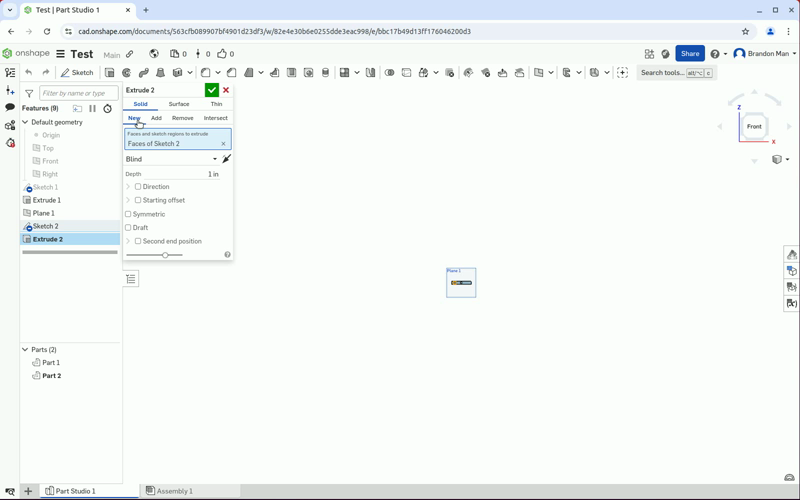
key(tab, 4)
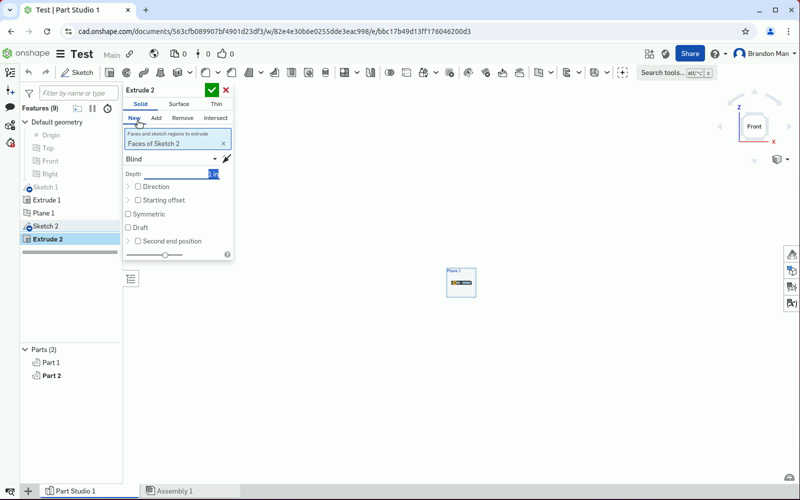
text(1.444)
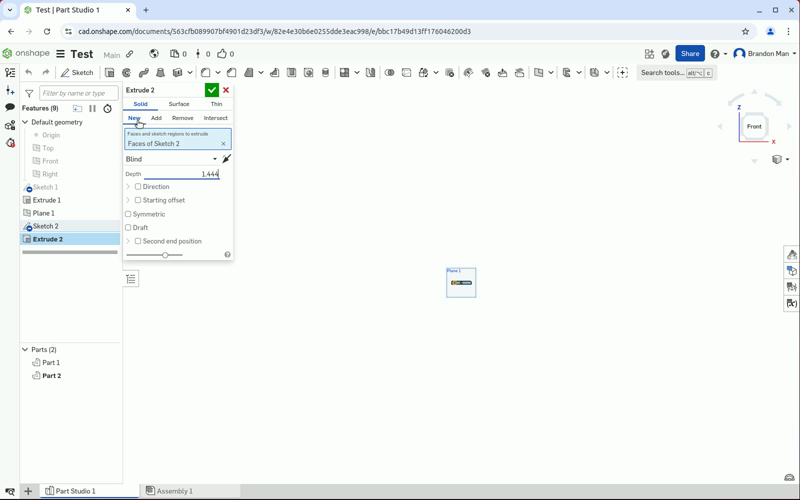
key(enter)
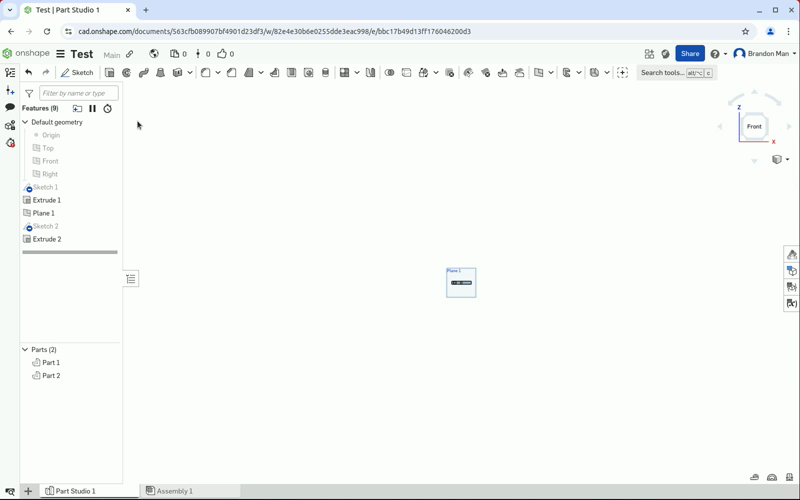
key(shift+h)
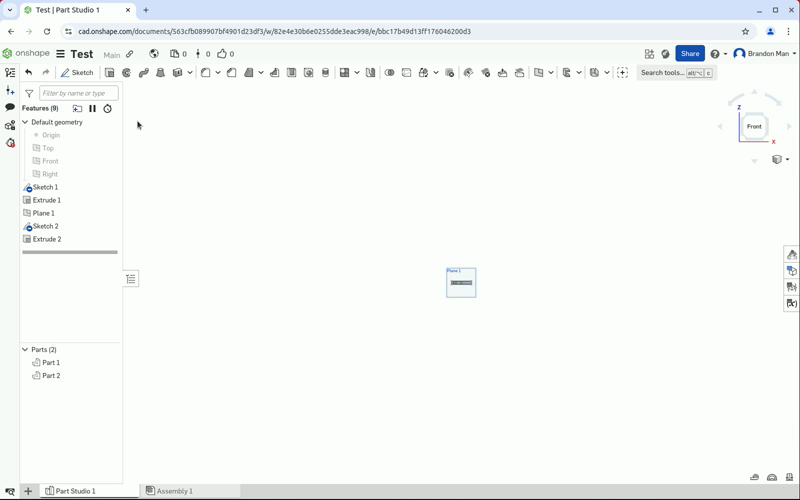
key(shift+h)
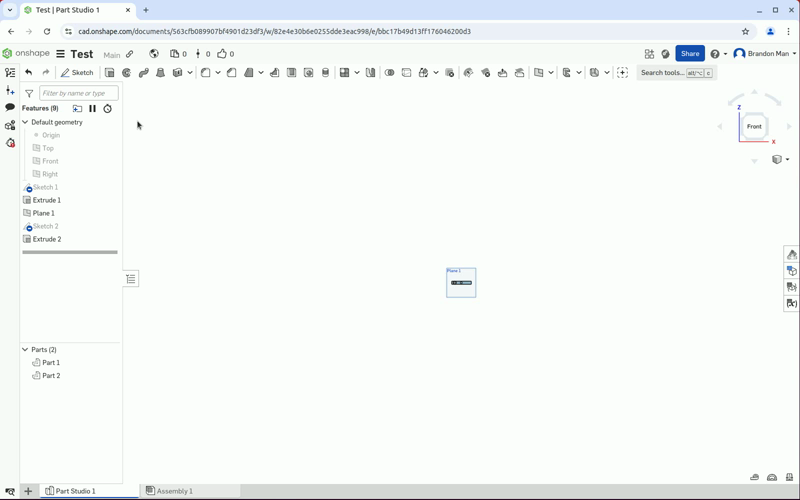
mouse_move(73, 189)
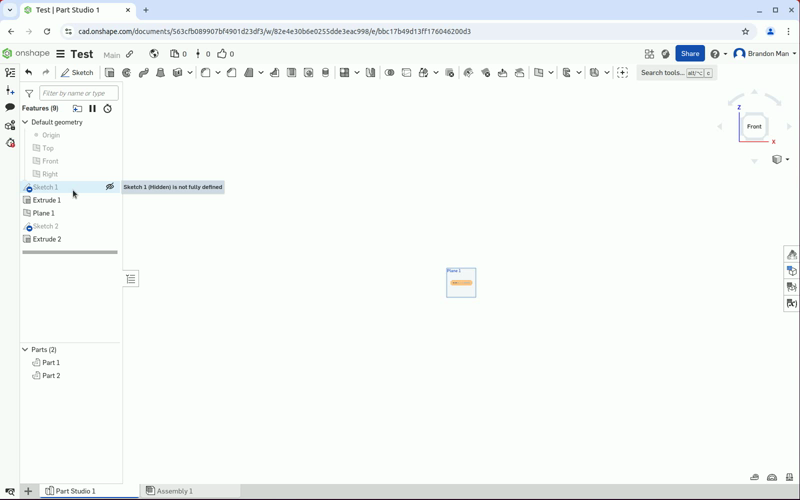
click(73, 189)
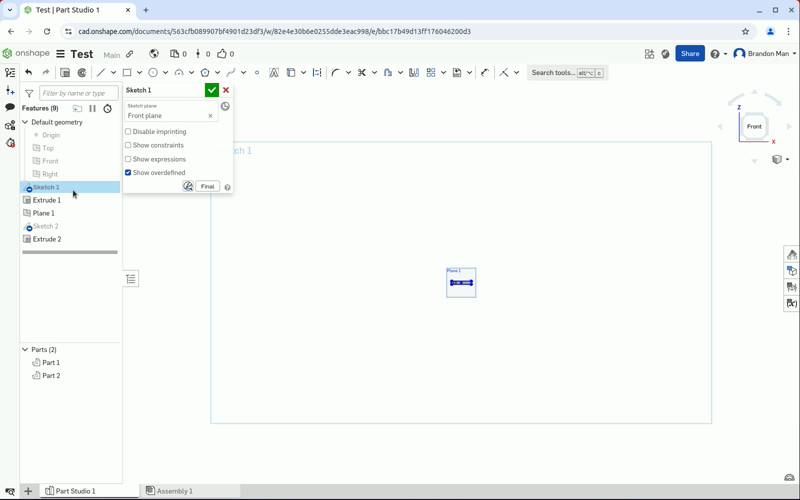
mouse_move(229, 92)
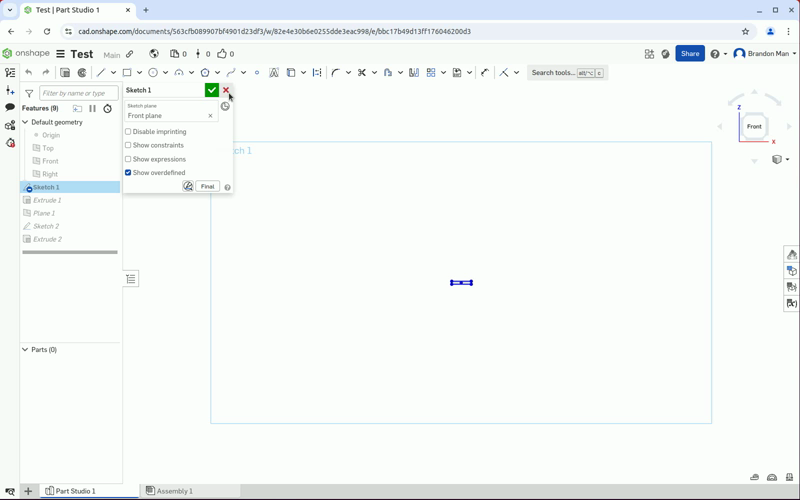
click(229, 92)
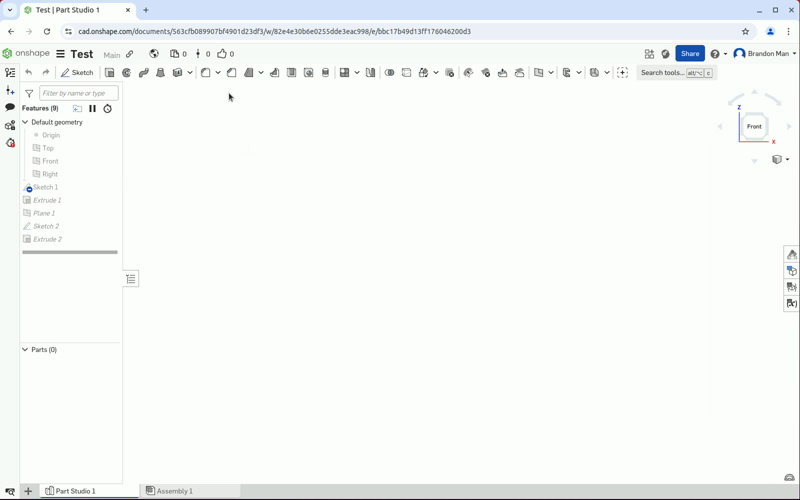
key(shift+s)
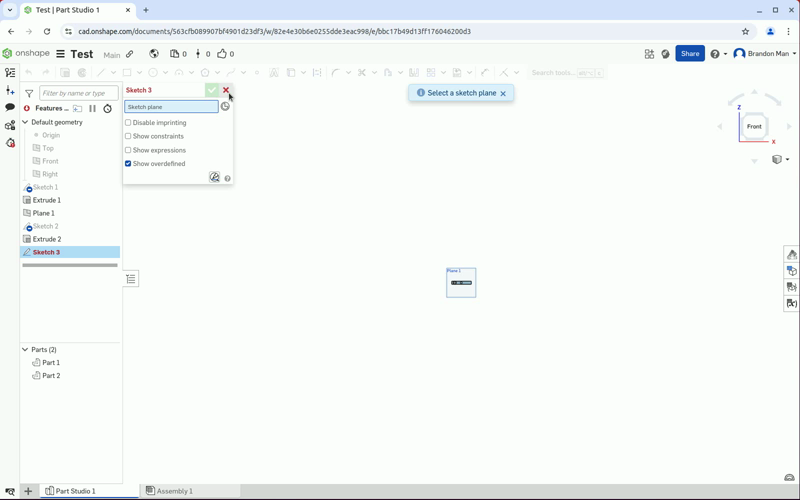
mouse_move(73, 215)
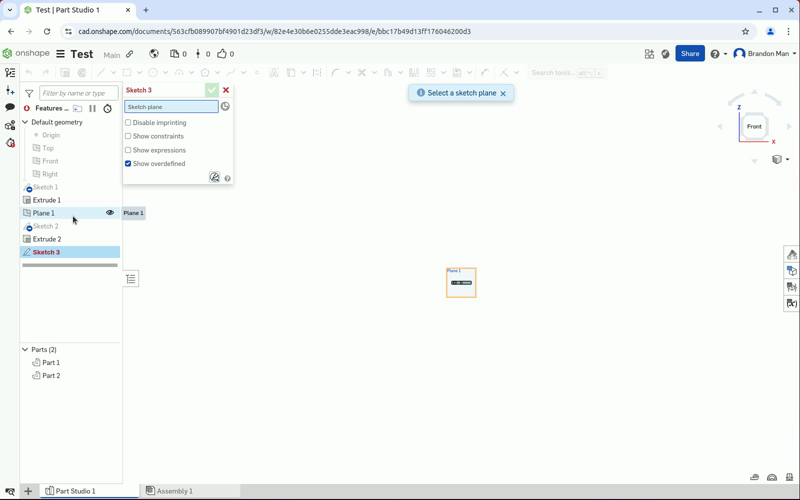
click(73, 215)
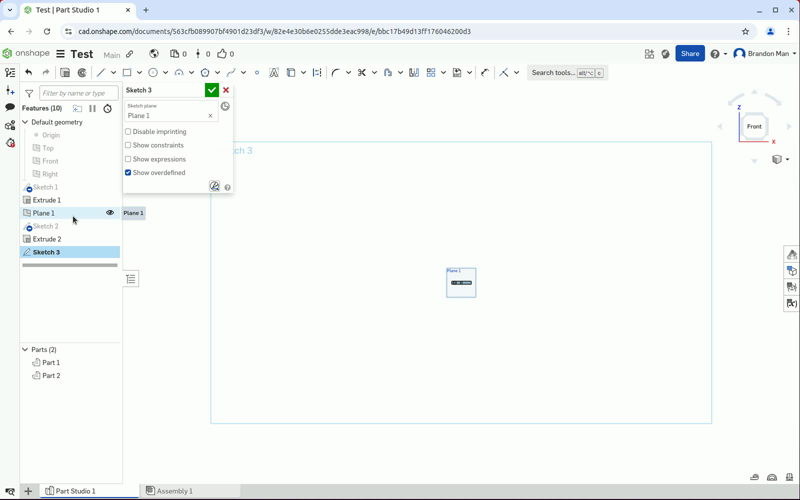
mouse_move(73, 352)
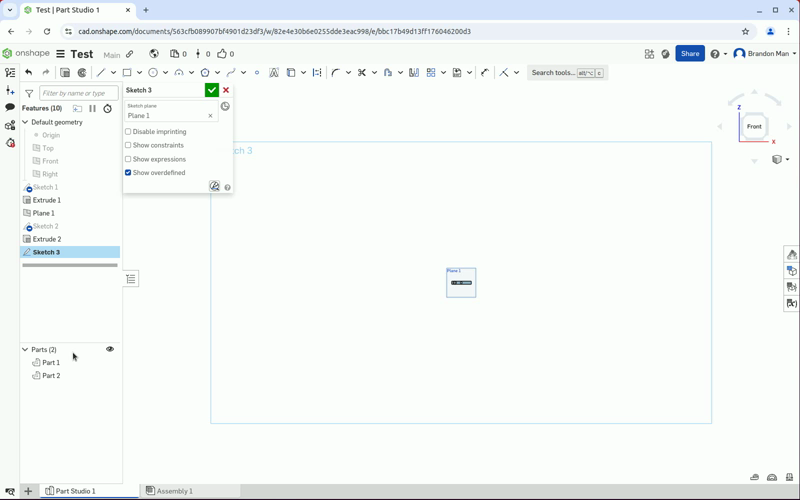
key(y)
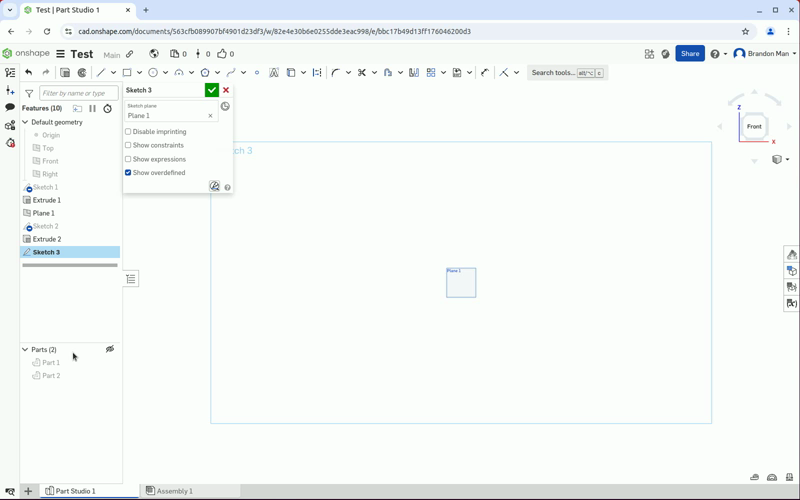
key(c)
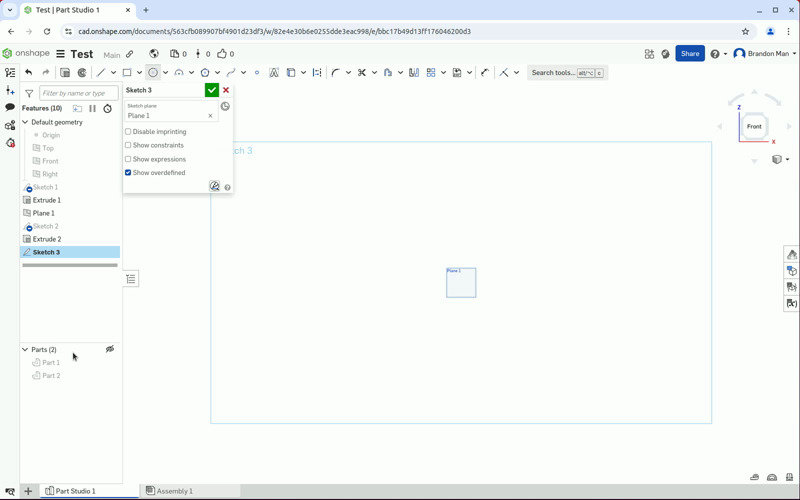
key_down(shift)
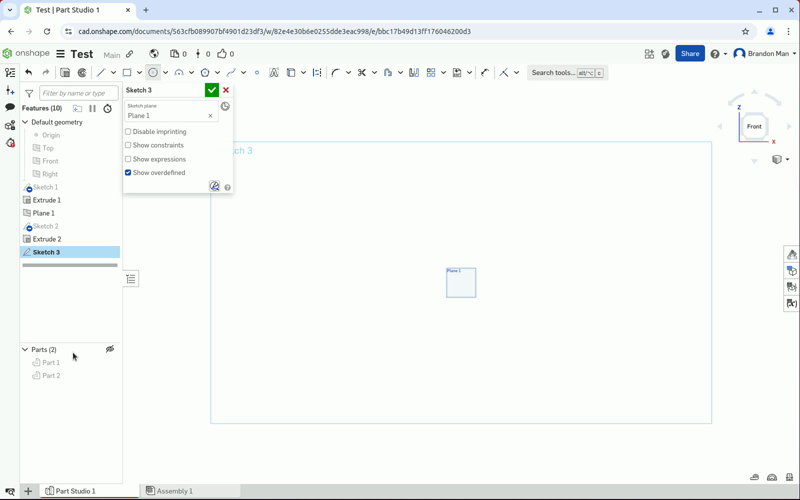
mouse_move(467, 282)
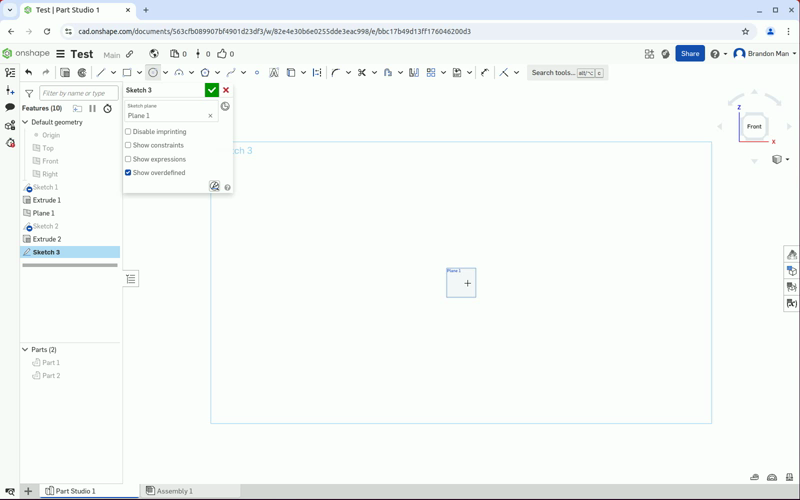
click(467, 282)
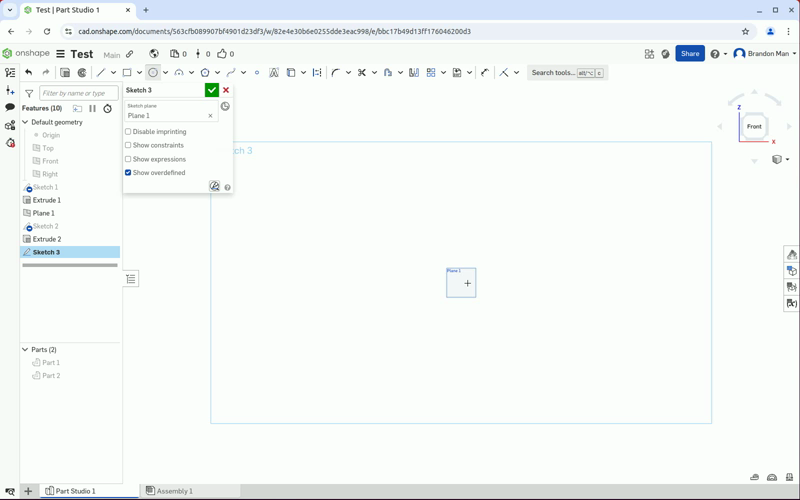
key_up(shift)
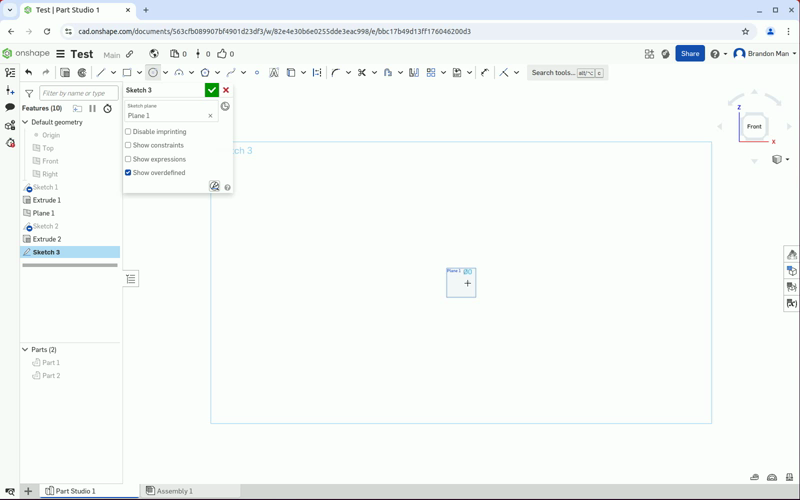
mouse_move(468, 282)
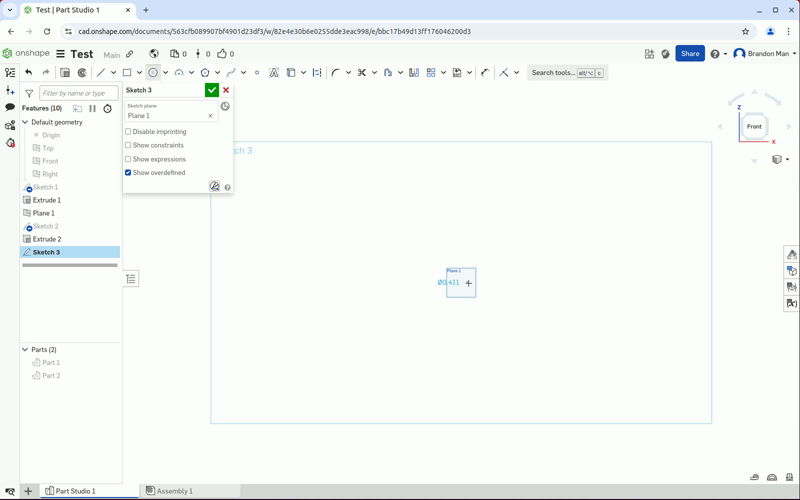
scroll(6)
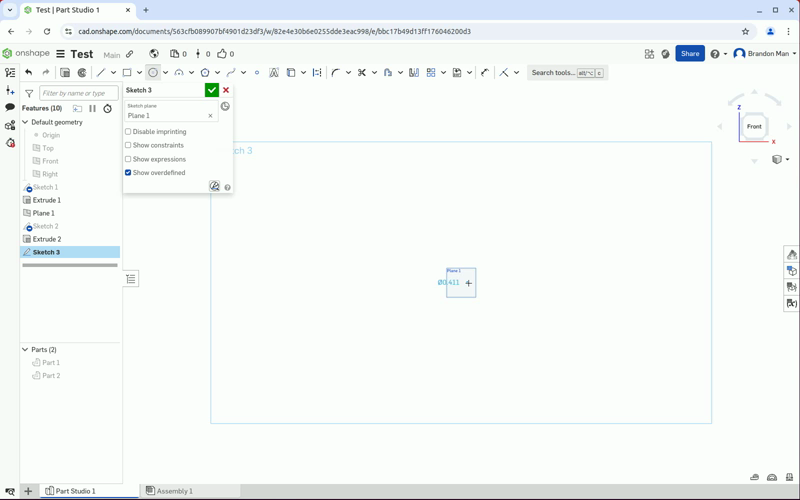
scroll(6)
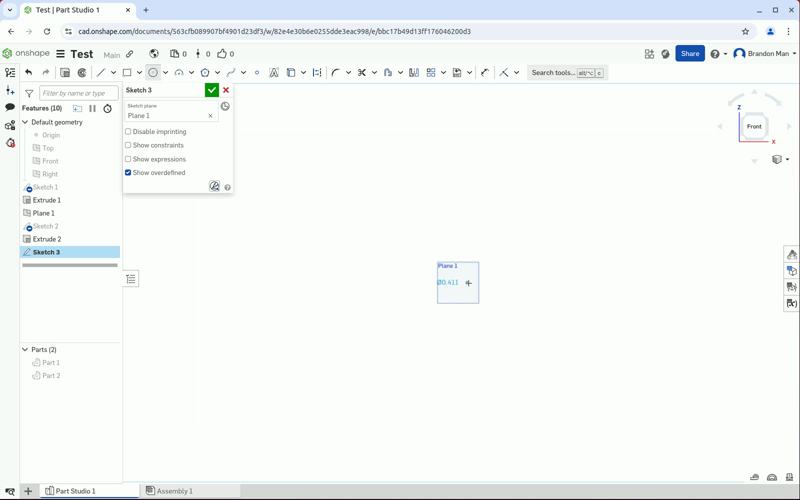
scroll(6)
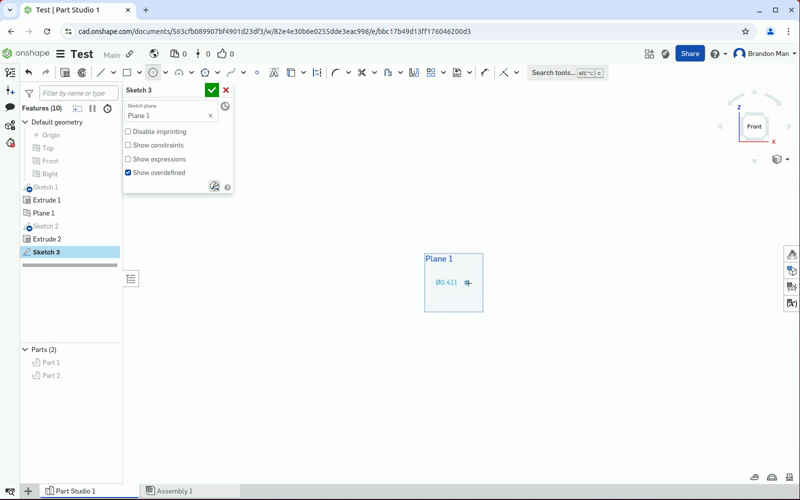
scroll(6)
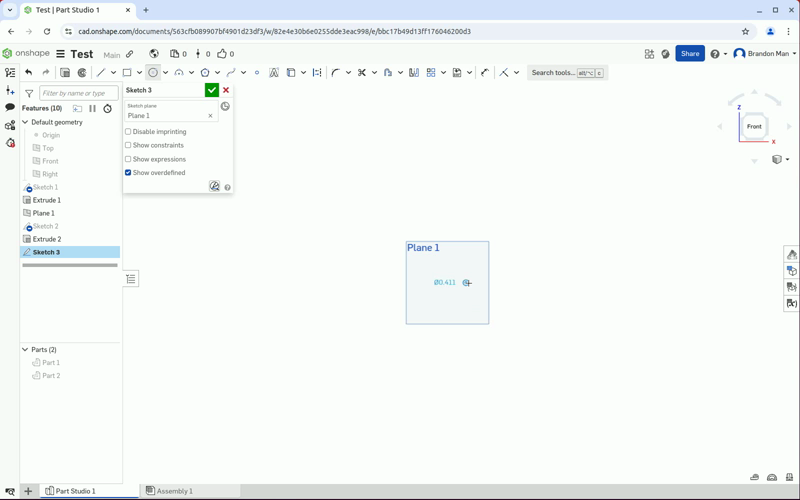
scroll(6)
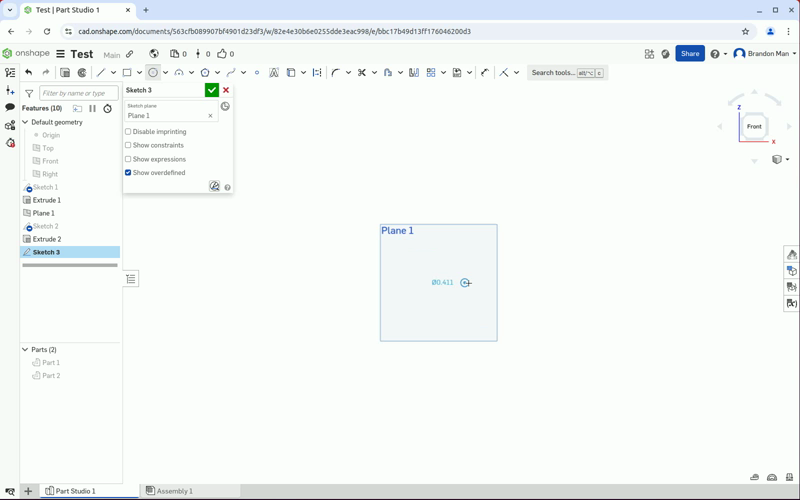
scroll(6)
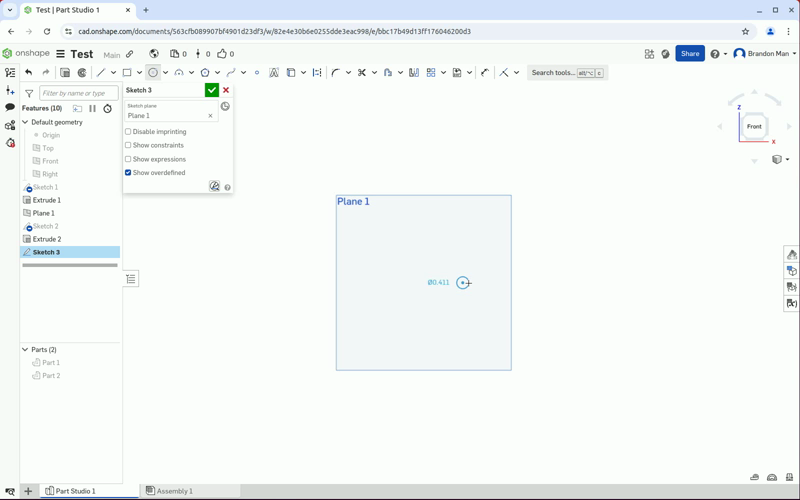
scroll(6)
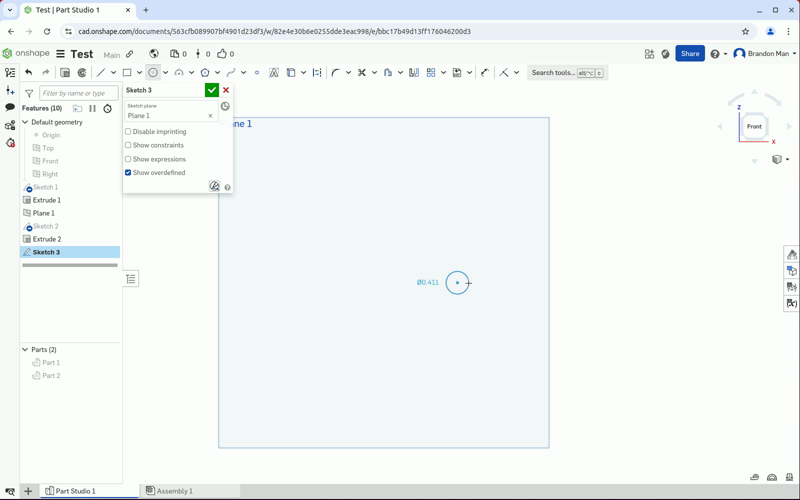
click(468, 282)
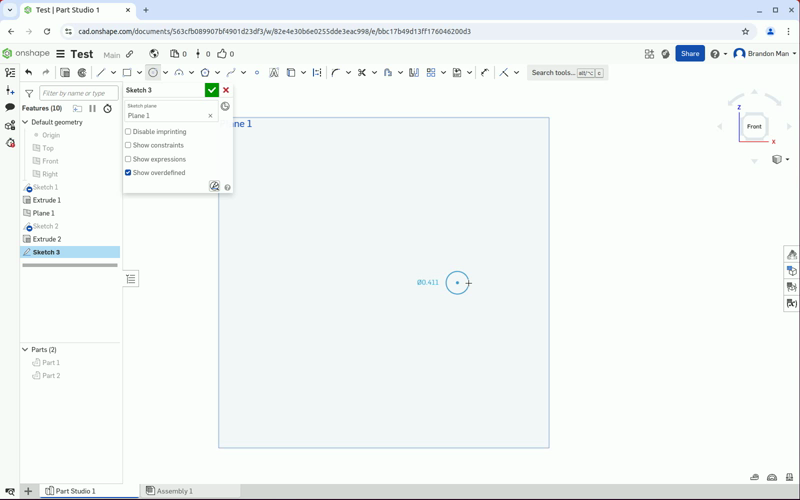
scroll(-6)
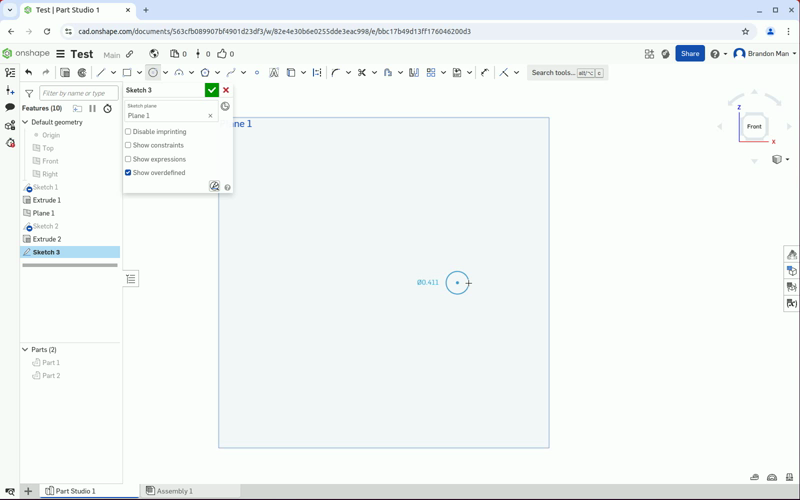
scroll(-6)
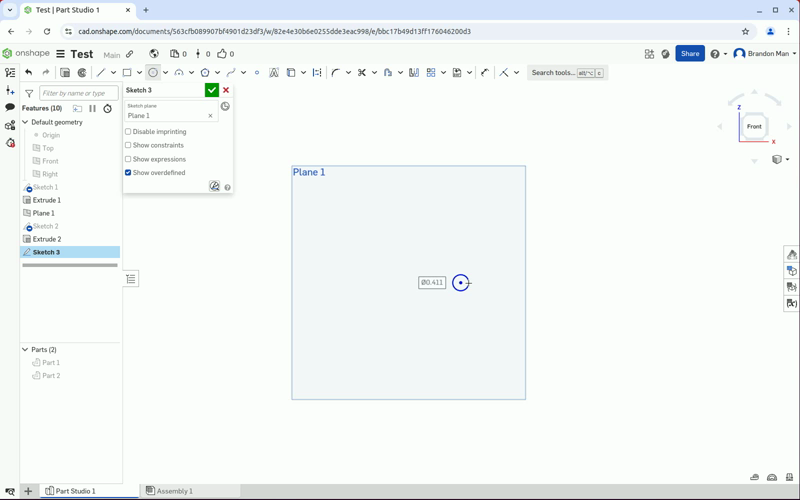
scroll(-6)
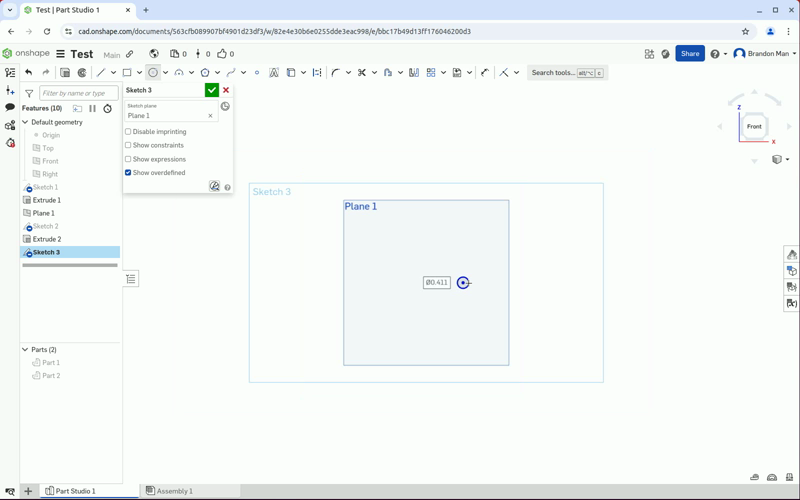
scroll(-6)
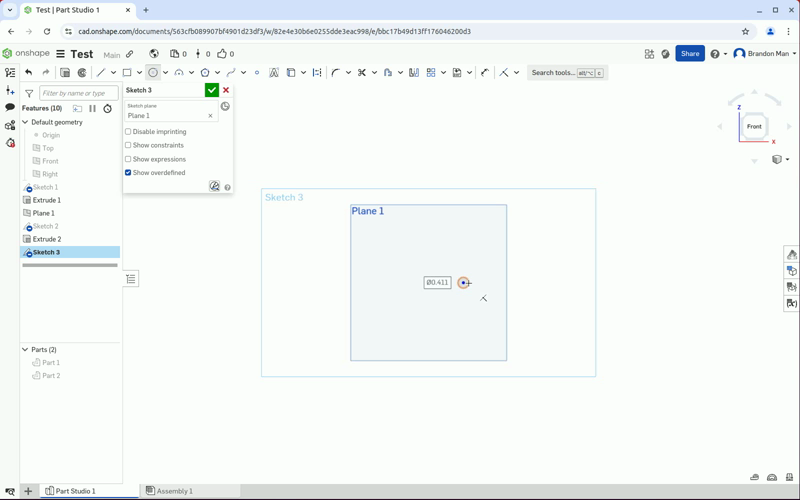
scroll(-6)
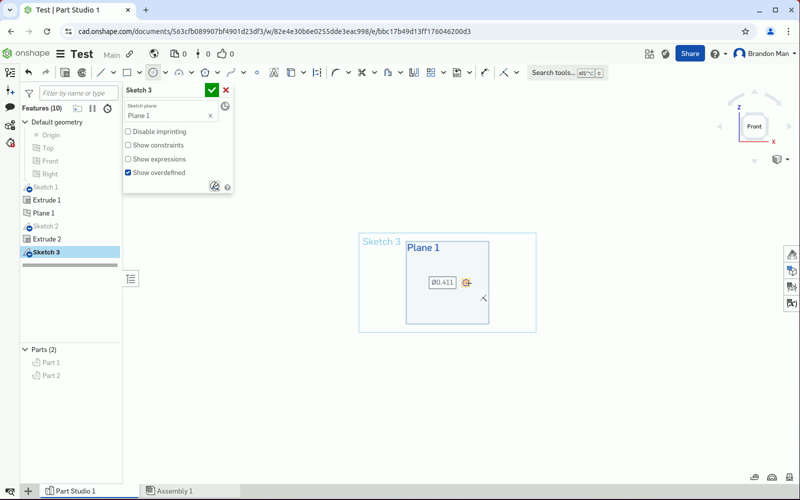
scroll(-6)
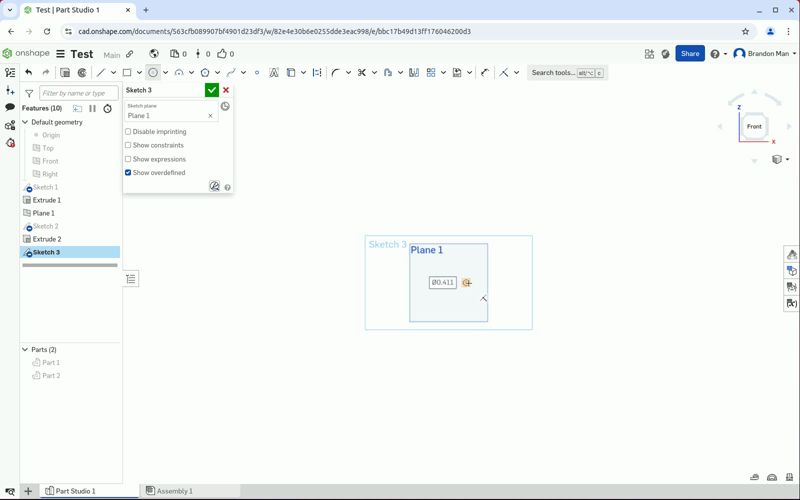
scroll(-6)
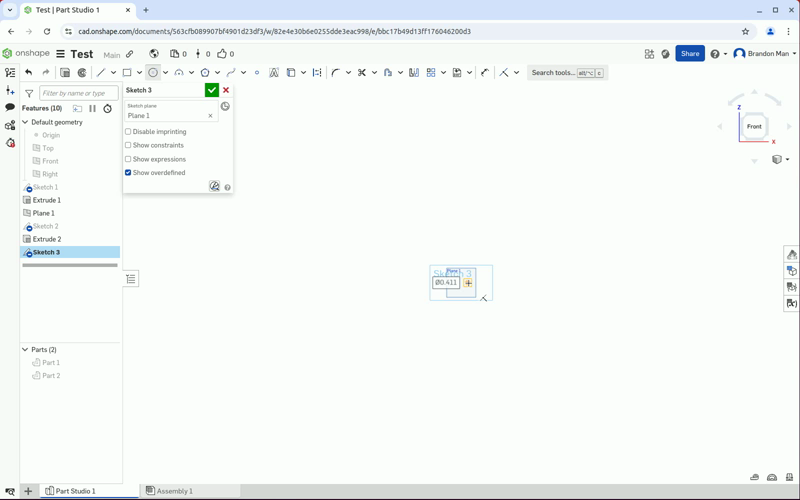
key(esc)
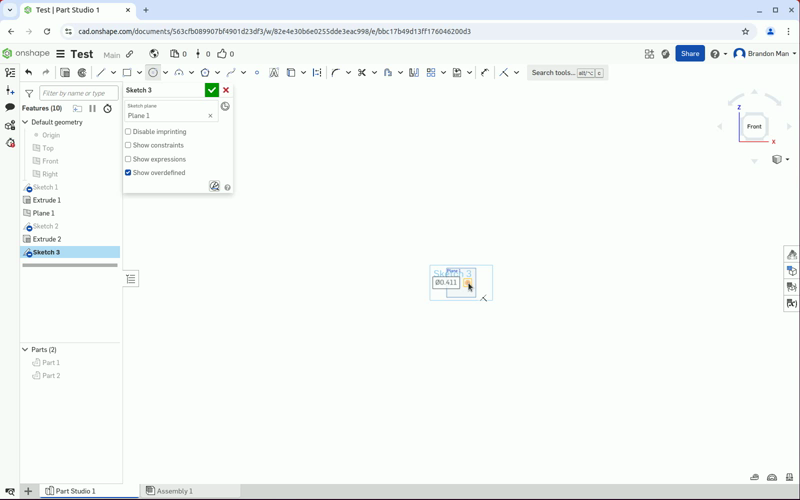
mouse_move(467, 283)
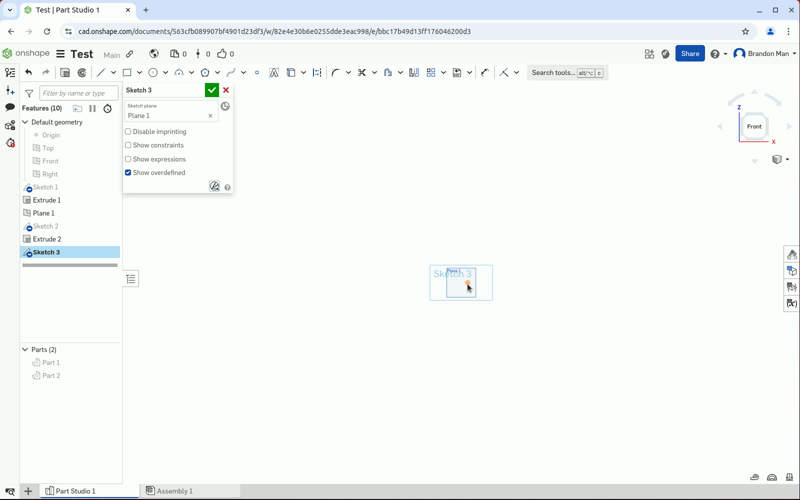
scroll(6)
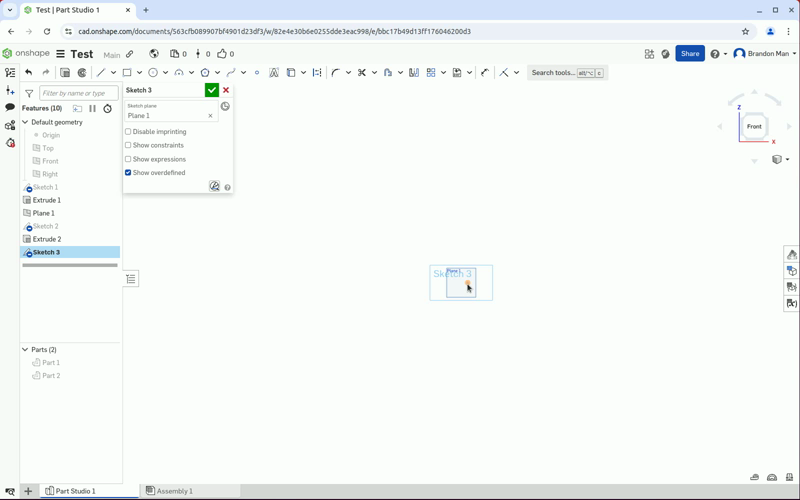
scroll(6)
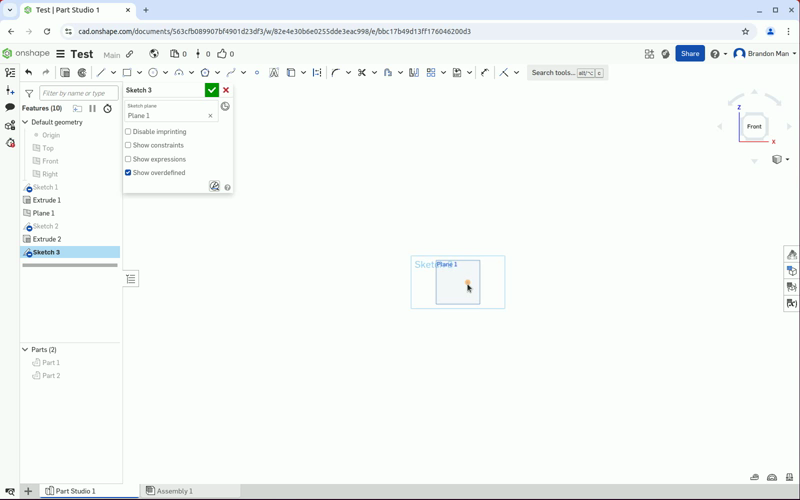
scroll(6)
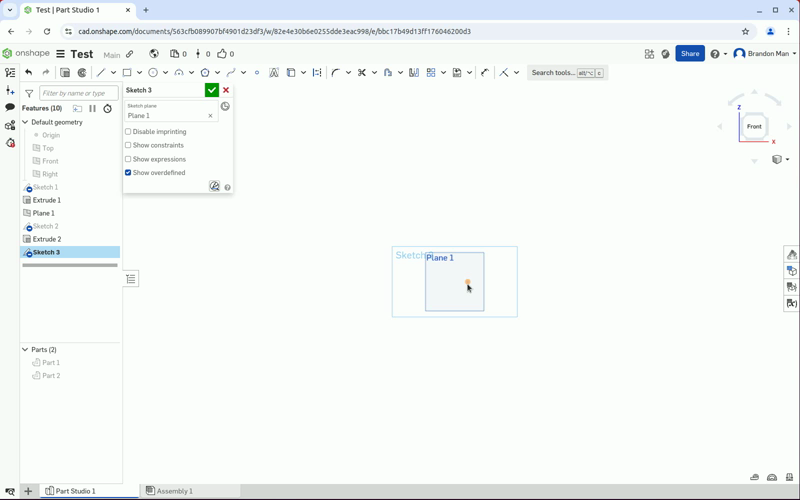
scroll(6)
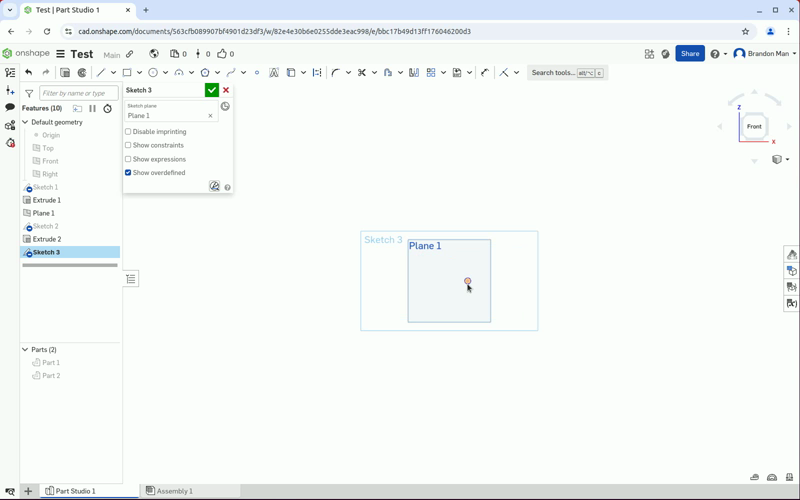
scroll(6)
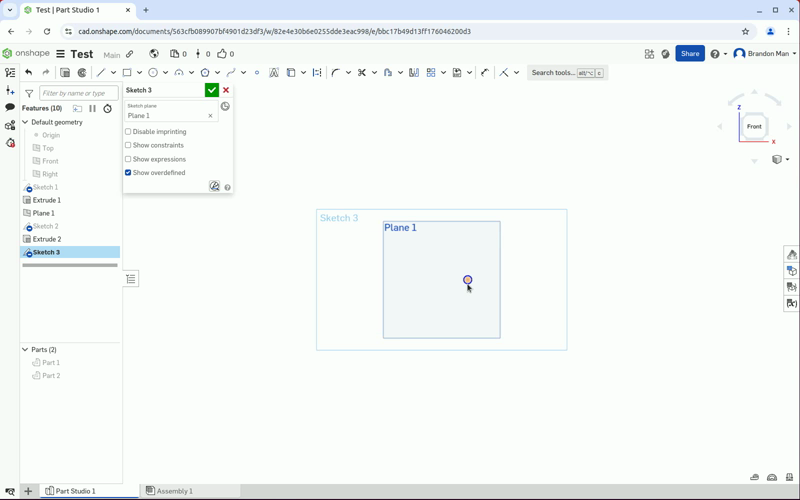
scroll(6)
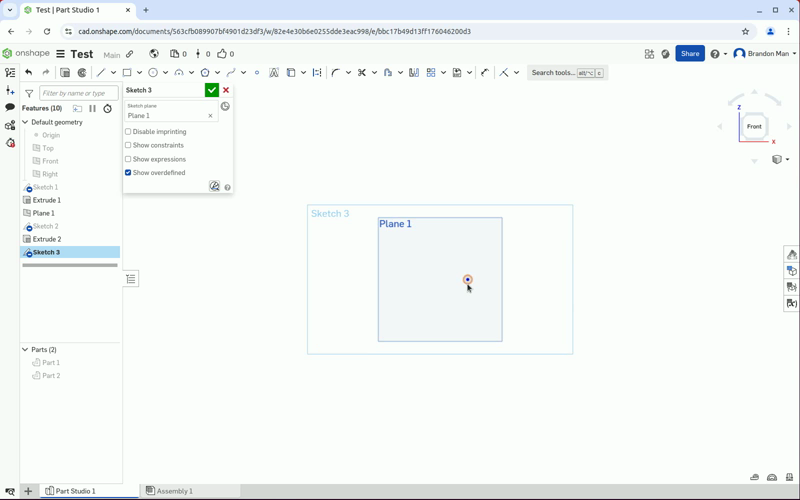
scroll(6)
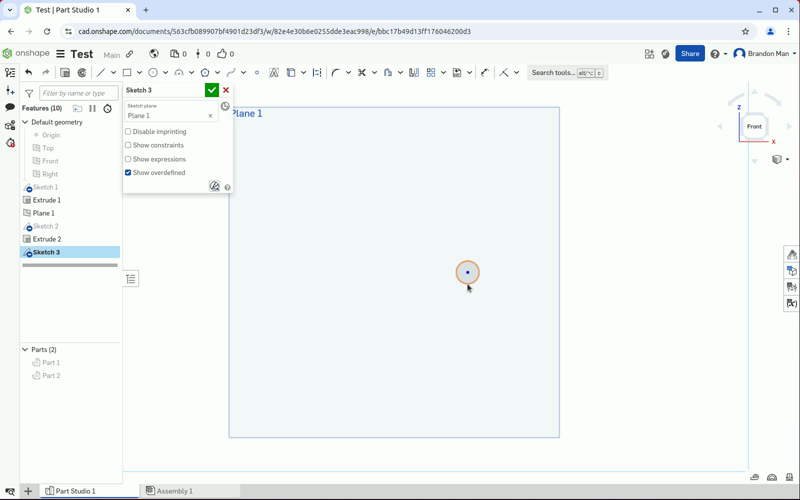
click(467, 283)
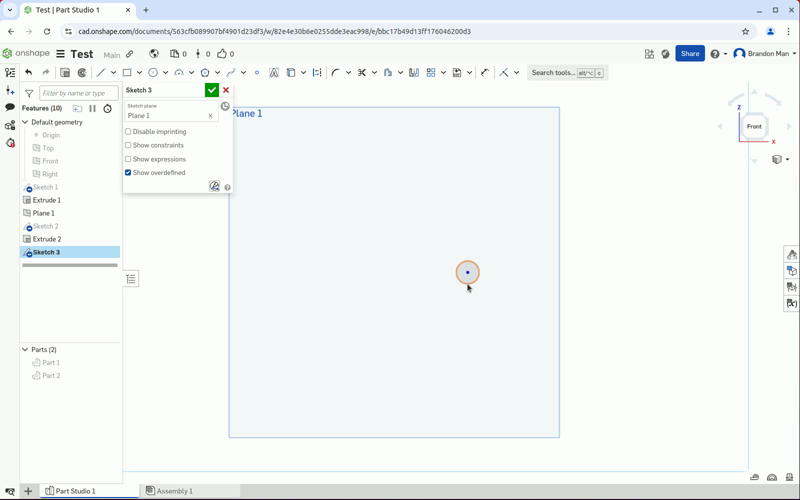
scroll(-6)
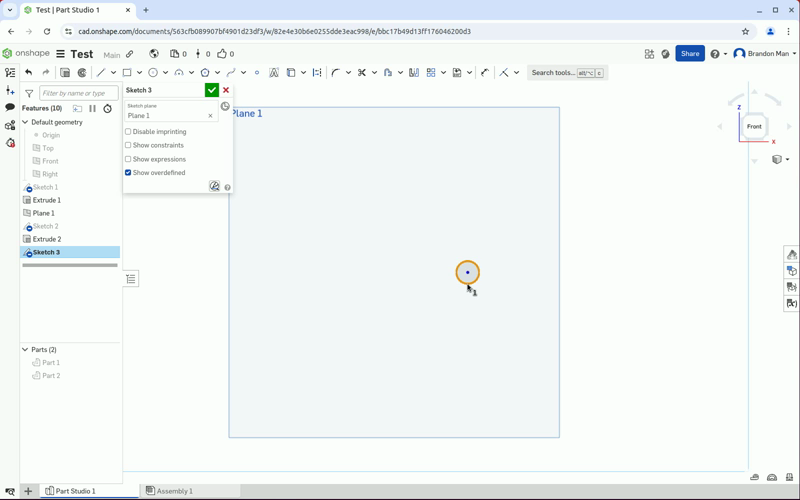
scroll(-6)
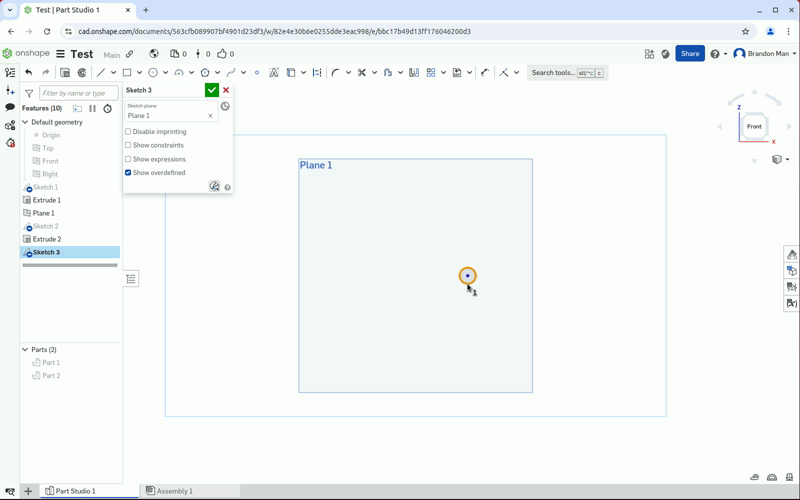
scroll(-6)
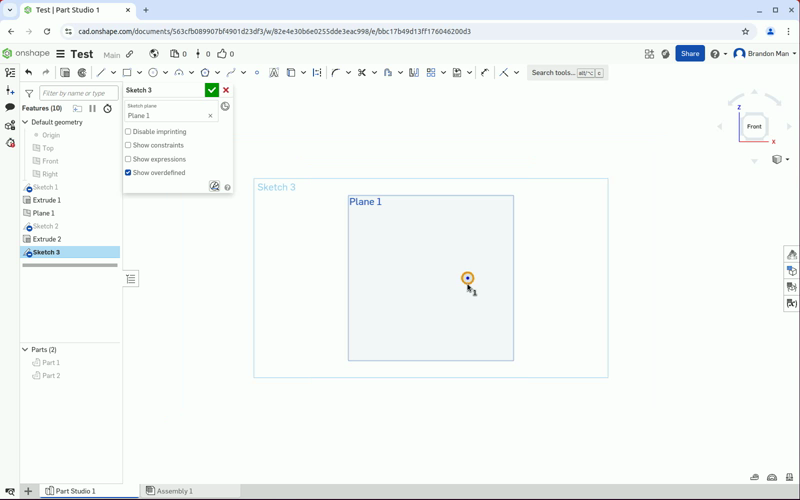
scroll(-6)
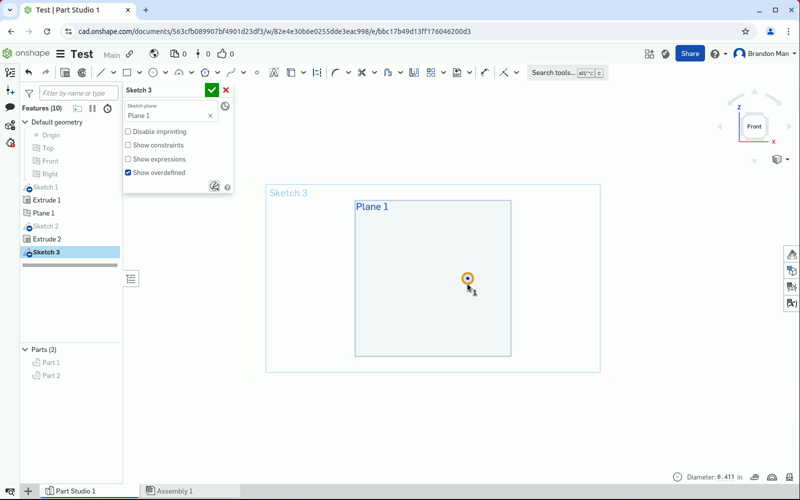
scroll(-6)
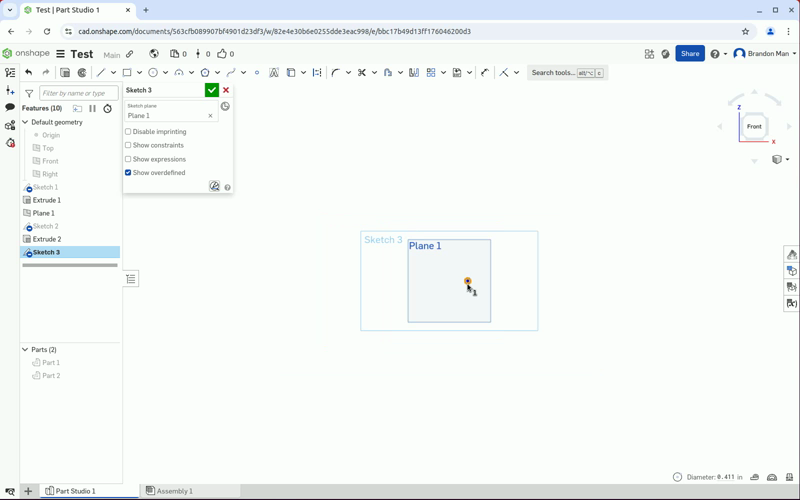
scroll(-6)
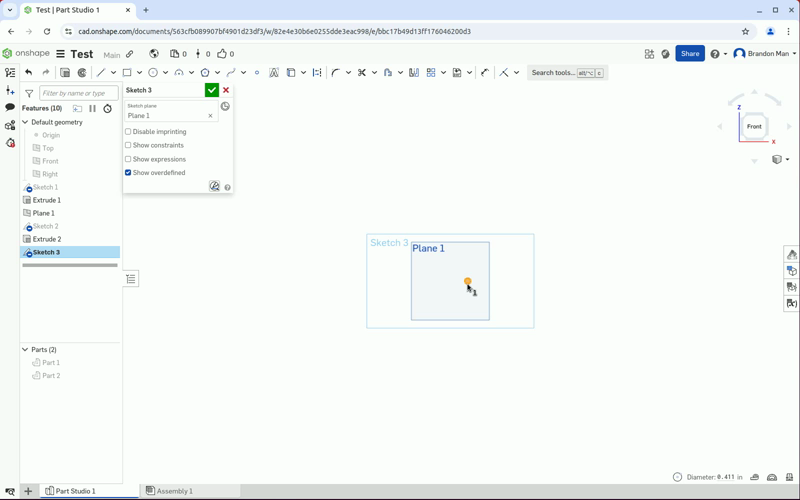
scroll(-6)
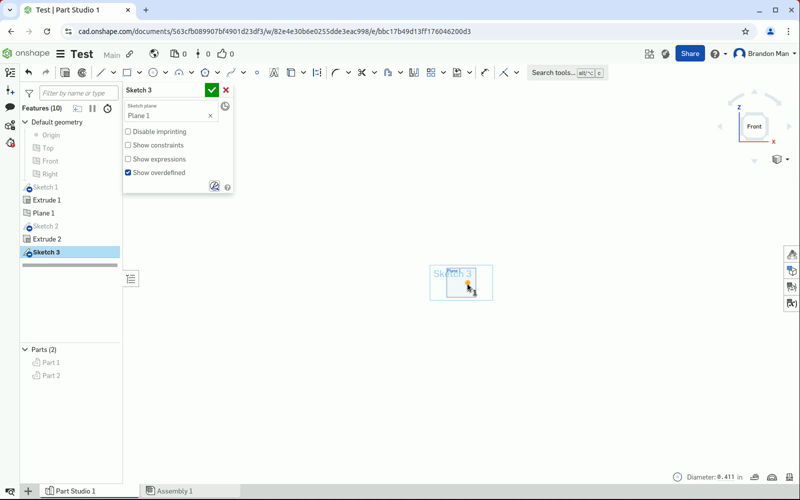
mouse_move(73, 352)
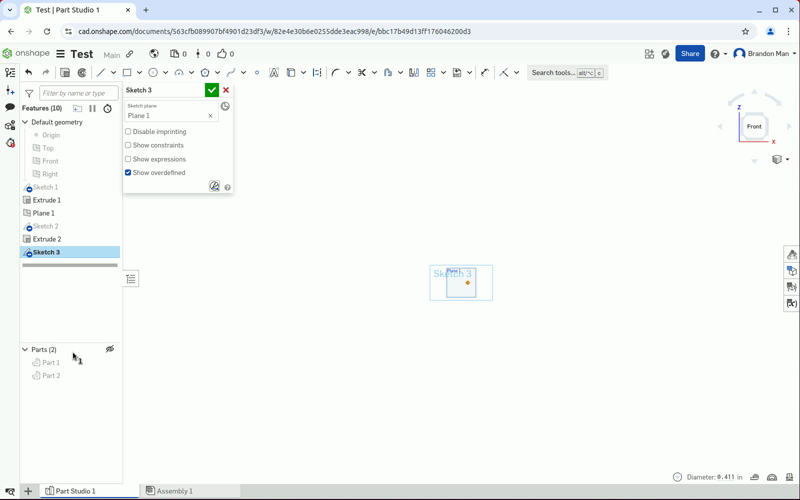
key(shift+y)
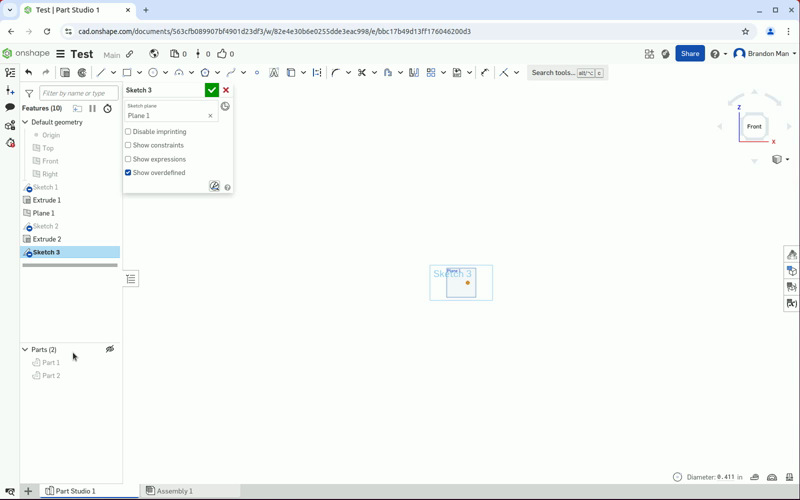
key(shift+e)
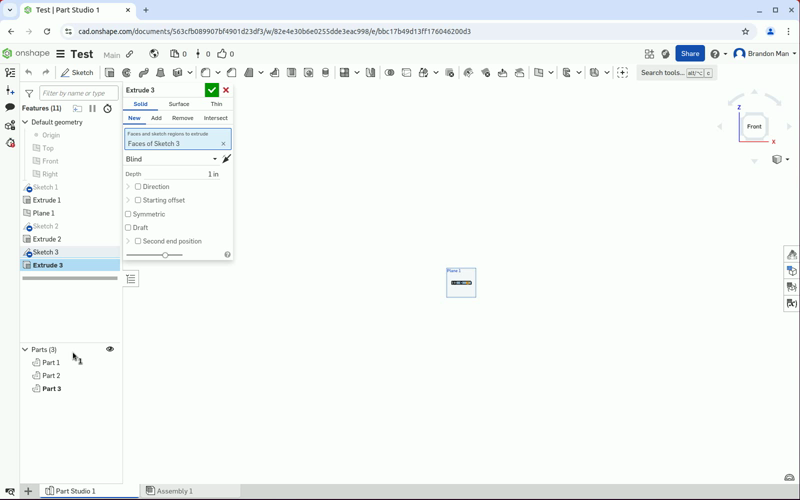
mouse_move(143, 106)
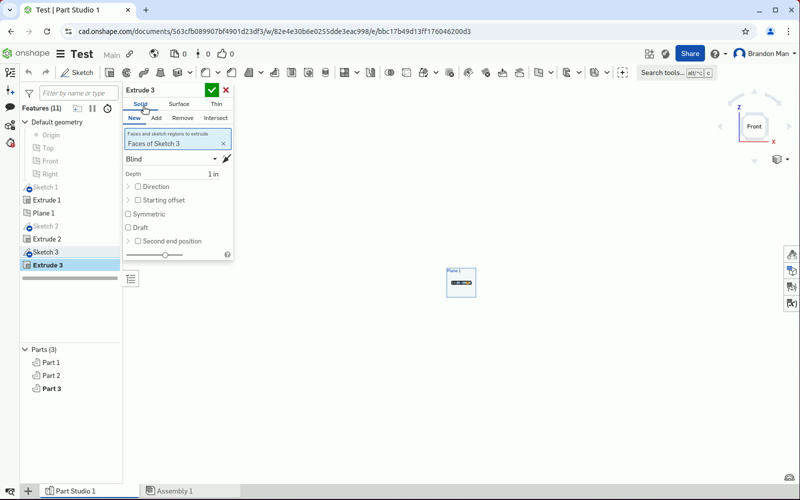
click(143, 106)
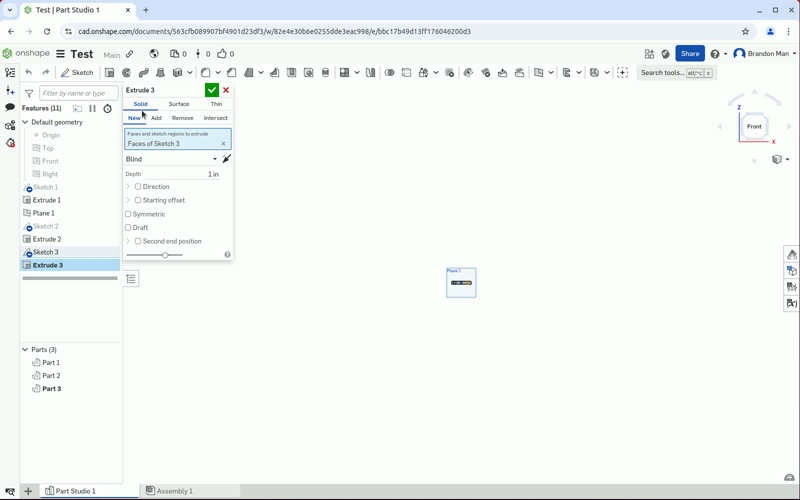
mouse_move(137, 120)
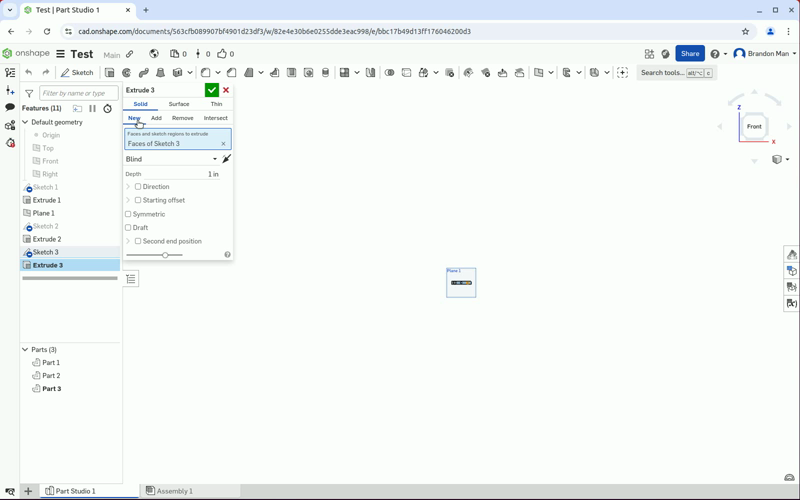
click(137, 120)
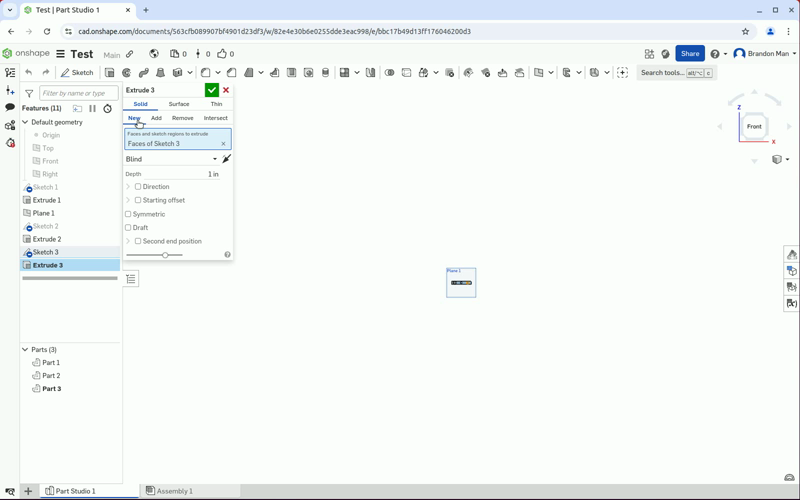
key(tab, 4)
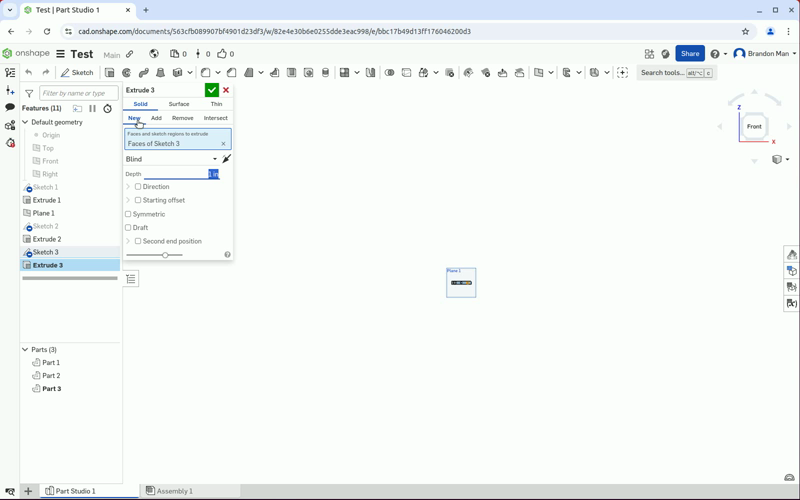
text(1.444)
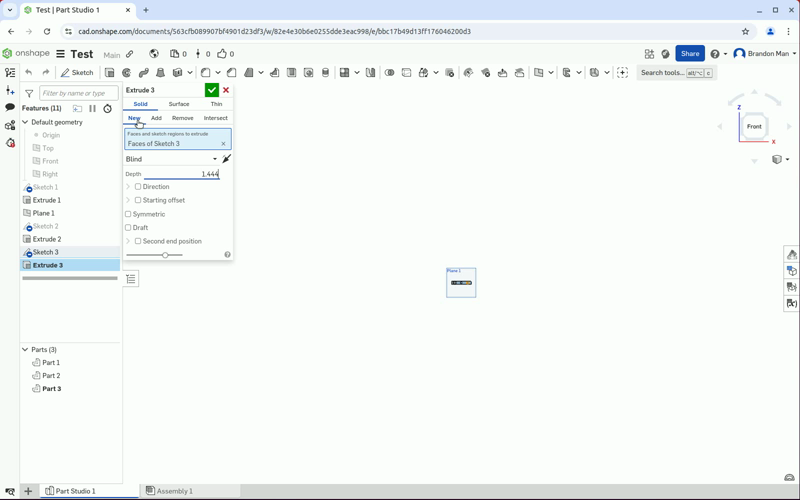
key(enter)
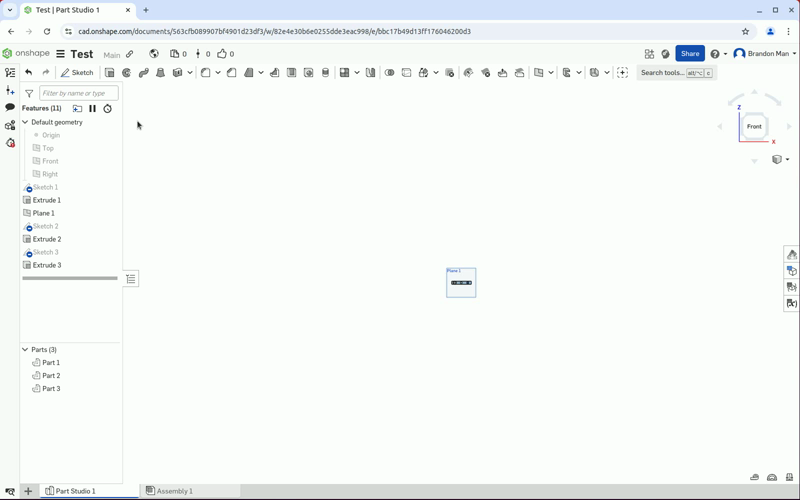
key(shift+h)
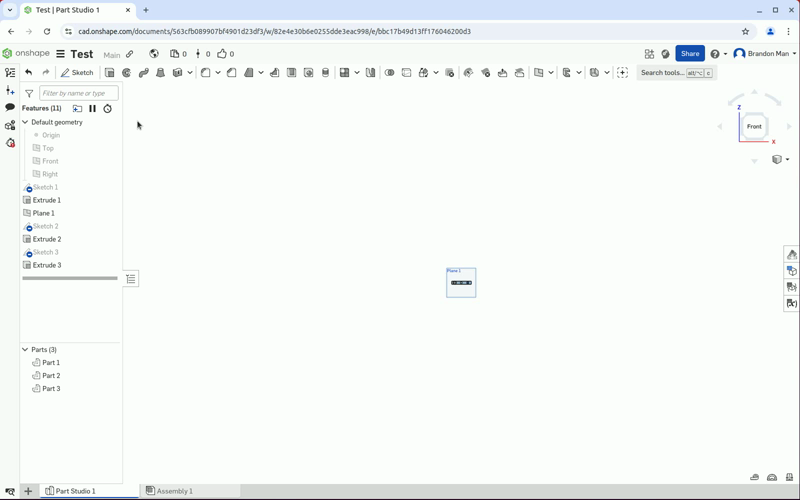
key(shift+h)
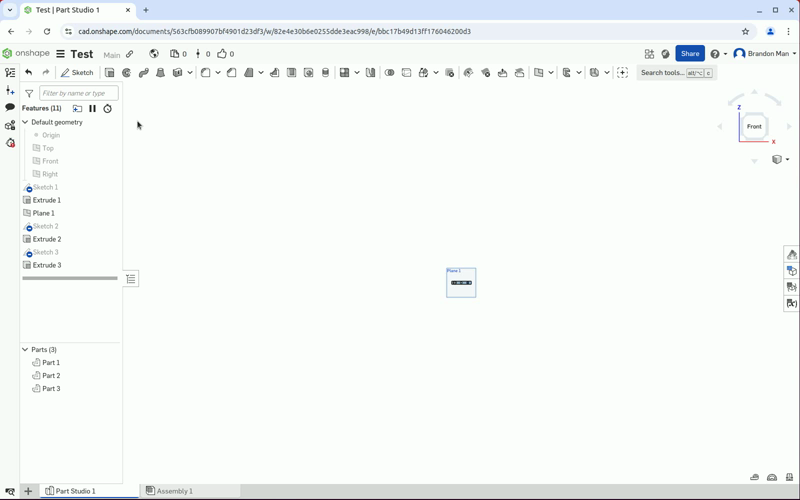
mouse_move(73, 189)
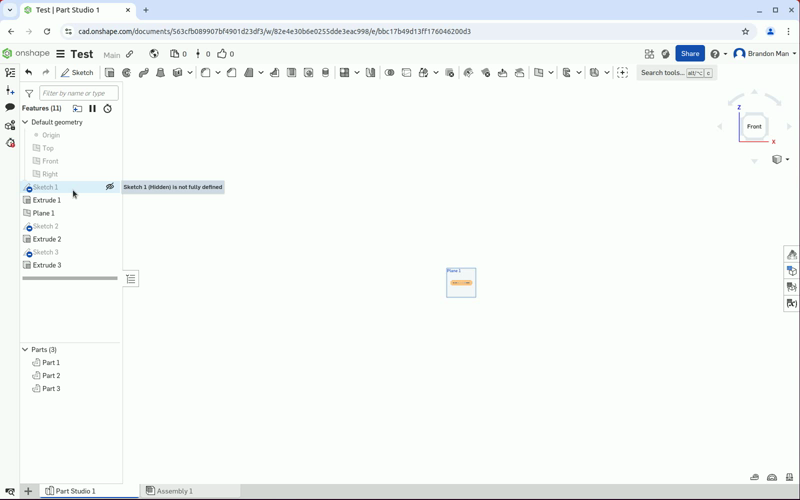
click(73, 189)
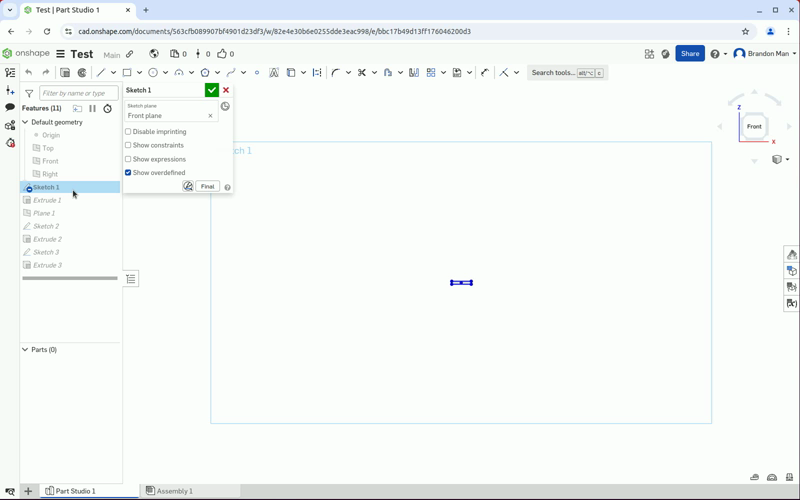
mouse_move(229, 92)
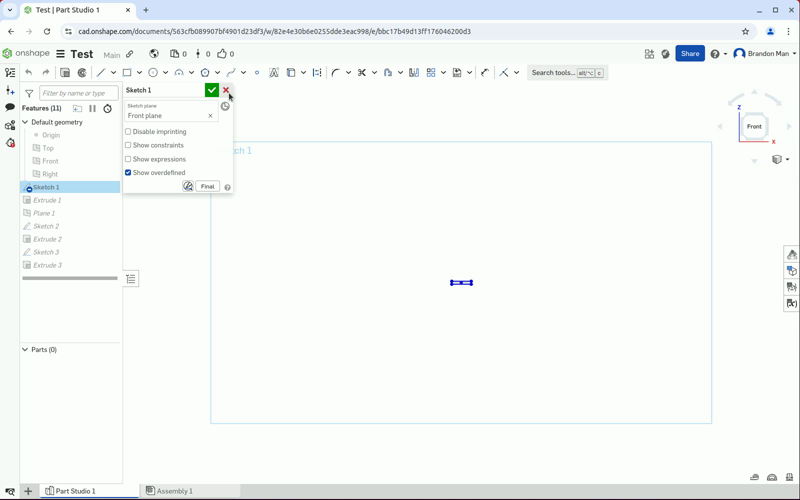
click(229, 92)
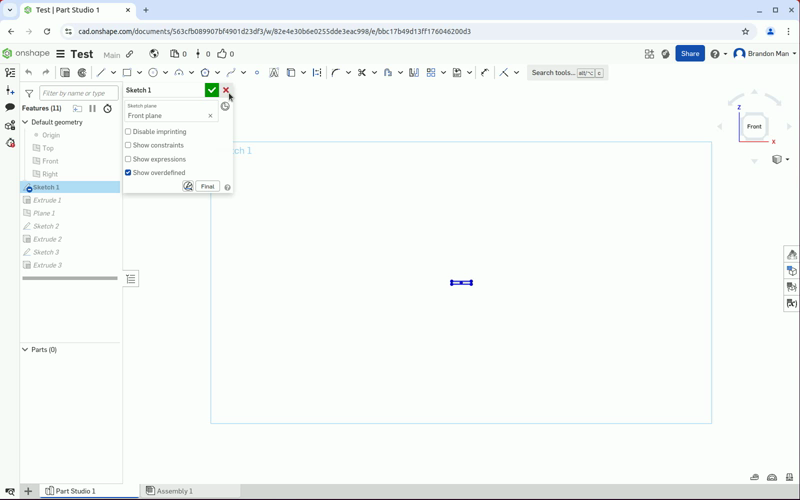
key(shift+s)
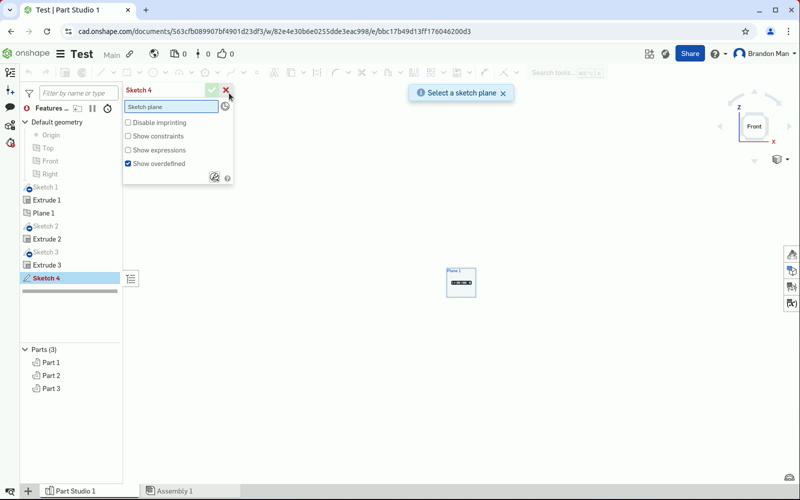
mouse_move(73, 163)
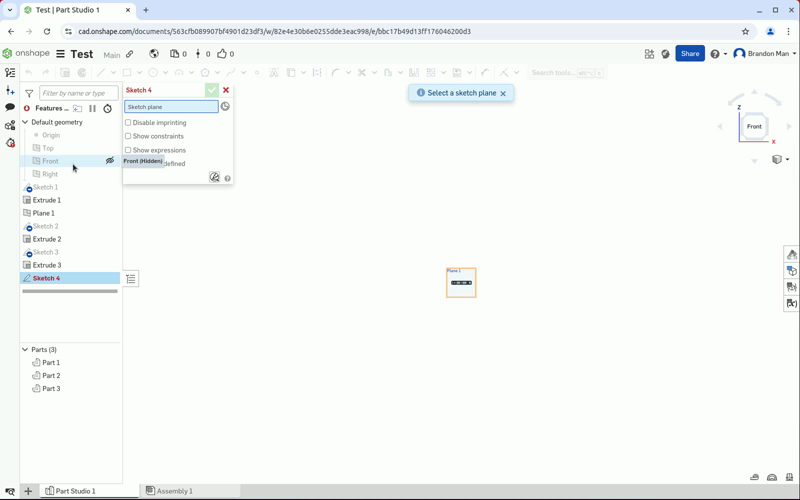
click(73, 163)
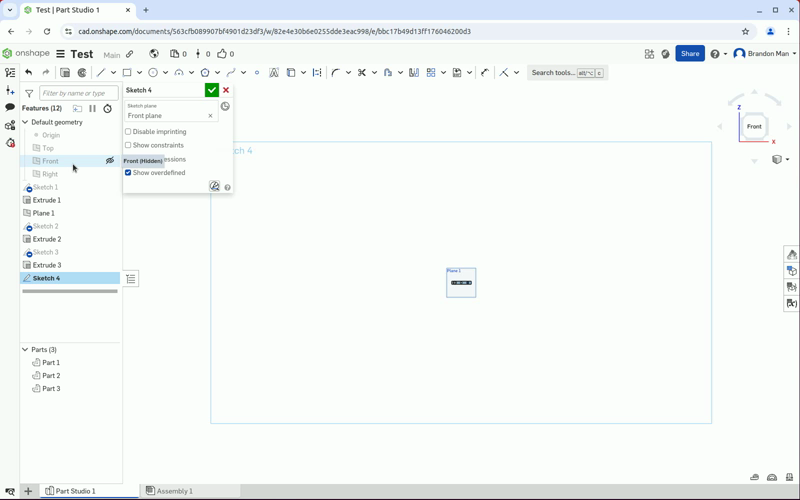
mouse_move(73, 352)
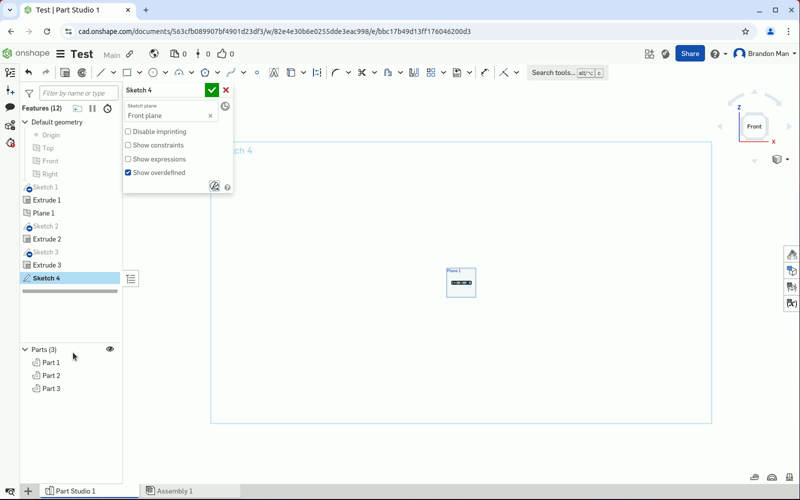
key(y)
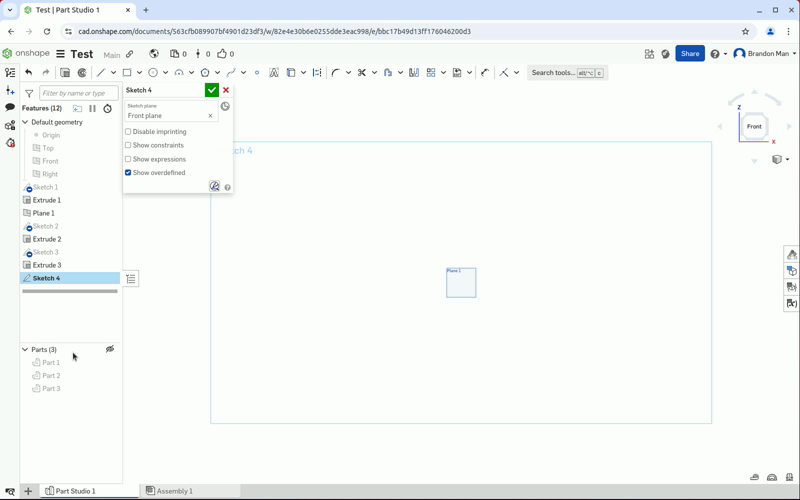
key(l)
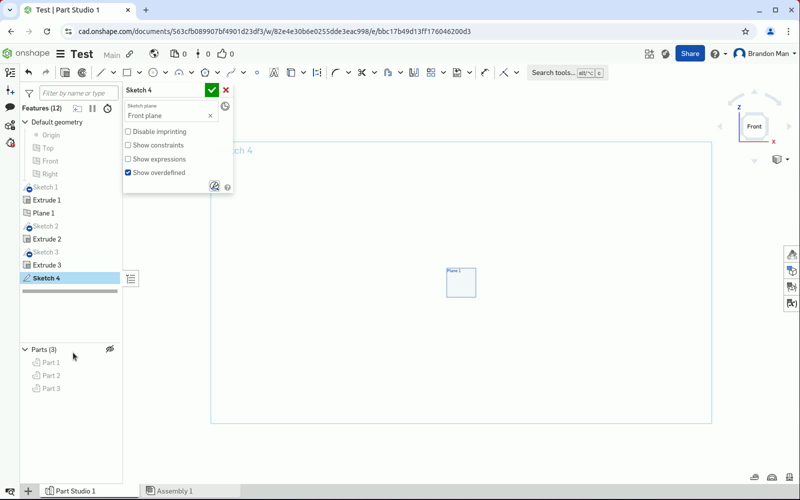
key_down(shift)
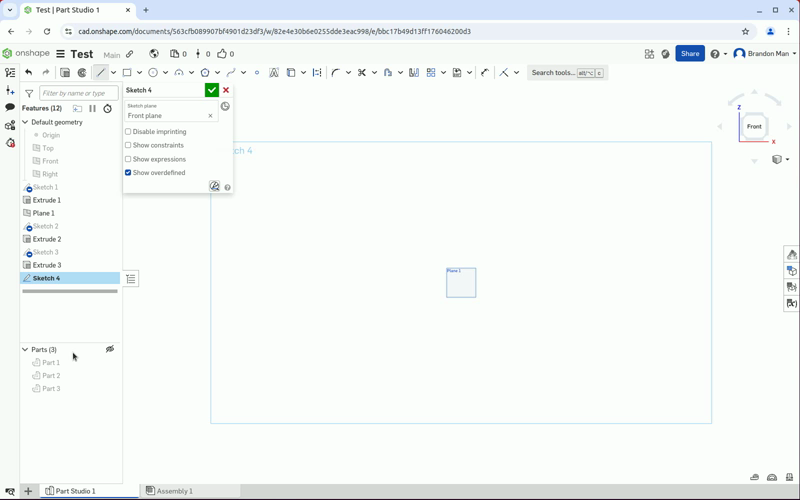
mouse_move(444, 262)
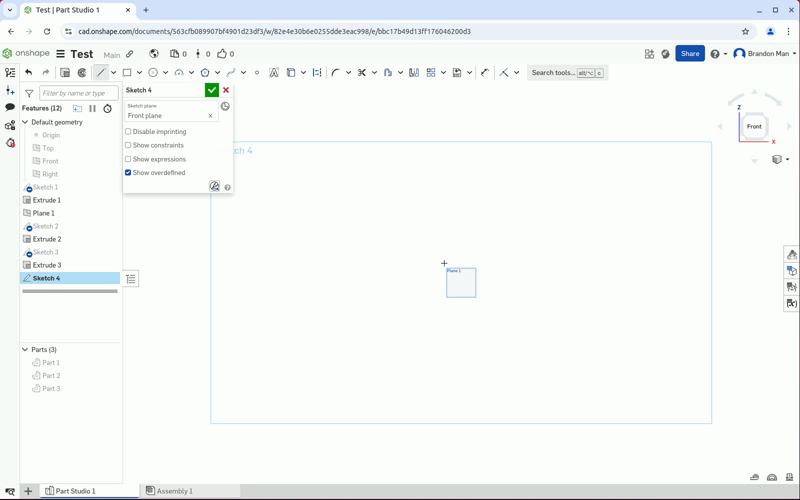
click(444, 262)
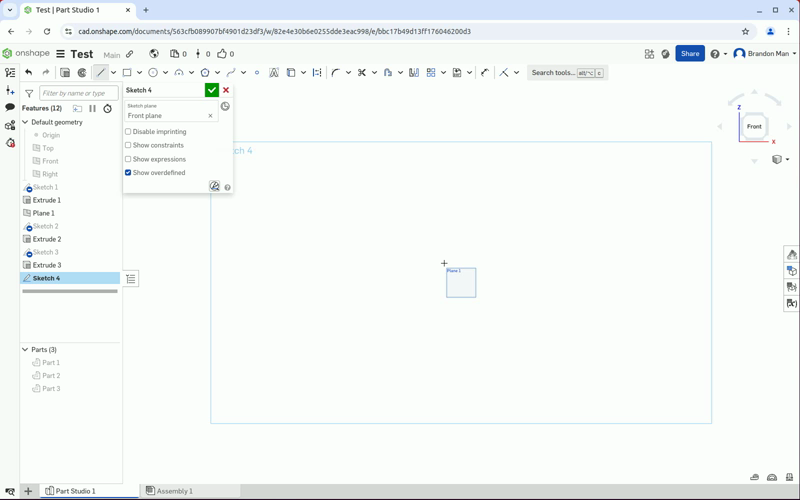
key_up(shift)
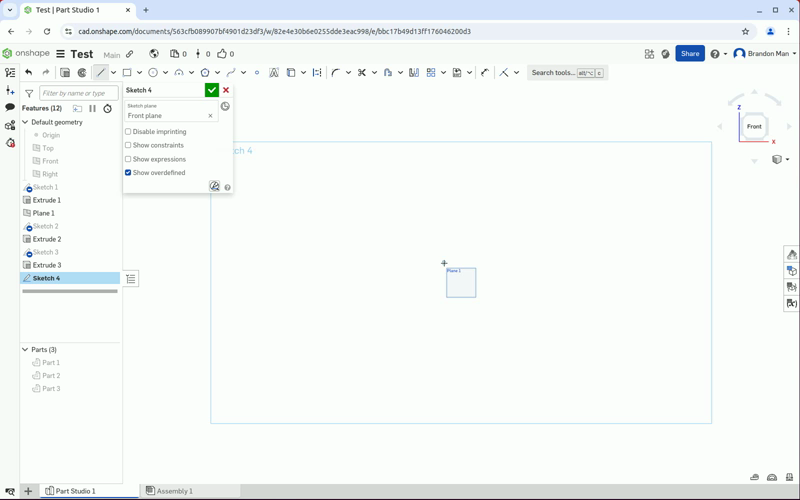
key_down(shift)
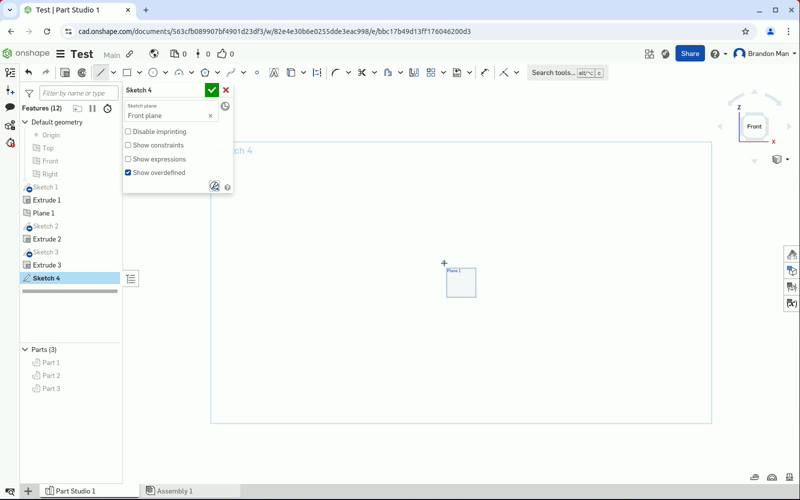
mouse_move(474, 262)
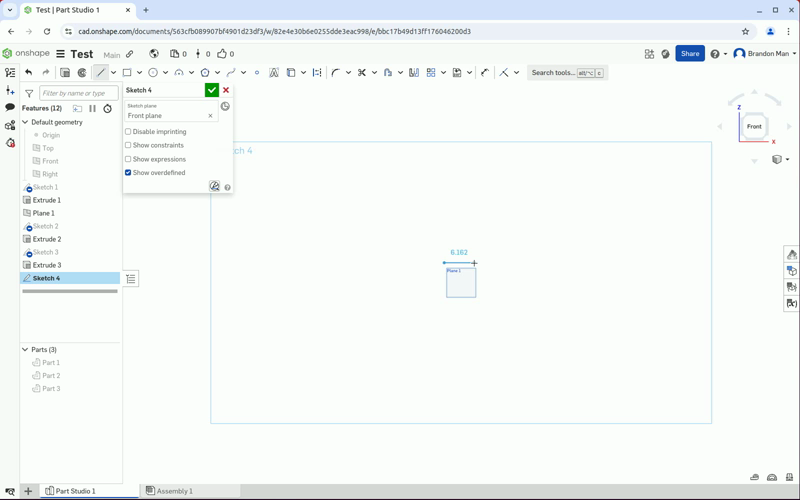
mouse_move(452, 283)
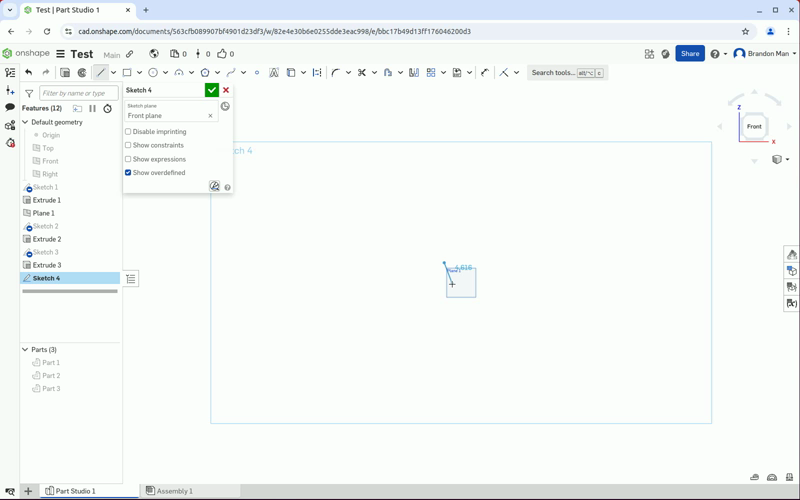
click(452, 283)
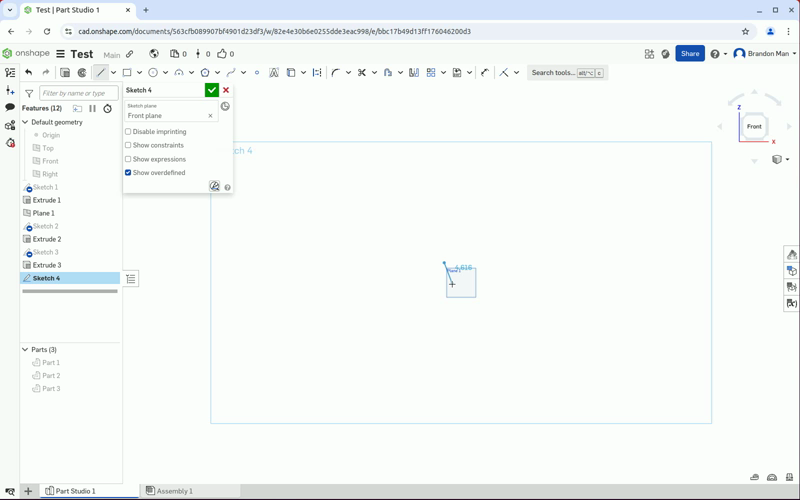
key_up(shift)
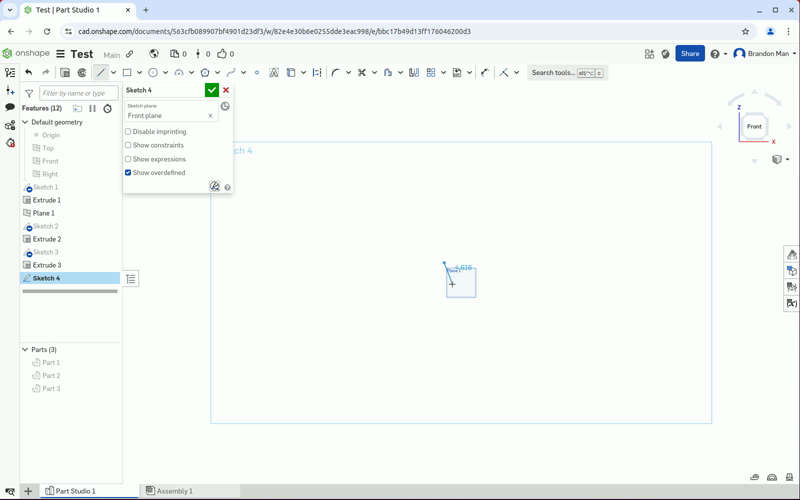
key_down(shift)
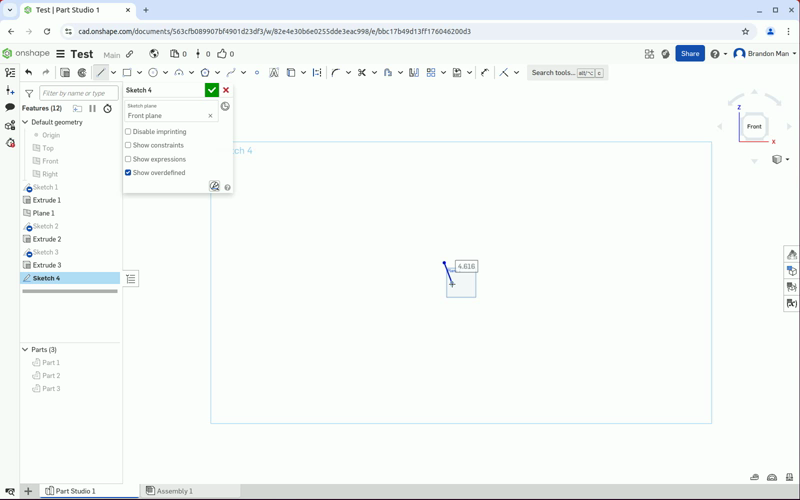
mouse_move(482, 283)
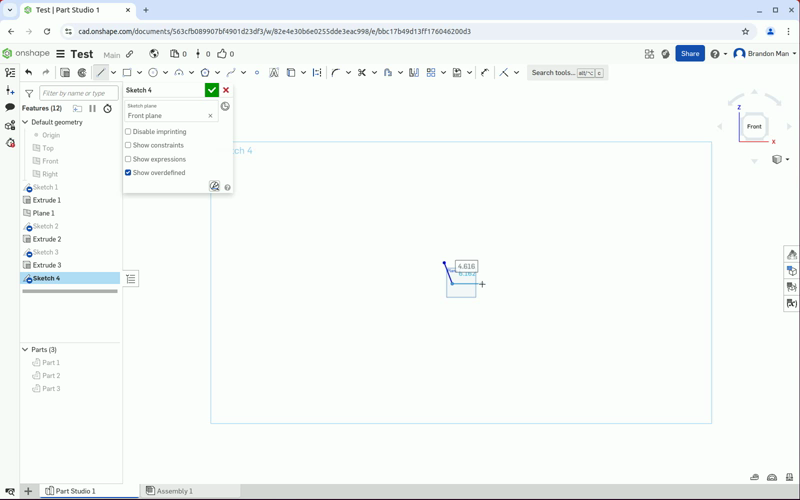
mouse_move(454, 282)
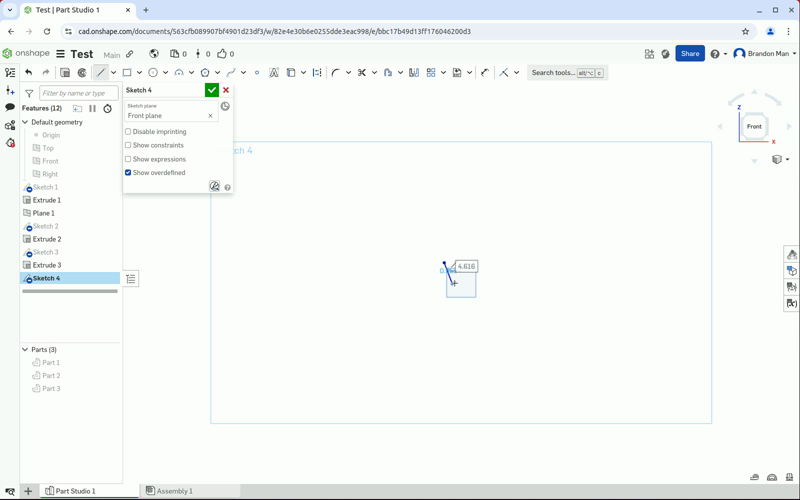
scroll(6)
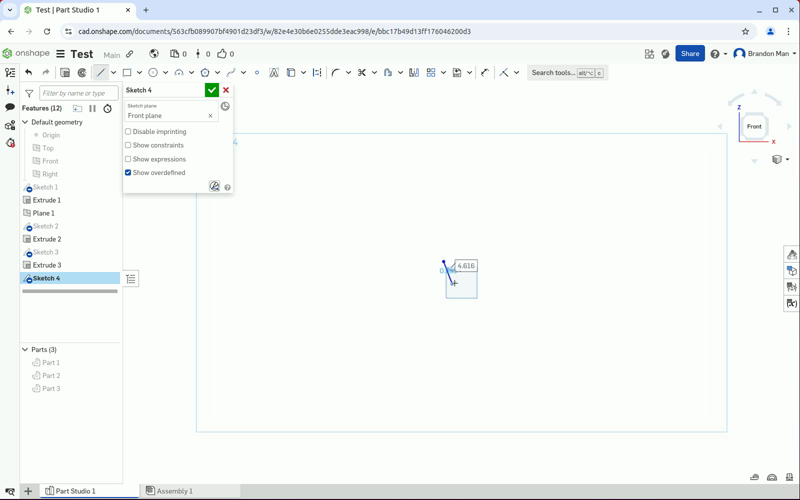
scroll(6)
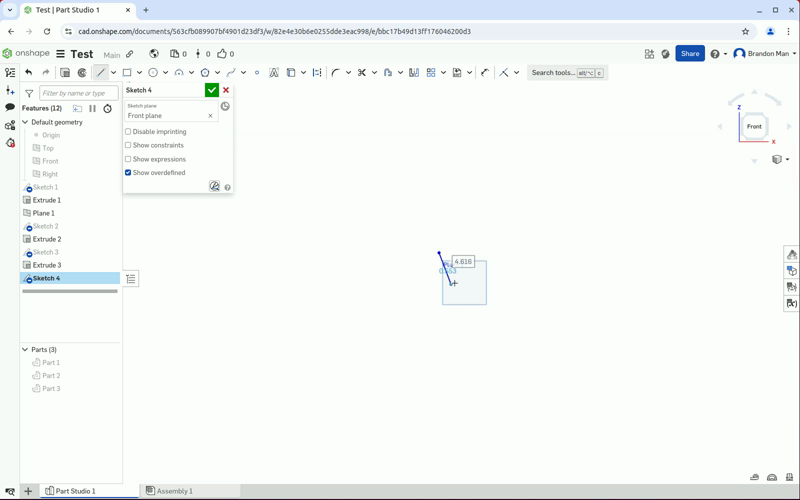
scroll(6)
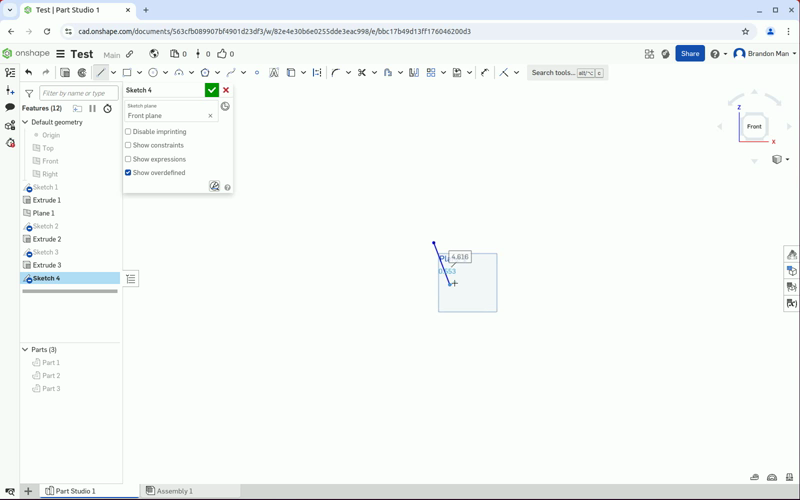
scroll(6)
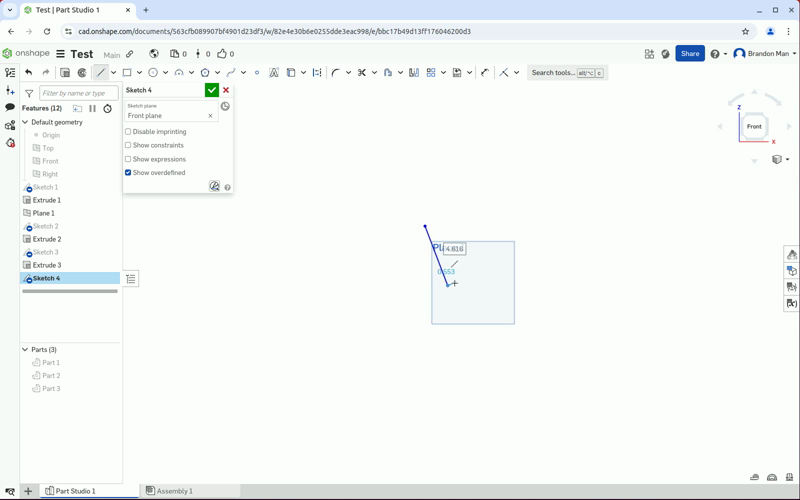
scroll(6)
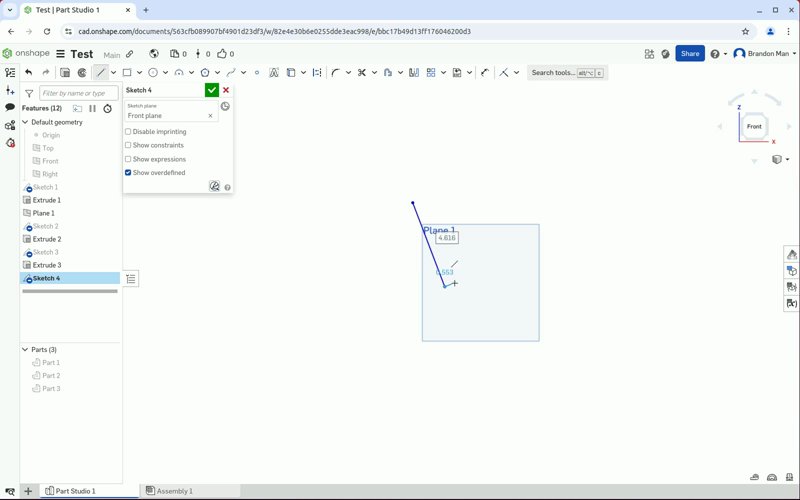
scroll(6)
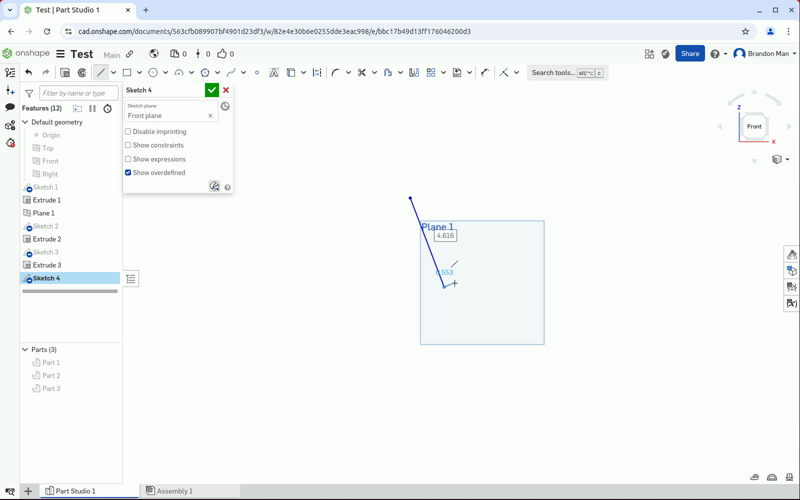
scroll(6)
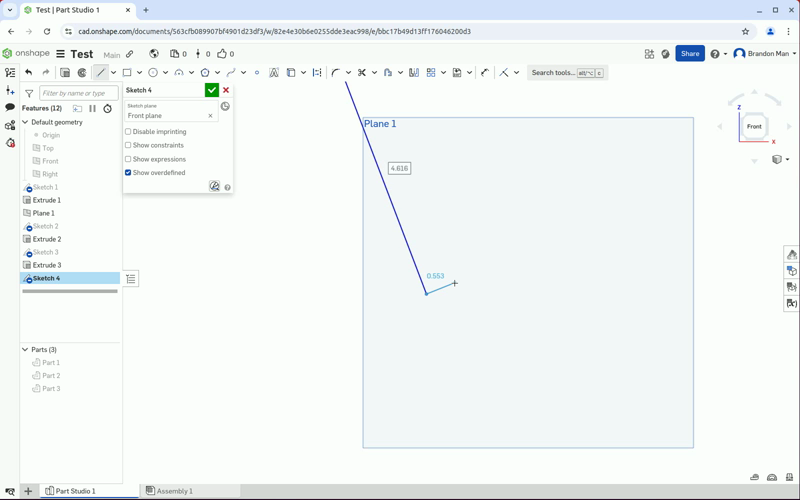
click(454, 282)
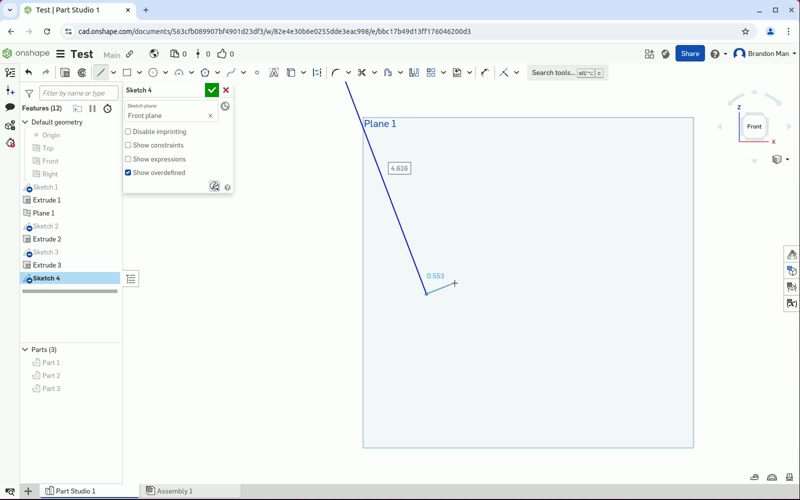
scroll(-6)
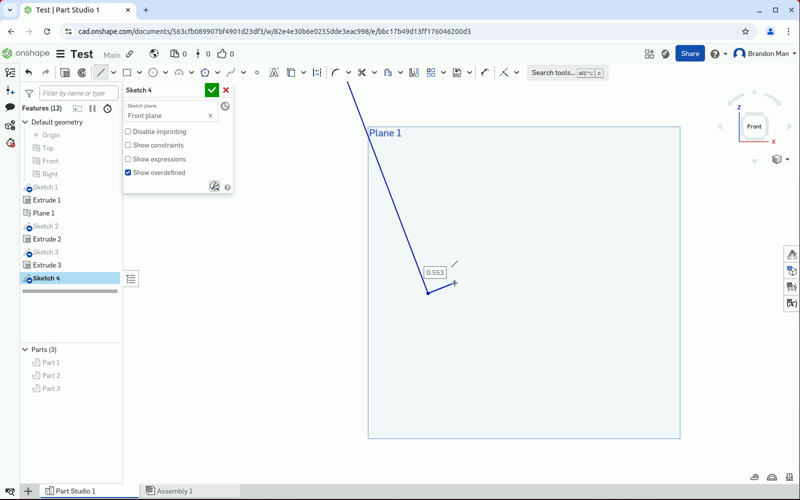
scroll(-6)
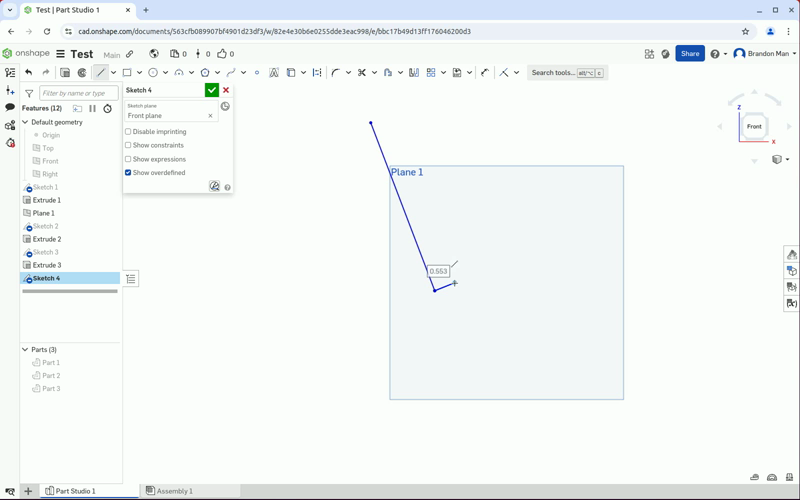
scroll(-6)
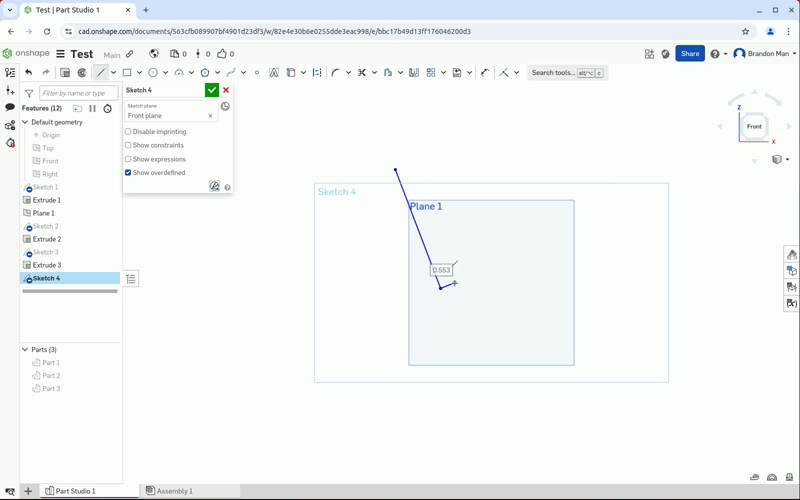
scroll(-6)
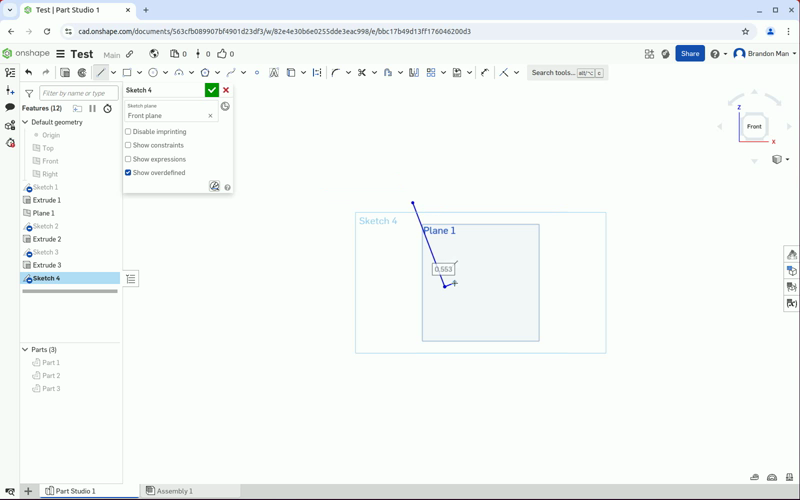
scroll(-6)
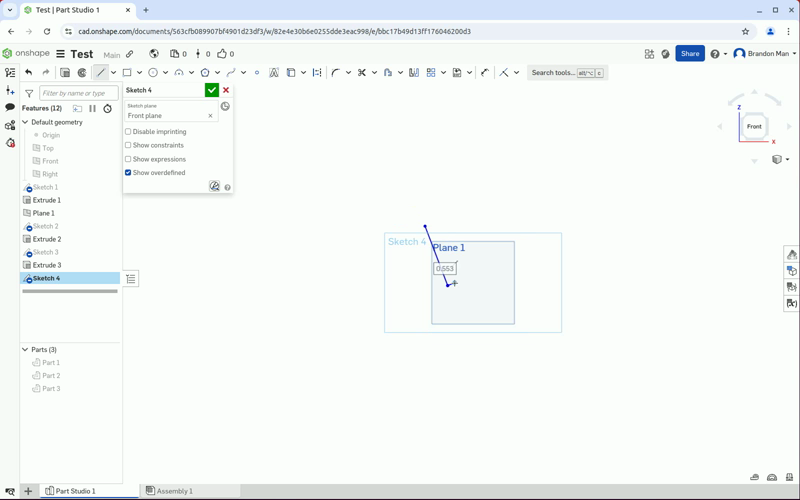
scroll(-6)
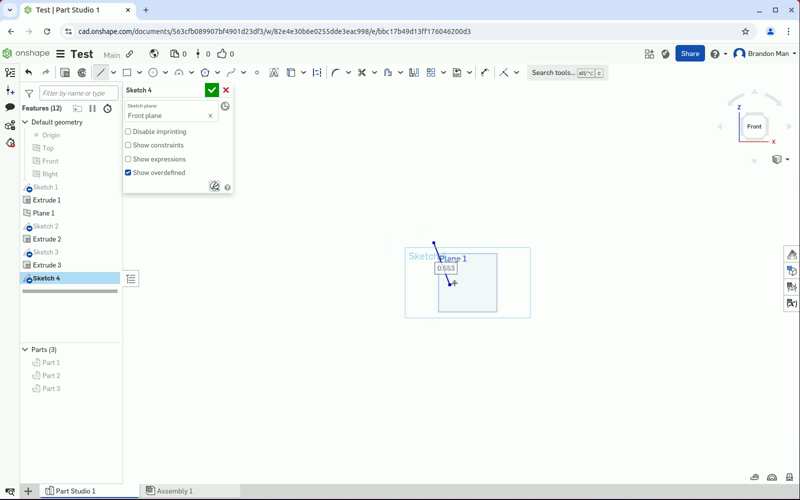
scroll(-6)
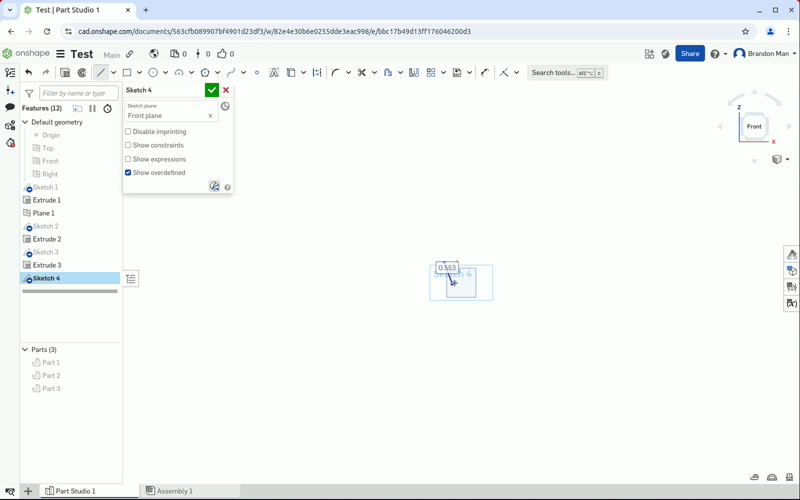
key_up(shift)
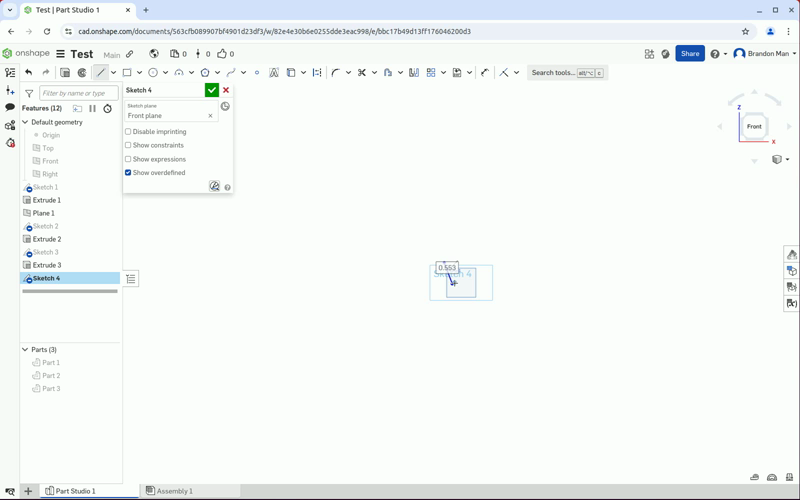
key_down(shift)
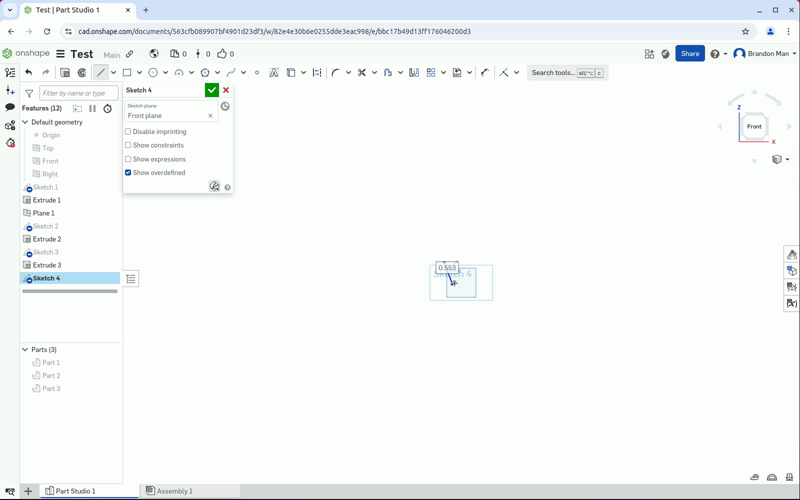
mouse_move(484, 282)
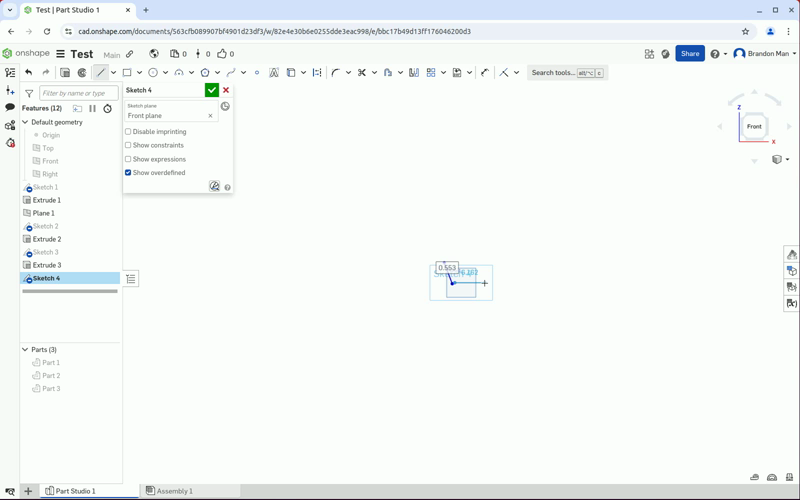
mouse_move(447, 261)
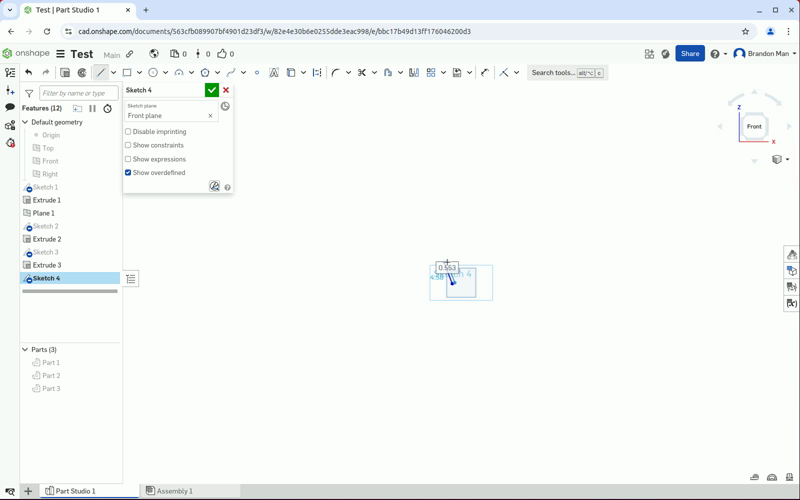
scroll(6)
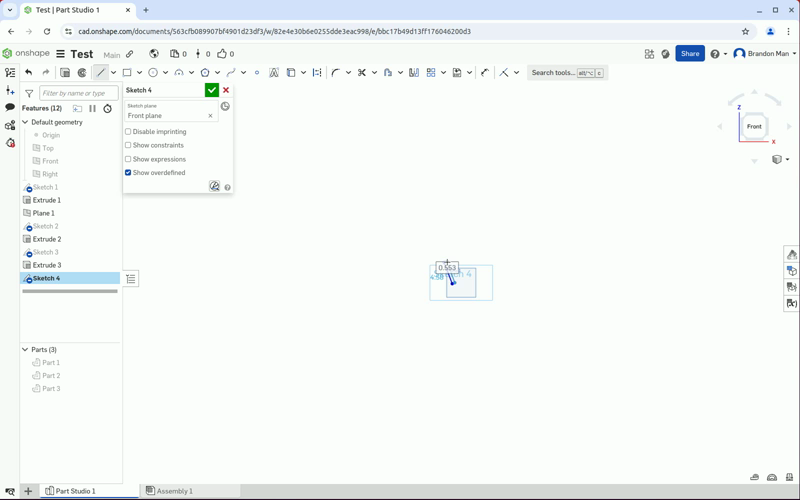
scroll(6)
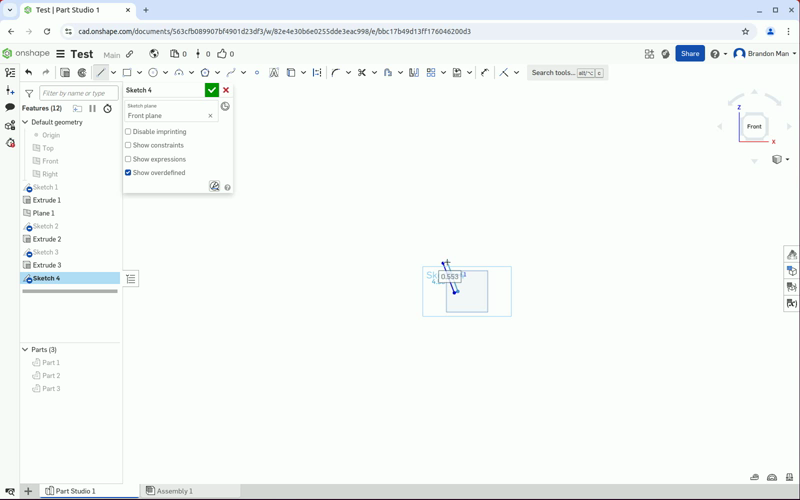
scroll(6)
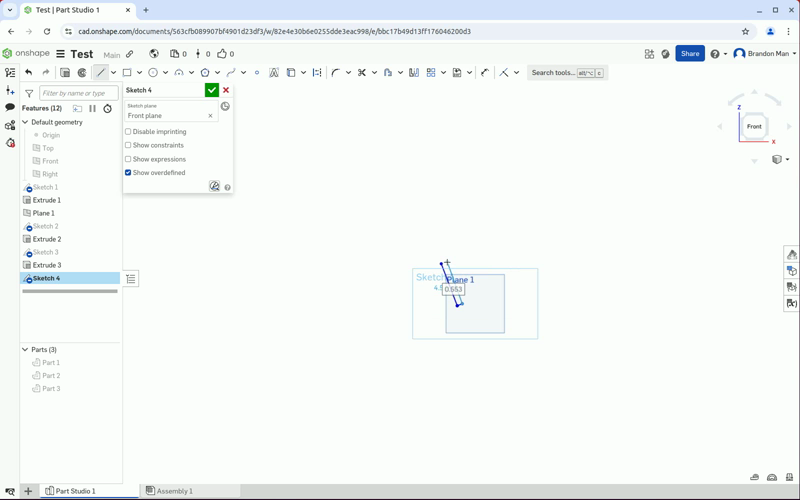
scroll(6)
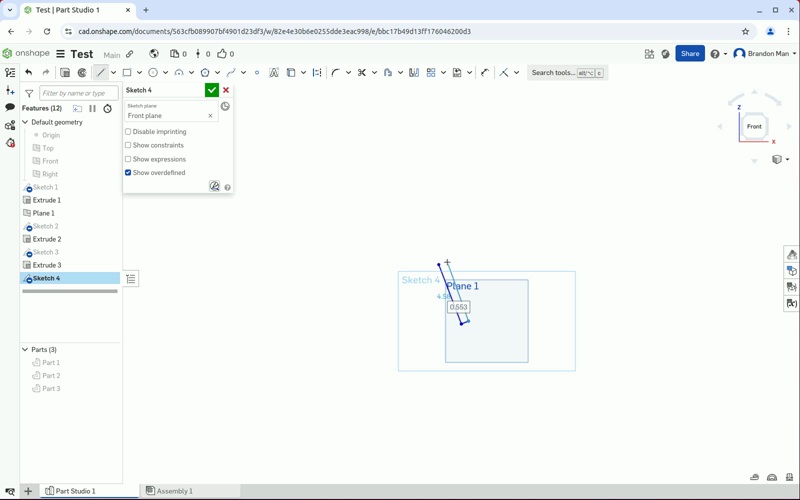
scroll(6)
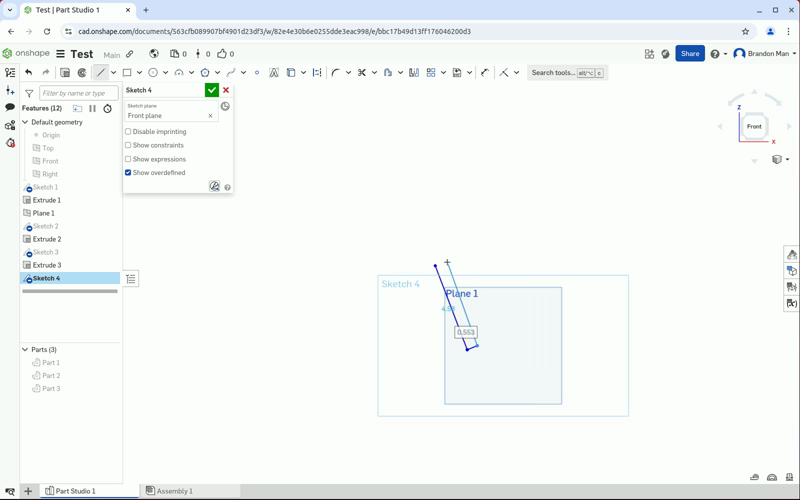
scroll(6)
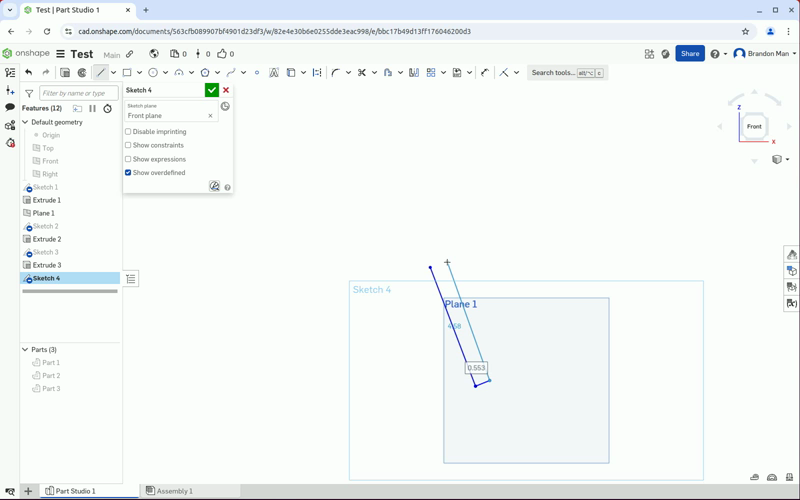
scroll(6)
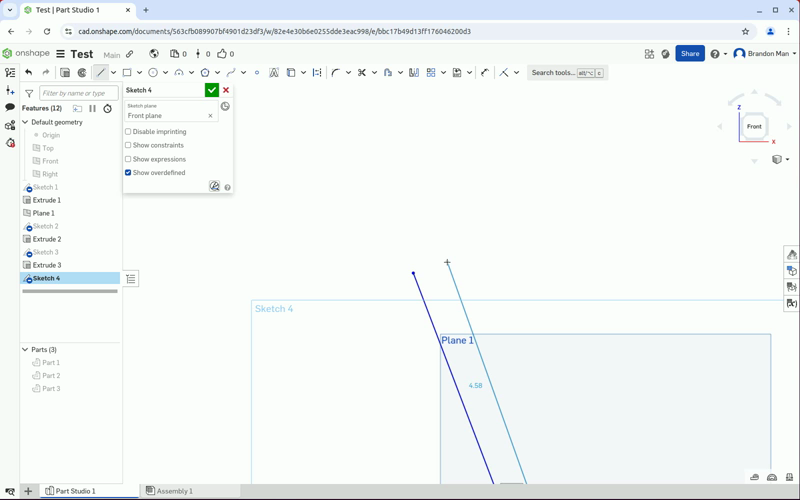
click(447, 261)
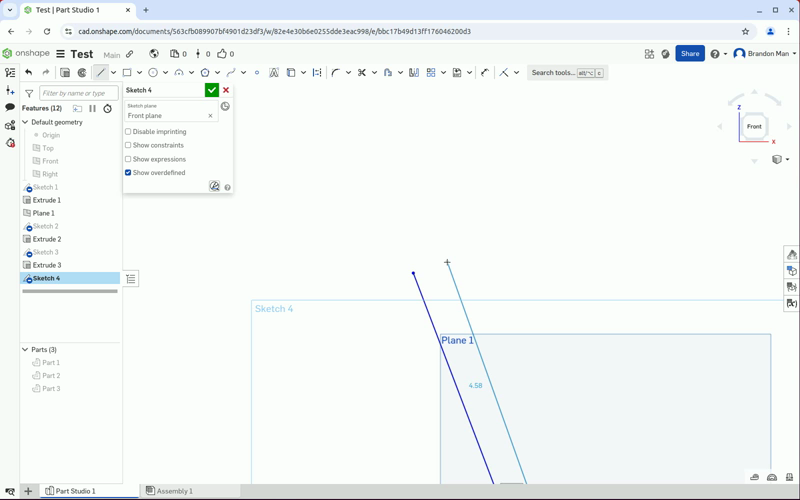
scroll(-6)
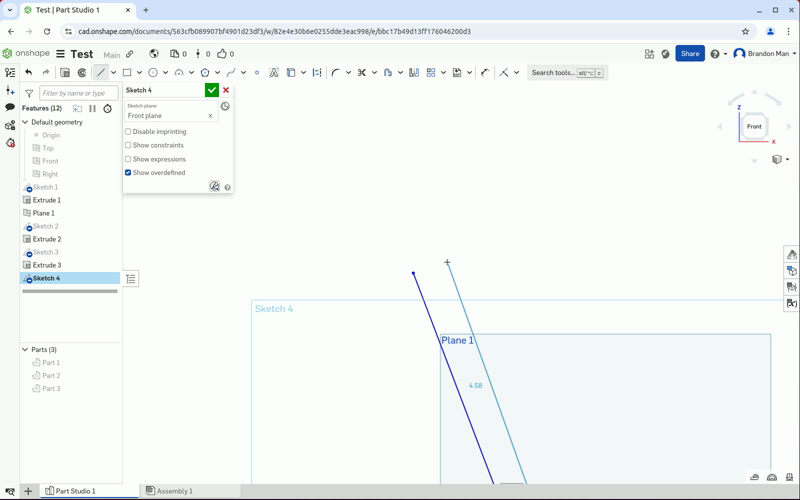
scroll(-6)
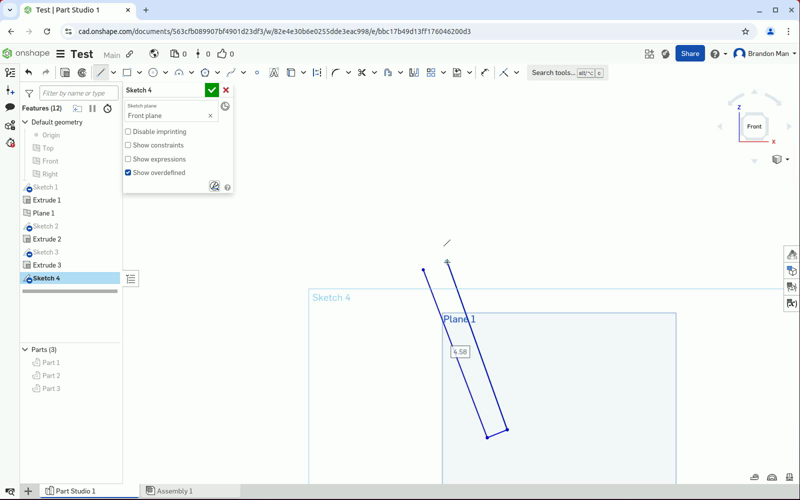
scroll(-6)
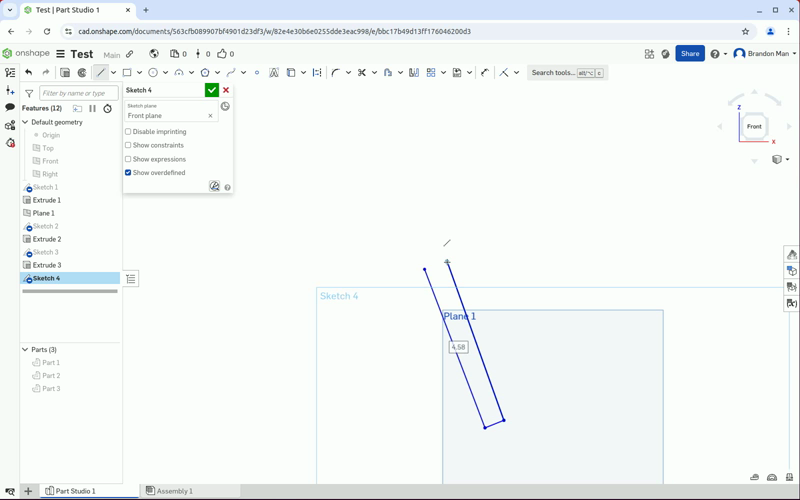
scroll(-6)
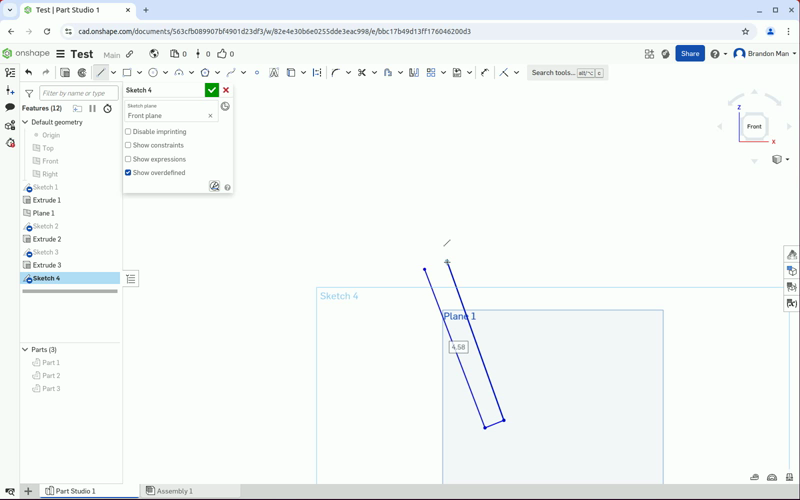
scroll(-6)
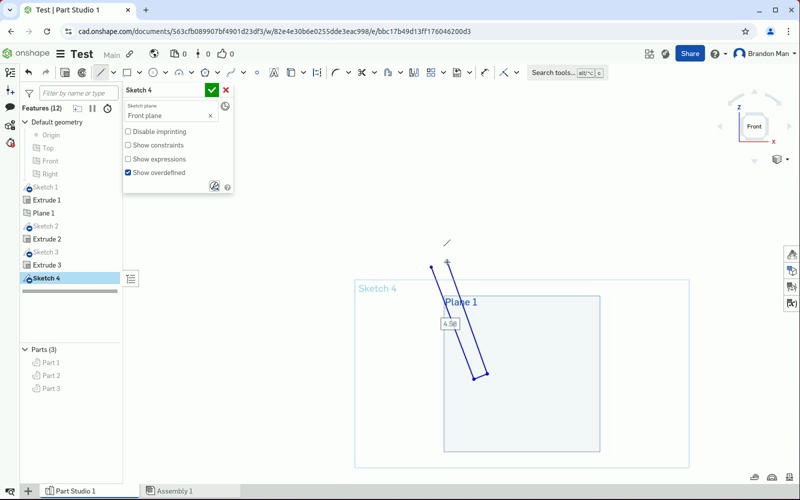
scroll(-6)
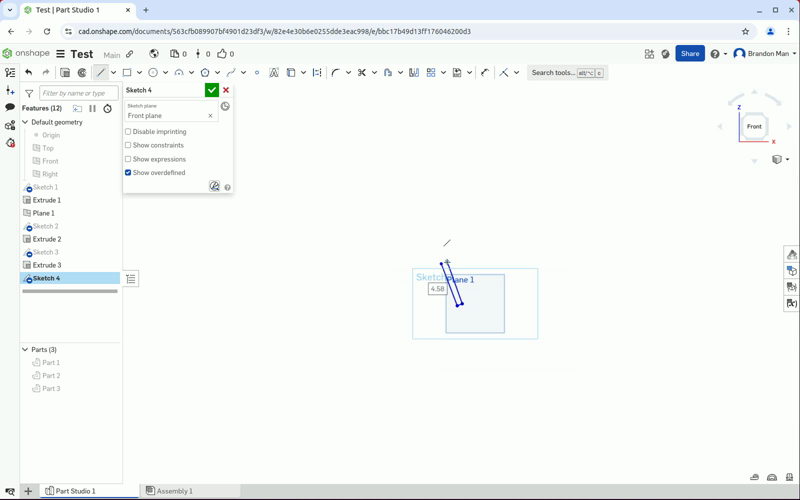
scroll(-6)
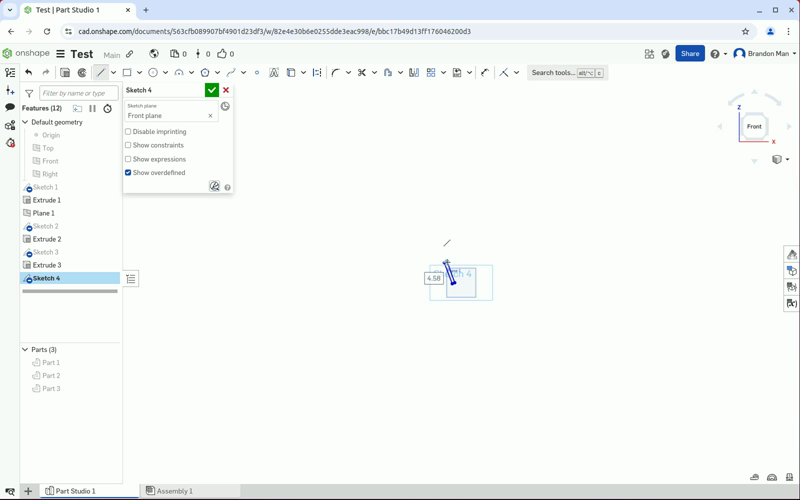
key_up(shift)
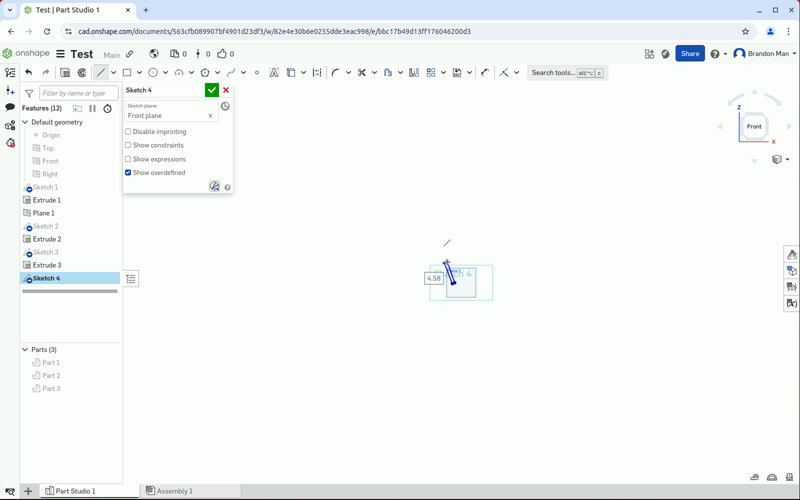
mouse_move(477, 261)
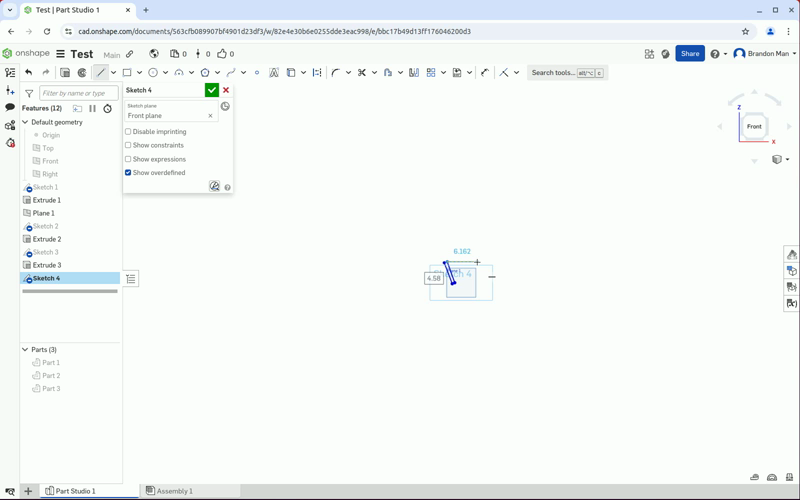
key_down(shift)
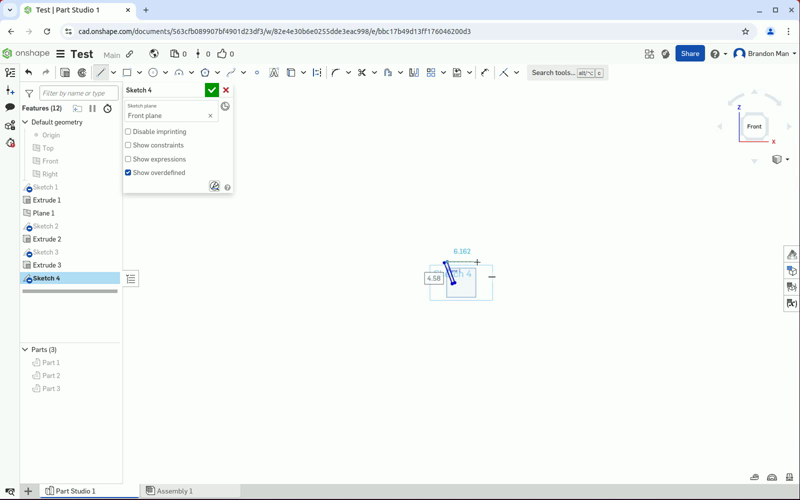
mouse_move(444, 262)
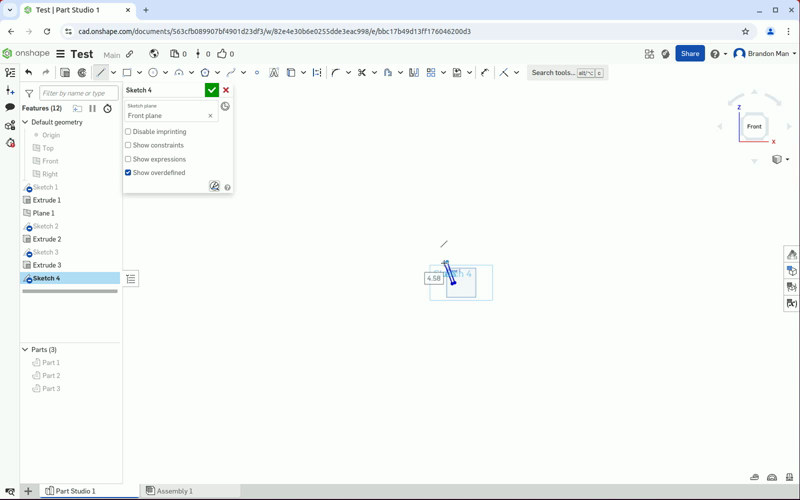
scroll(6)
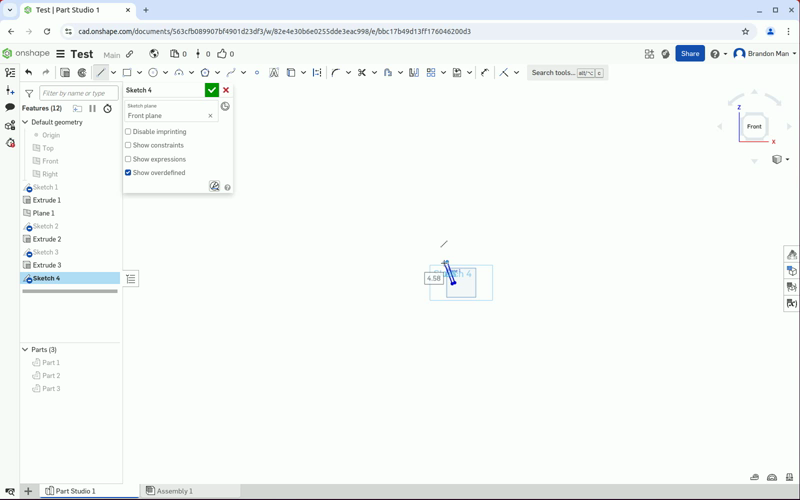
scroll(6)
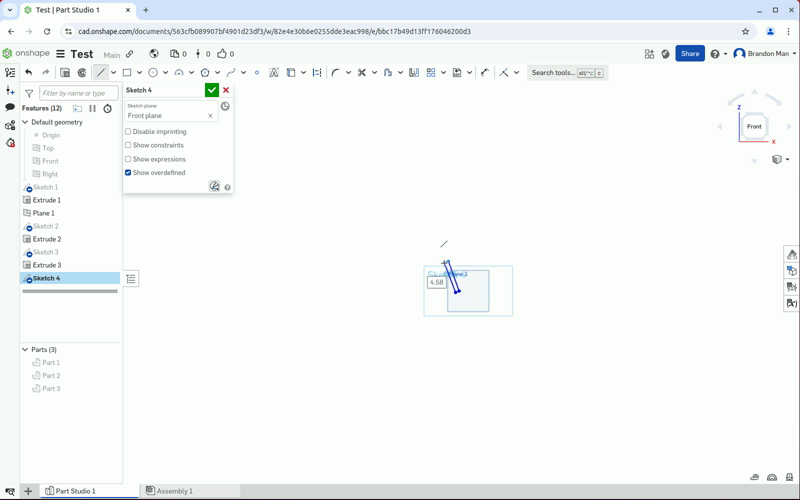
scroll(6)
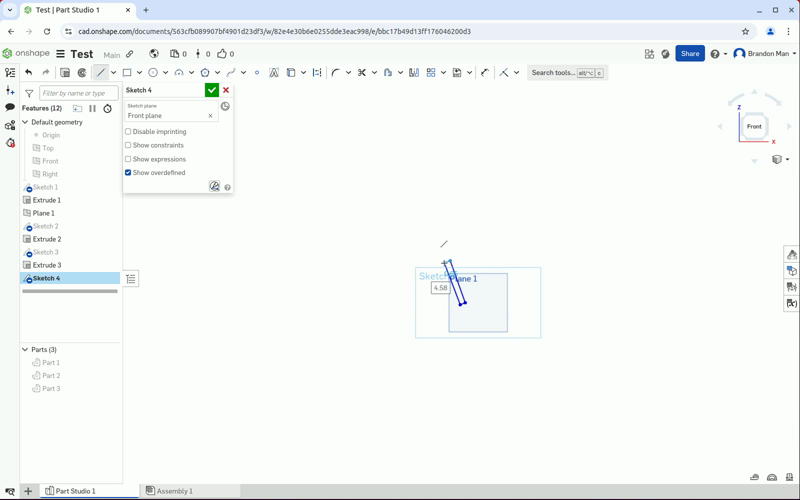
scroll(6)
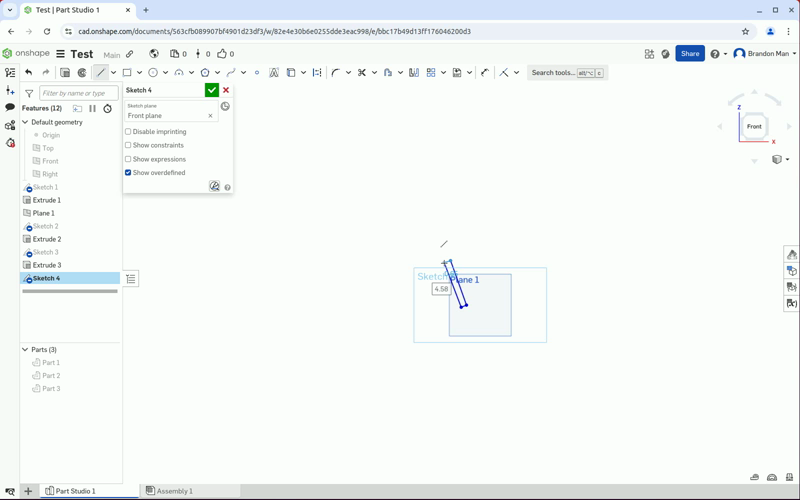
scroll(6)
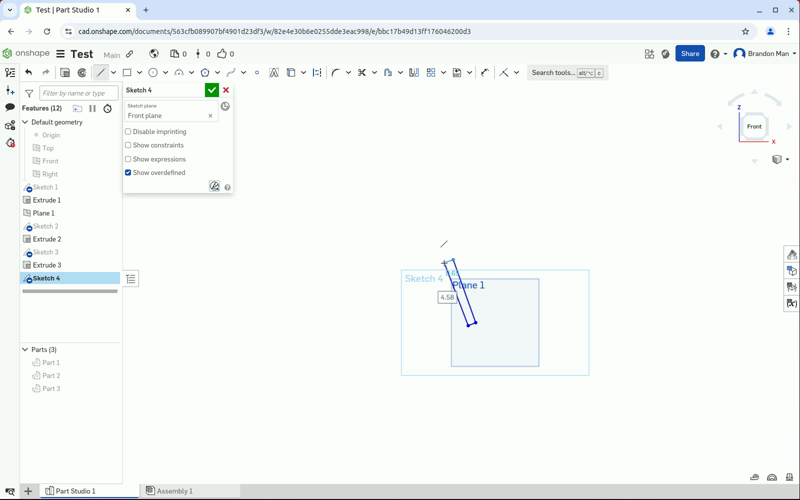
scroll(6)
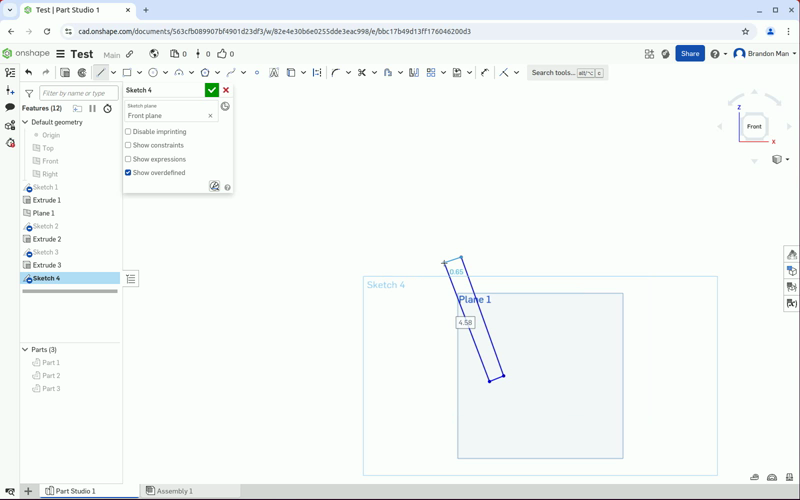
scroll(6)
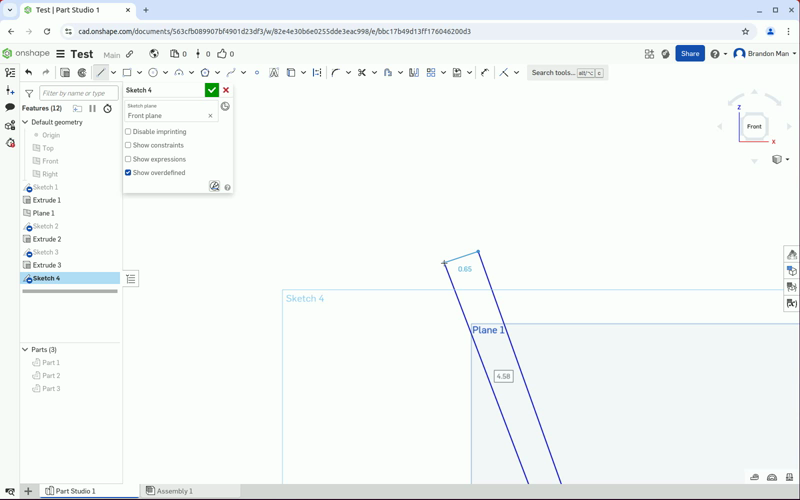
key_up(shift)
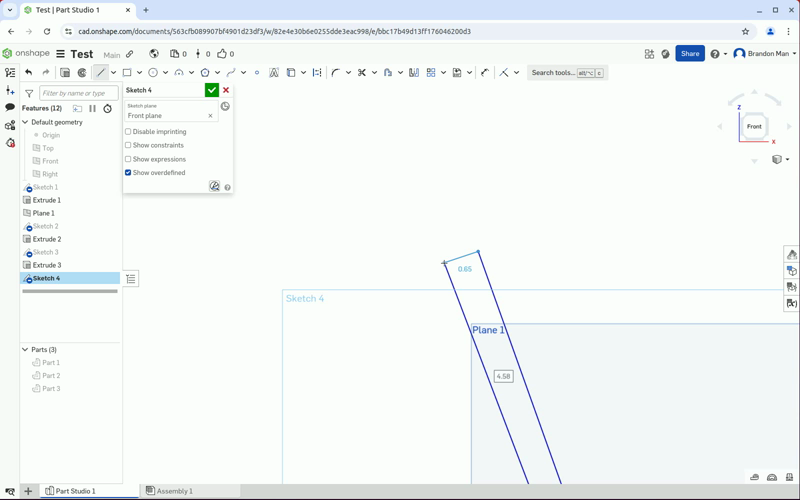
click(444, 262)
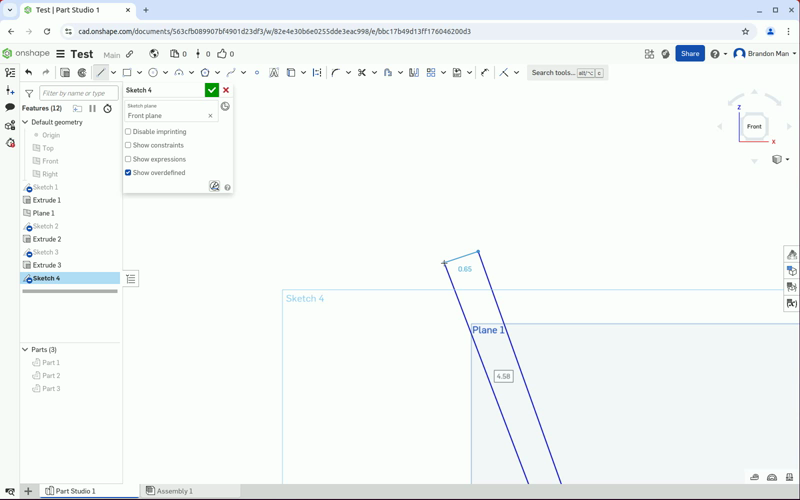
scroll(-6)
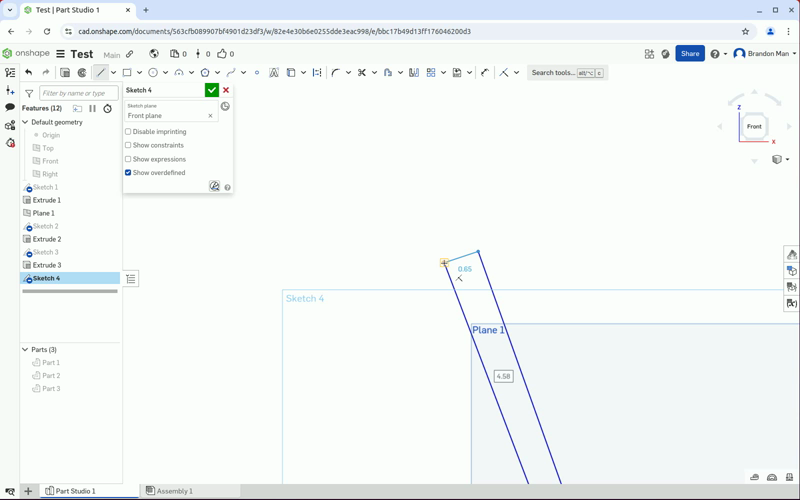
scroll(-6)
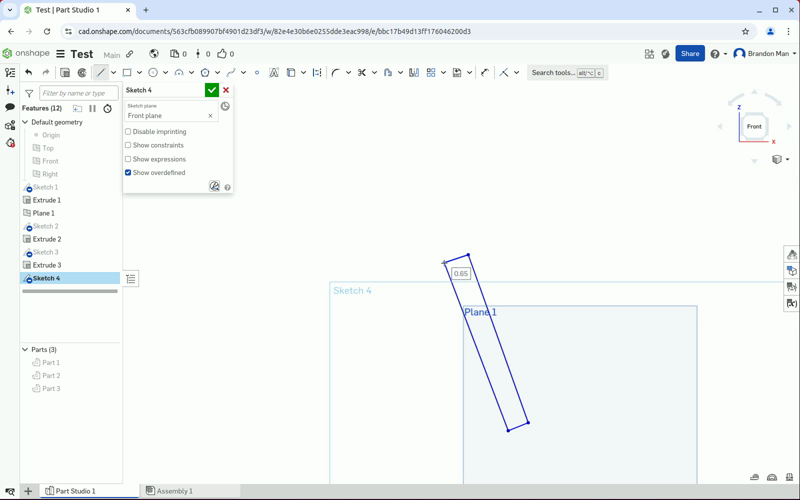
scroll(-6)
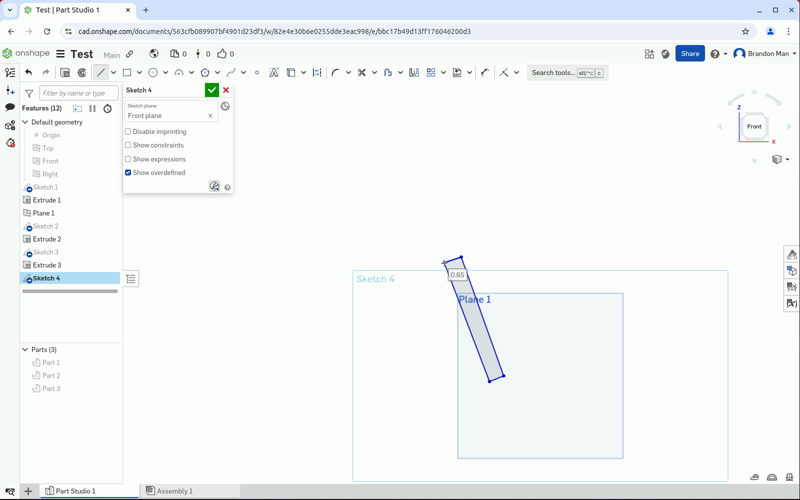
scroll(-6)
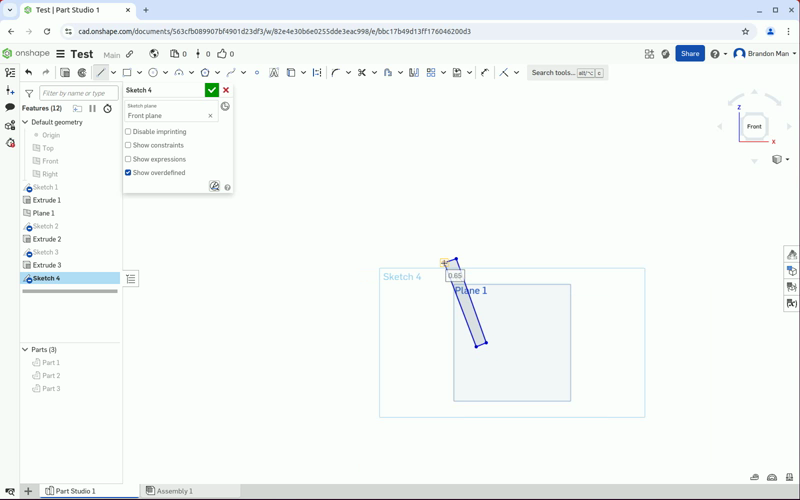
scroll(-6)
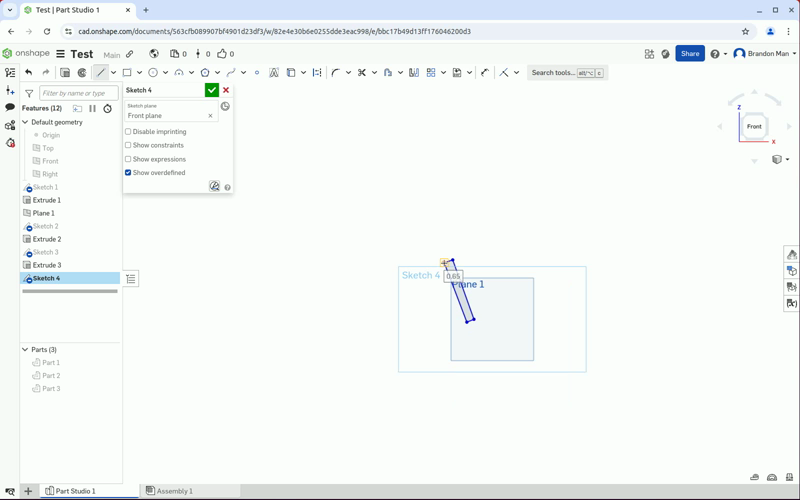
scroll(-6)
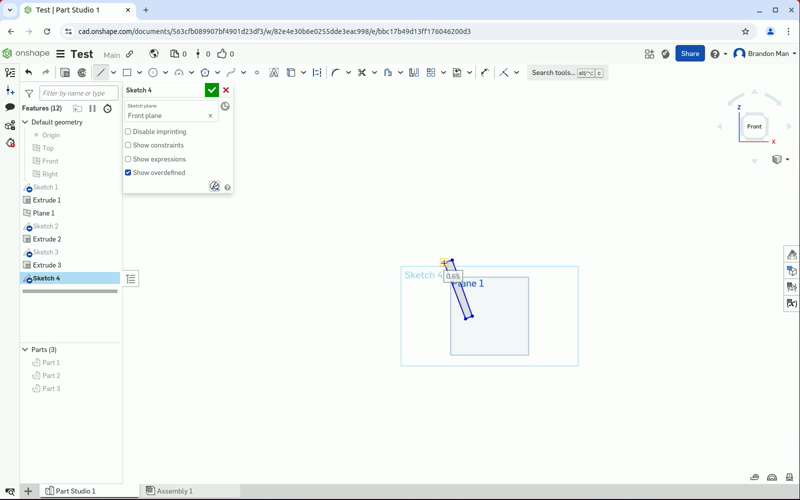
scroll(-6)
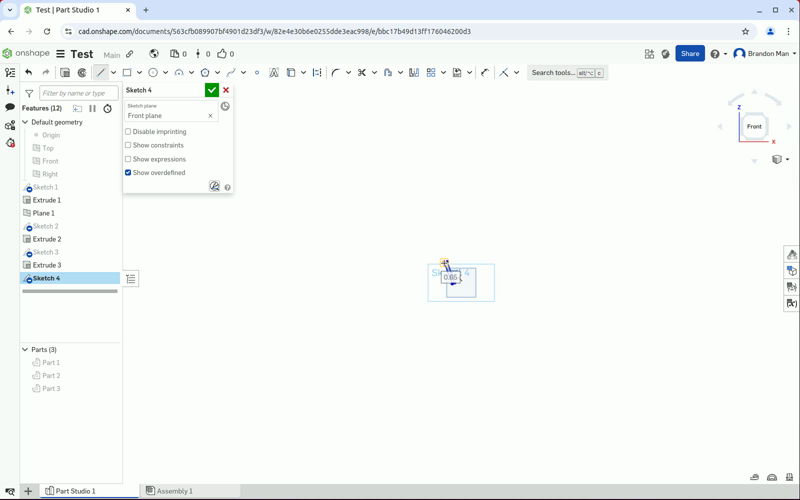
key(esc)
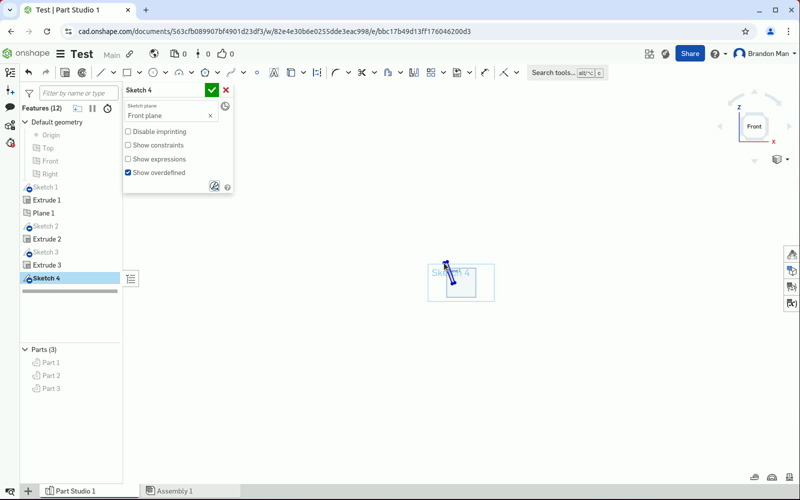
mouse_move(451, 281)
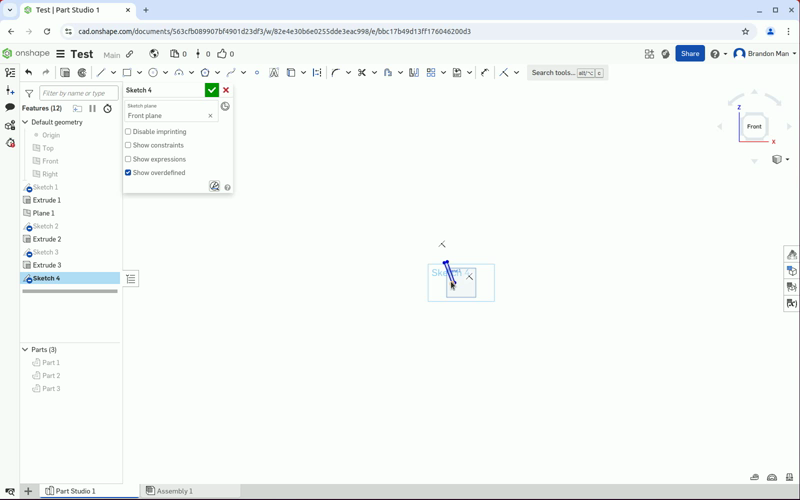
scroll(6)
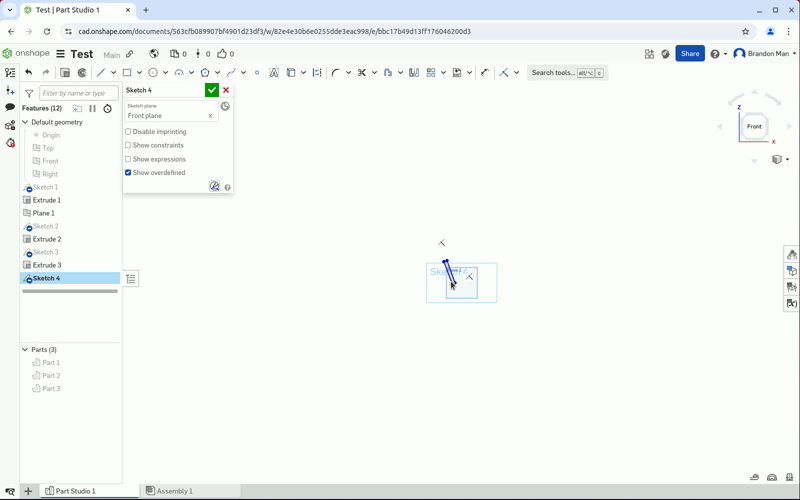
scroll(6)
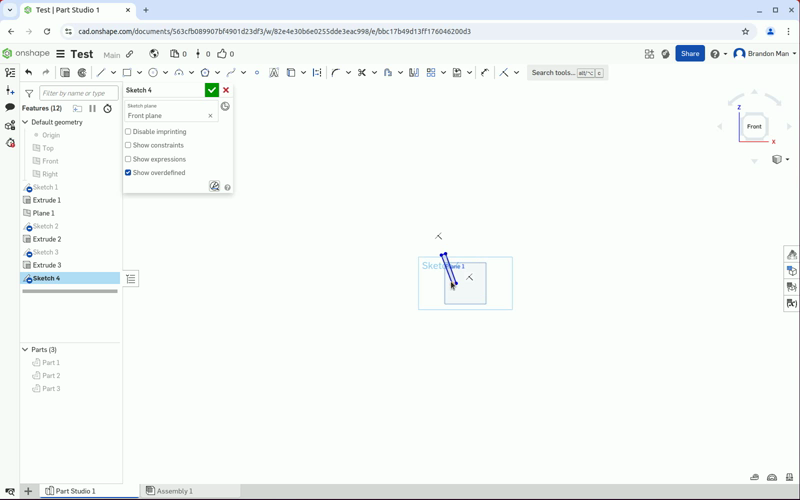
scroll(6)
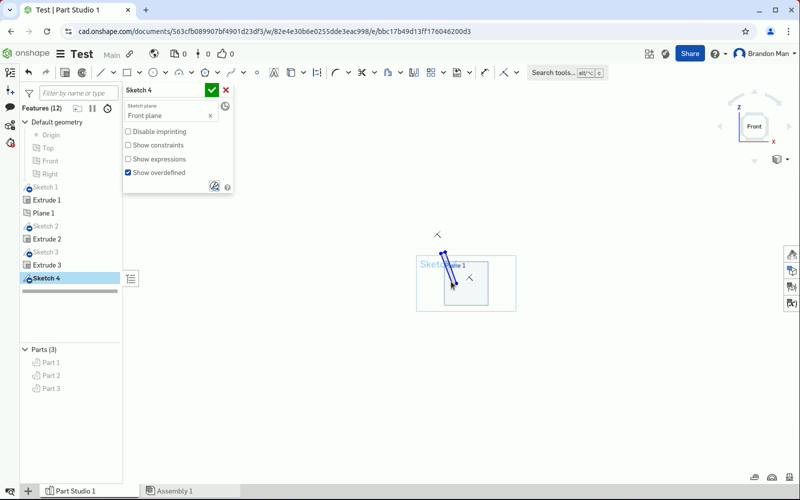
scroll(6)
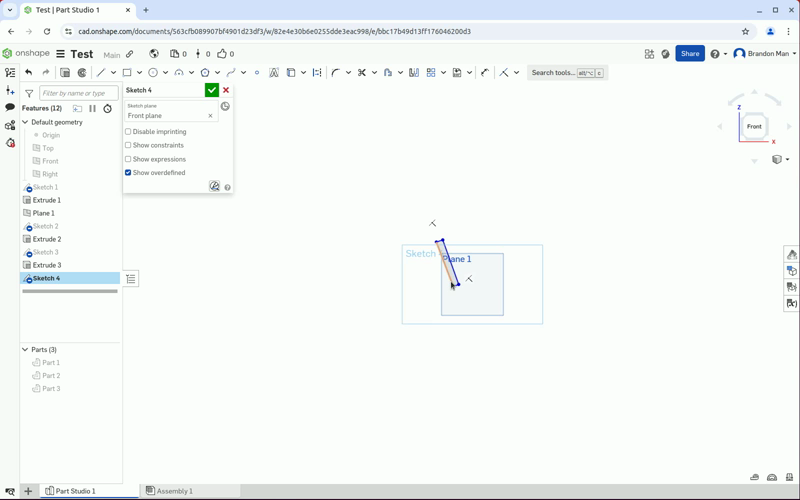
scroll(6)
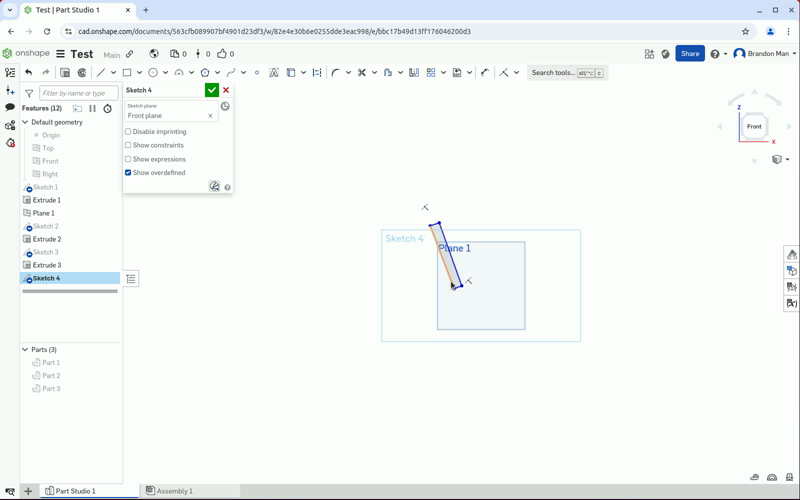
scroll(6)
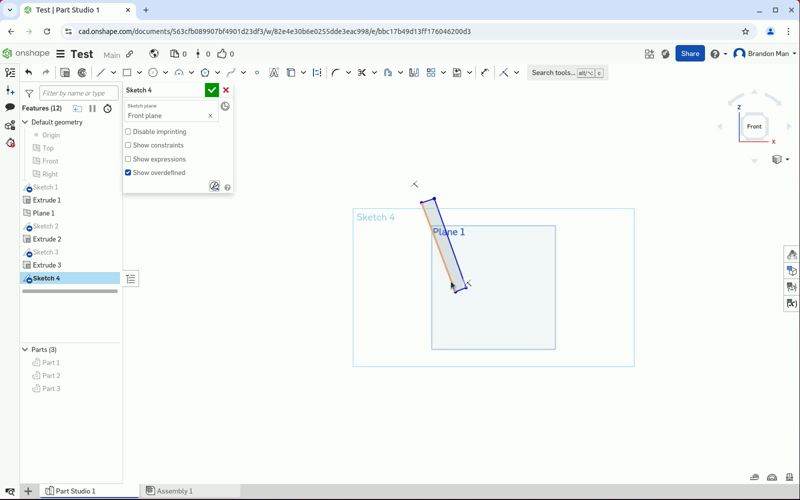
scroll(6)
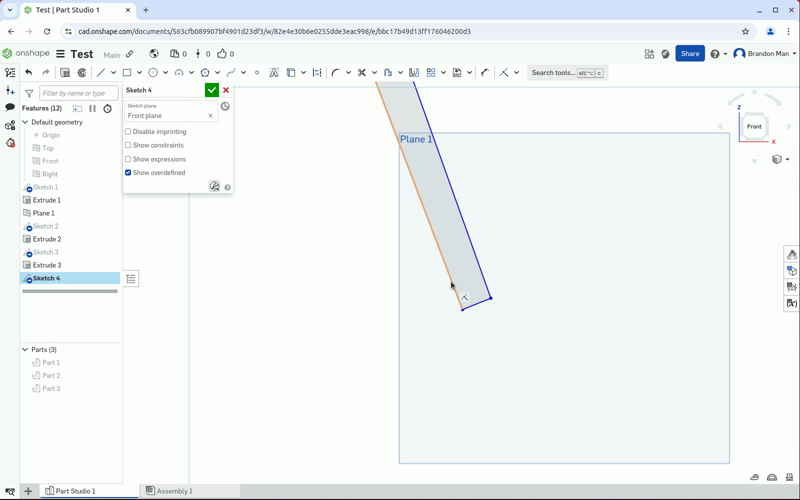
click(451, 281)
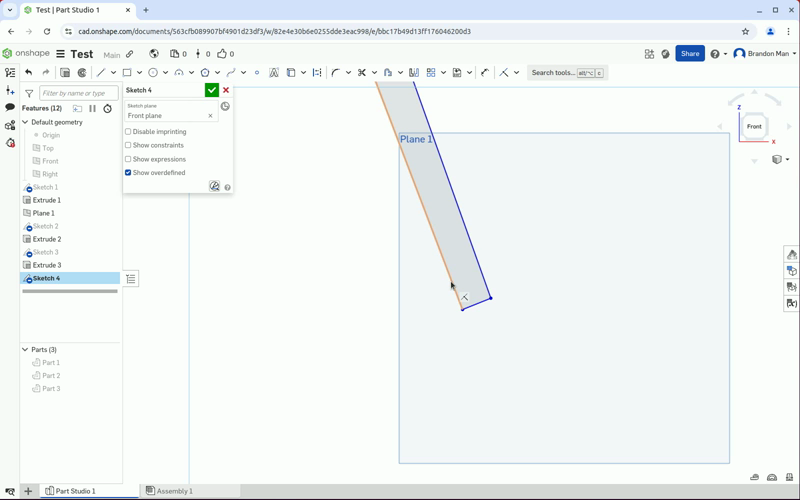
scroll(-6)
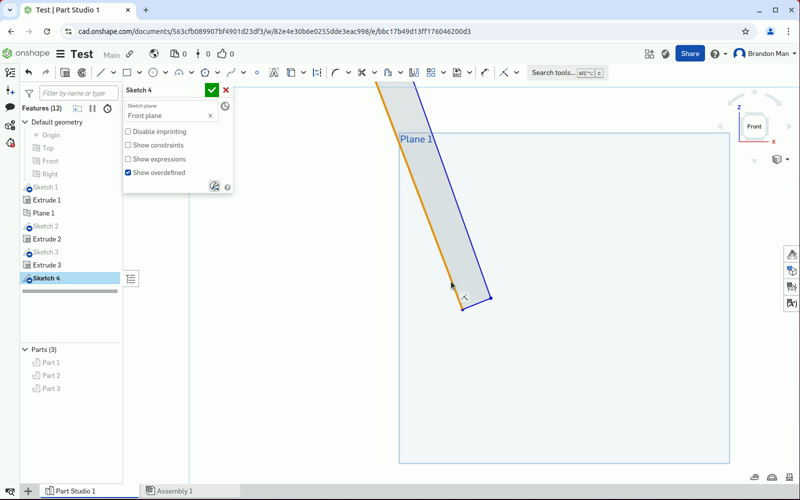
scroll(-6)
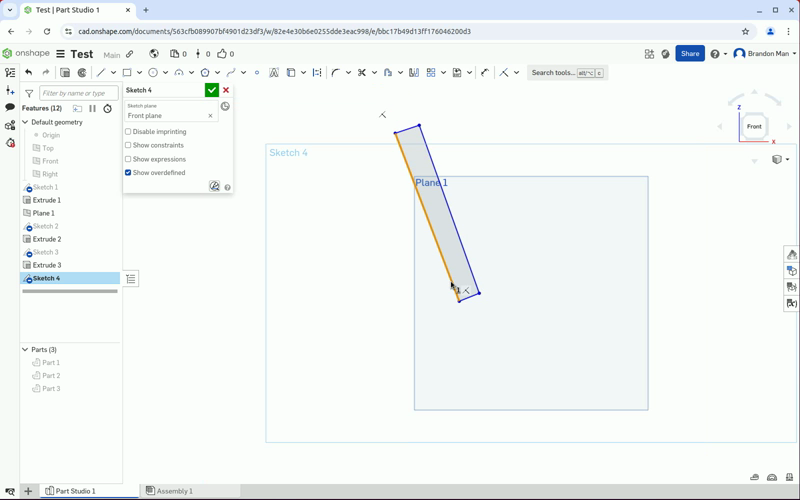
scroll(-6)
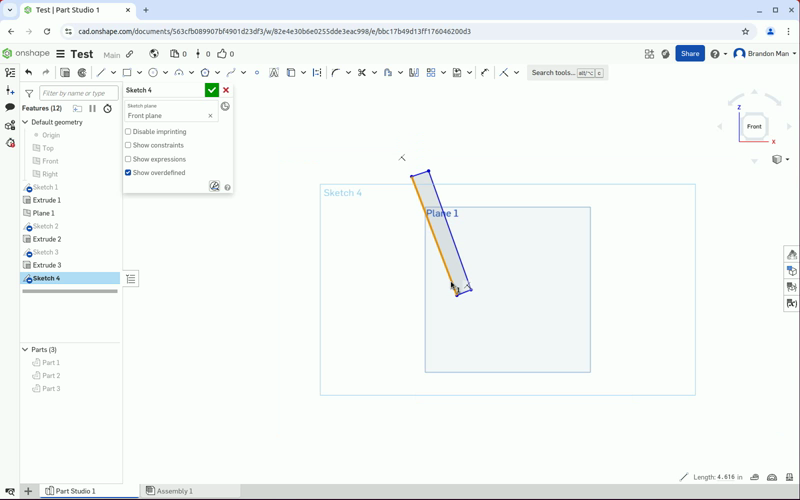
scroll(-6)
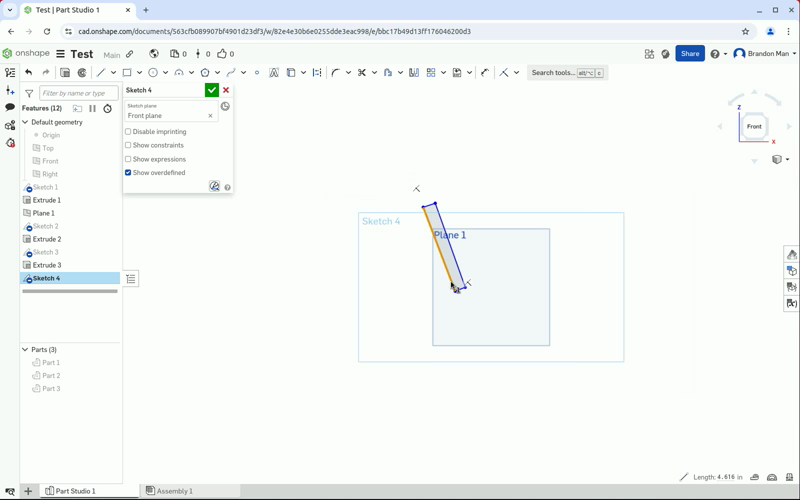
scroll(-6)
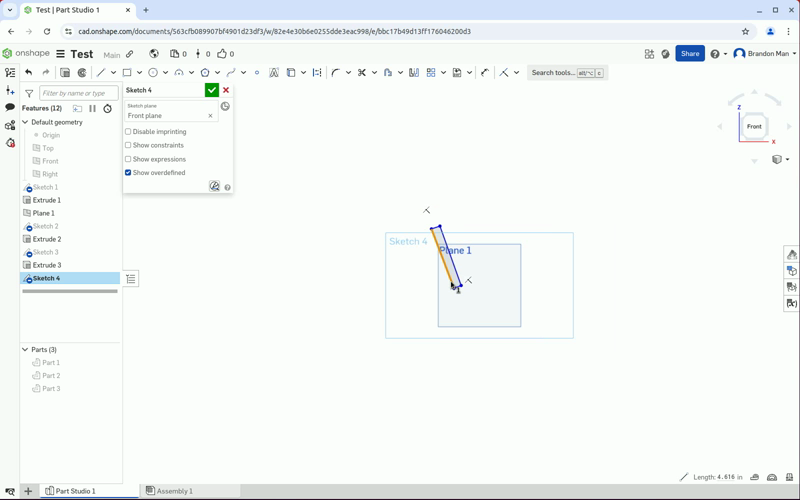
scroll(-6)
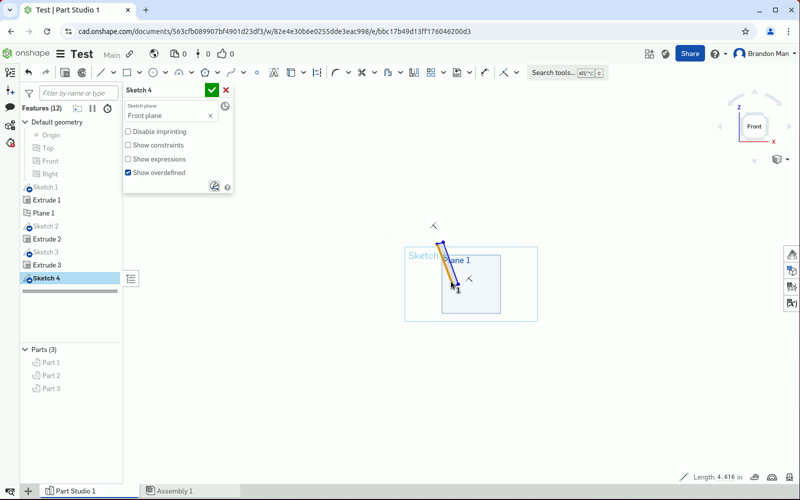
scroll(-6)
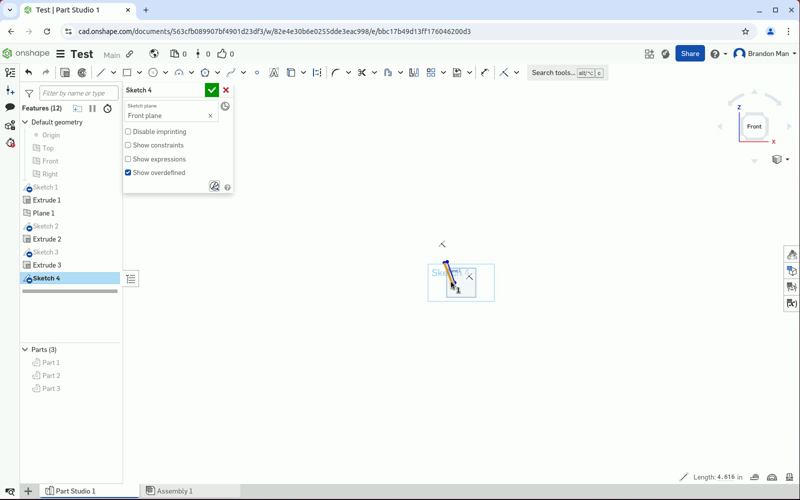
mouse_move(73, 352)
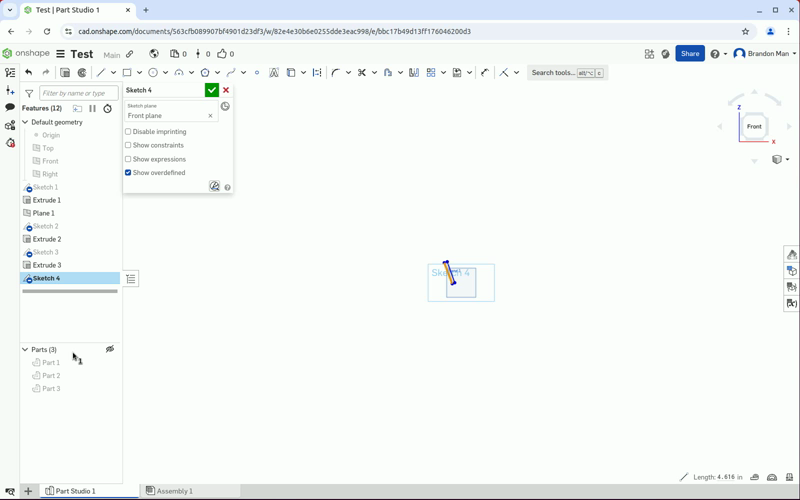
key(shift+y)
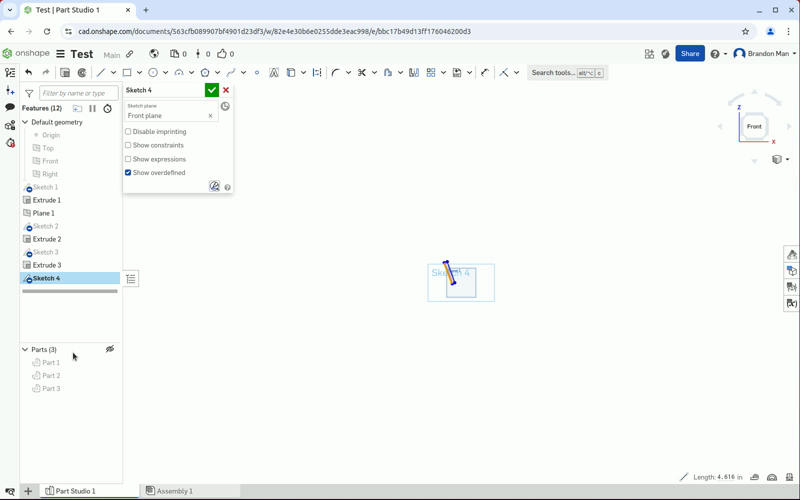
key(shift+e)
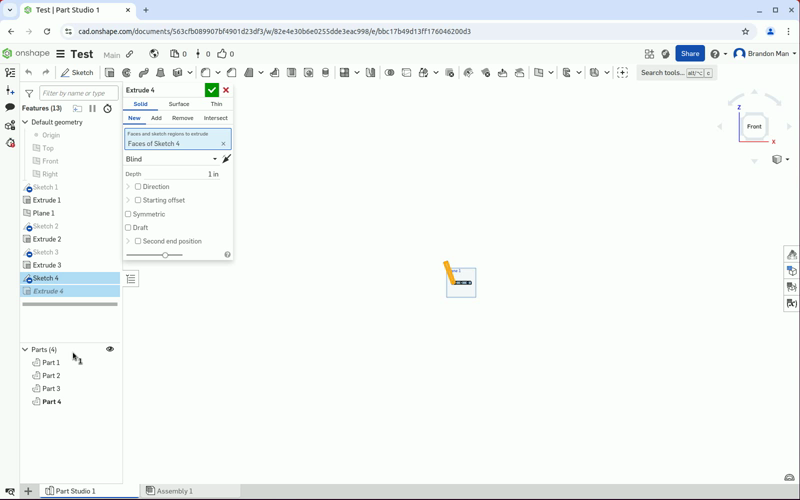
mouse_move(143, 106)
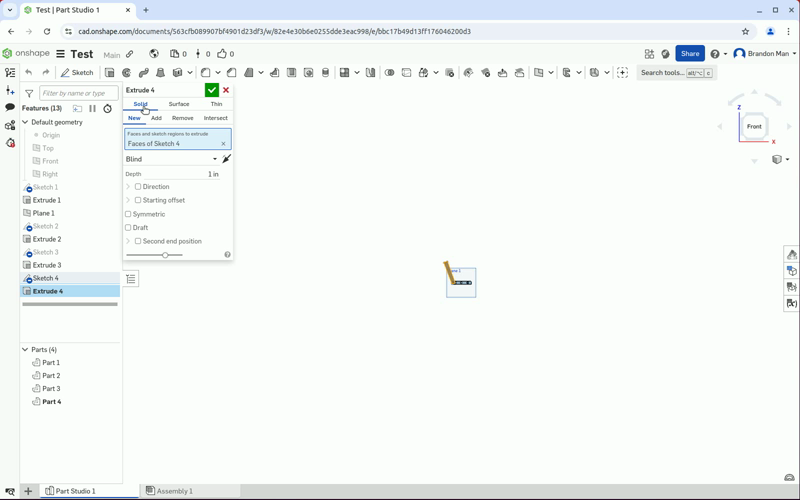
click(143, 106)
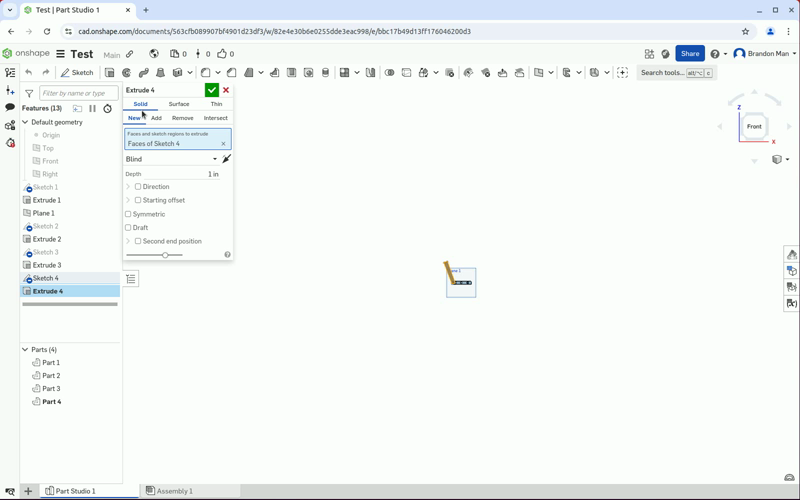
mouse_move(137, 120)
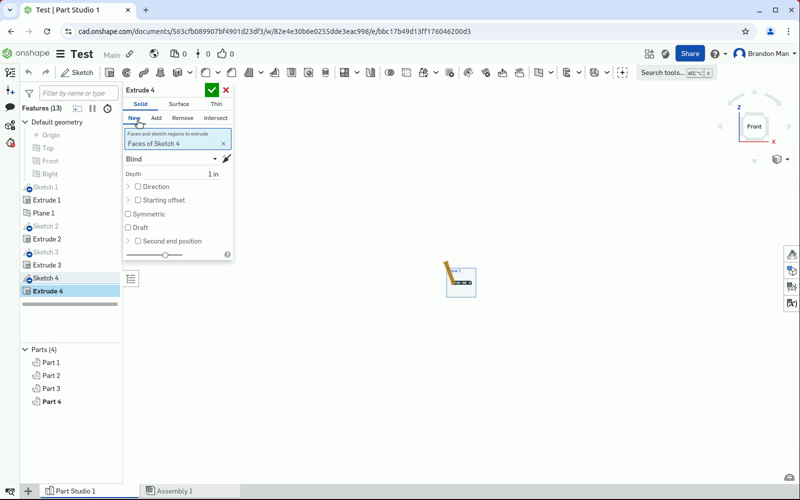
click(137, 120)
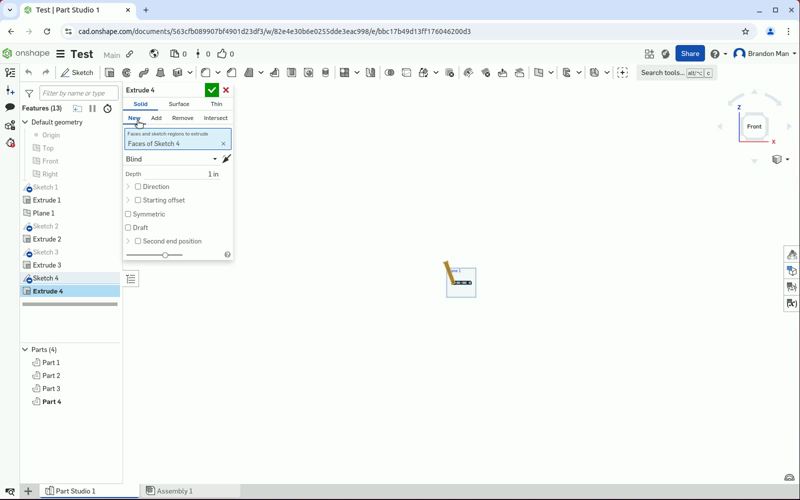
key(tab, 4)
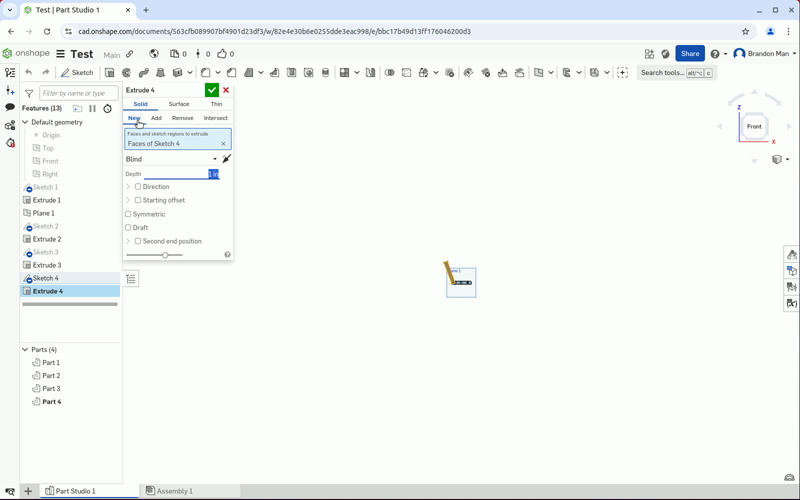
text(0.241)
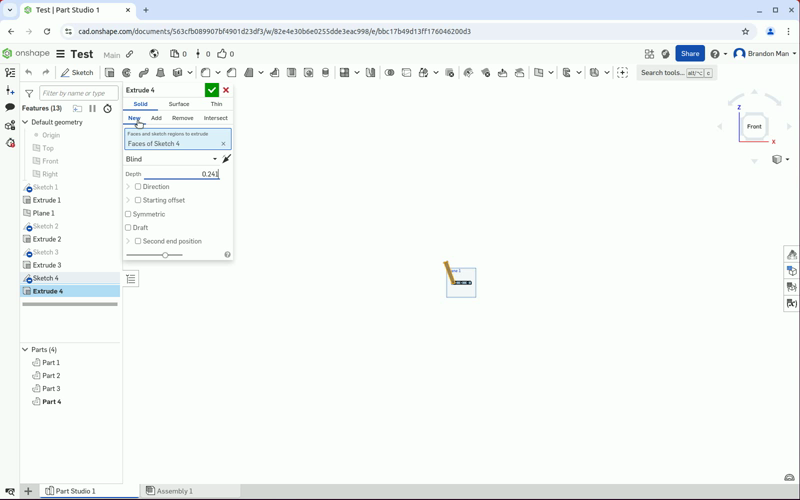
key(enter)
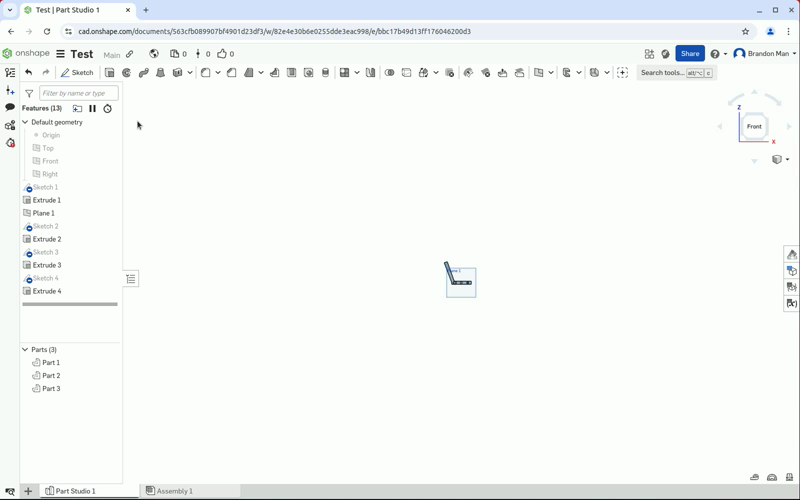
key(shift+h)
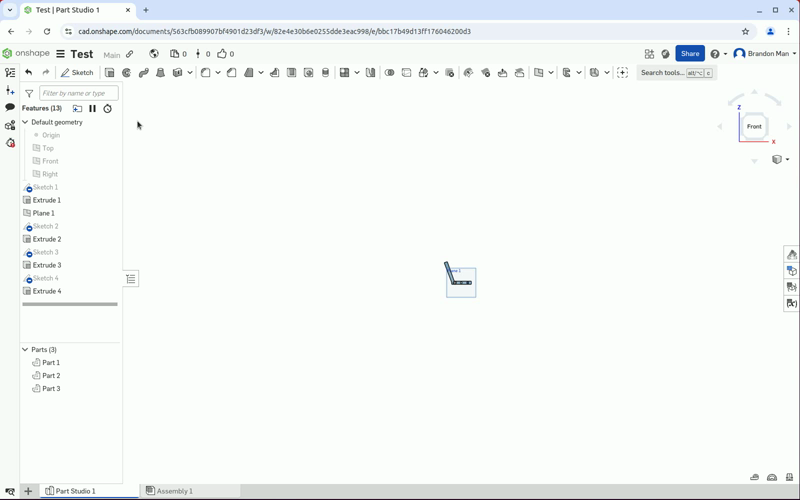
key(shift+h)
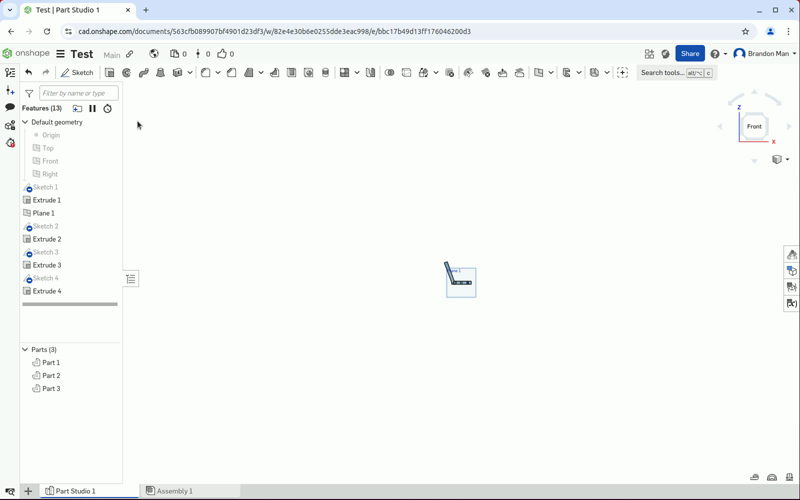
mouse_move(73, 189)
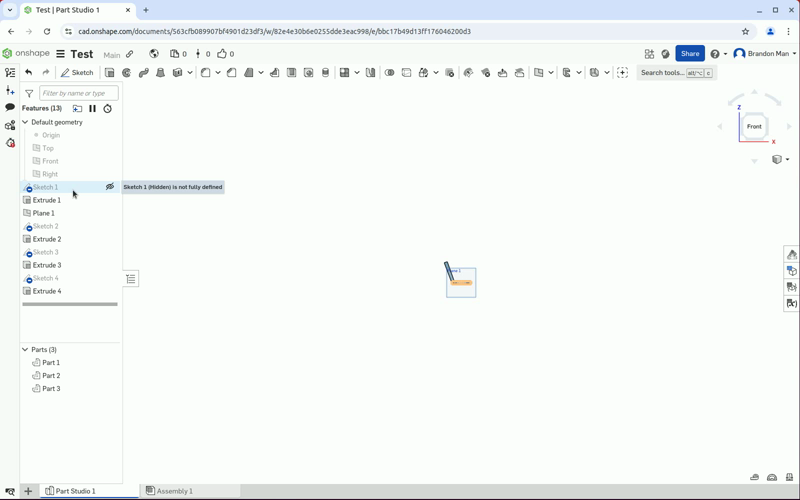
click(73, 189)
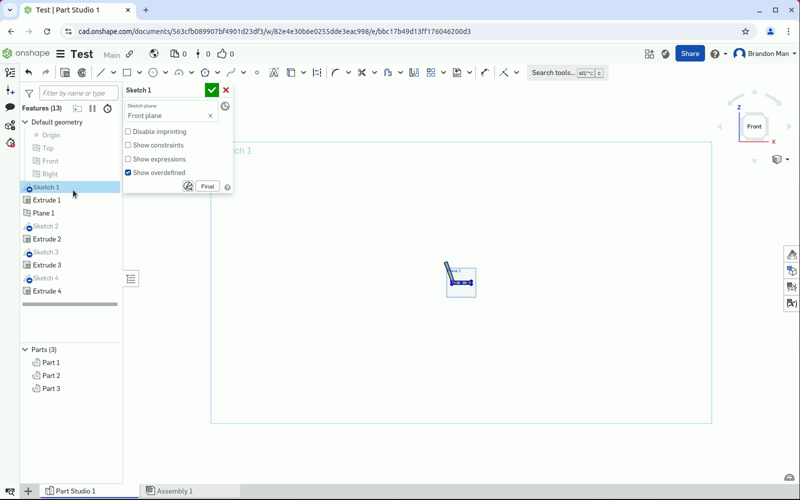
mouse_move(229, 92)
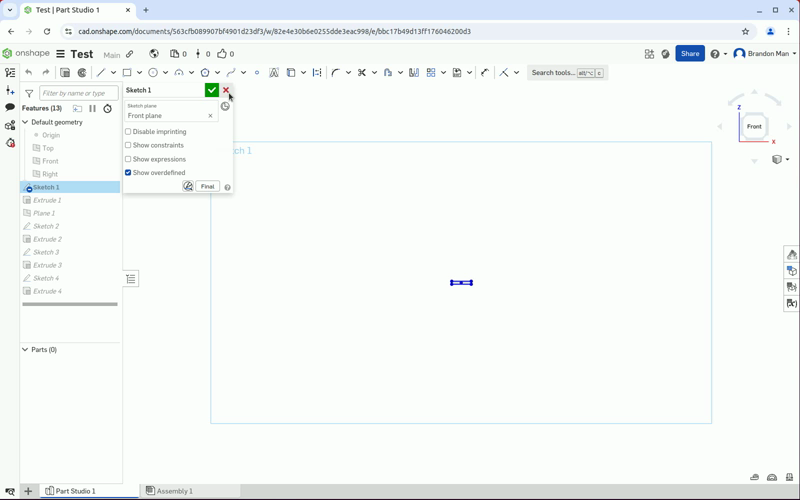
click(229, 92)
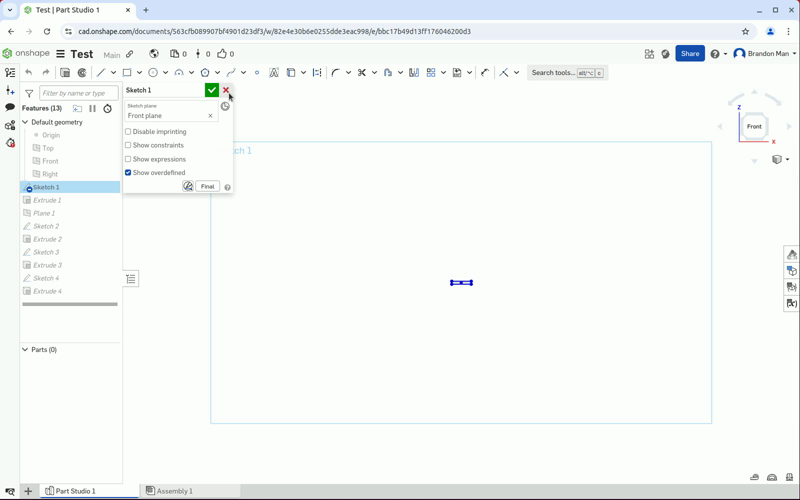
key(shift+s)
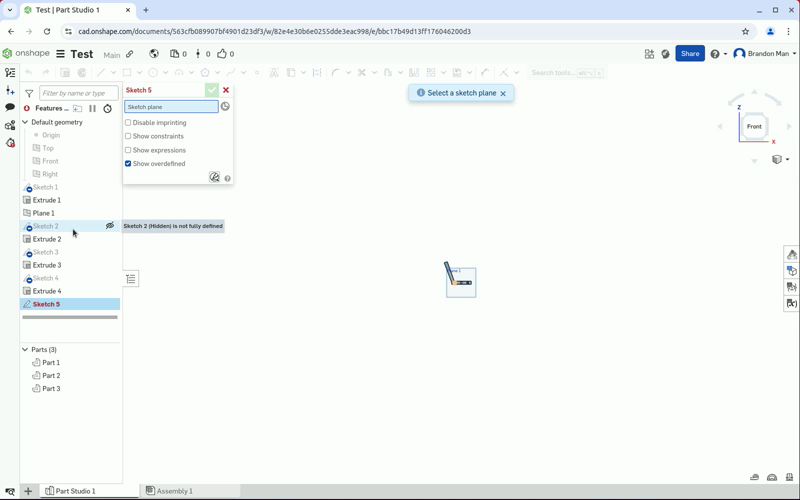
scroll(3)
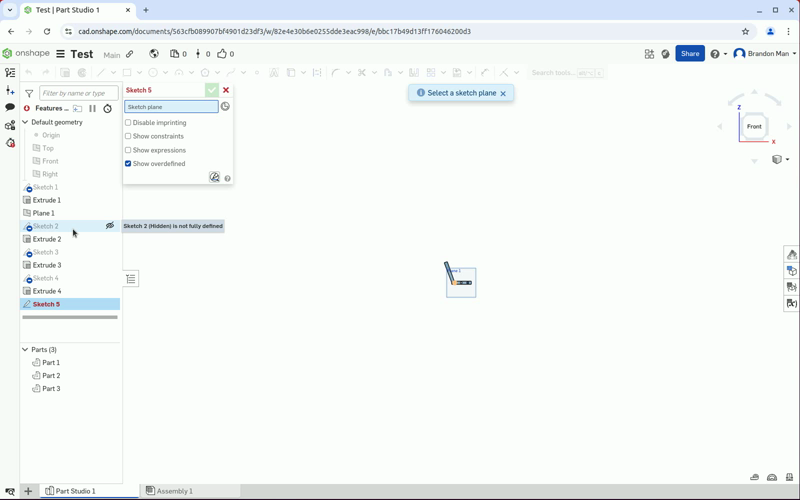
mouse_move(73, 163)
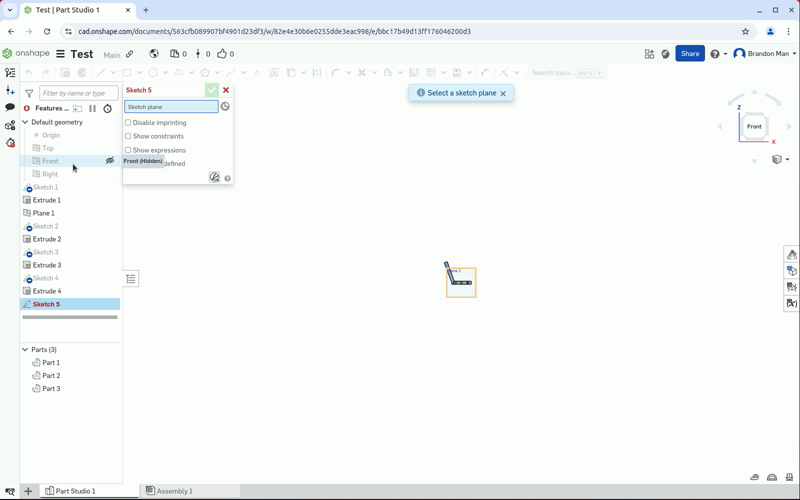
click(73, 163)
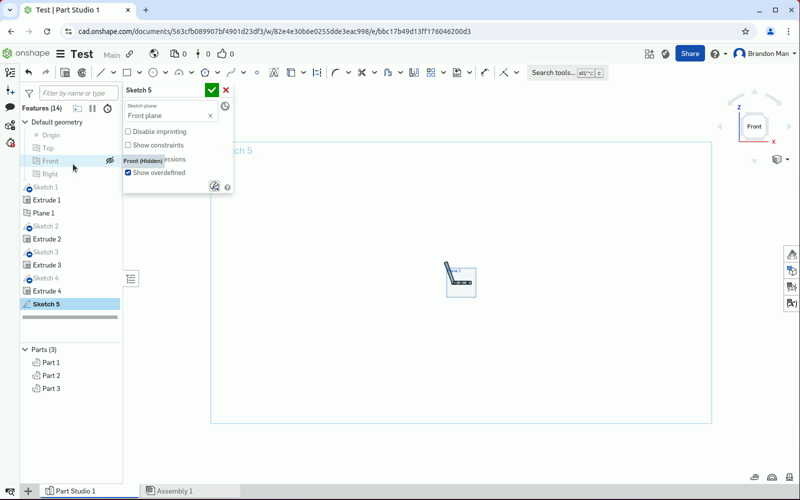
mouse_move(73, 352)
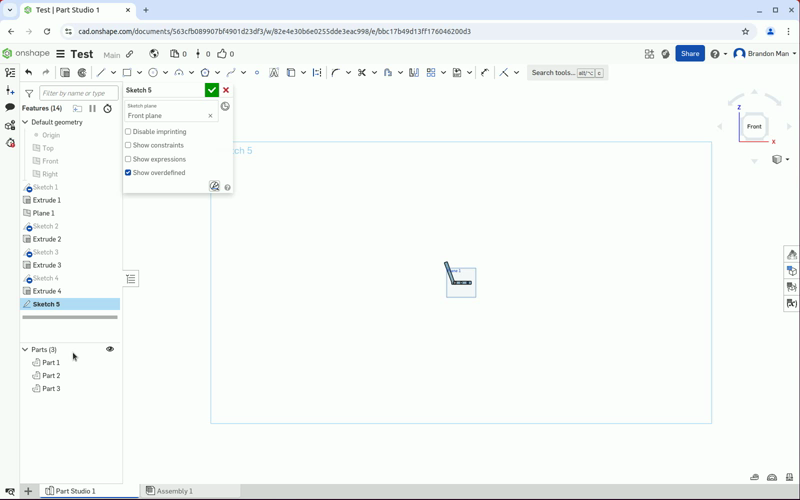
key(y)
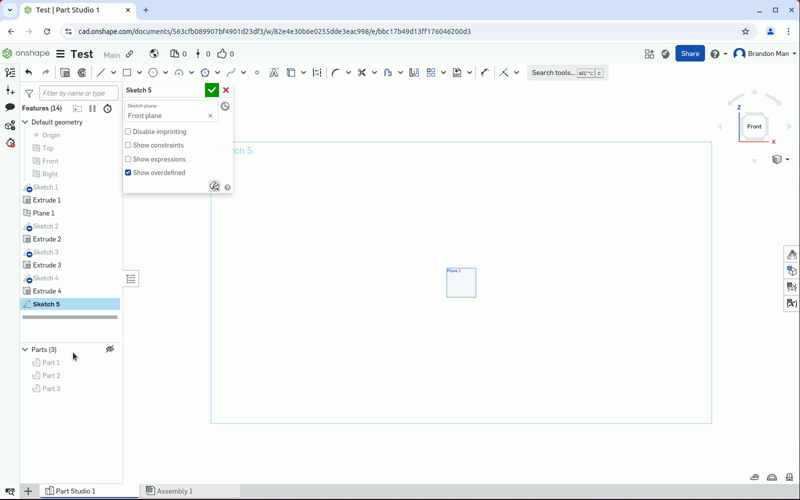
key(l)
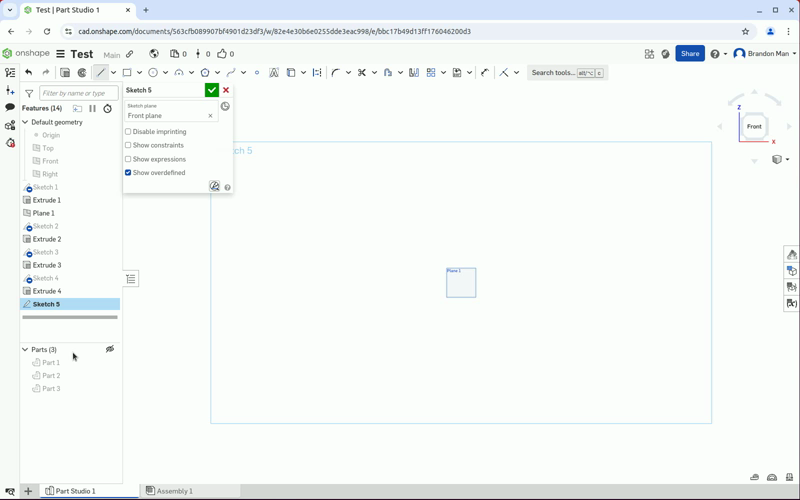
key_down(shift)
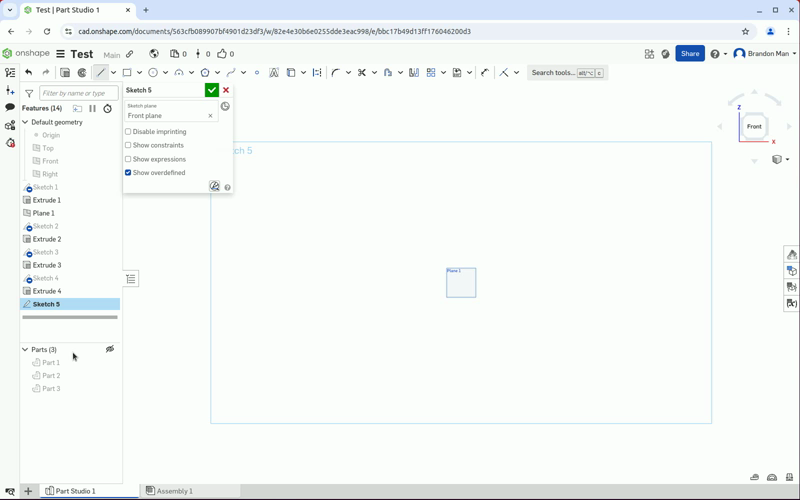
mouse_move(445, 261)
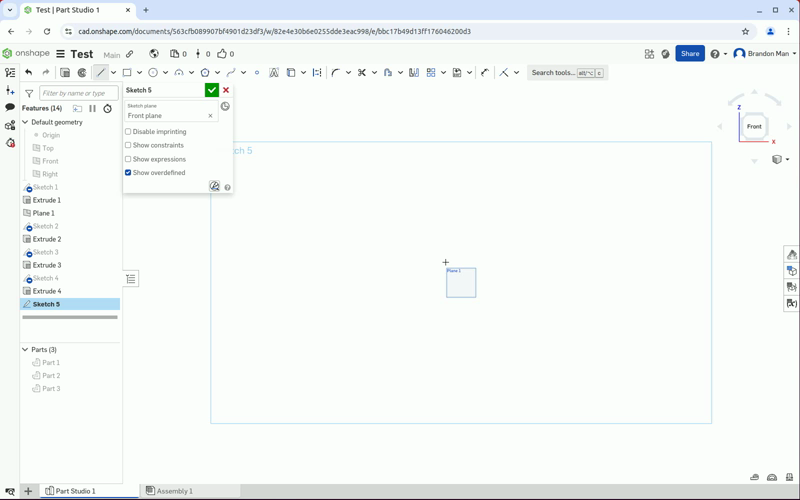
click(445, 261)
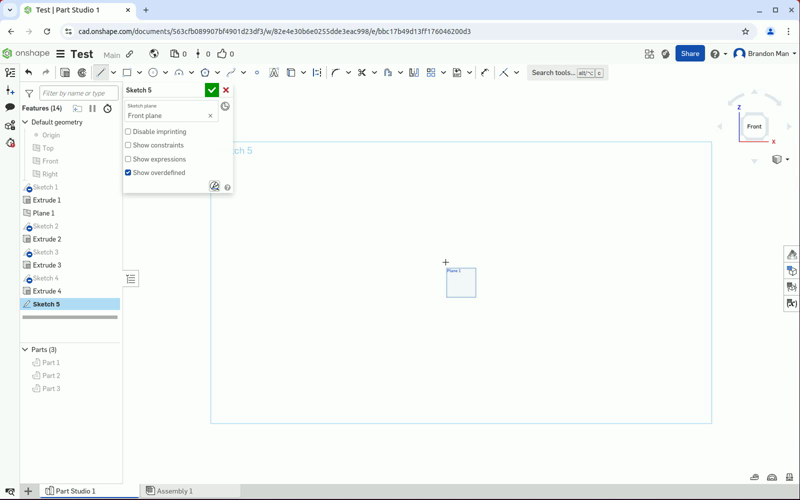
key_up(shift)
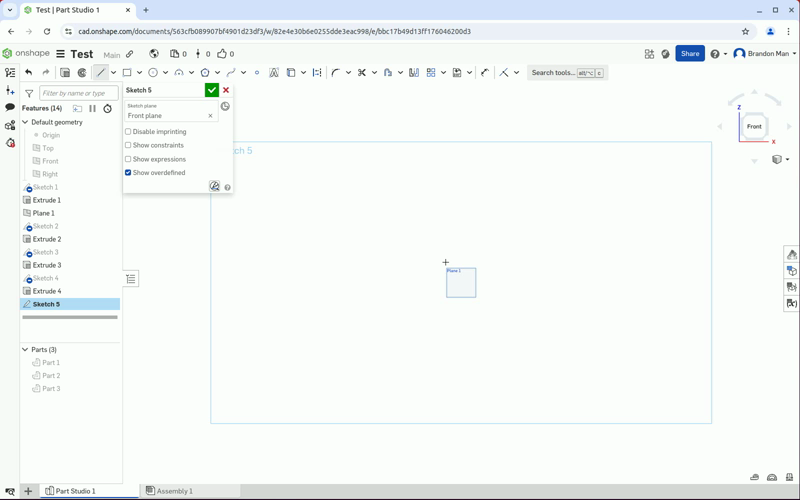
key_down(shift)
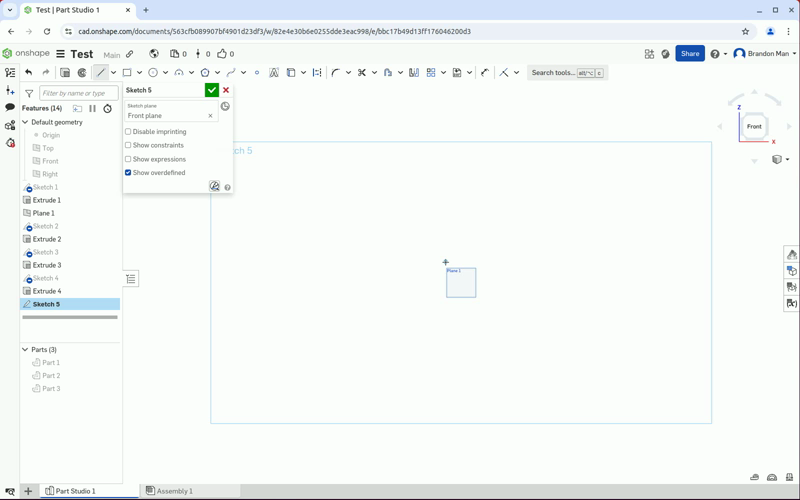
mouse_move(475, 261)
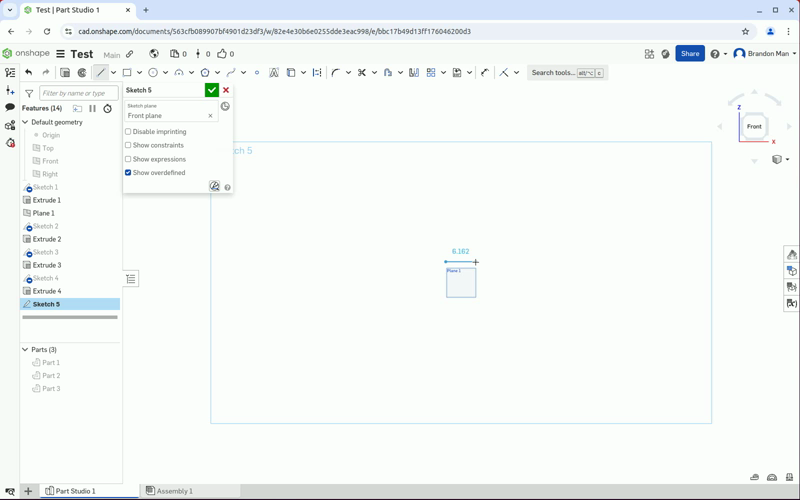
mouse_move(447, 264)
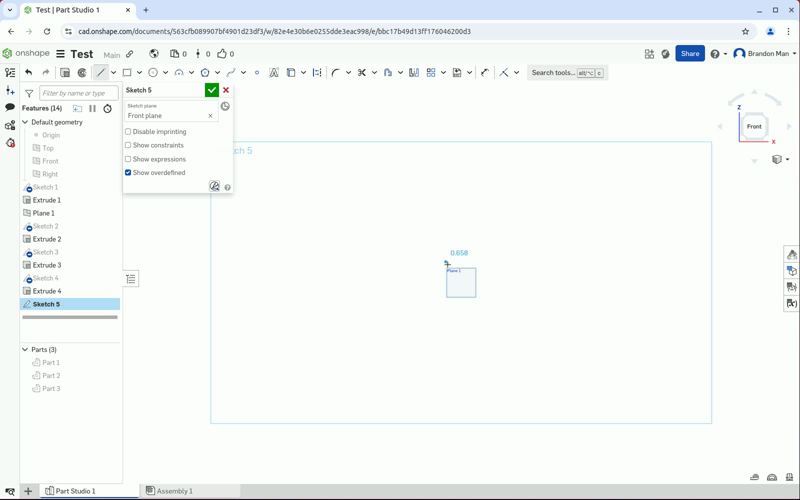
scroll(6)
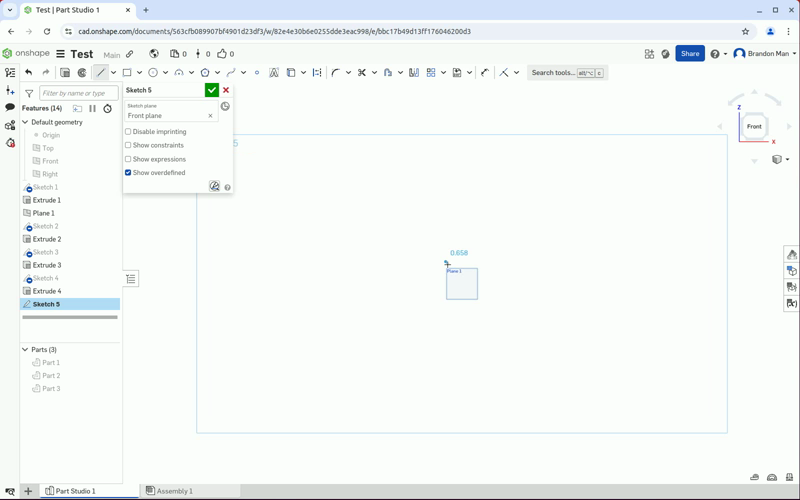
scroll(6)
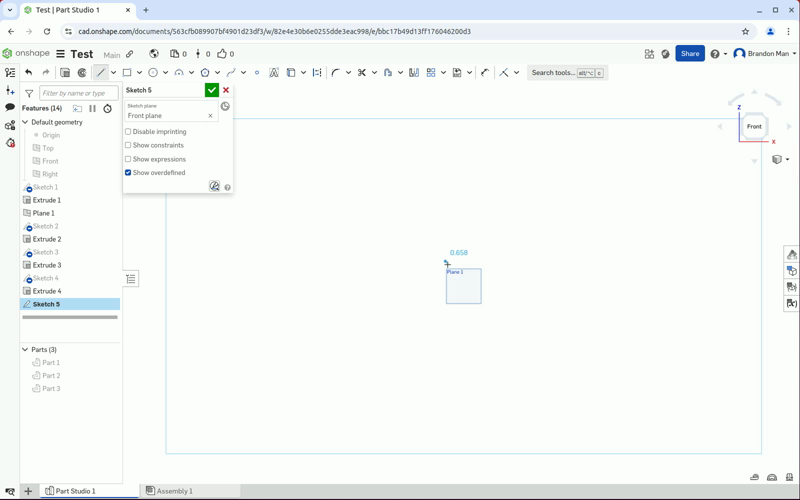
scroll(6)
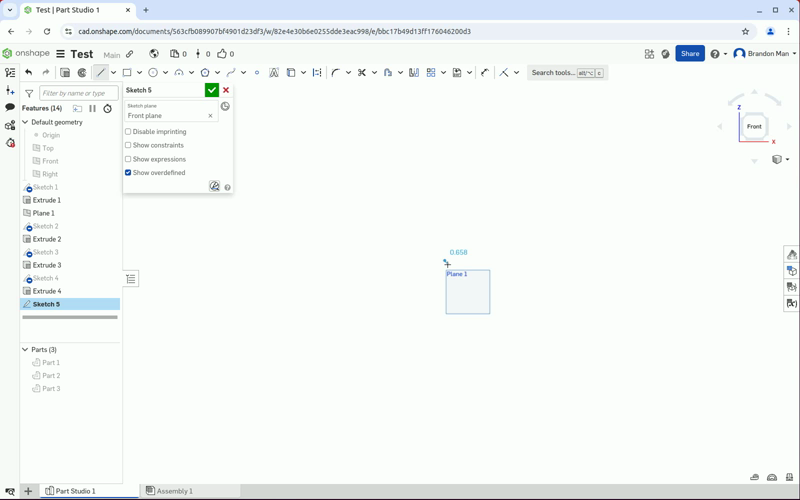
scroll(6)
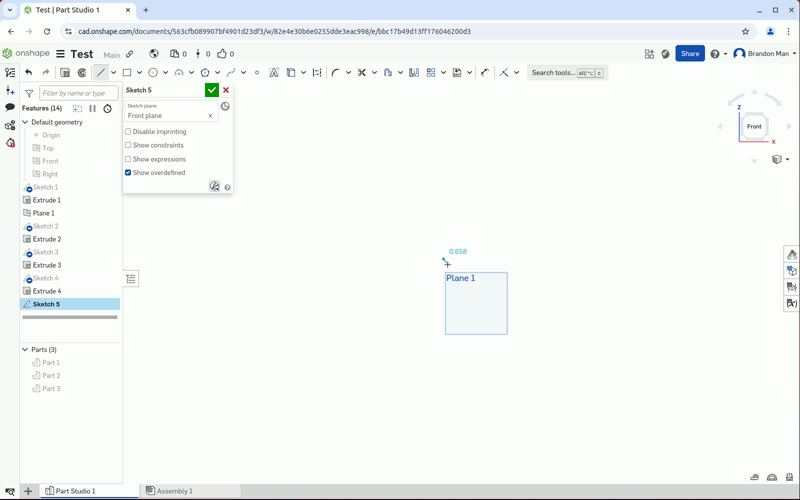
scroll(6)
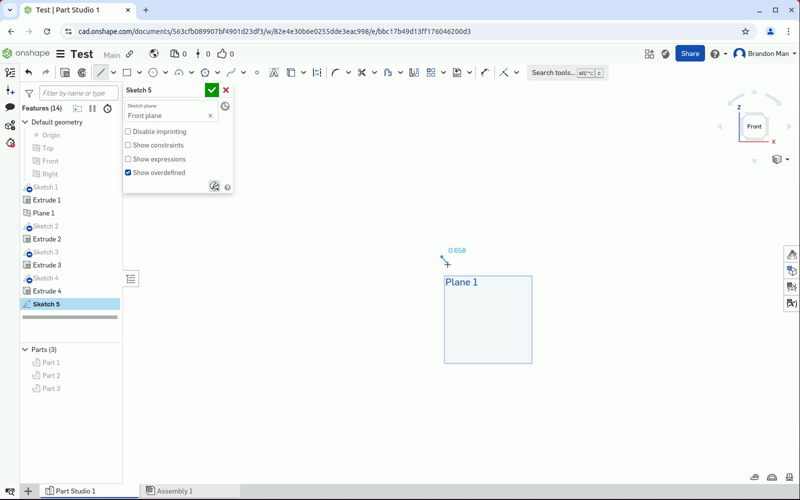
scroll(6)
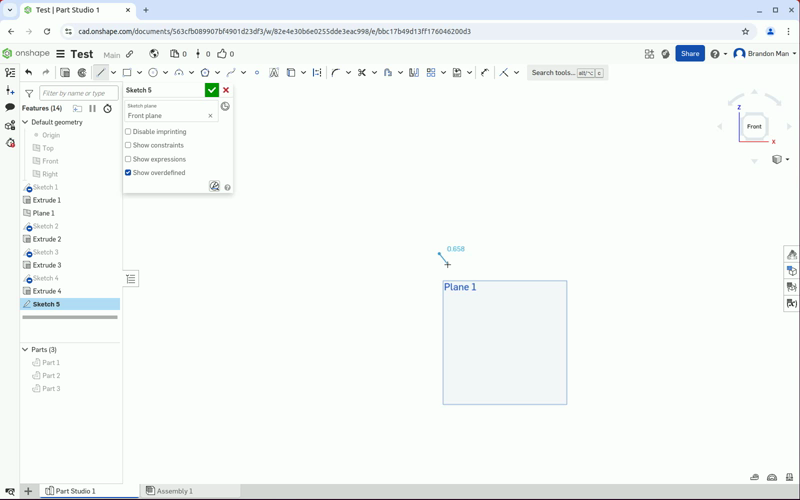
scroll(6)
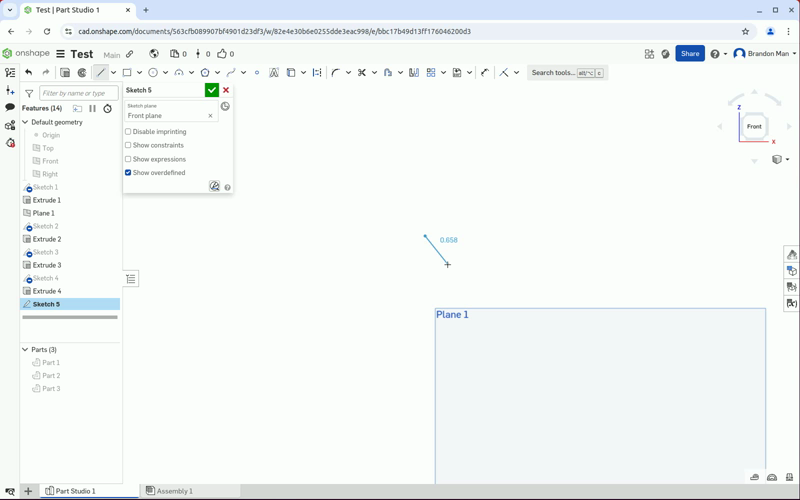
click(447, 264)
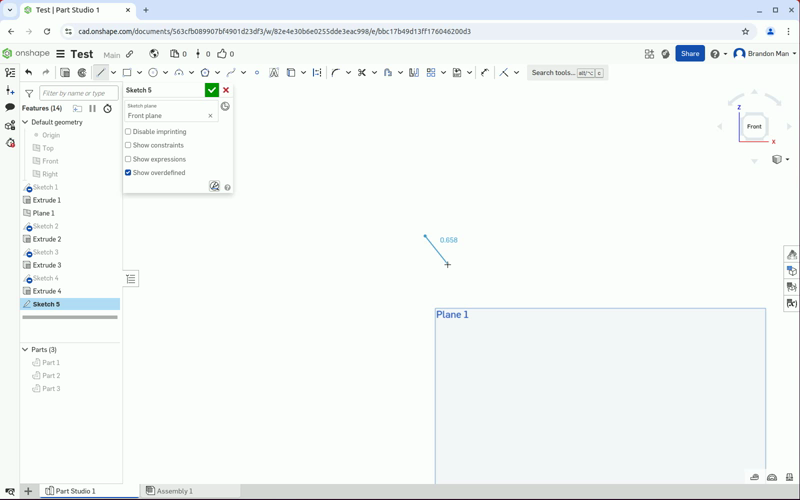
scroll(-6)
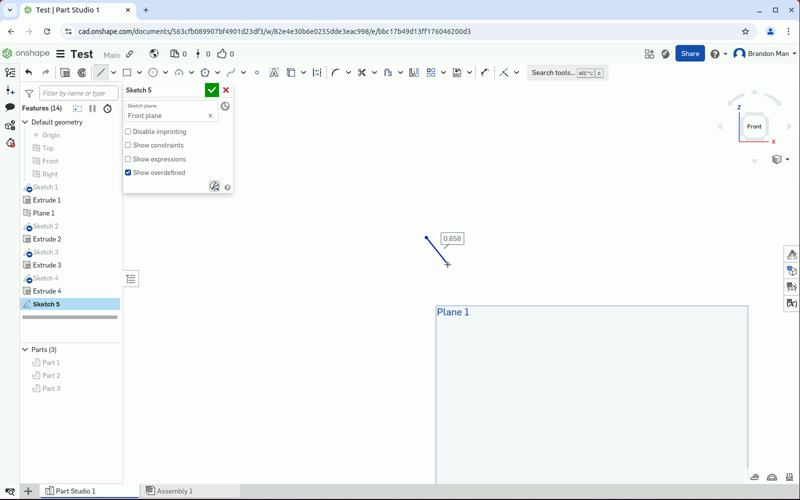
scroll(-6)
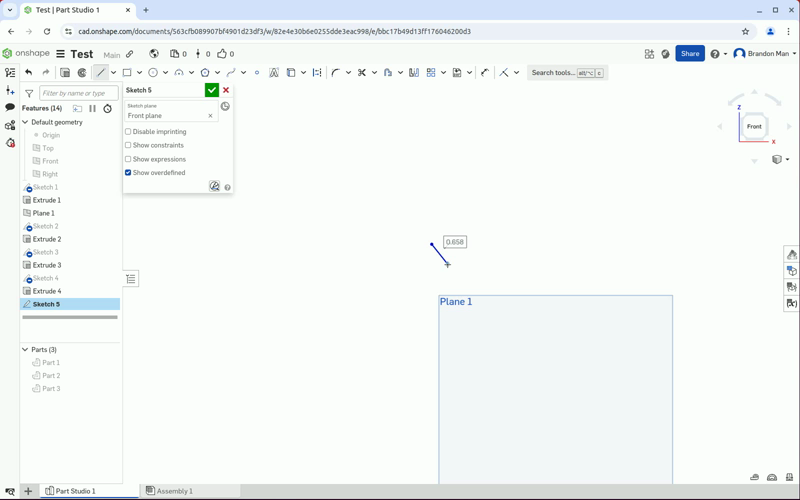
scroll(-6)
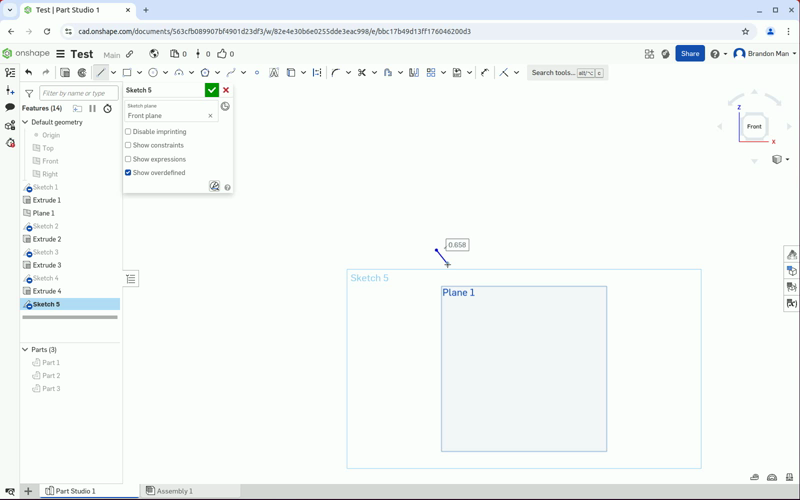
scroll(-6)
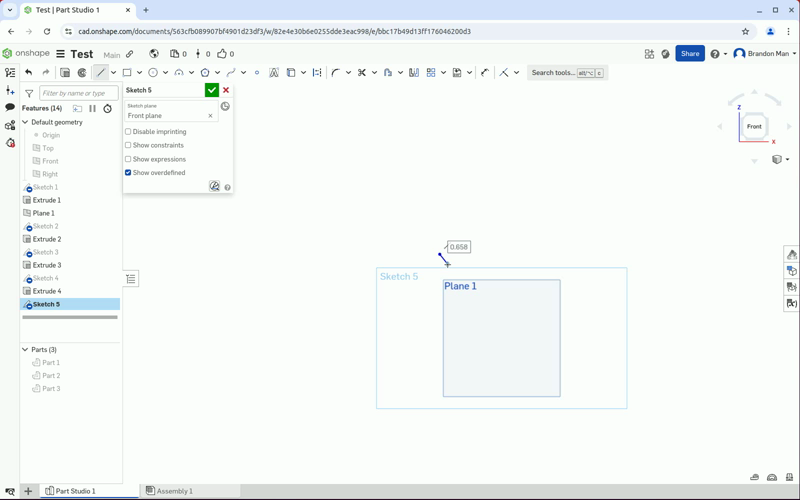
scroll(-6)
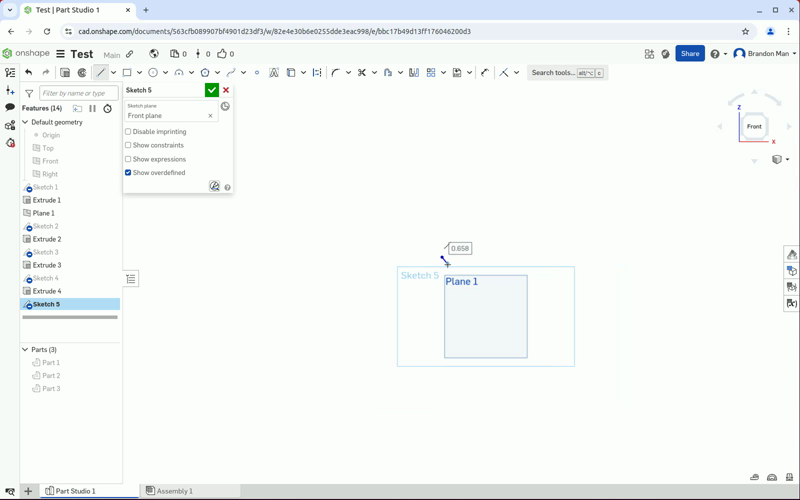
scroll(-6)
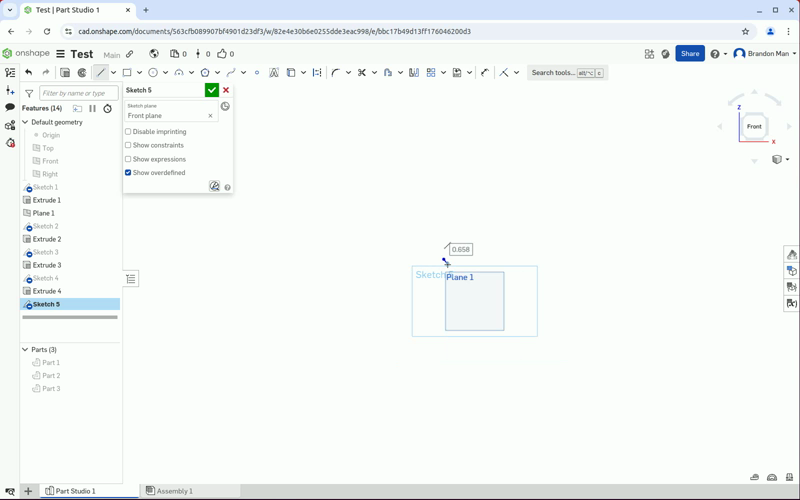
scroll(-6)
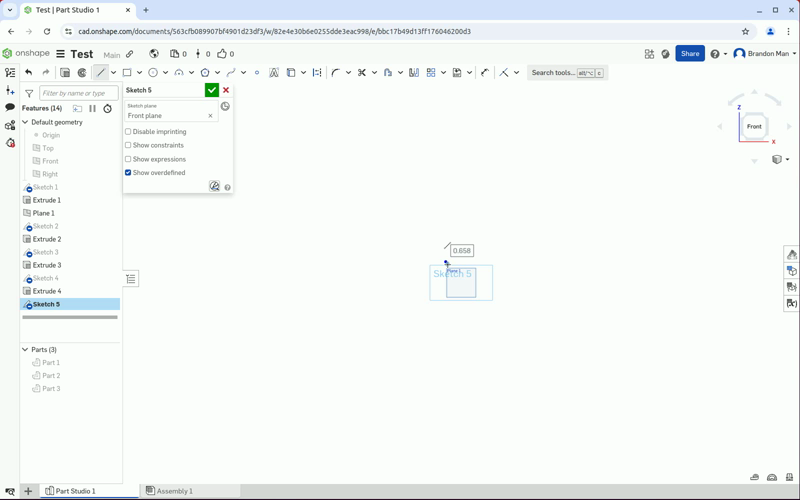
key_up(shift)
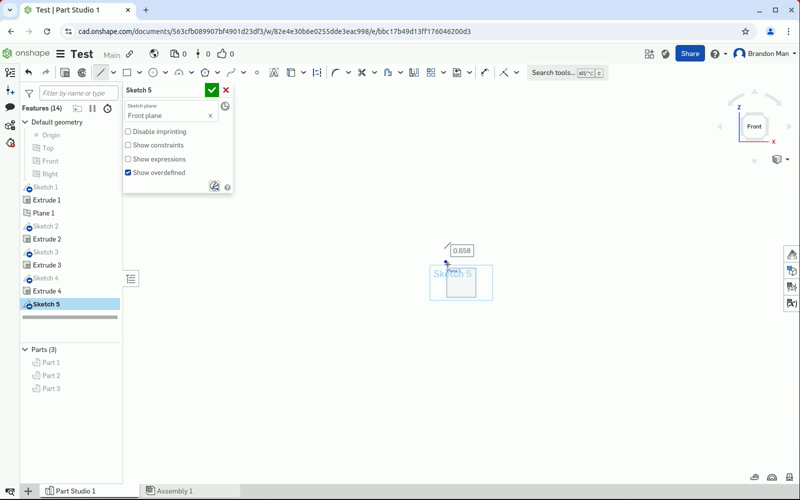
key_down(shift)
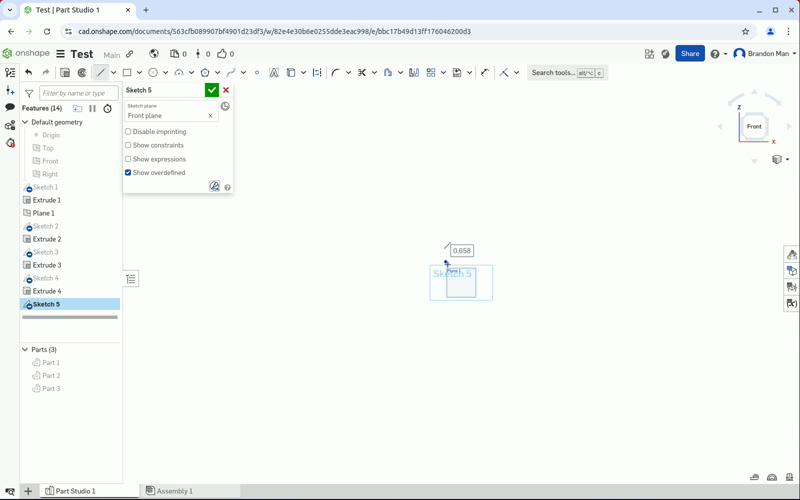
mouse_move(555, 172)
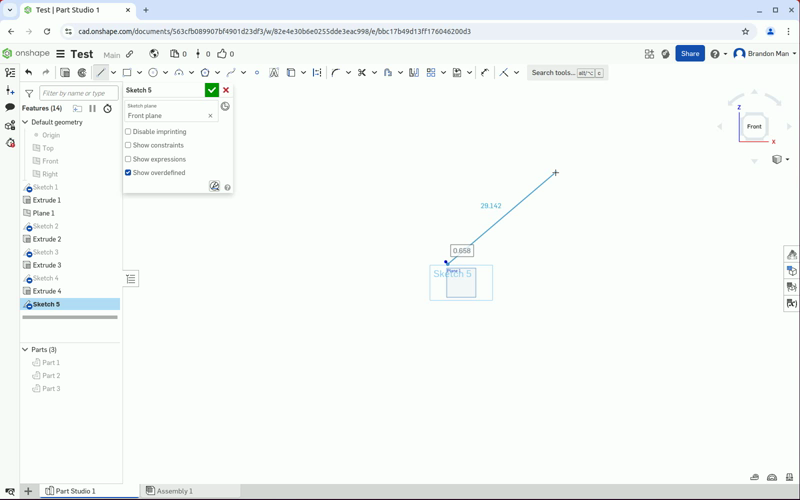
click(555, 172)
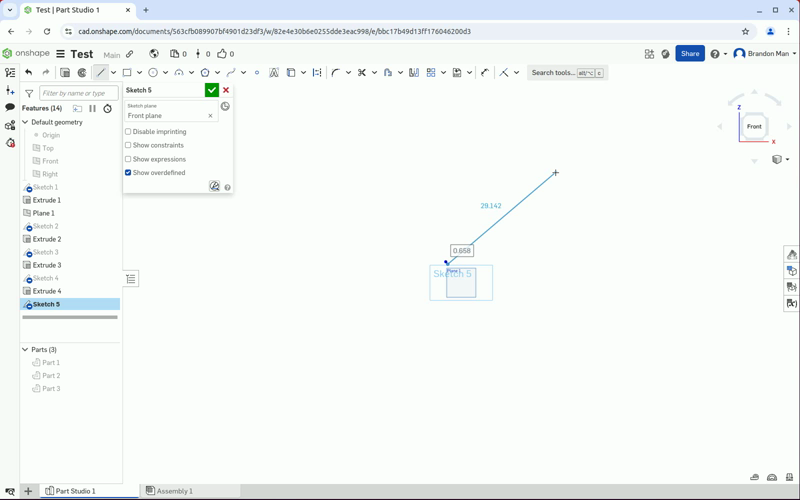
key_up(shift)
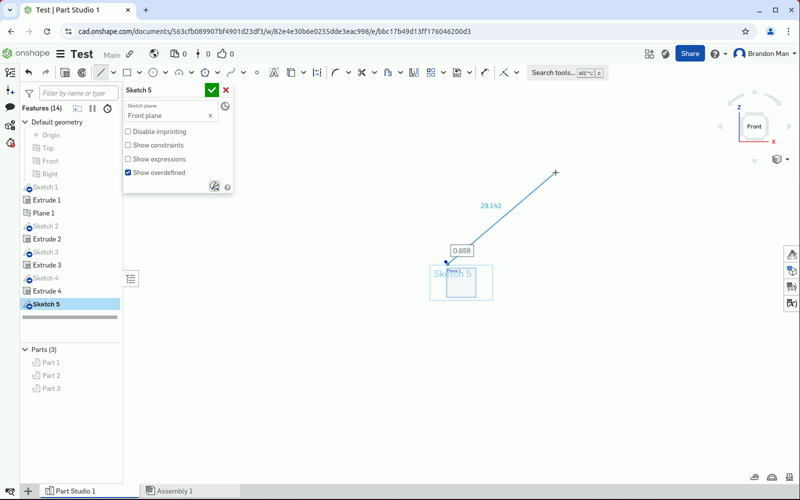
key_down(shift)
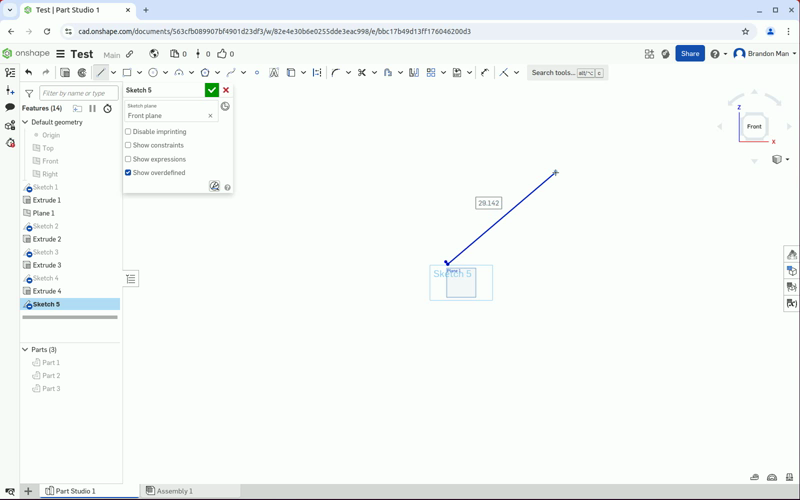
mouse_move(585, 172)
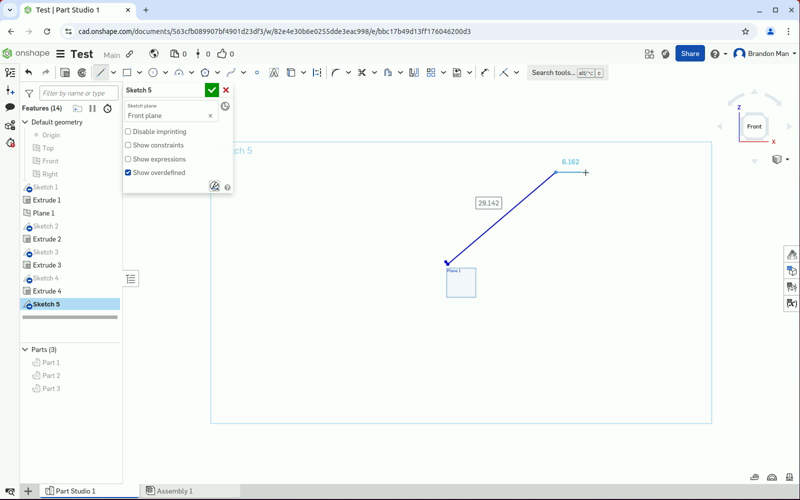
mouse_move(553, 171)
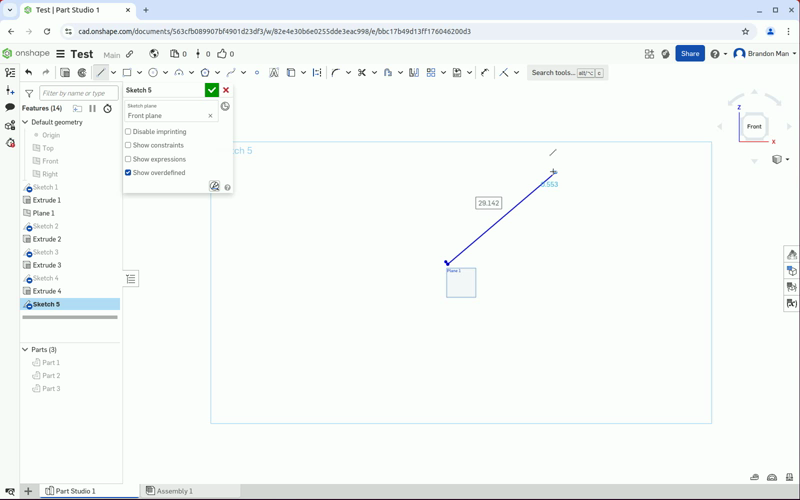
scroll(6)
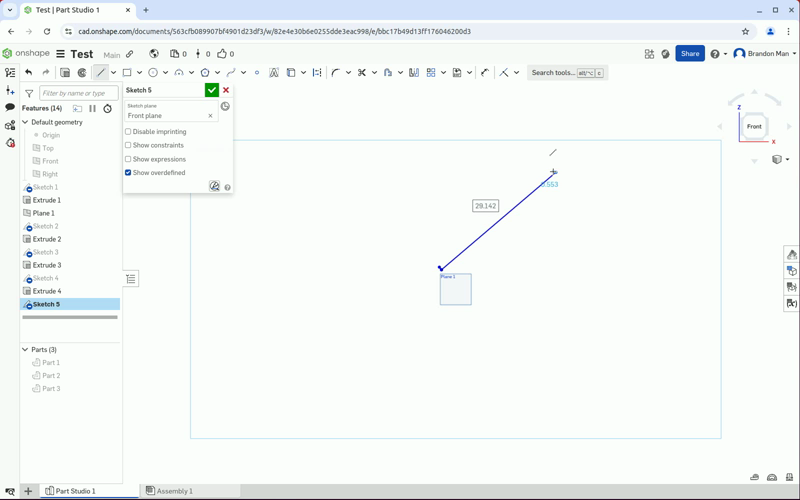
scroll(6)
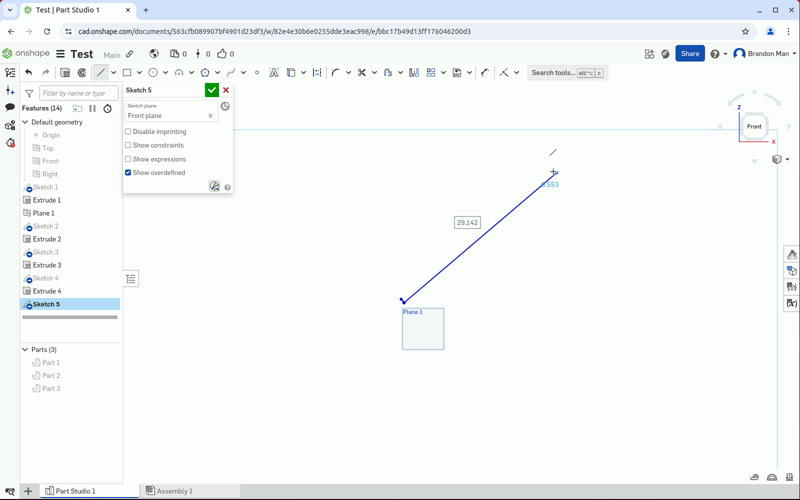
scroll(6)
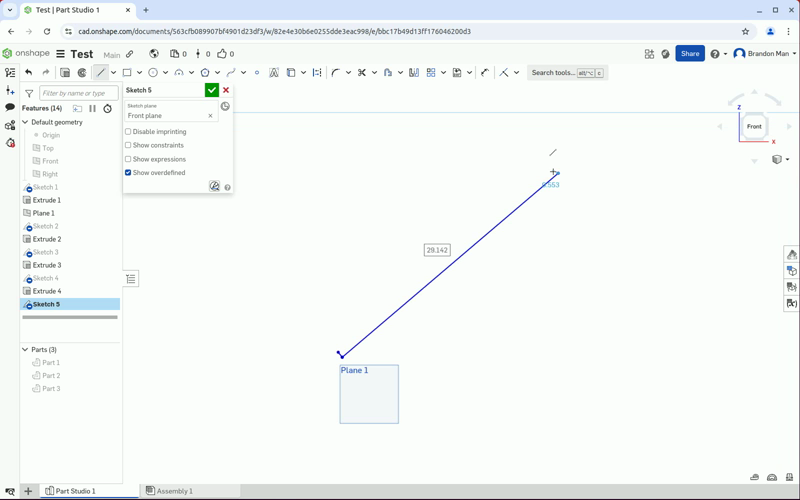
scroll(6)
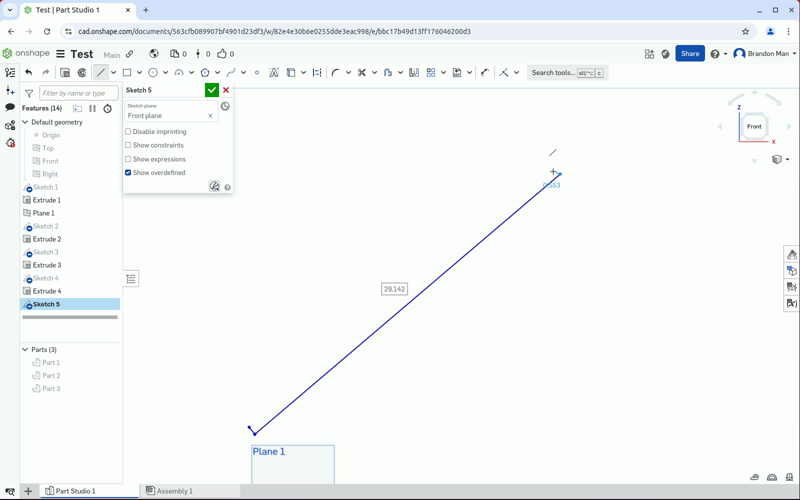
scroll(6)
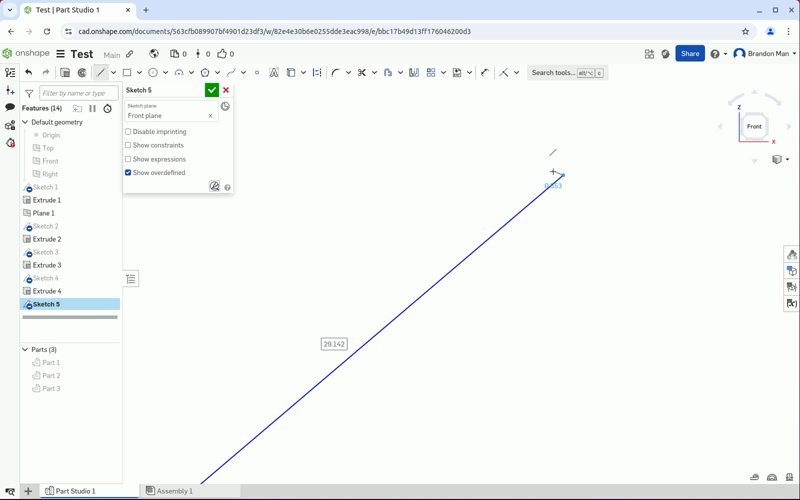
scroll(6)
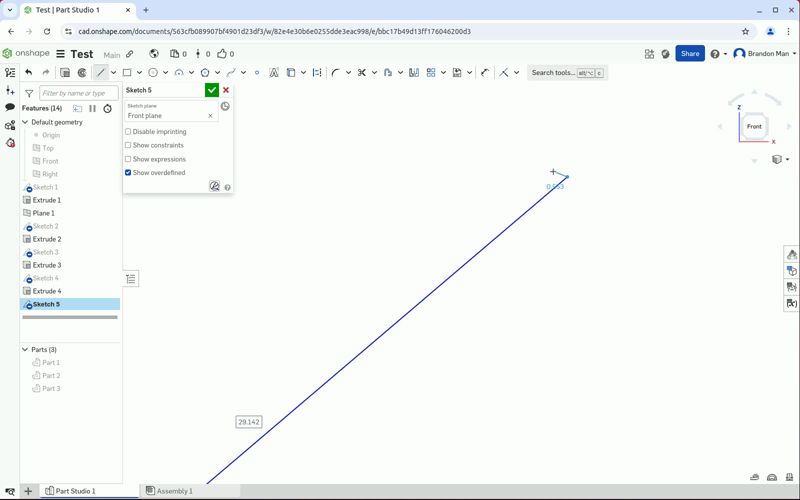
scroll(6)
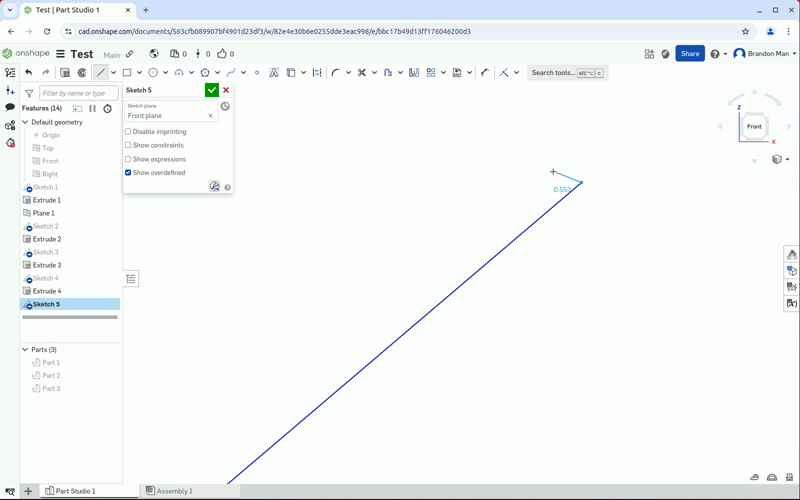
click(553, 171)
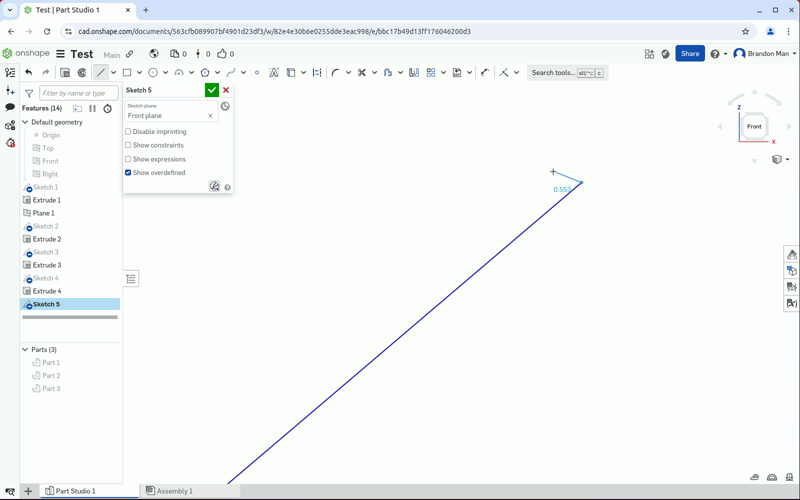
scroll(-6)
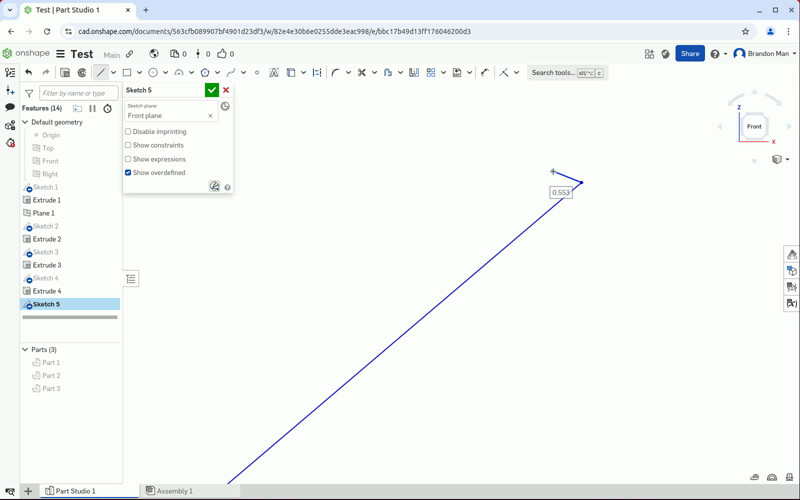
scroll(-6)
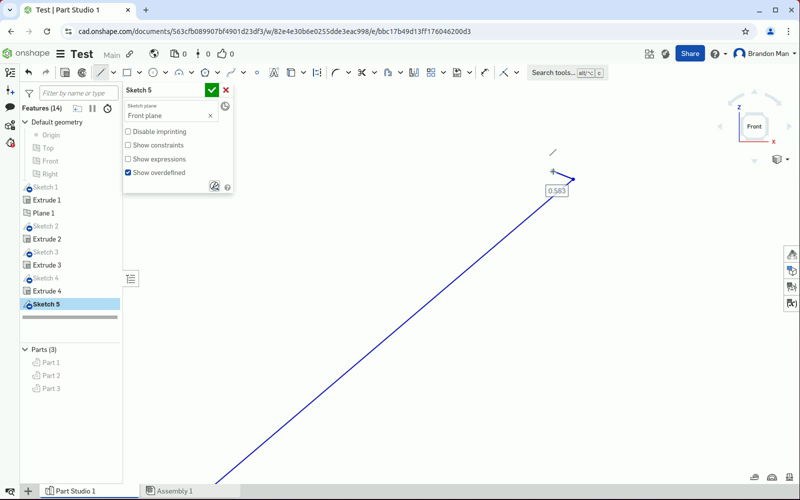
scroll(-6)
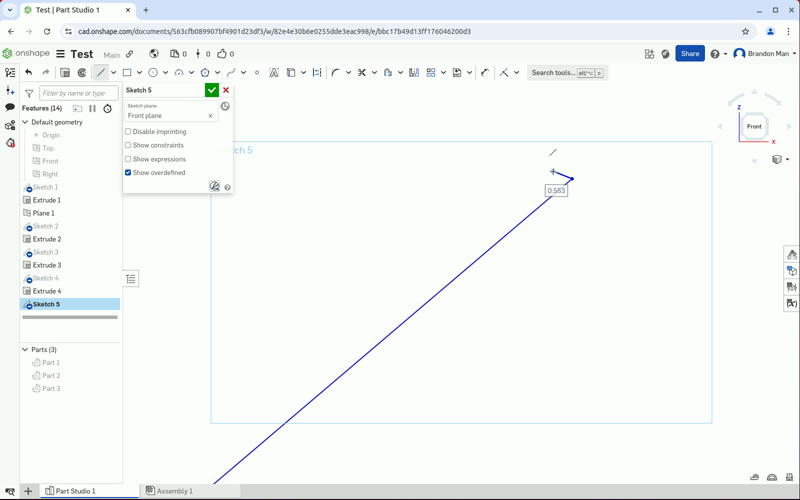
scroll(-6)
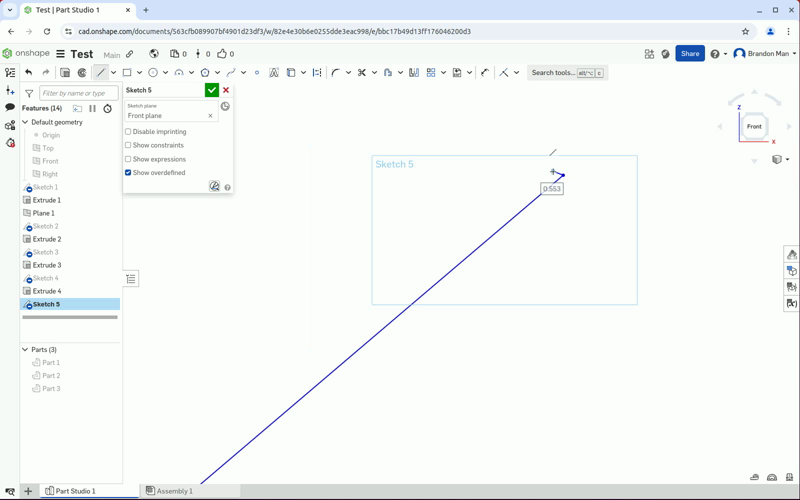
scroll(-6)
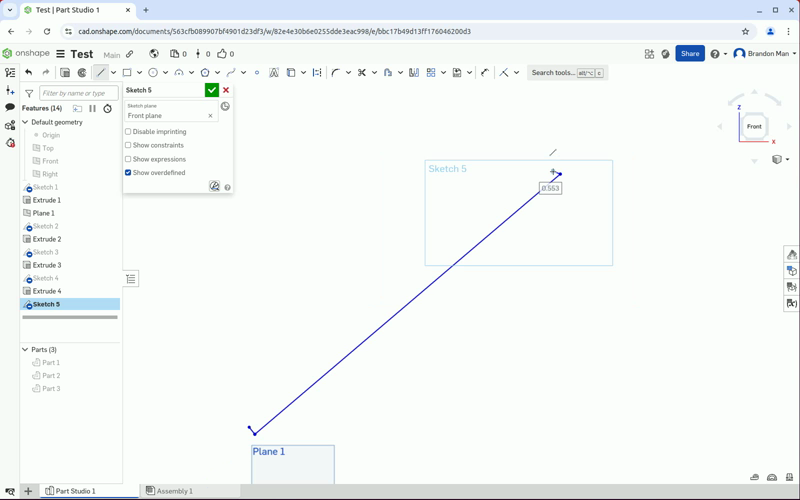
scroll(-6)
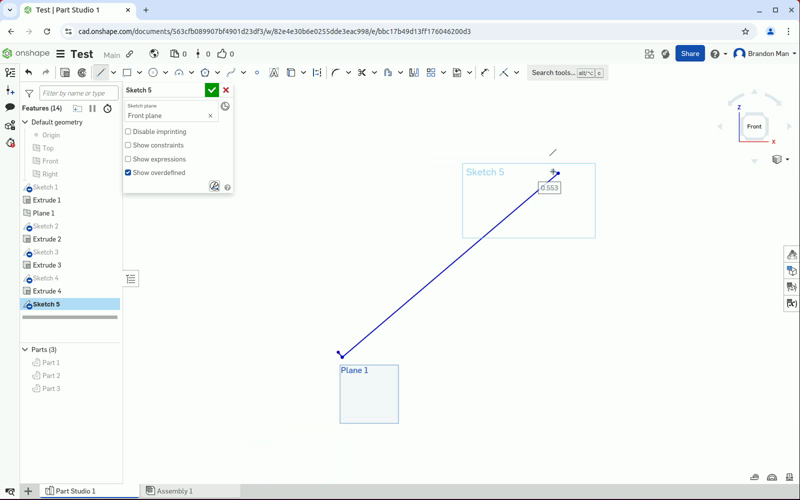
scroll(-6)
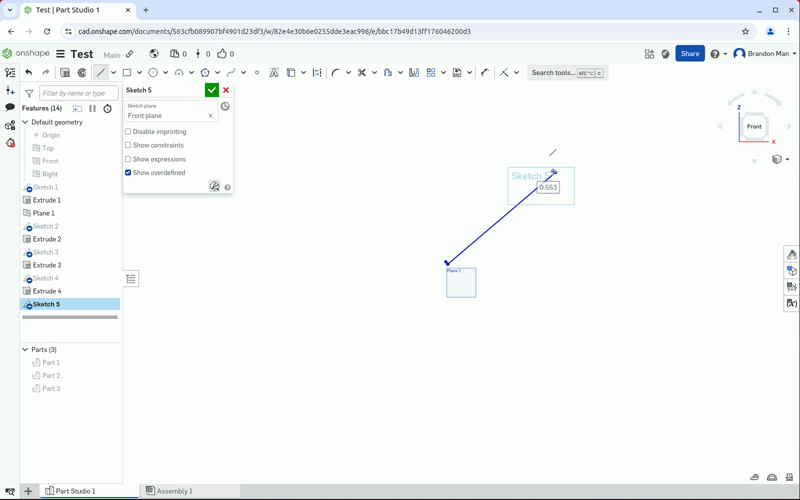
key_up(shift)
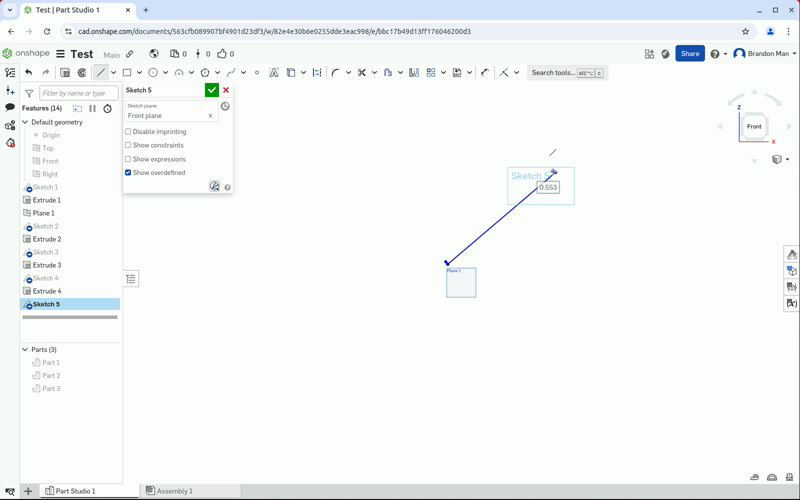
key_down(shift)
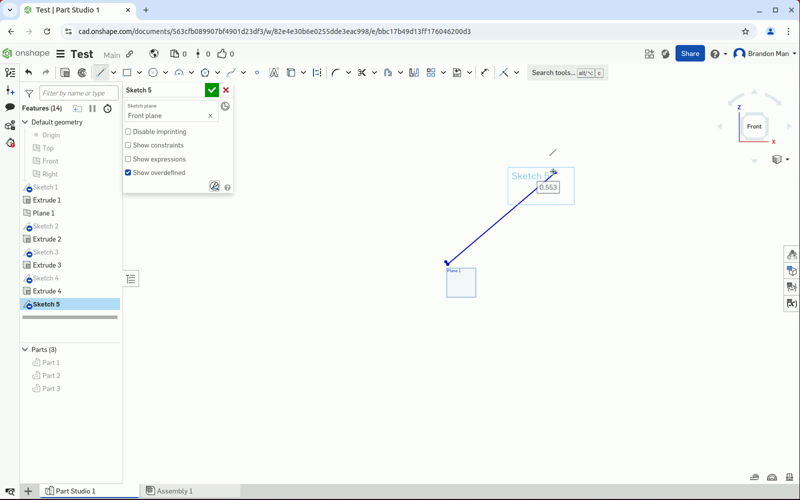
mouse_move(445, 261)
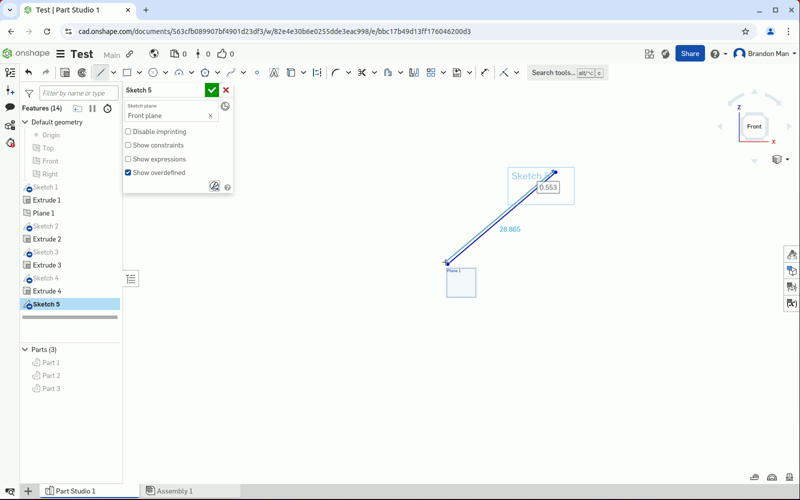
scroll(6)
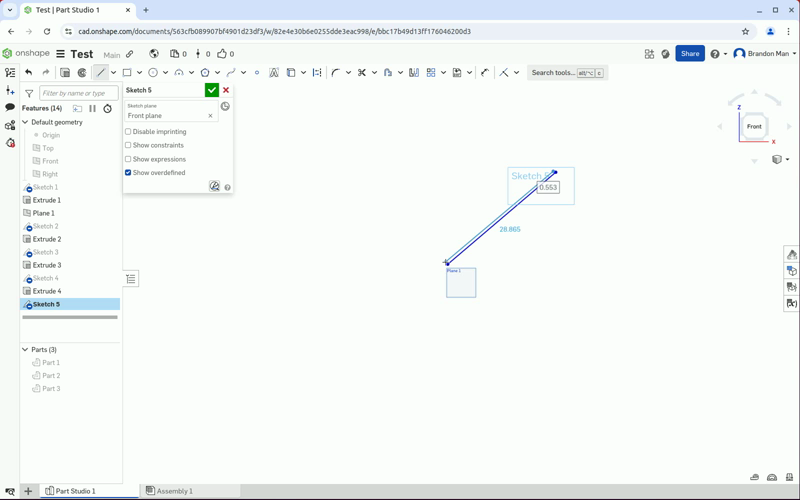
scroll(6)
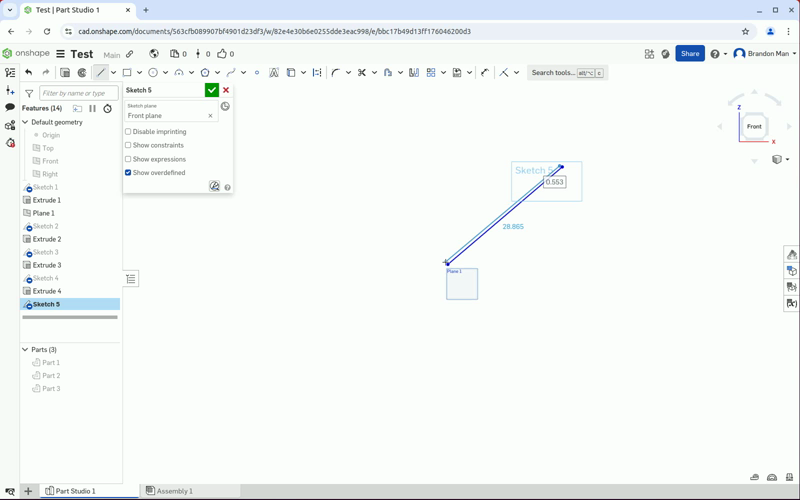
scroll(6)
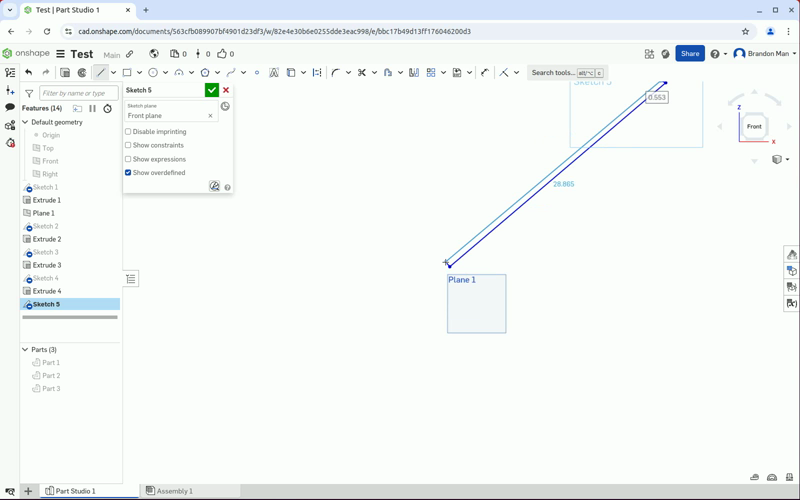
scroll(6)
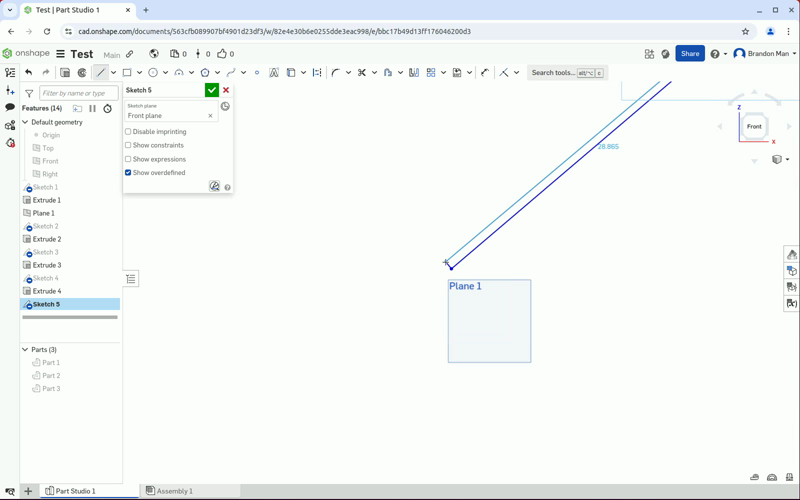
scroll(6)
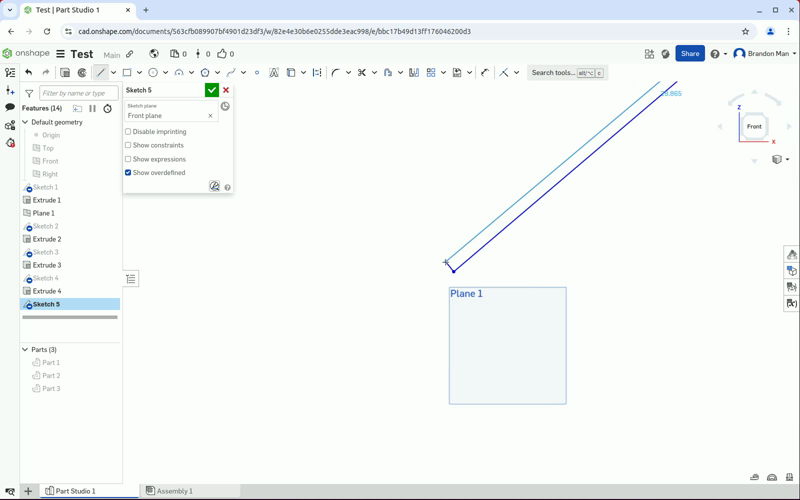
scroll(6)
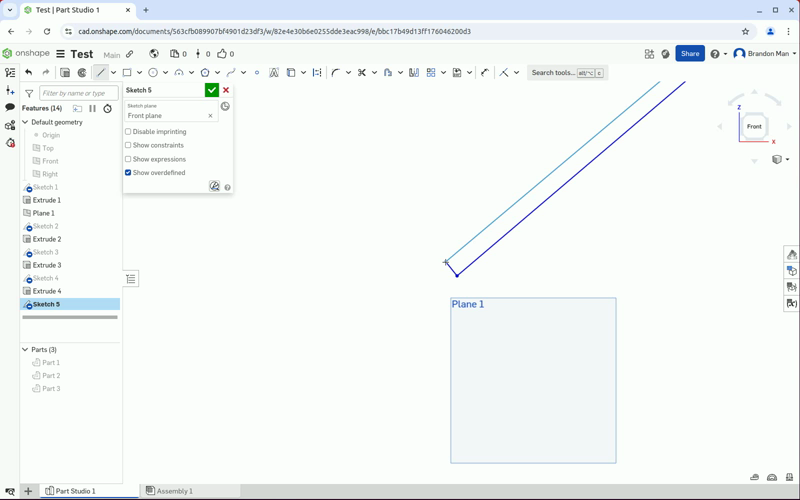
scroll(6)
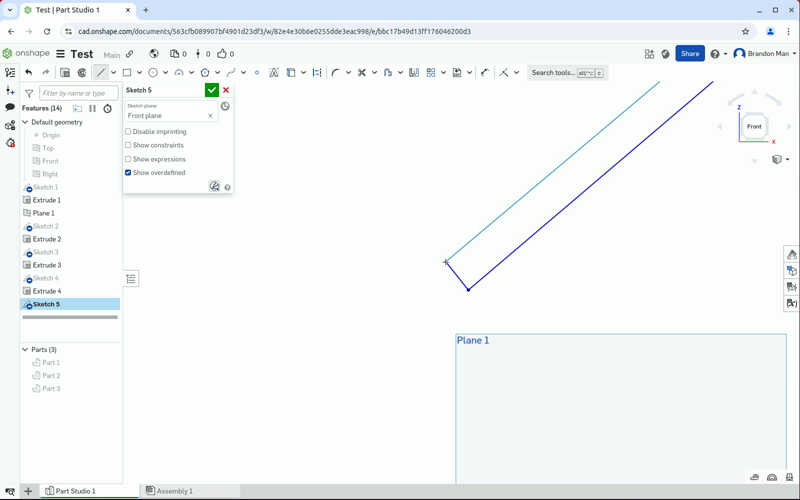
key_up(shift)
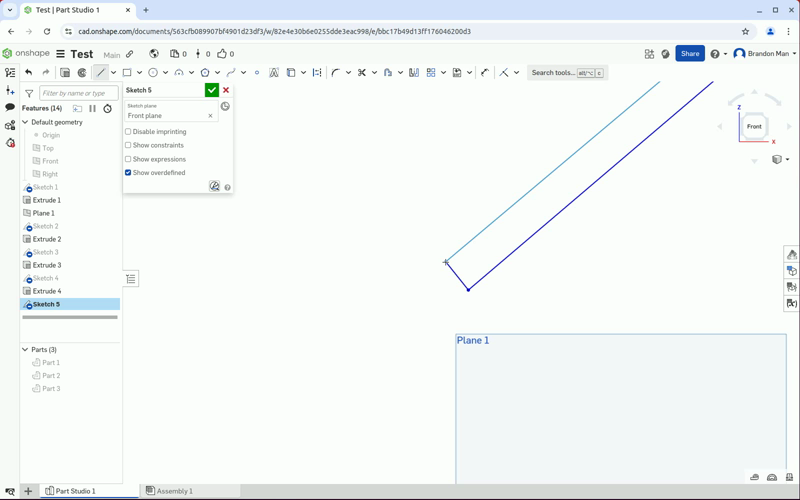
click(445, 261)
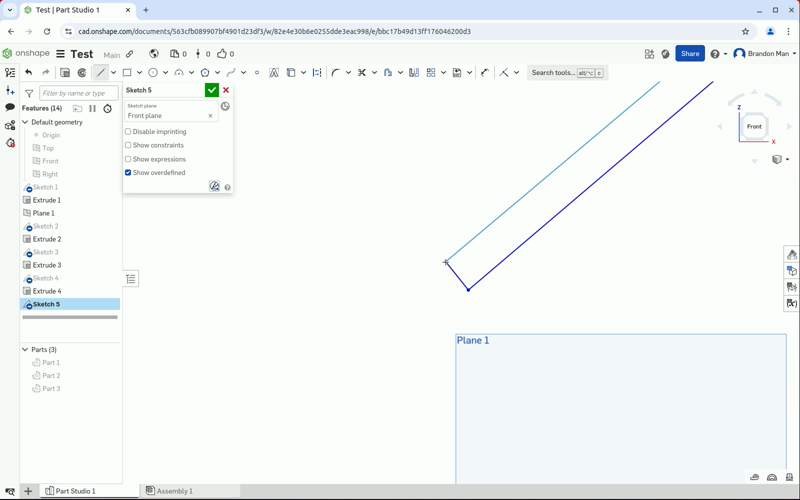
scroll(-6)
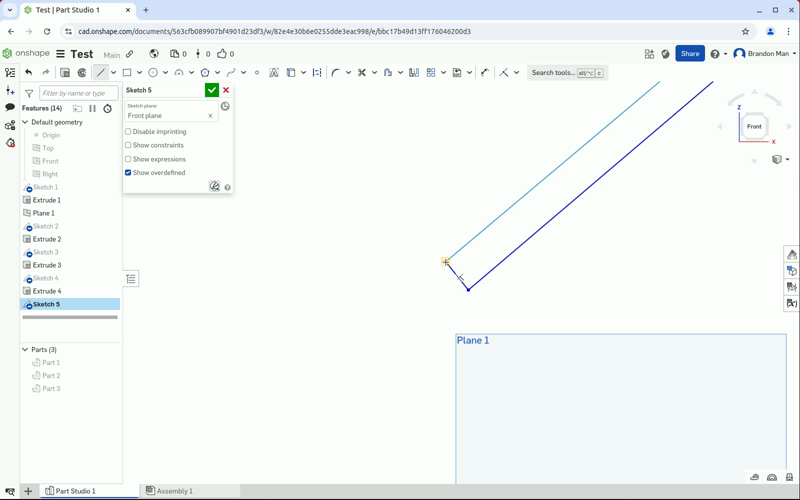
scroll(-6)
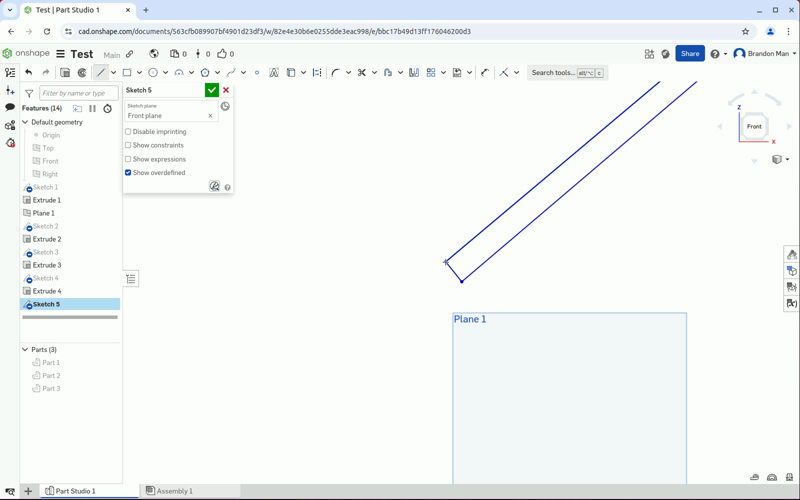
scroll(-6)
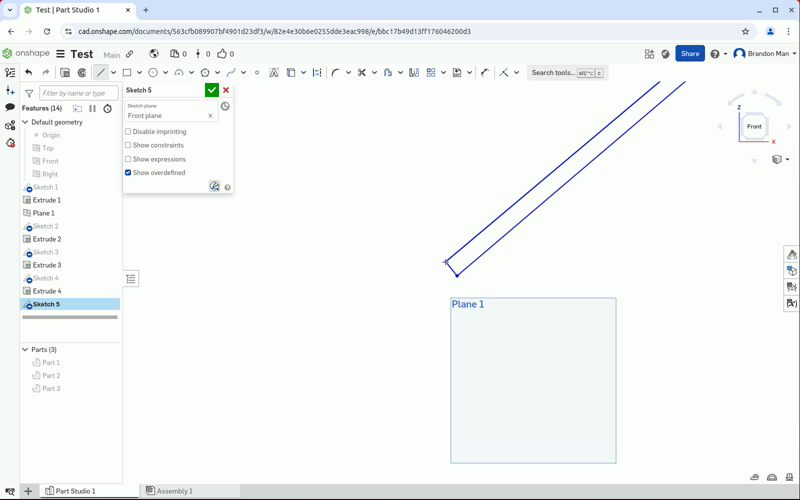
scroll(-6)
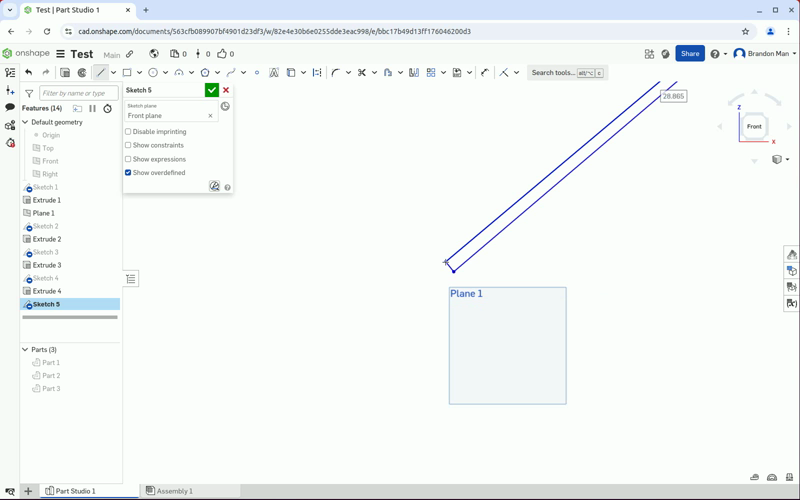
scroll(-6)
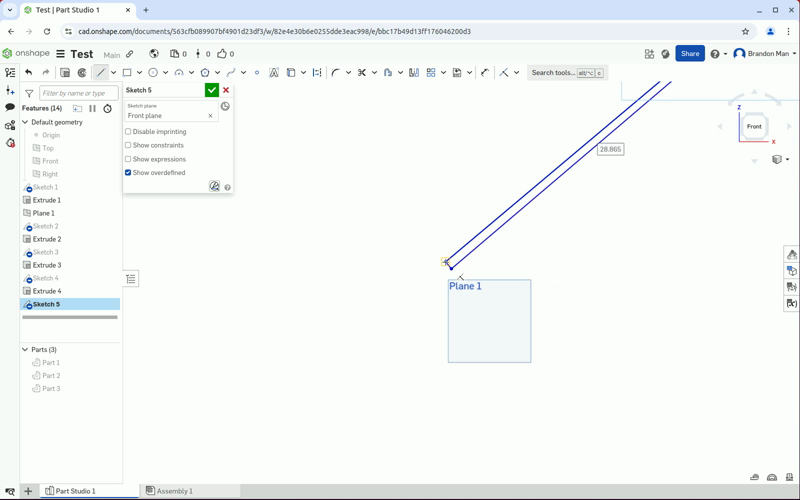
scroll(-6)
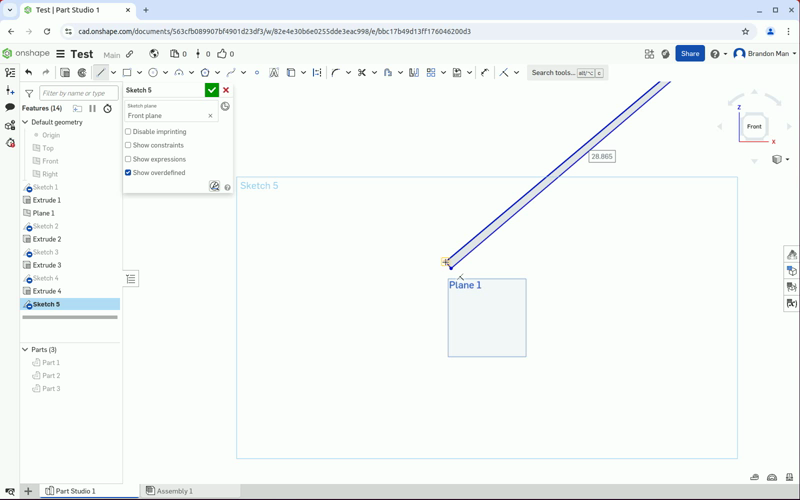
scroll(-6)
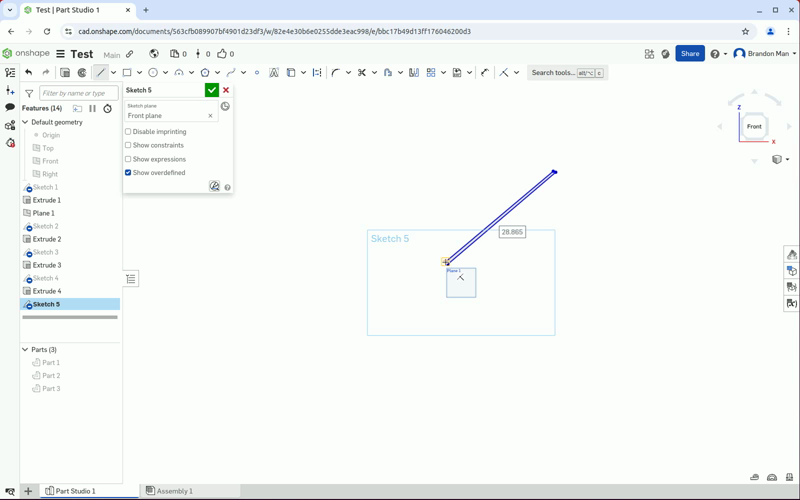
key(esc)
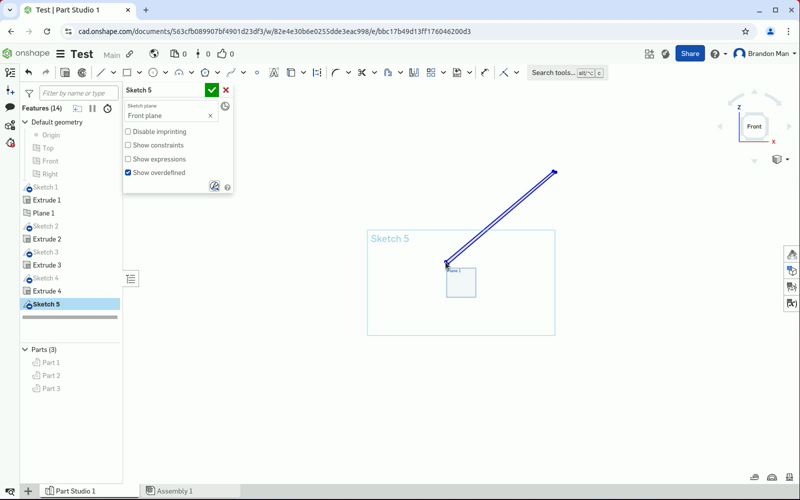
mouse_move(510, 209)
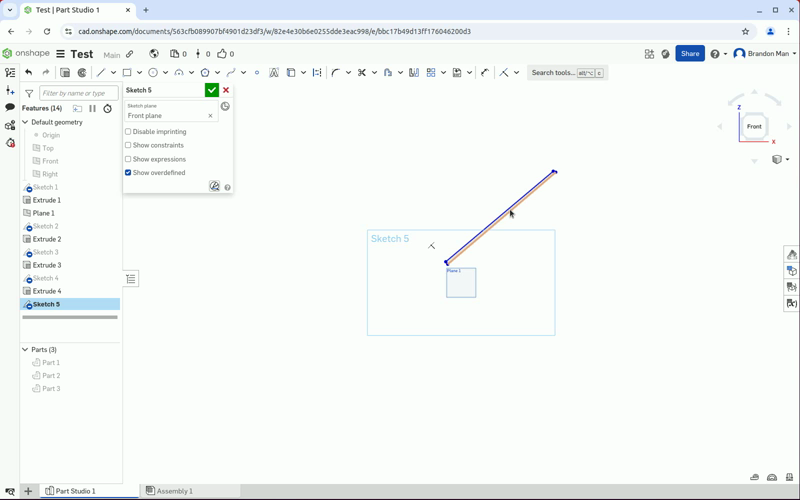
scroll(6)
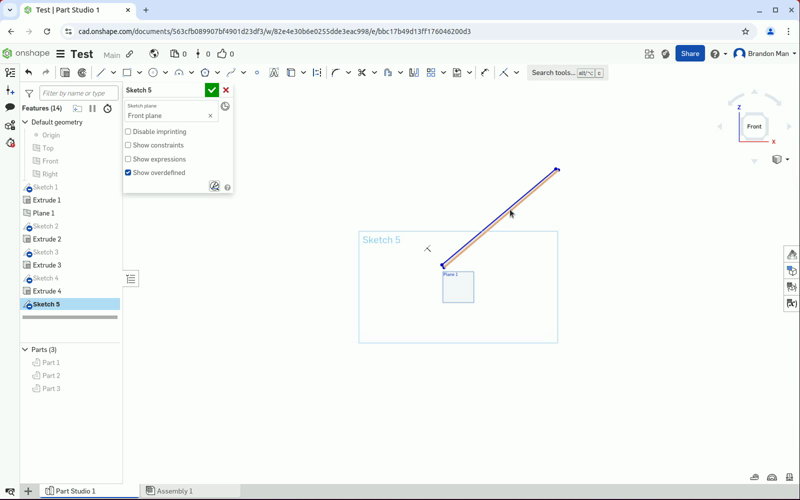
scroll(6)
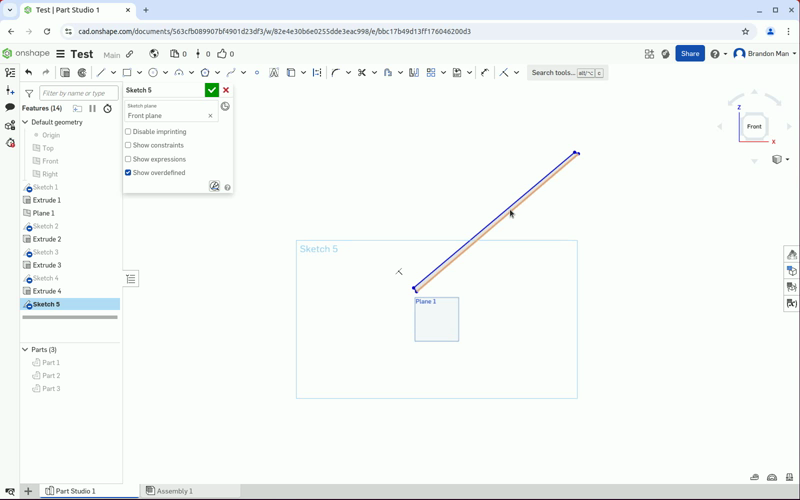
scroll(6)
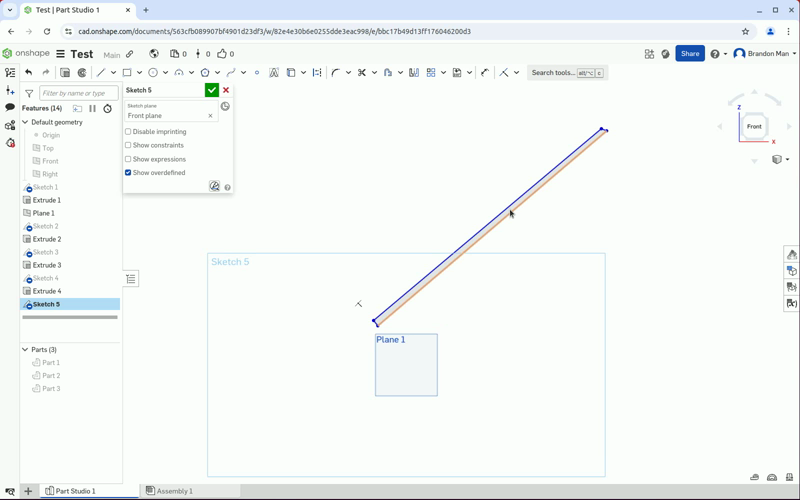
scroll(6)
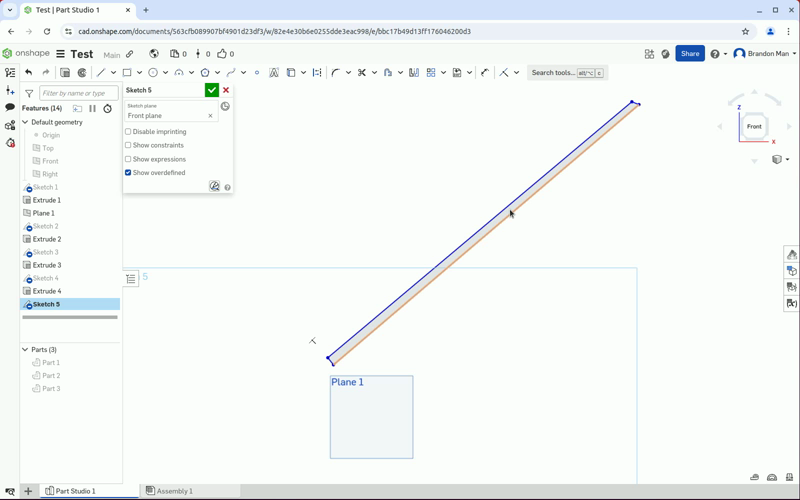
scroll(6)
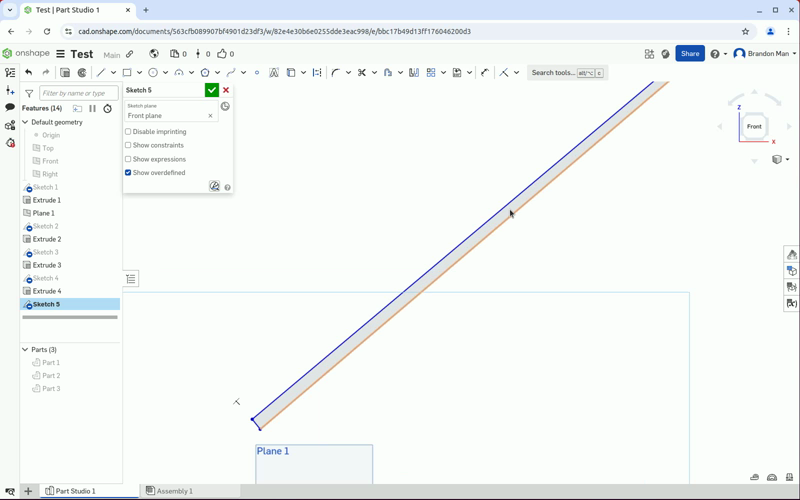
scroll(6)
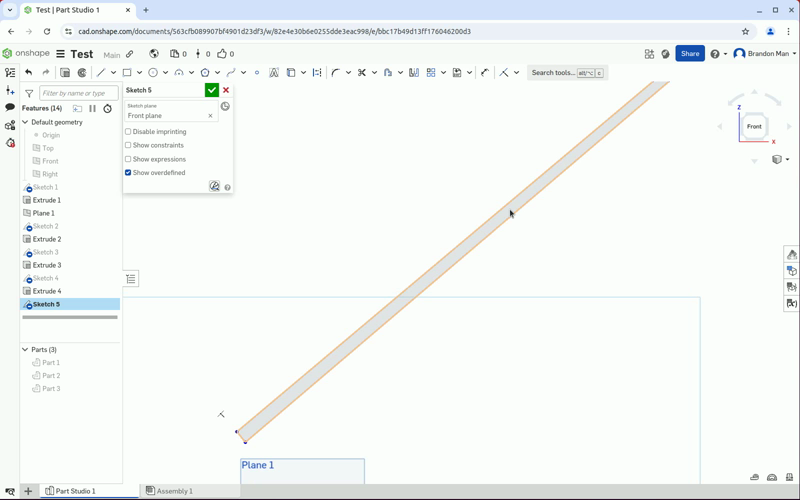
scroll(6)
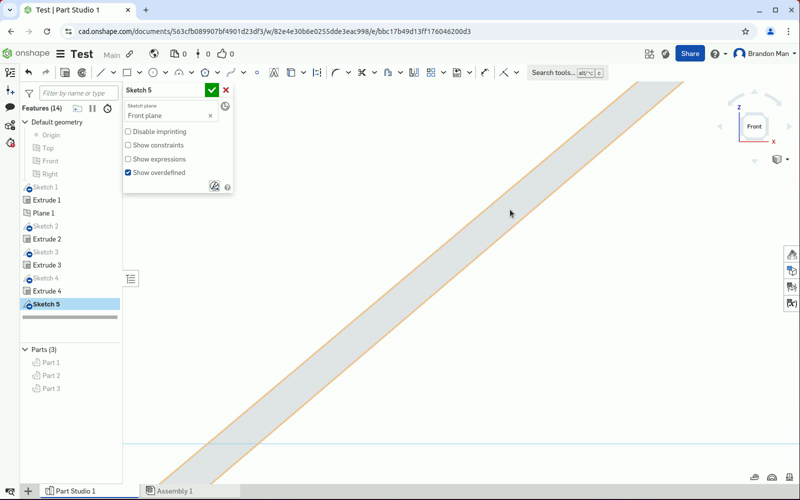
click(510, 209)
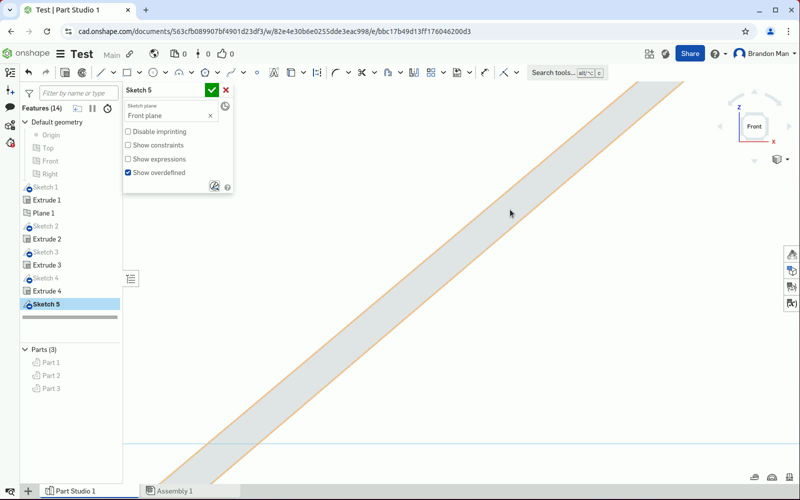
scroll(-6)
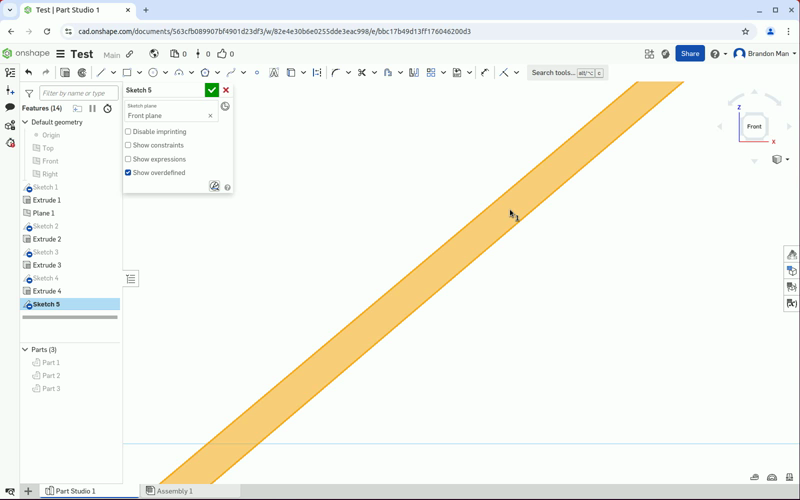
scroll(-6)
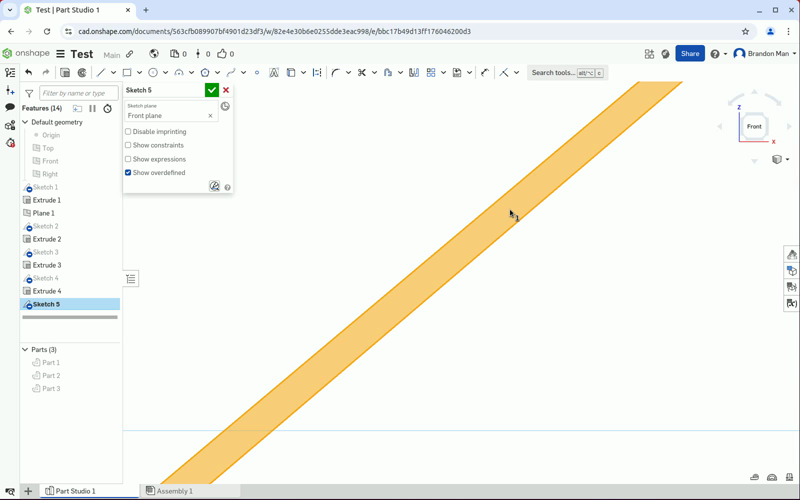
scroll(-6)
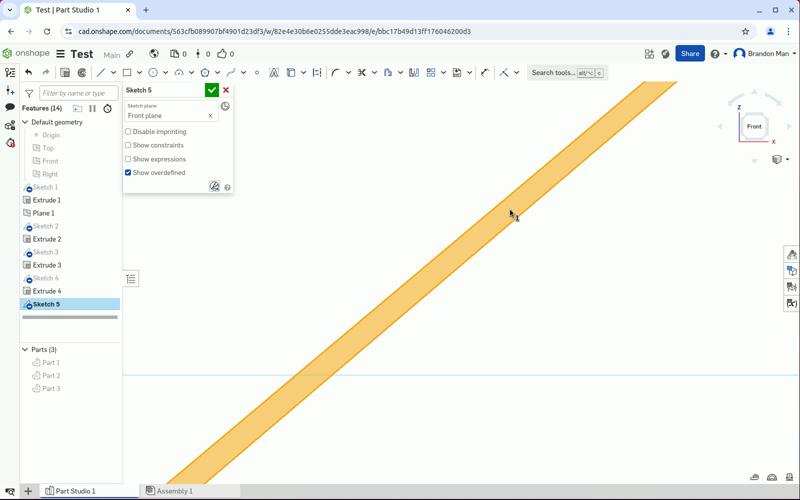
scroll(-6)
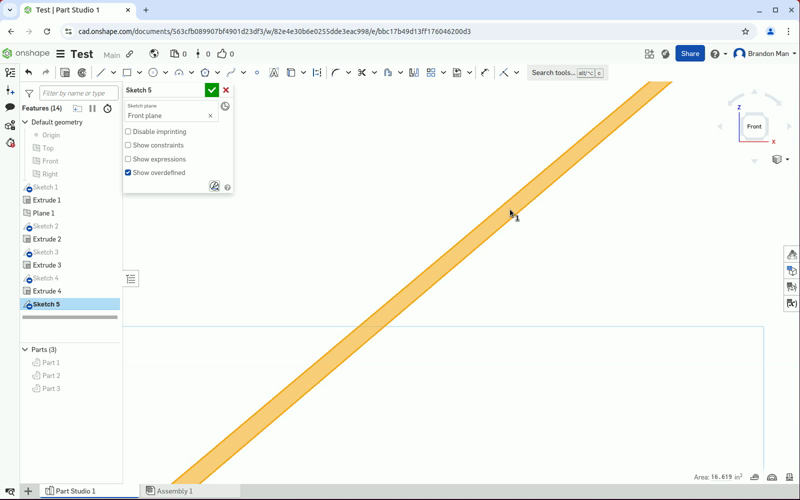
scroll(-6)
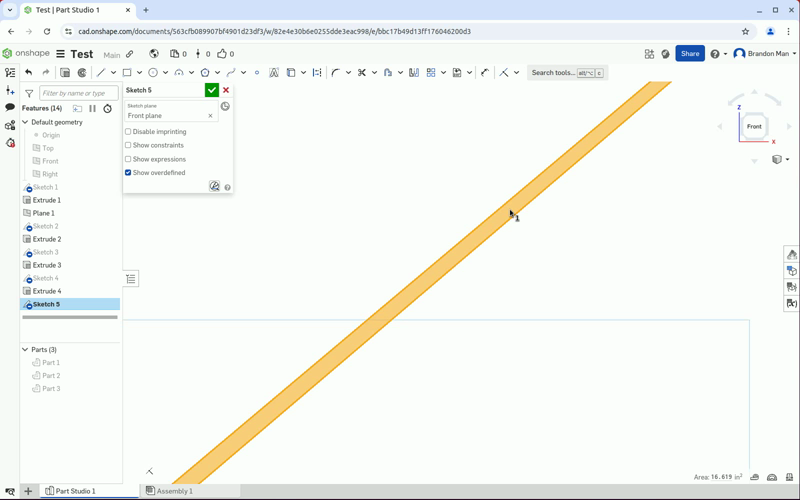
scroll(-6)
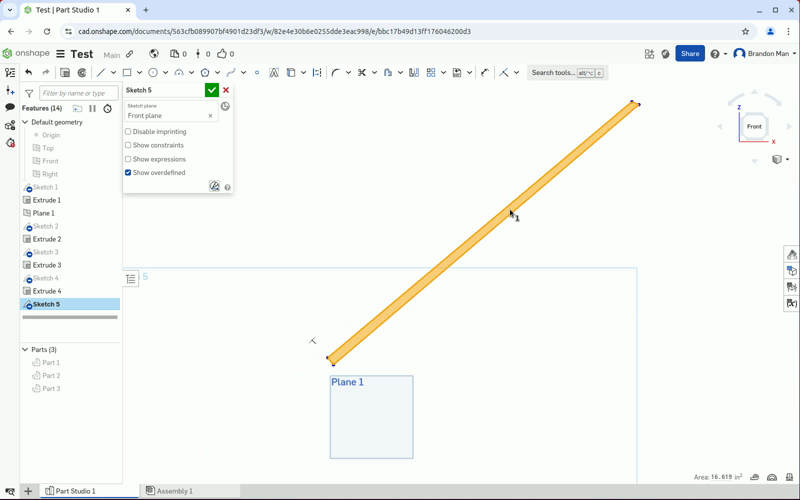
scroll(-6)
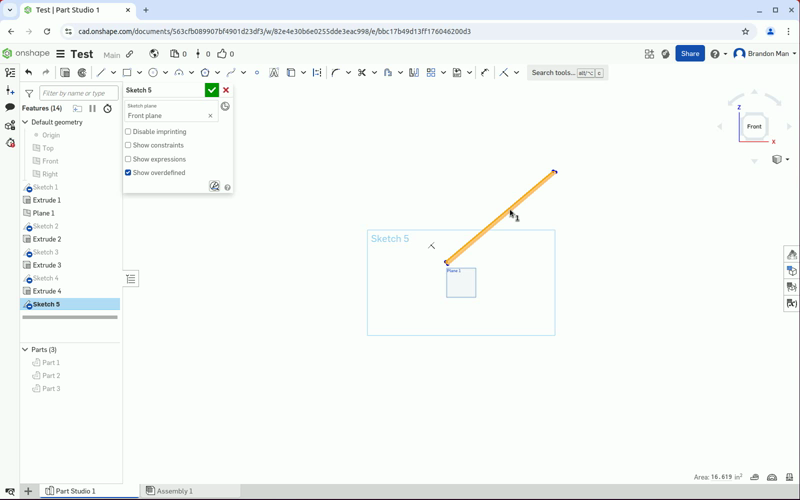
mouse_move(73, 352)
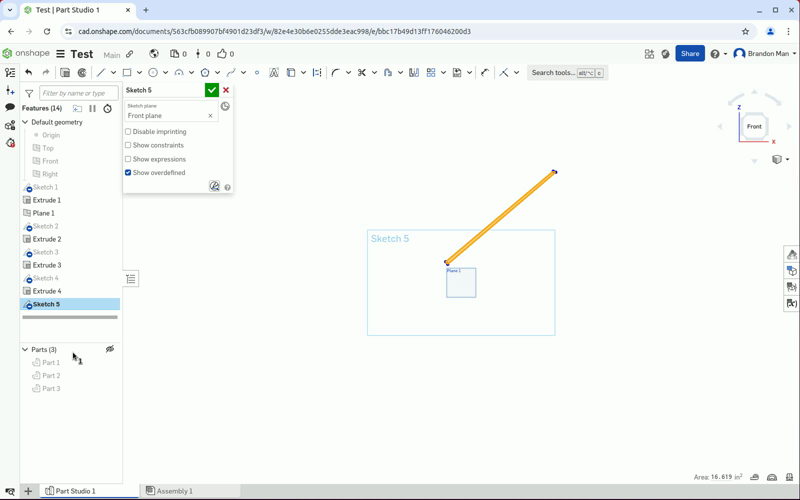
key(shift+y)
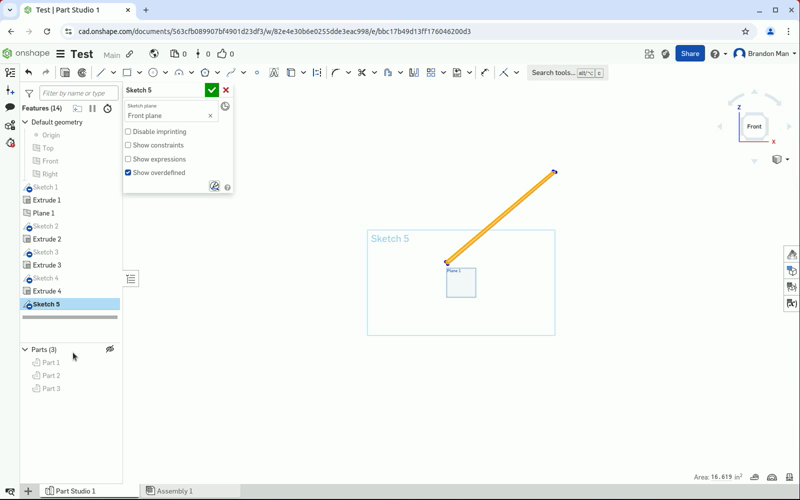
key(shift+e)
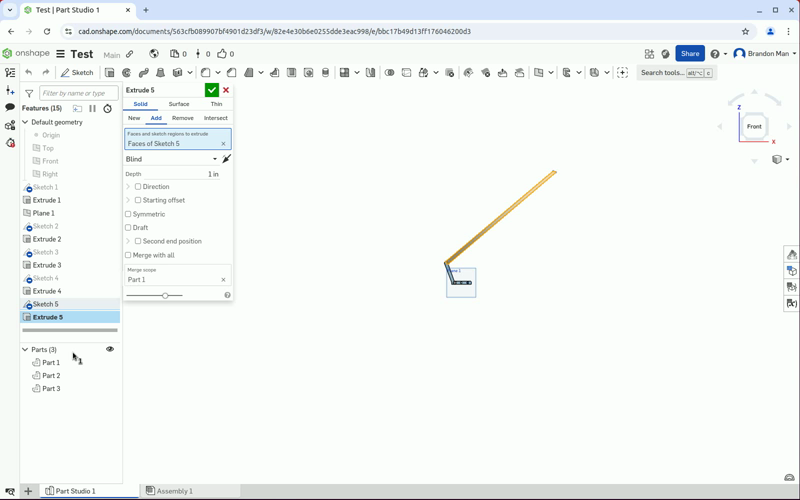
mouse_move(143, 106)
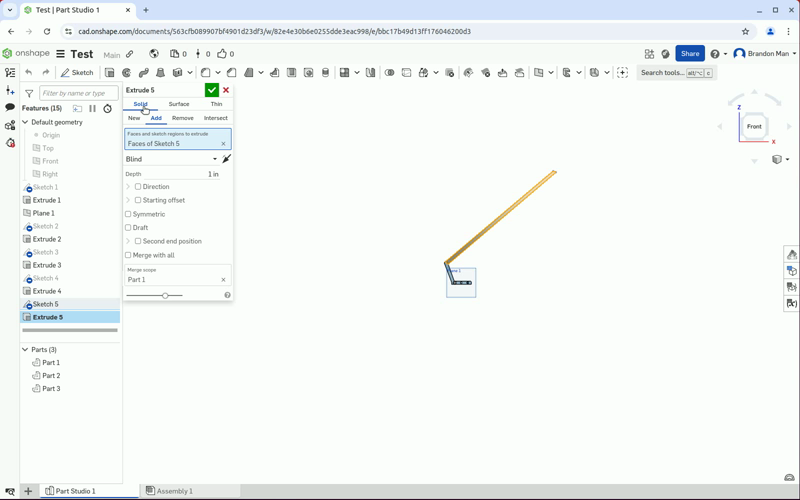
click(143, 106)
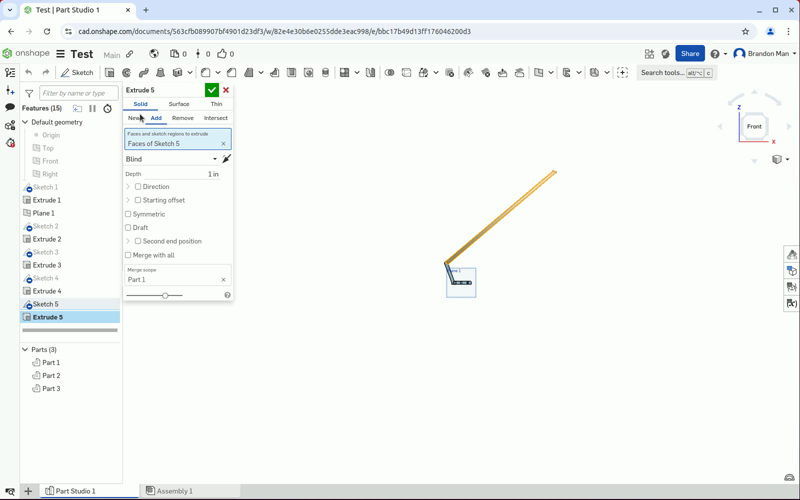
mouse_move(137, 120)
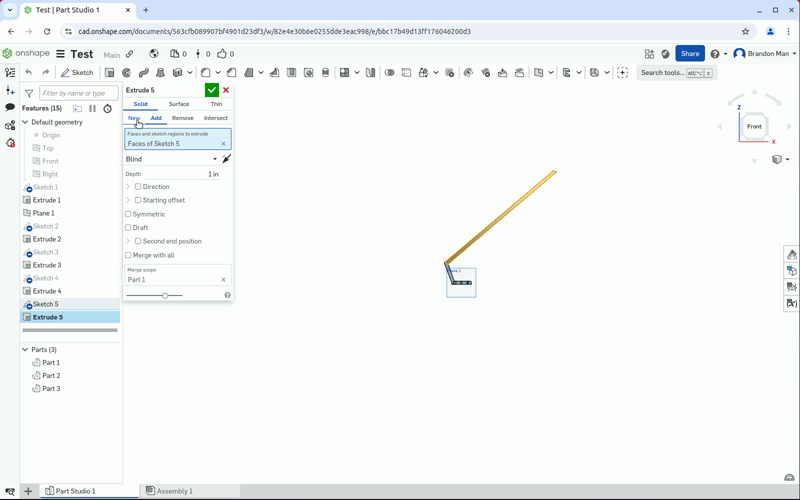
click(137, 120)
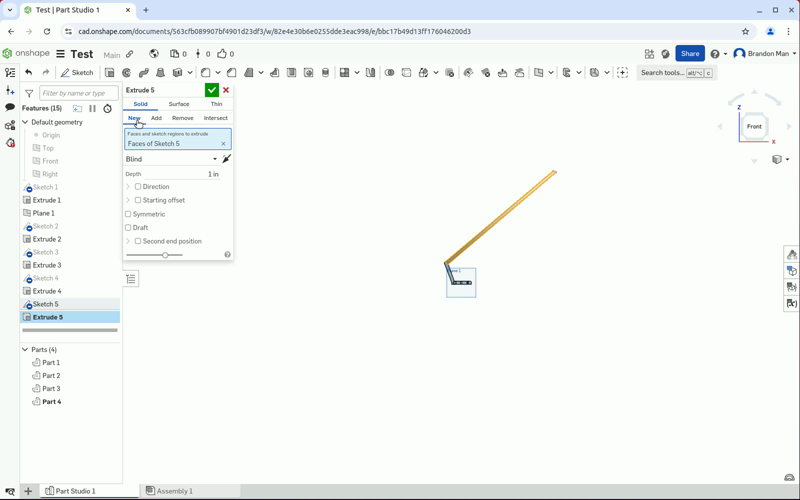
key(tab, 4)
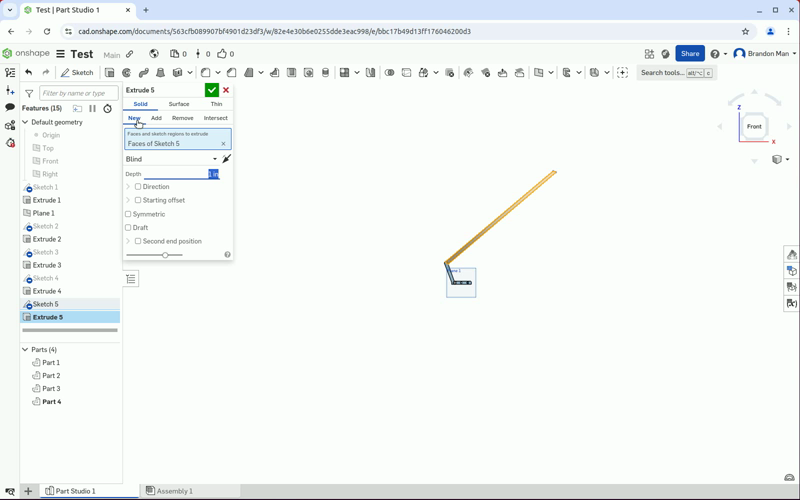
text(0.241)
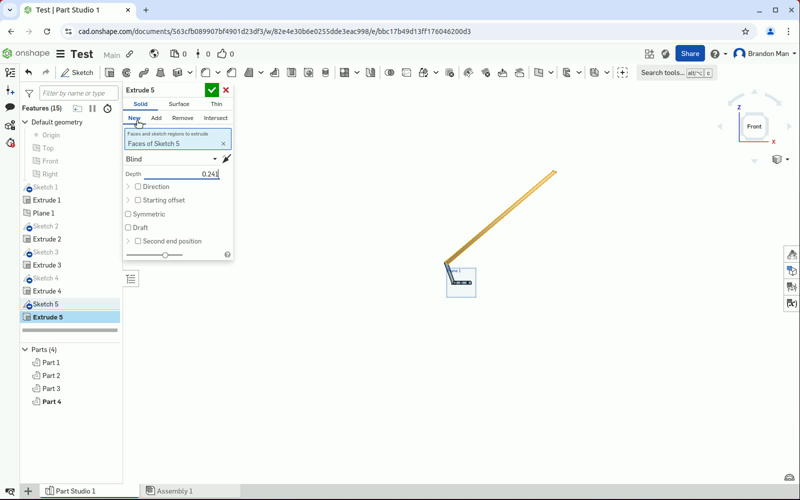
key(enter)
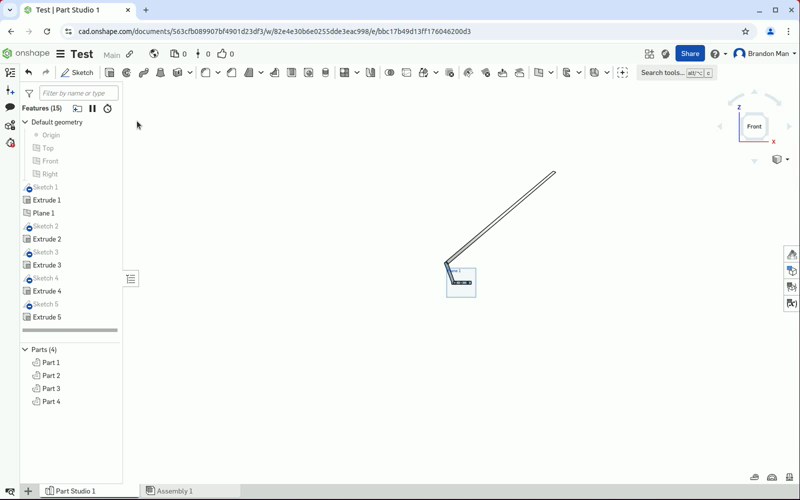
key(shift+h)
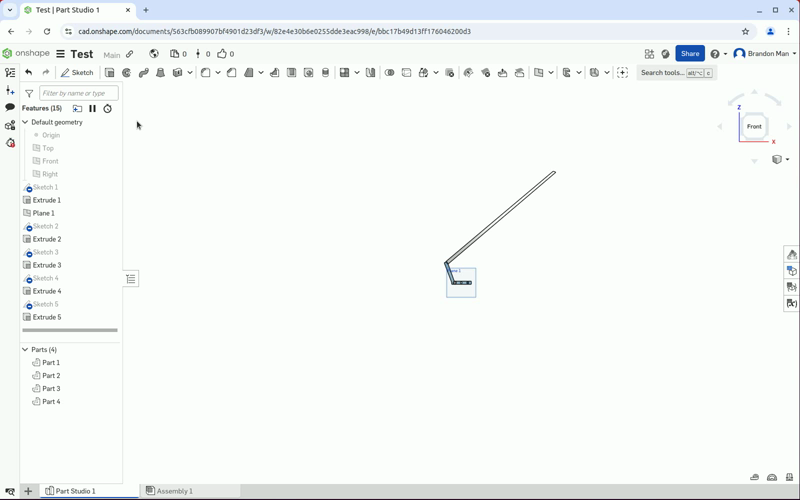
key(shift+h)
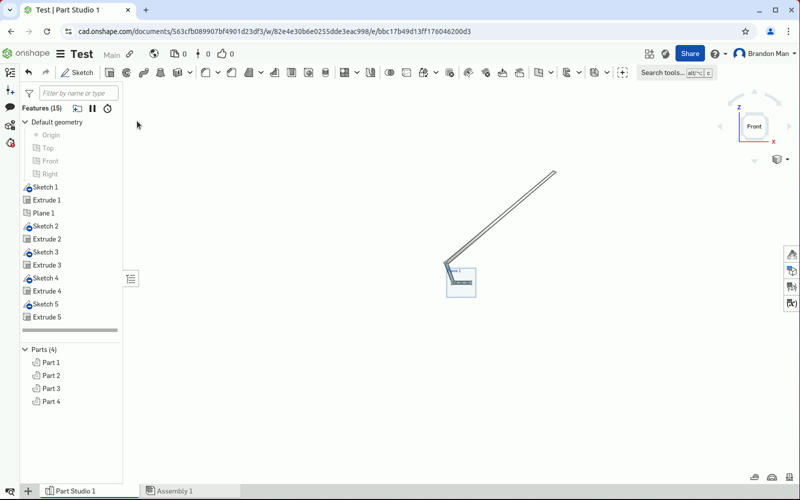
key(shift+7)
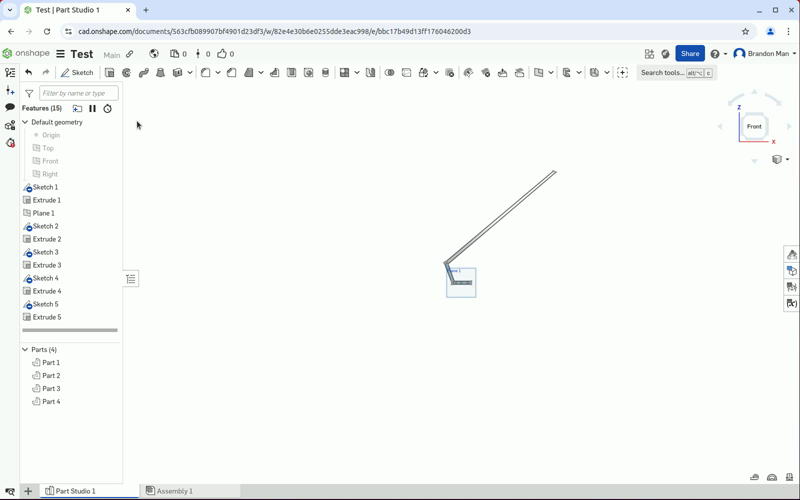
key(left, 2)
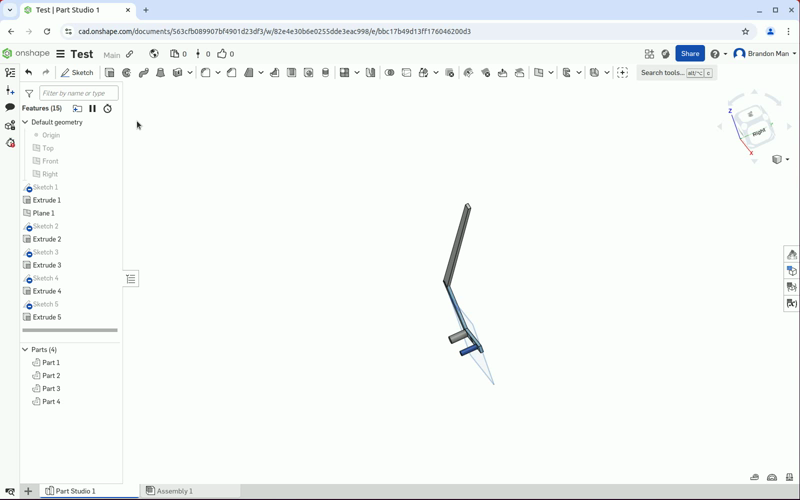
key(down, 2)
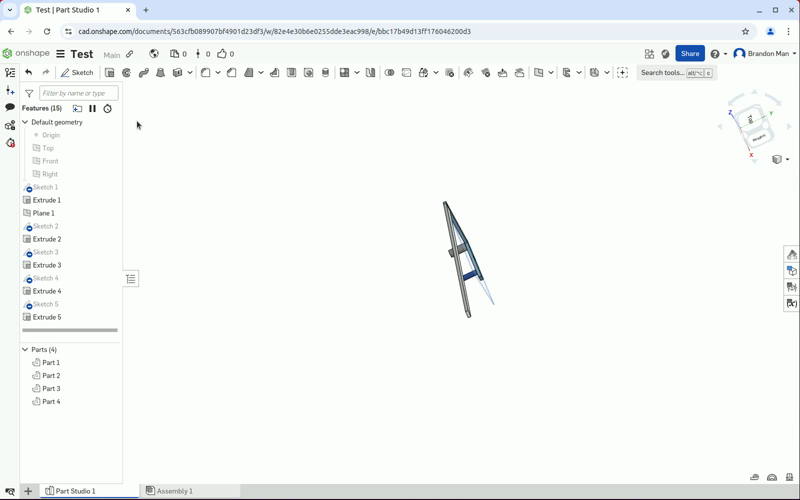
key(up, 2)
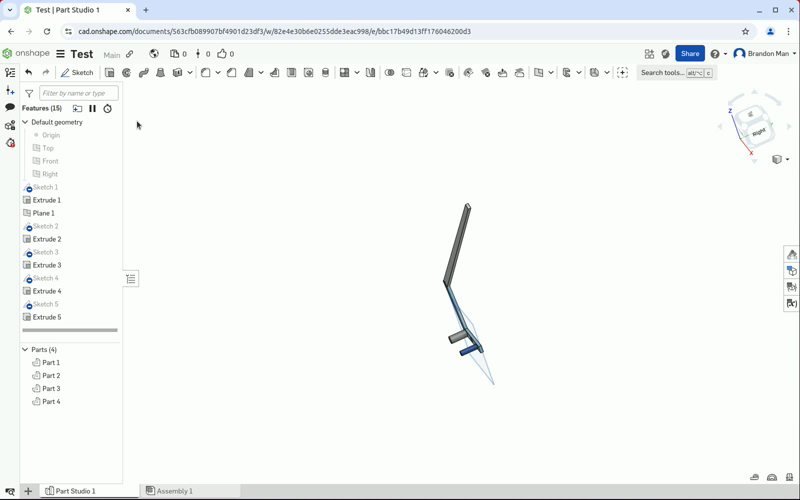
key(right, 2)
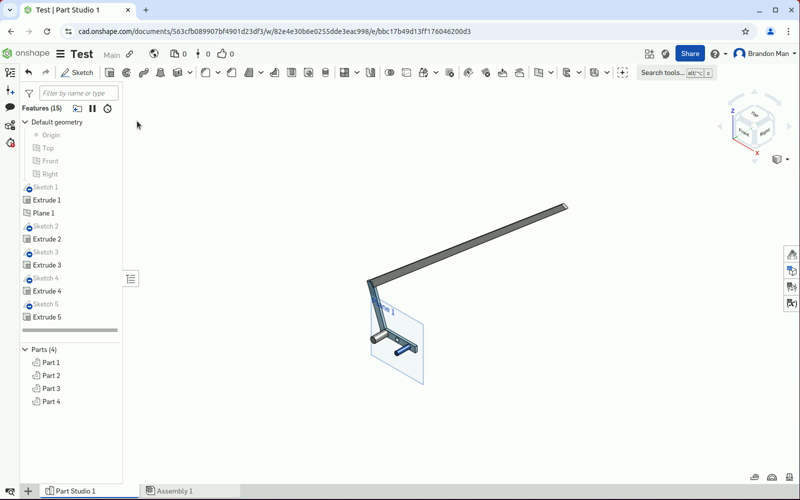
mouse_move(73, 189)
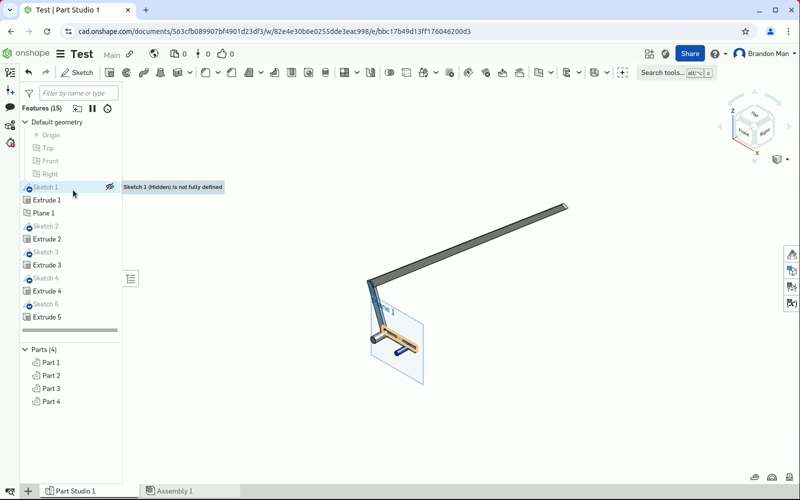
click(73, 189)